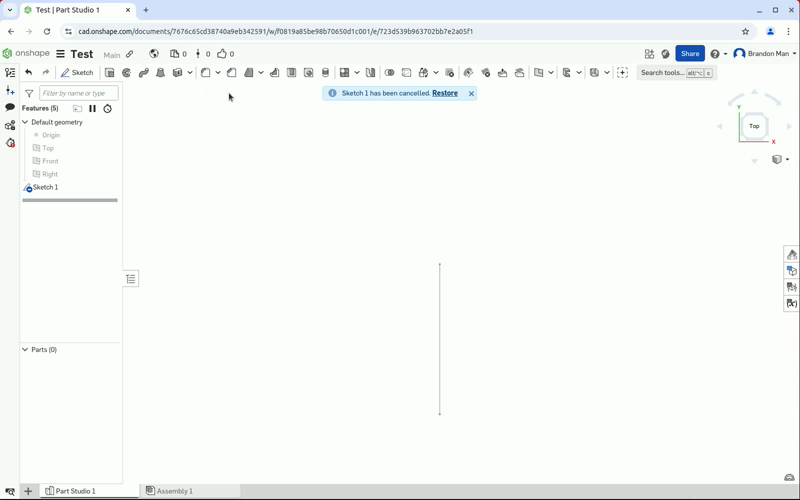
key(shift+h)
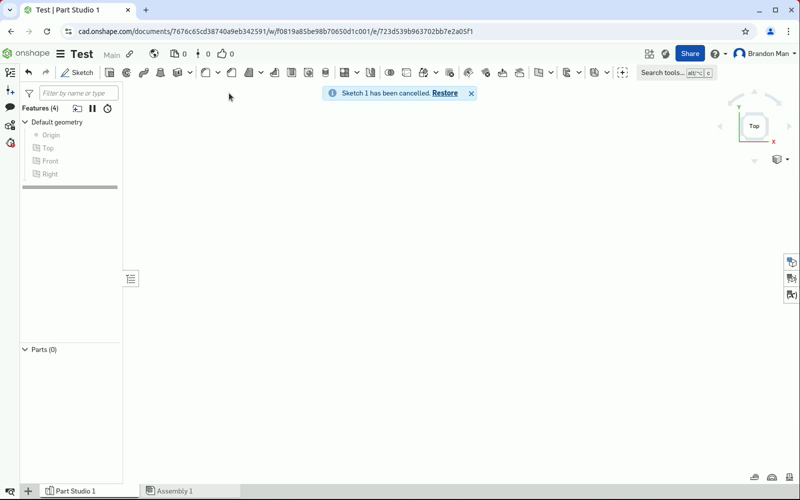
mouse_move(73, 352)
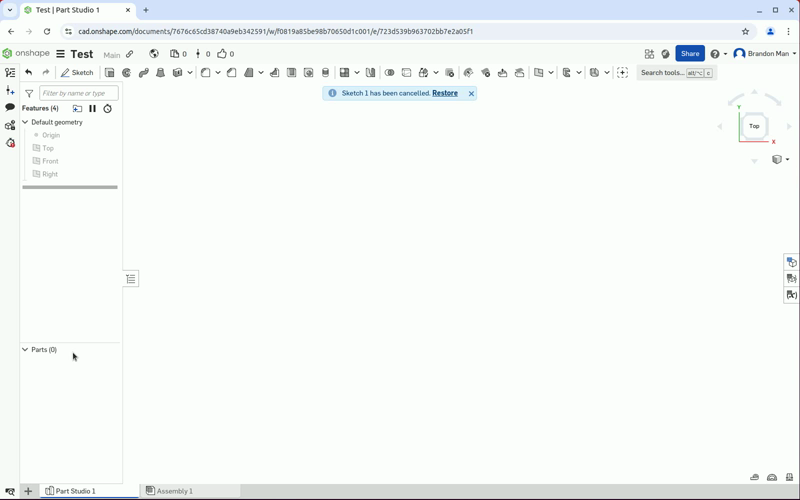
key(y)
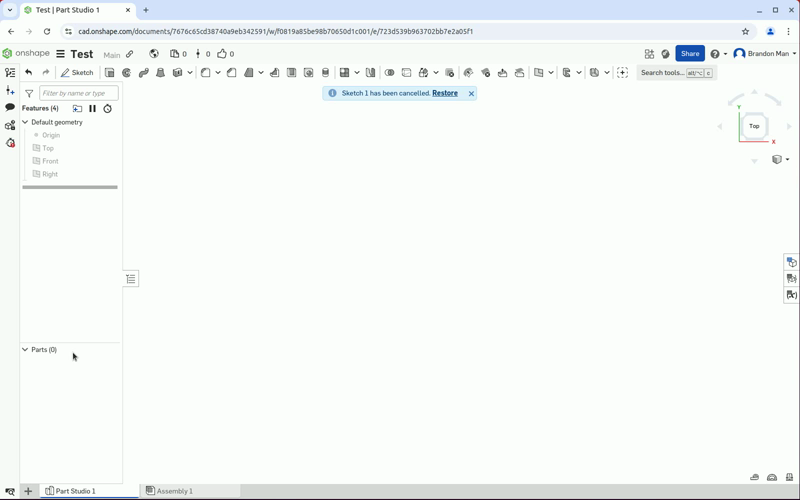
key(shift+p)
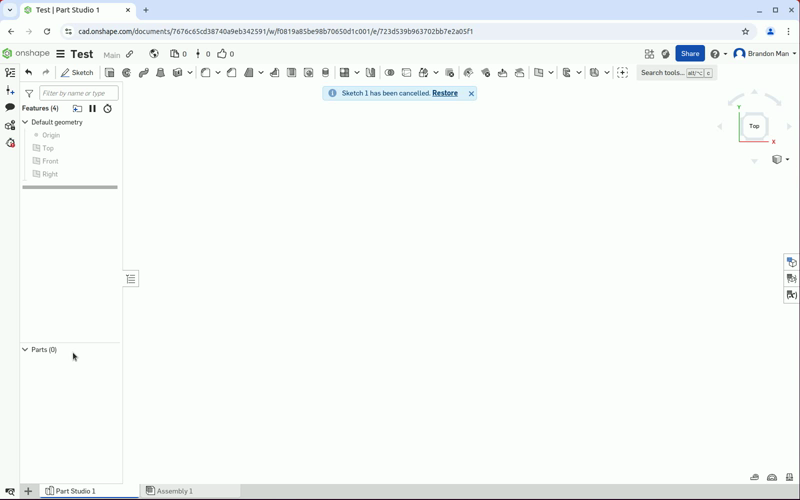
key(space)
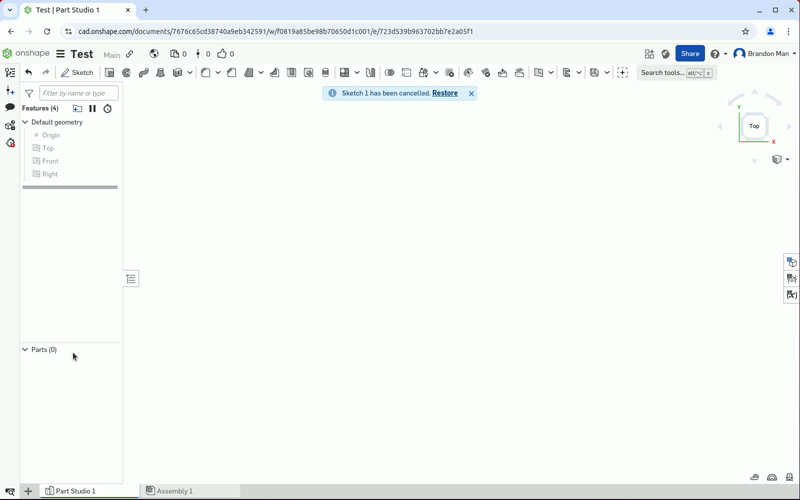
key_down(shift)
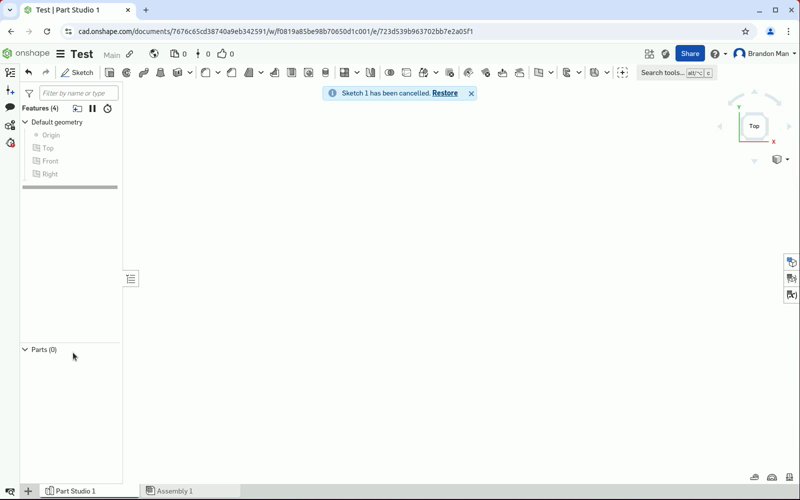
key(up)
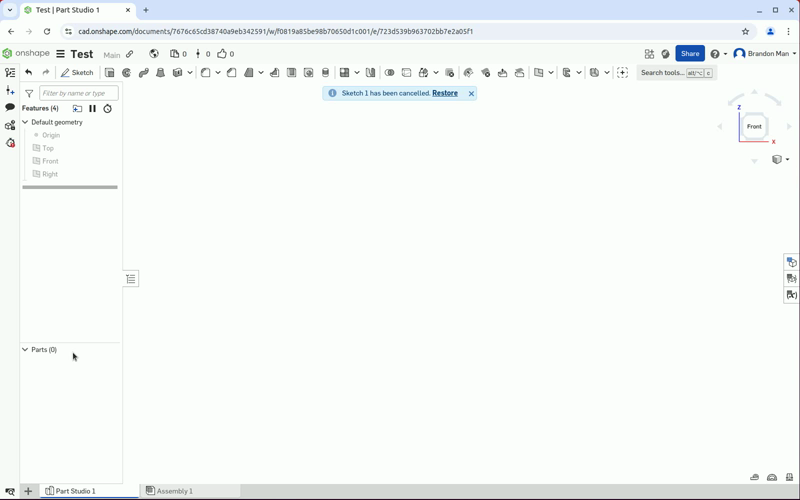
key_up(shift)
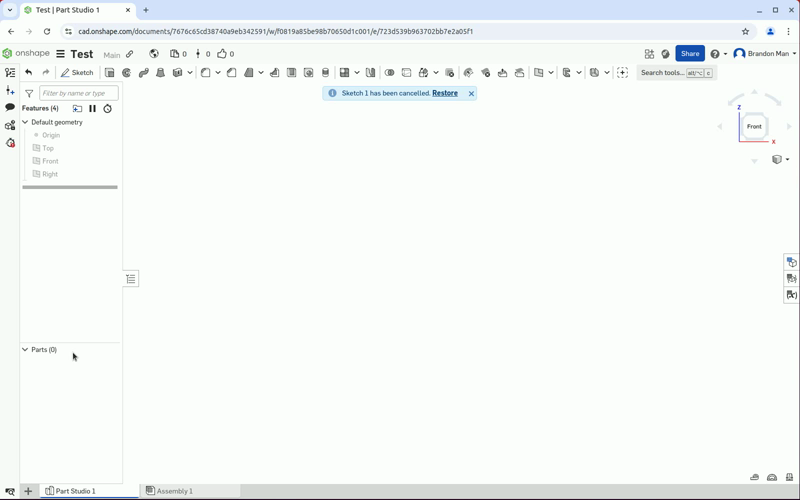
mouse_move(73, 352)
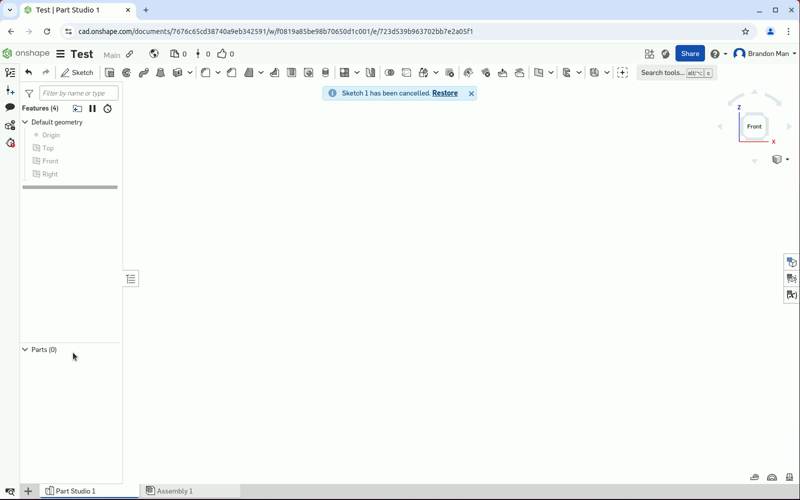
key(shift+y)
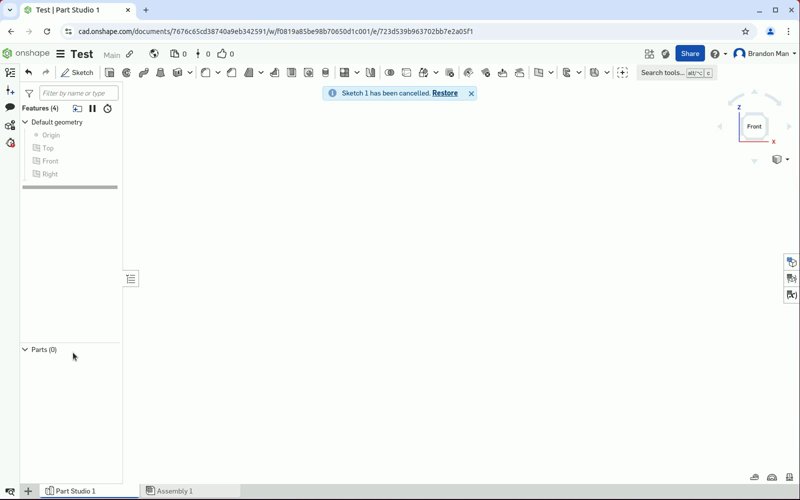
key(shift+s)
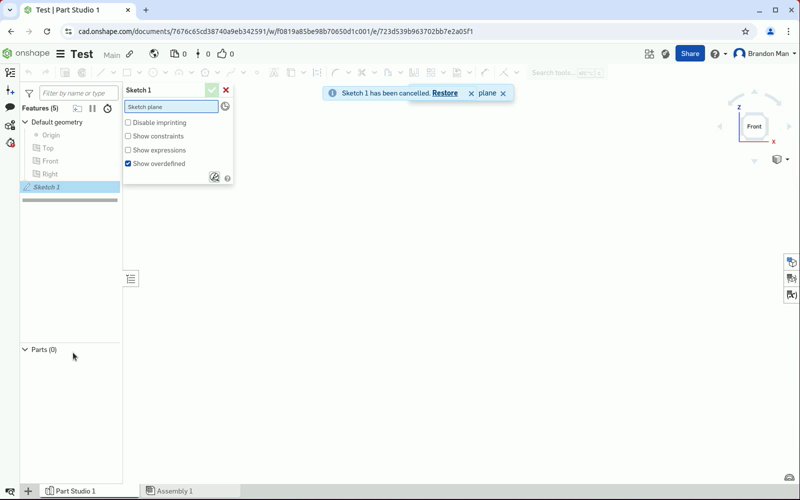
mouse_move(73, 163)
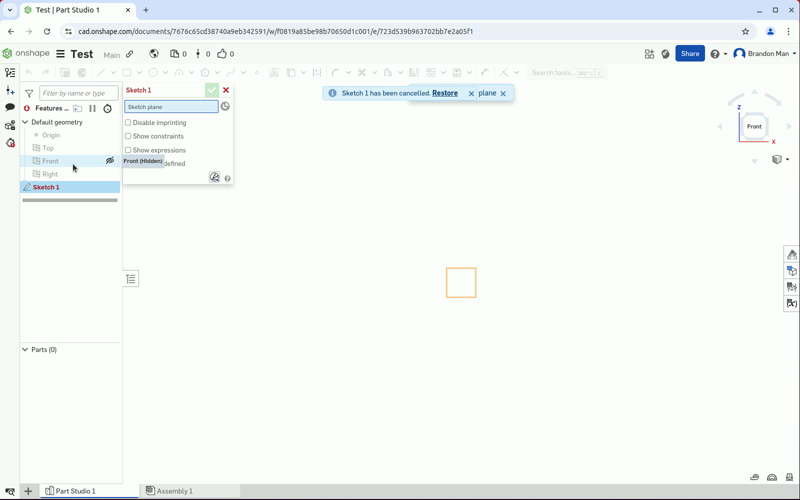
click(73, 163)
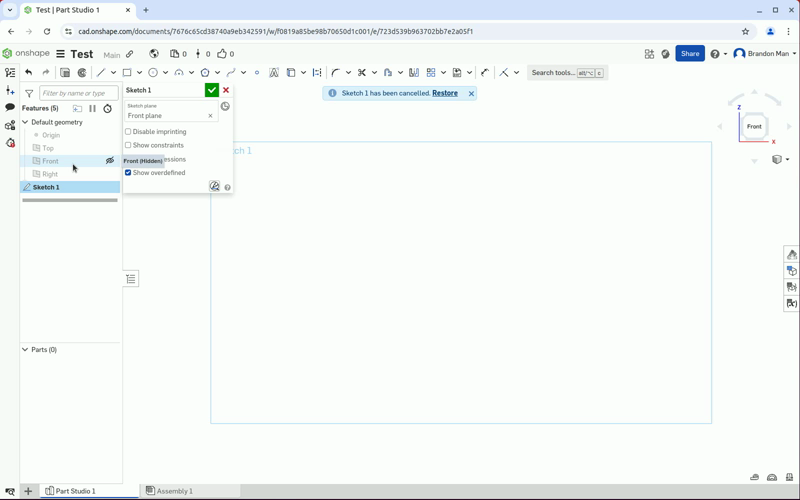
mouse_move(73, 352)
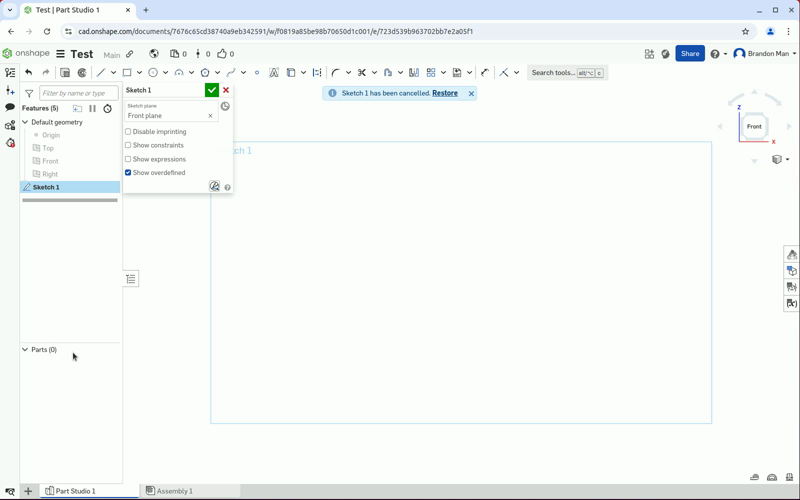
key(y)
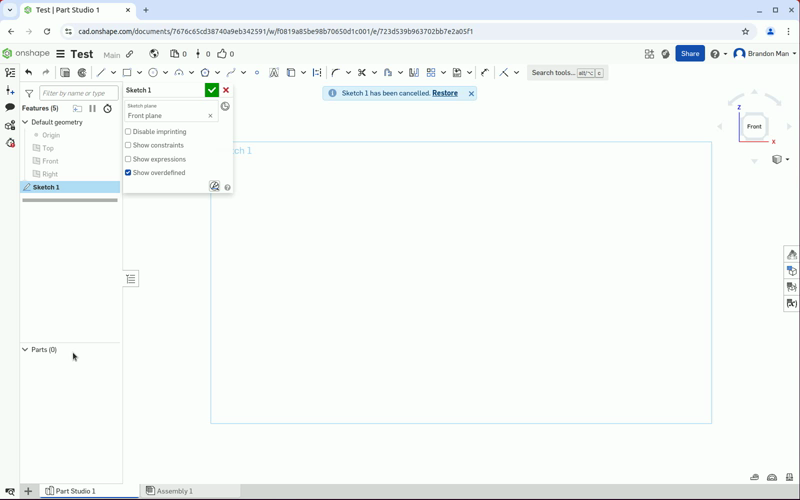
key(c)
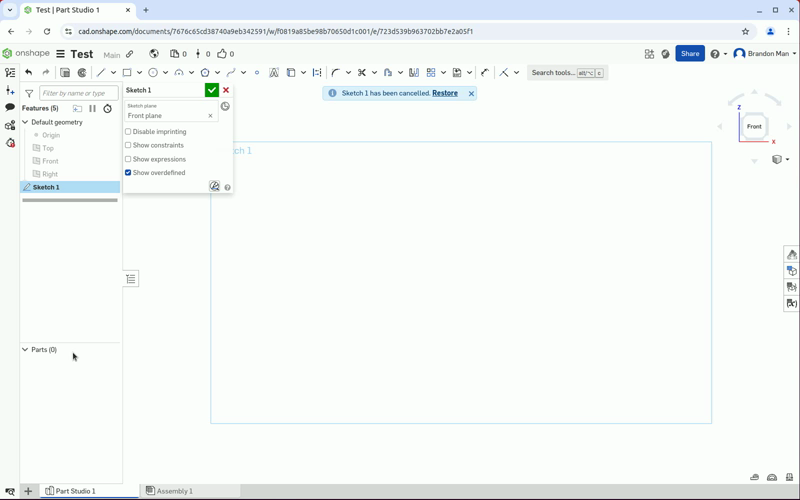
key_down(shift)
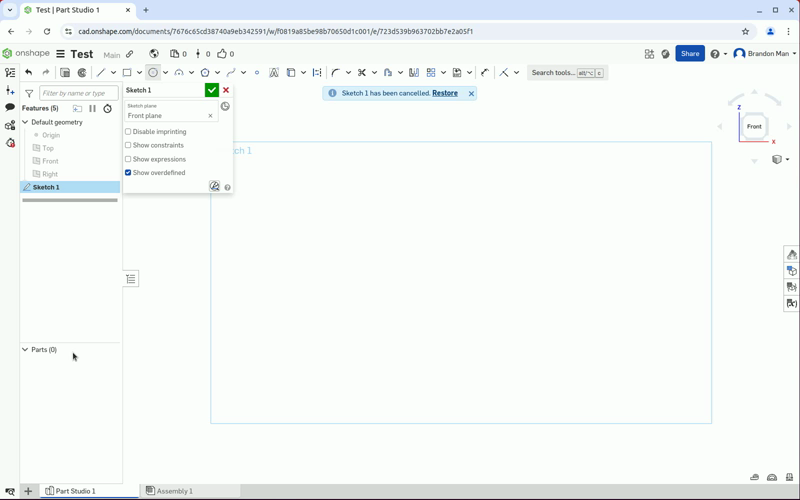
mouse_move(457, 282)
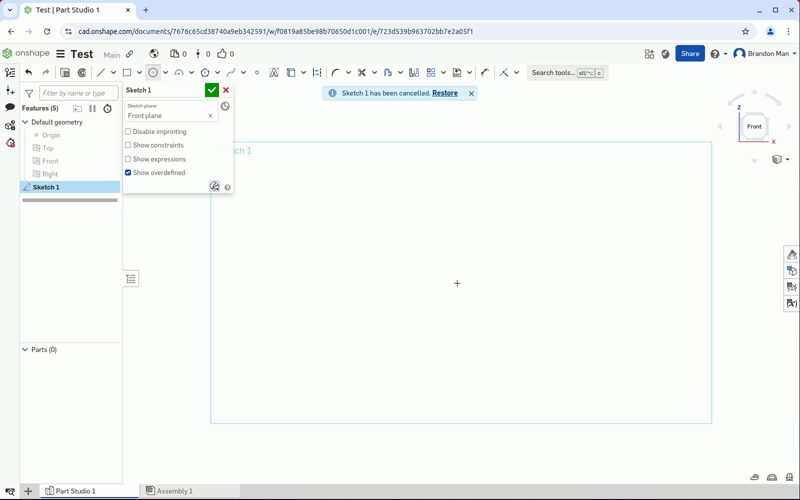
click(457, 282)
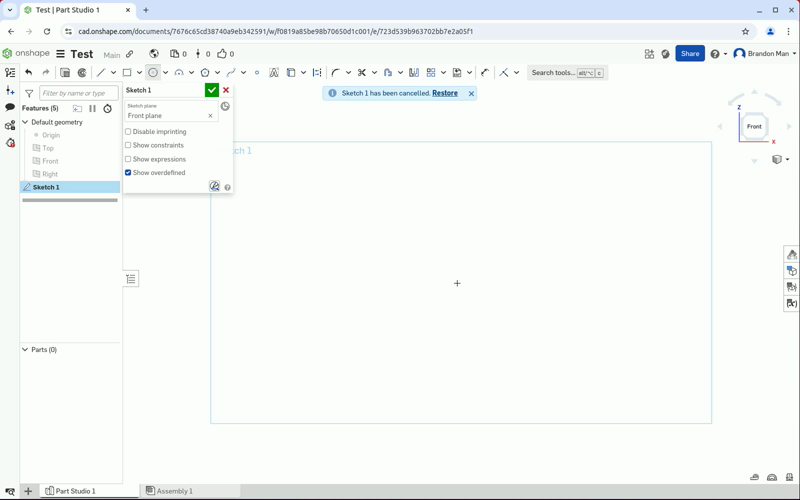
key_up(shift)
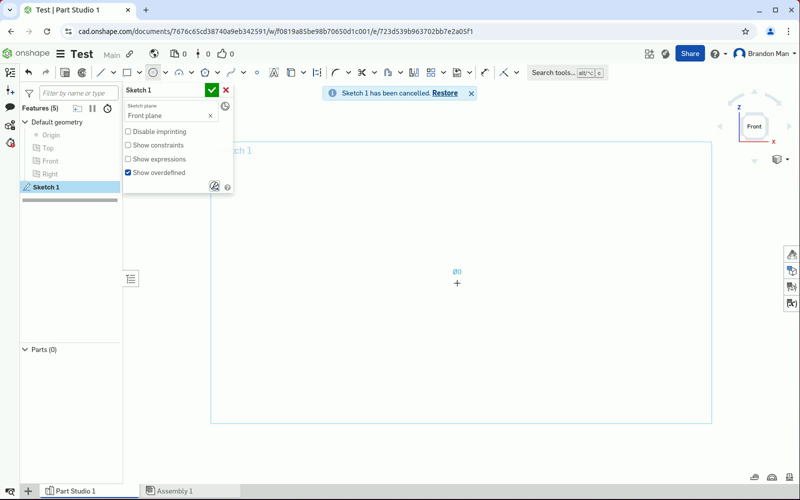
mouse_move(458, 282)
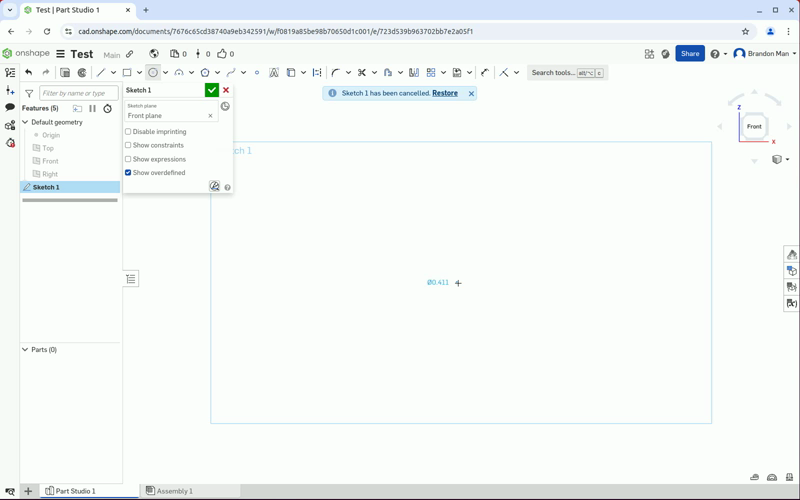
scroll(6)
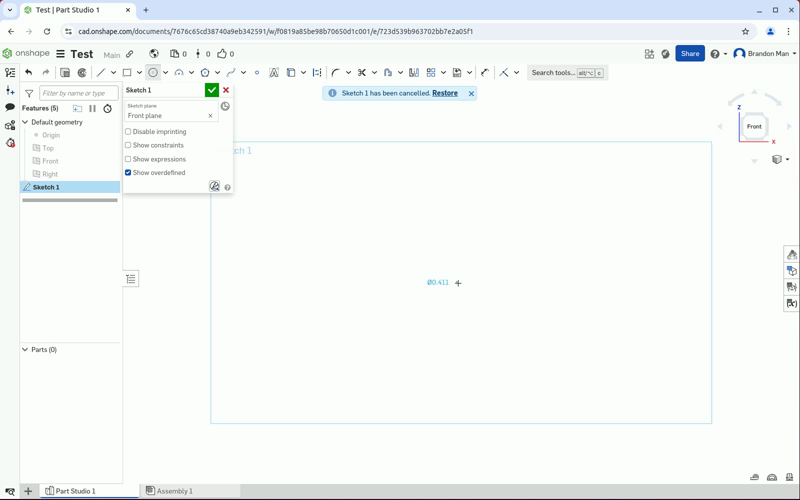
scroll(6)
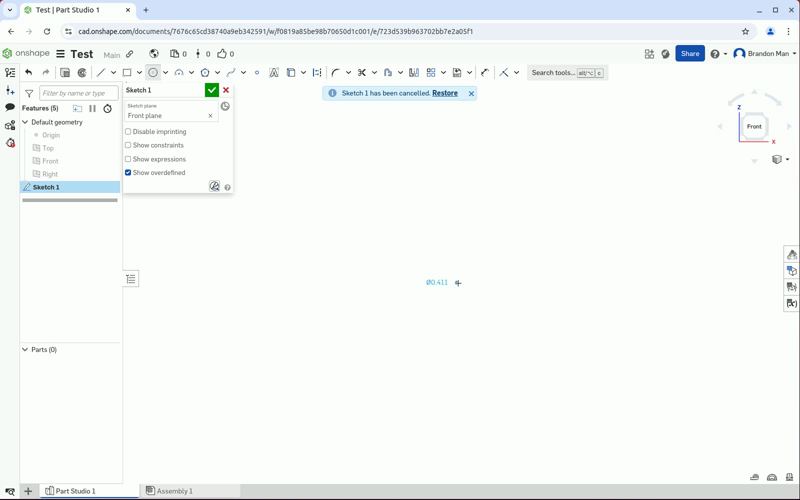
scroll(6)
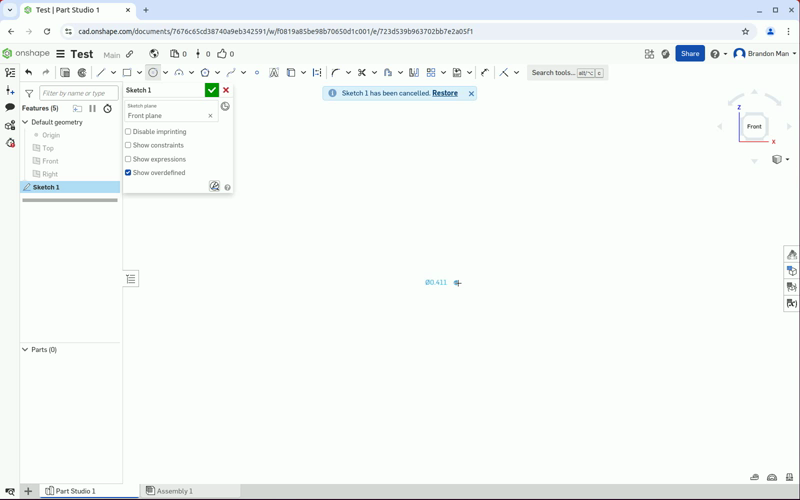
scroll(6)
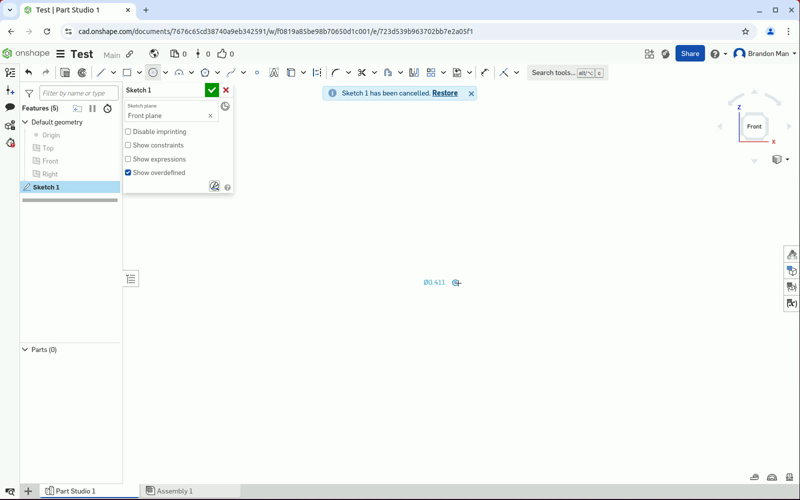
scroll(6)
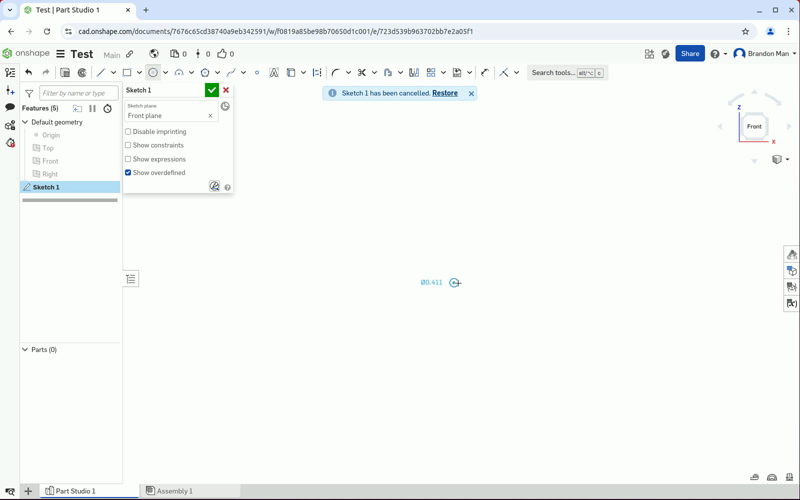
scroll(6)
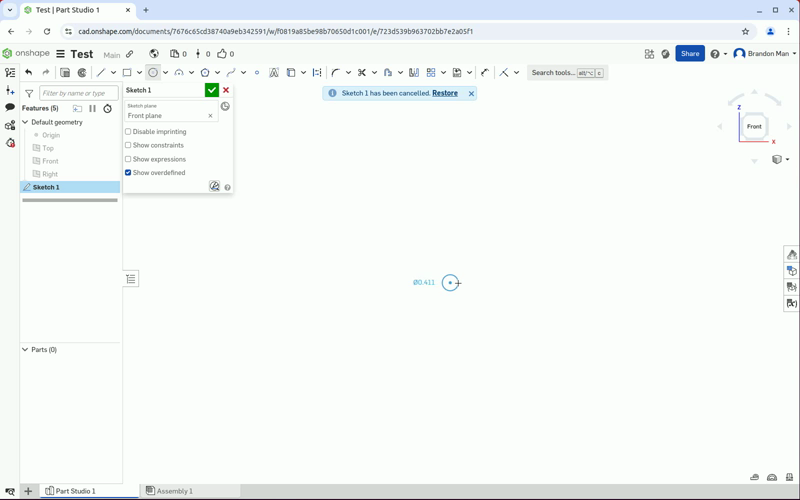
scroll(6)
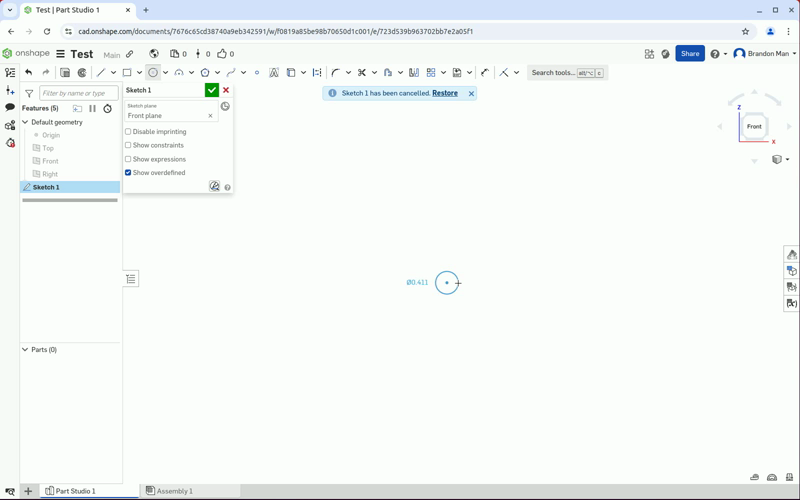
click(458, 282)
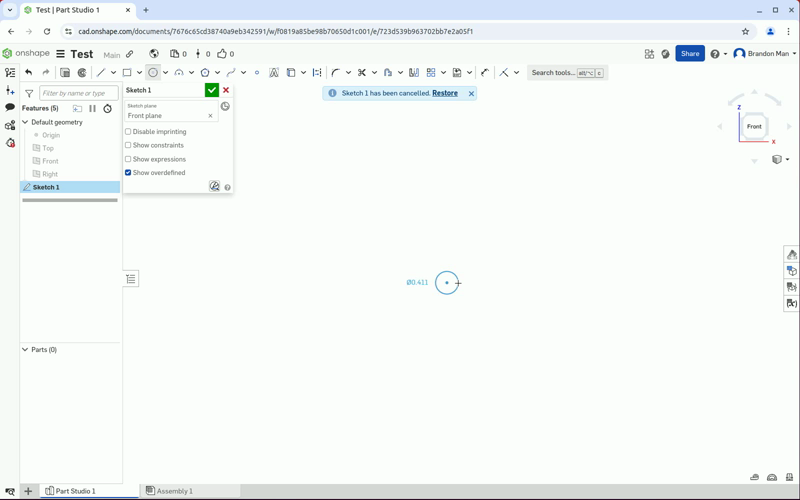
scroll(-6)
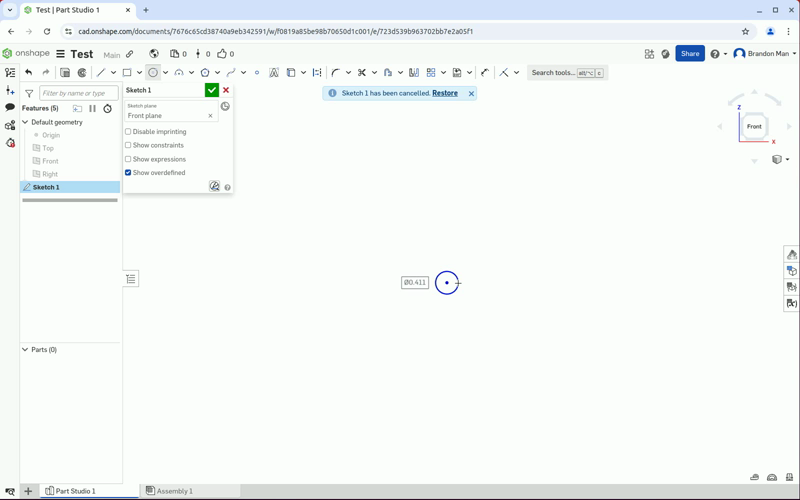
scroll(-6)
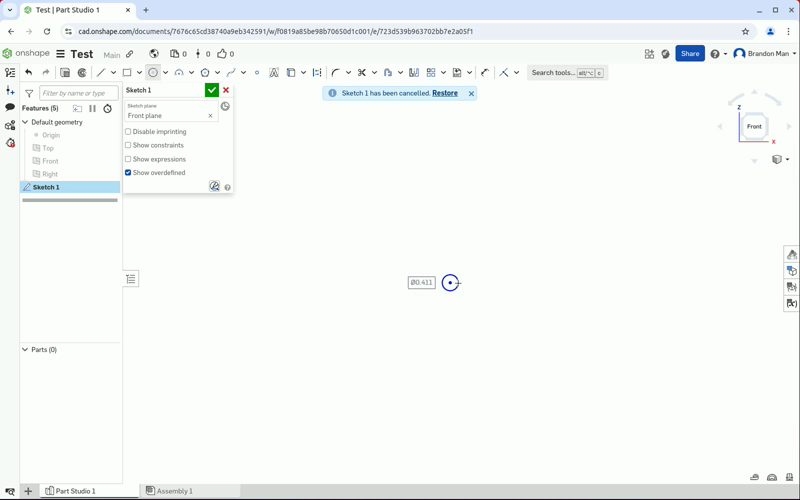
scroll(-6)
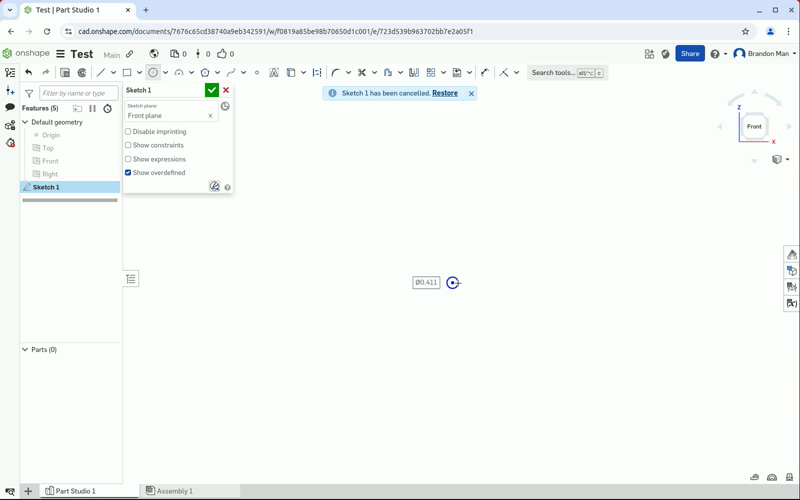
scroll(-6)
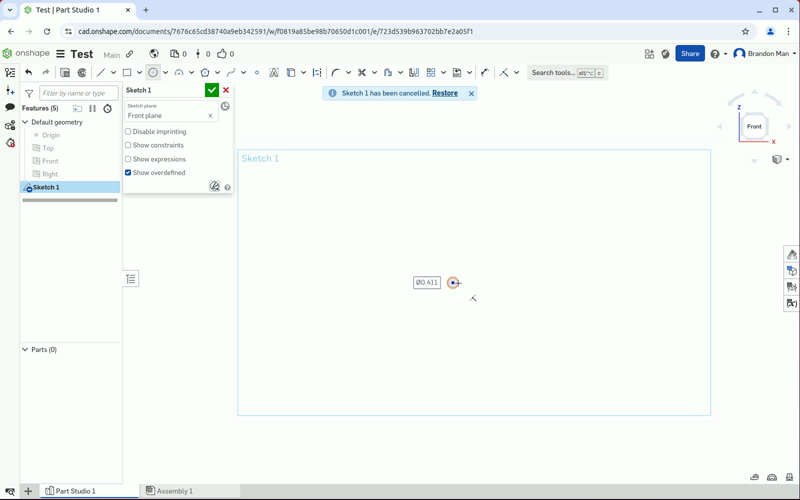
scroll(-6)
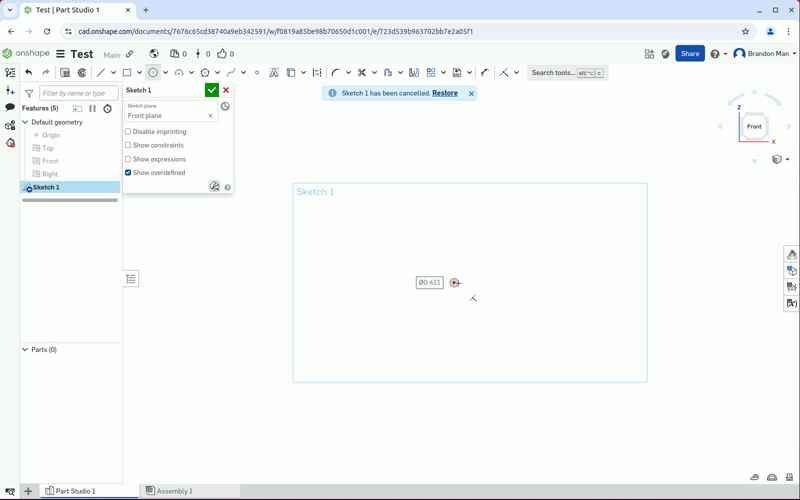
scroll(-6)
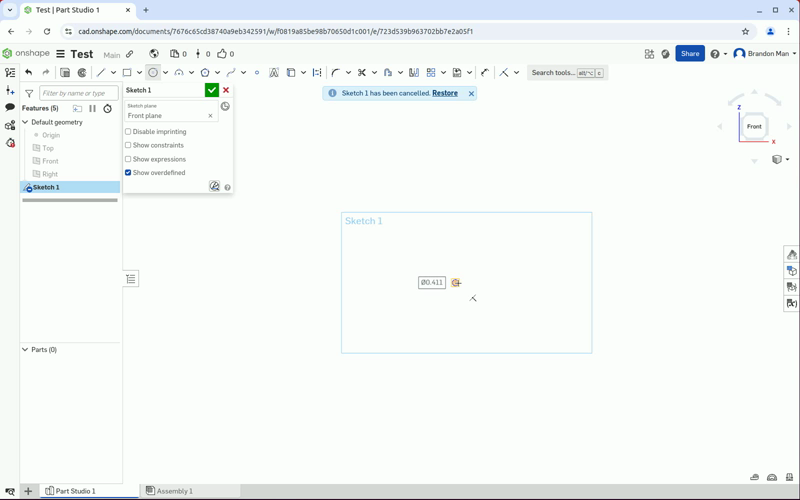
scroll(-6)
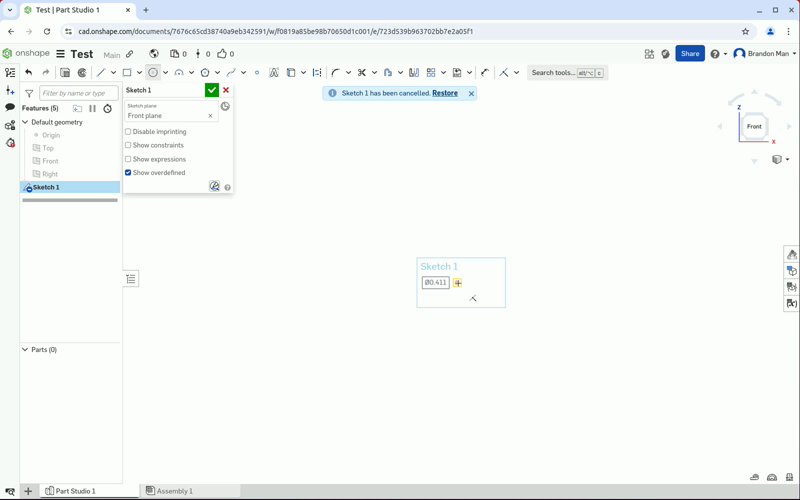
key(esc)
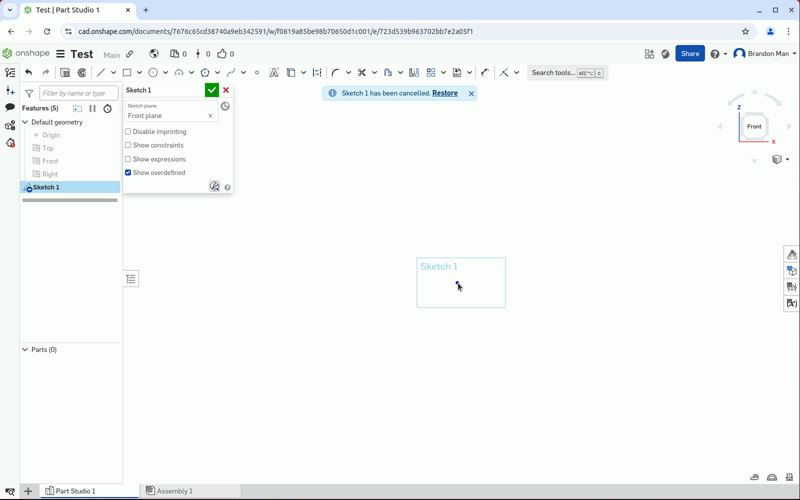
key(c)
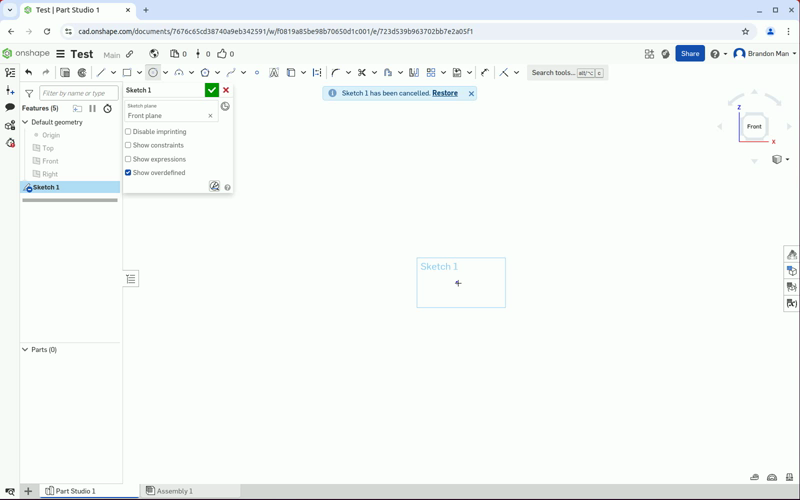
key_down(shift)
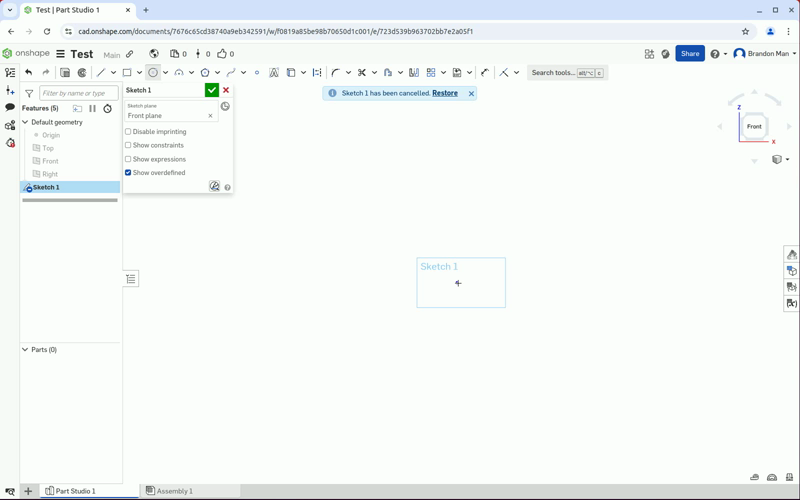
mouse_move(457, 282)
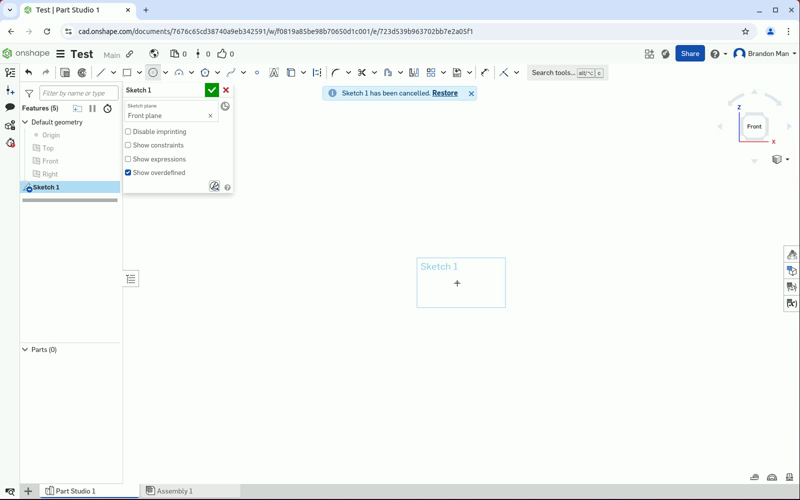
scroll(6)
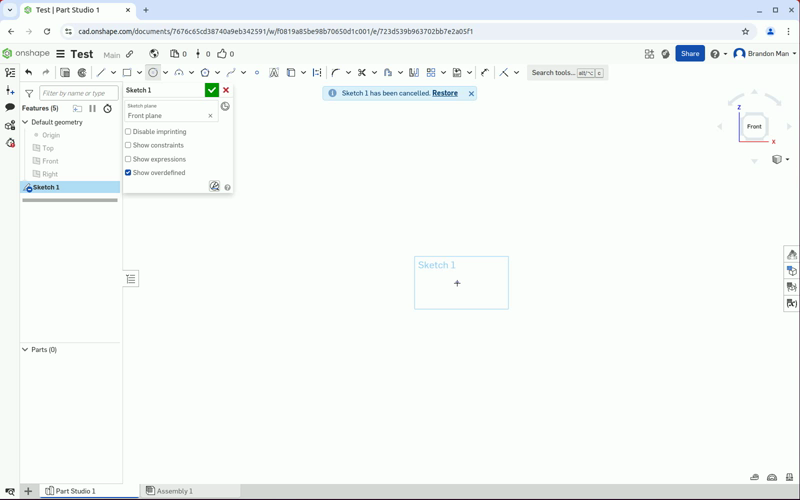
scroll(6)
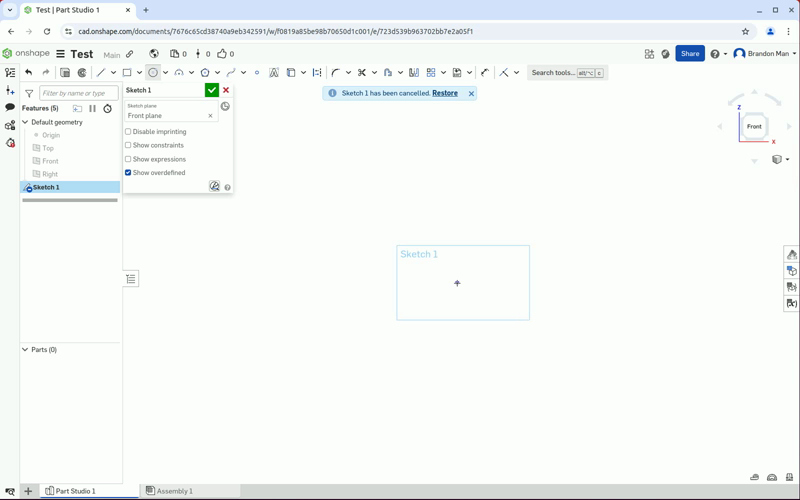
scroll(6)
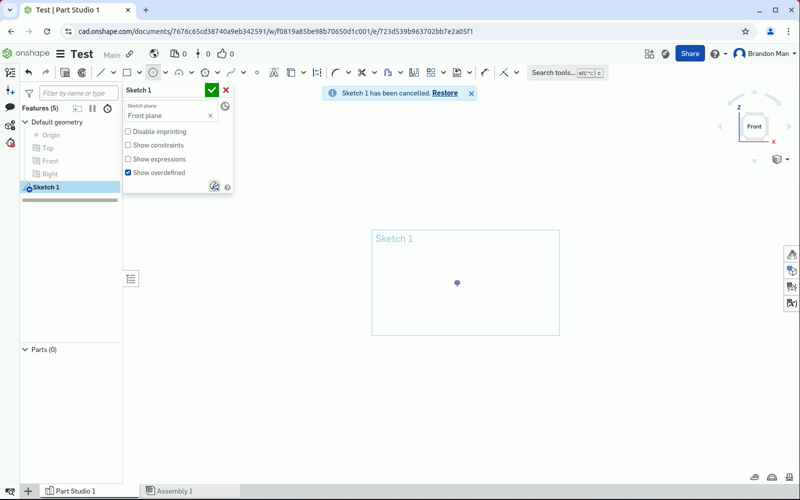
scroll(6)
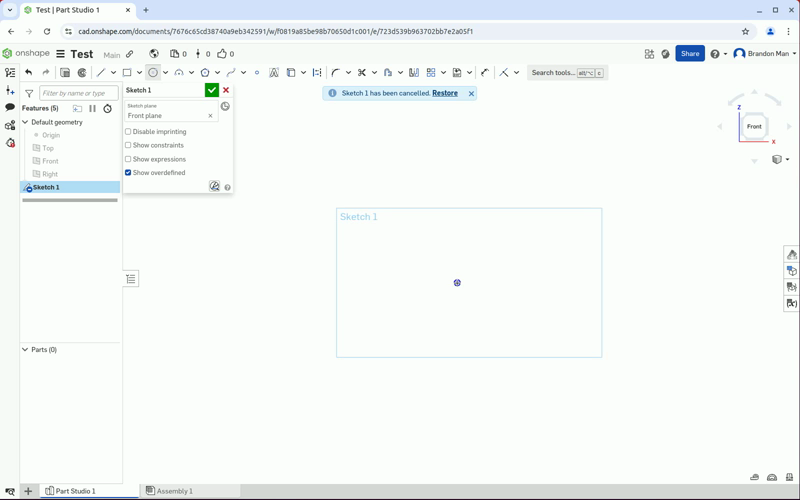
scroll(6)
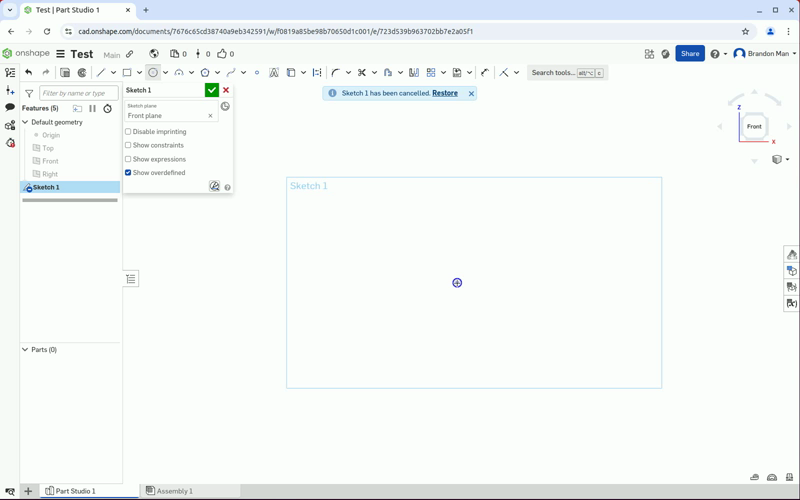
scroll(6)
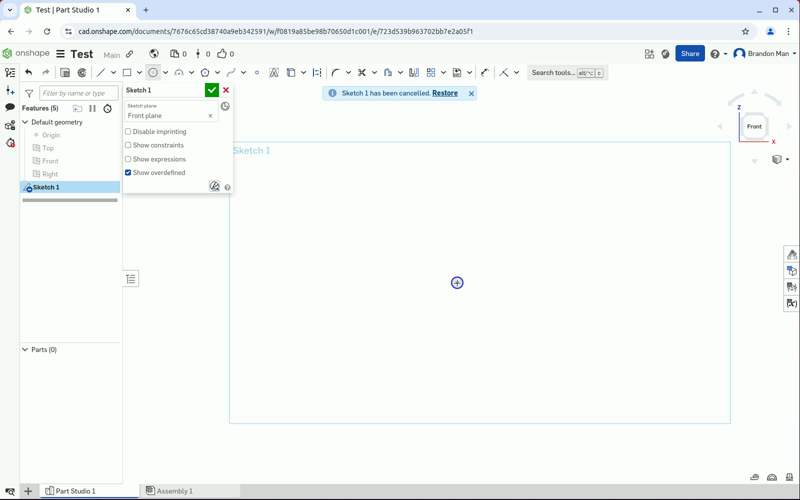
scroll(6)
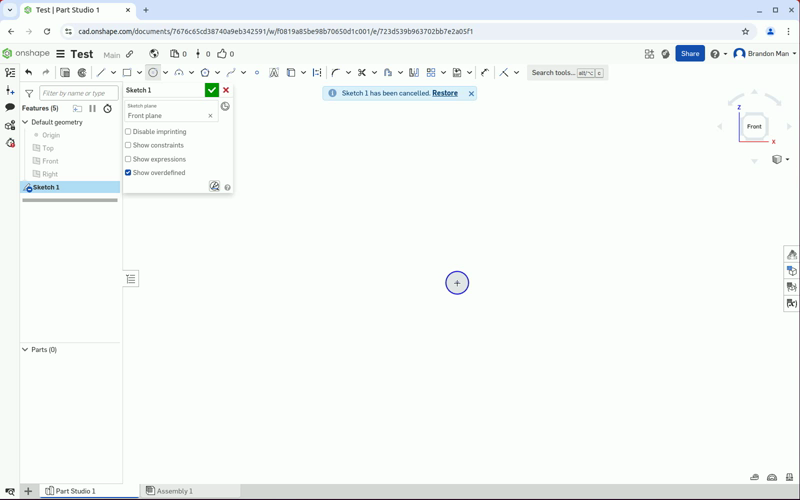
click(457, 282)
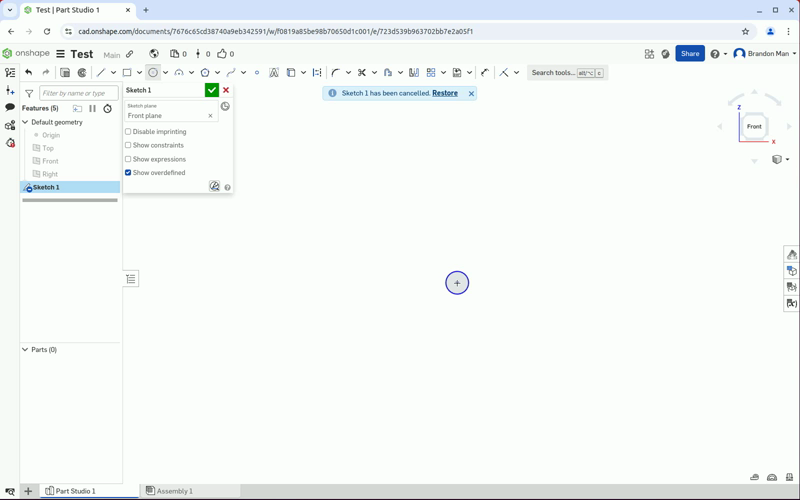
scroll(-6)
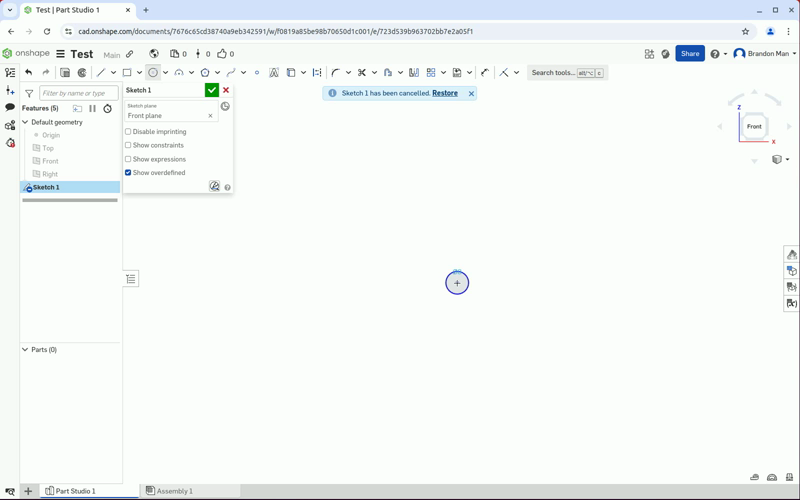
scroll(-6)
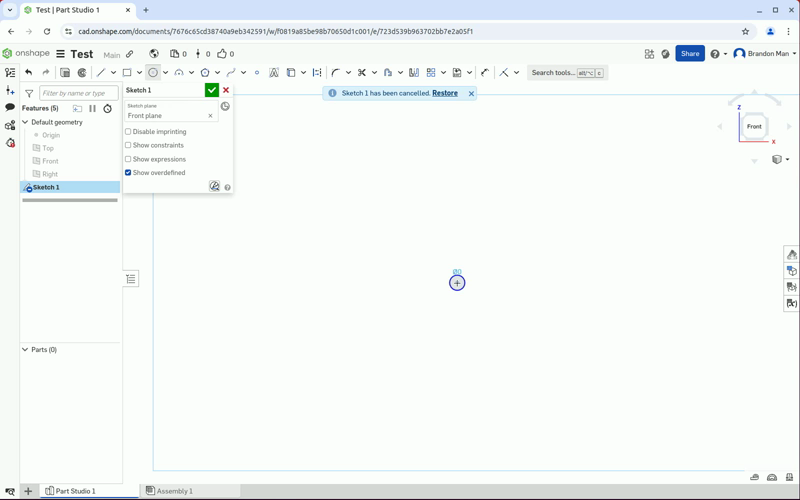
scroll(-6)
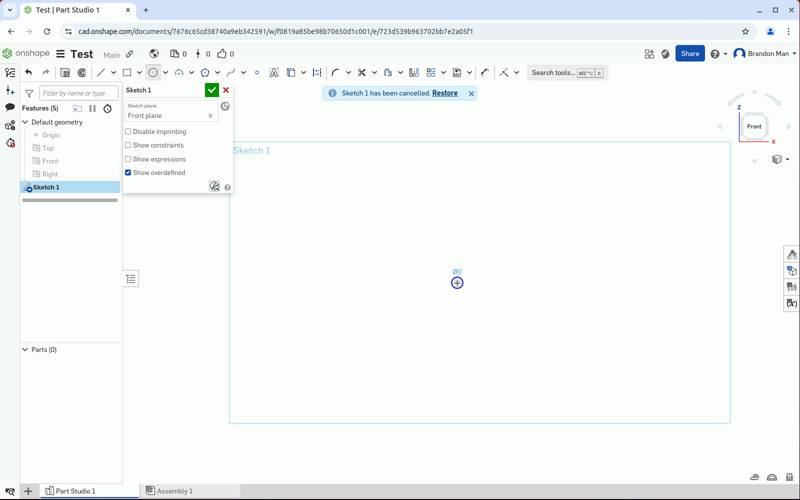
scroll(-6)
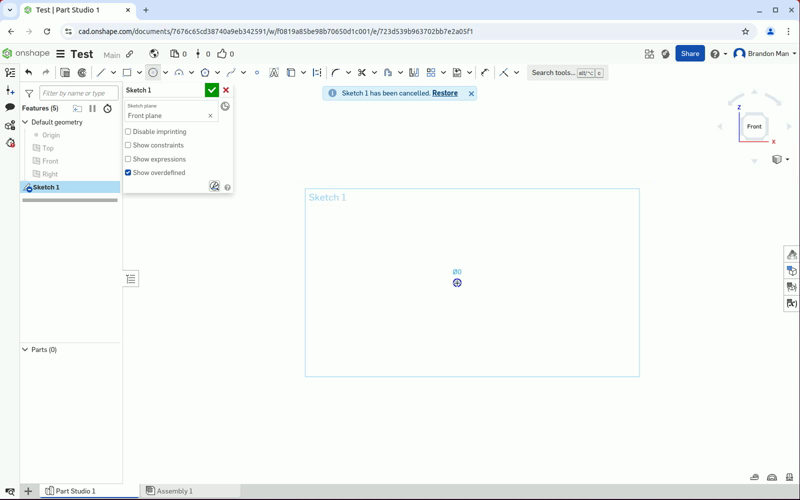
scroll(-6)
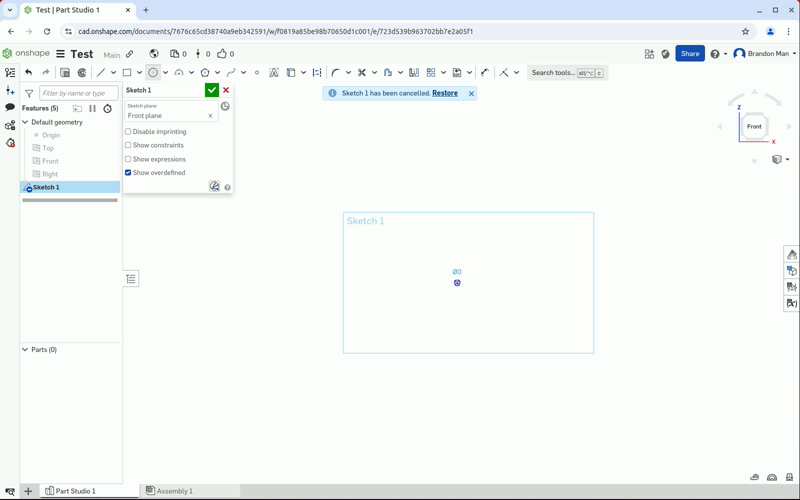
scroll(-6)
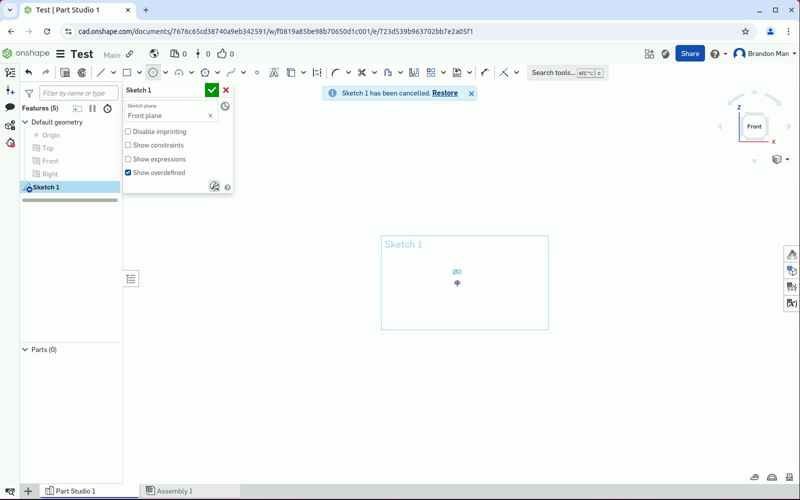
scroll(-6)
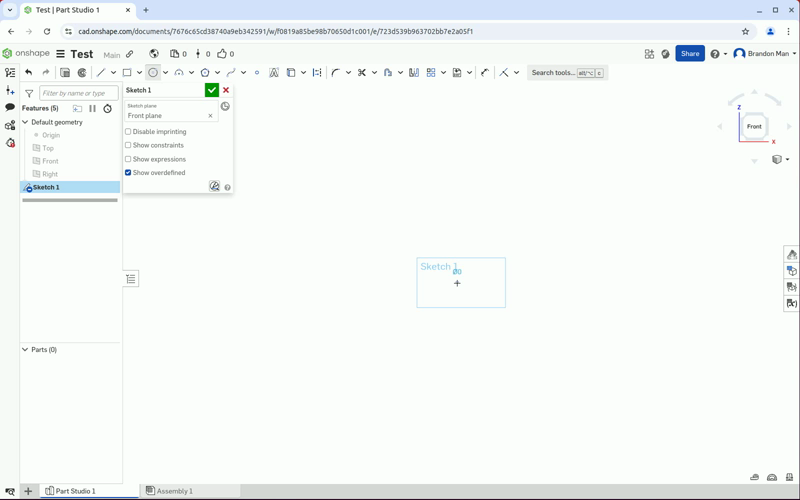
key_up(shift)
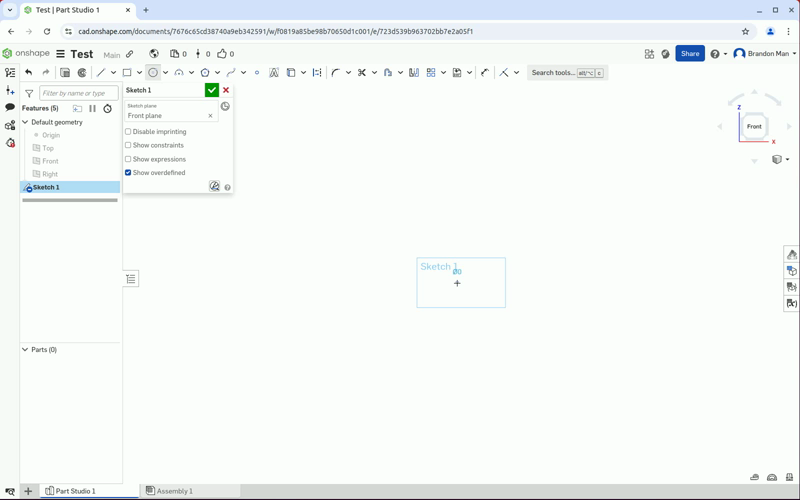
mouse_move(457, 282)
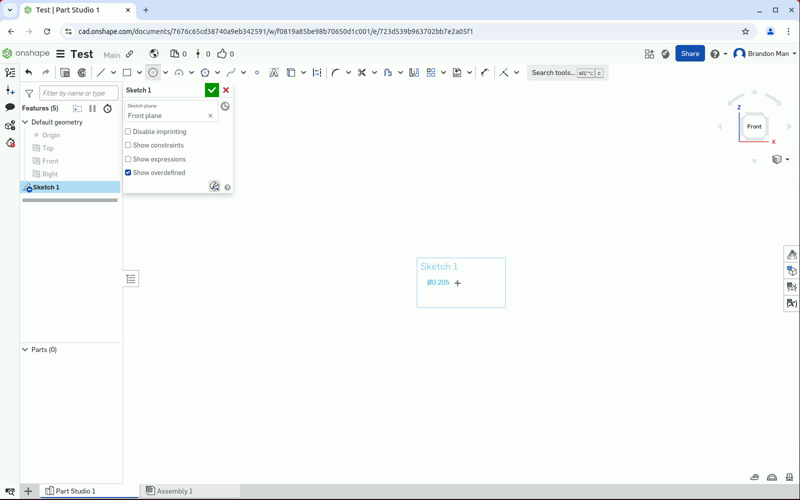
scroll(6)
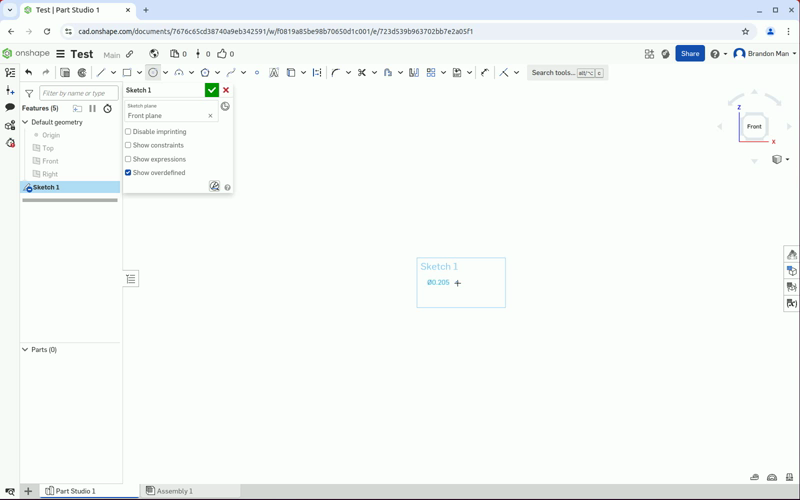
scroll(6)
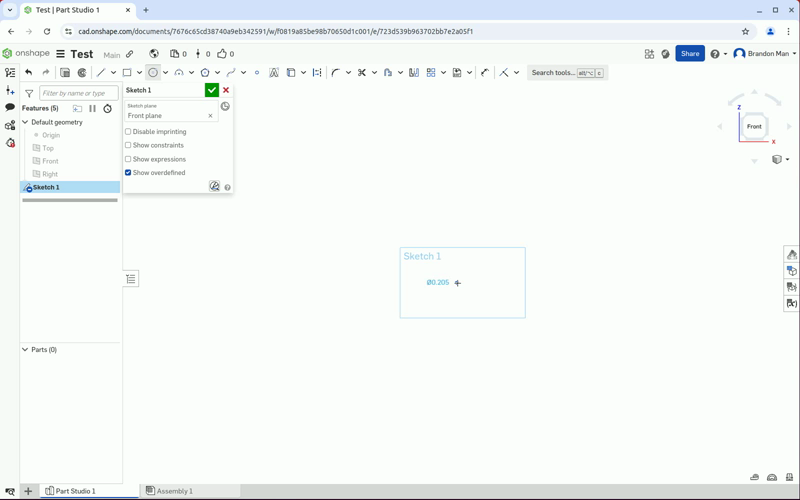
scroll(6)
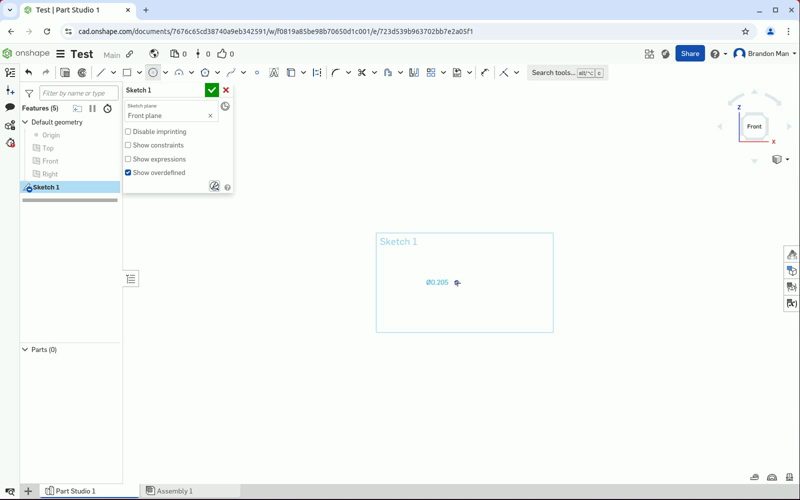
scroll(6)
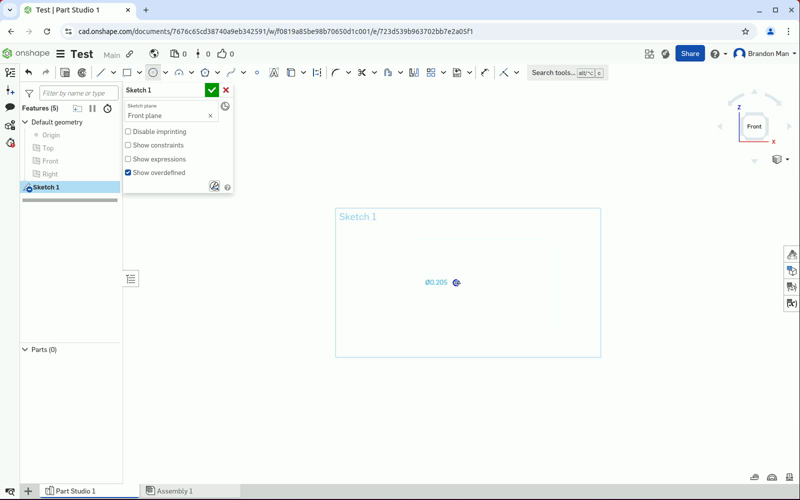
scroll(6)
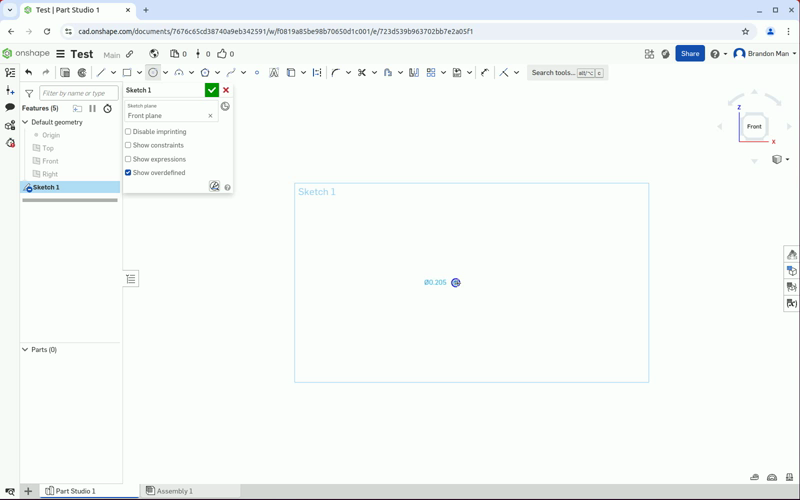
scroll(6)
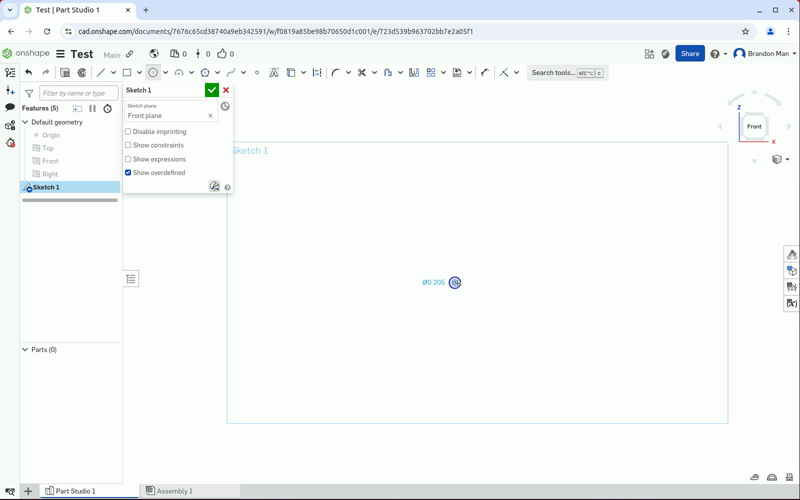
scroll(6)
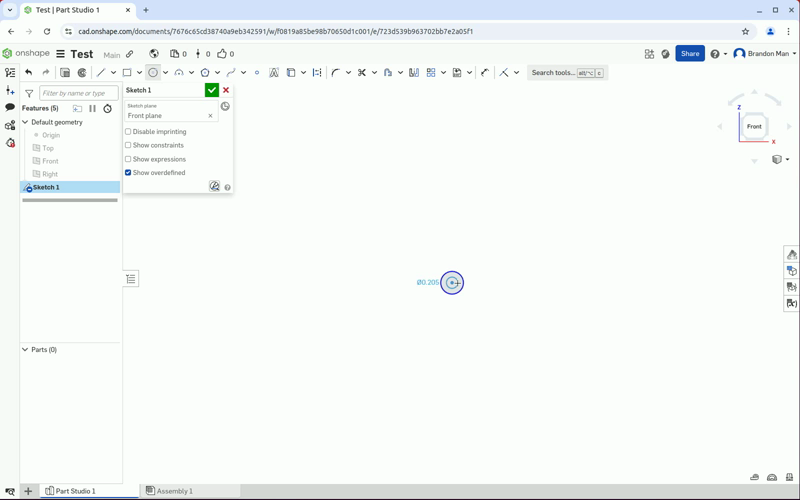
click(457, 282)
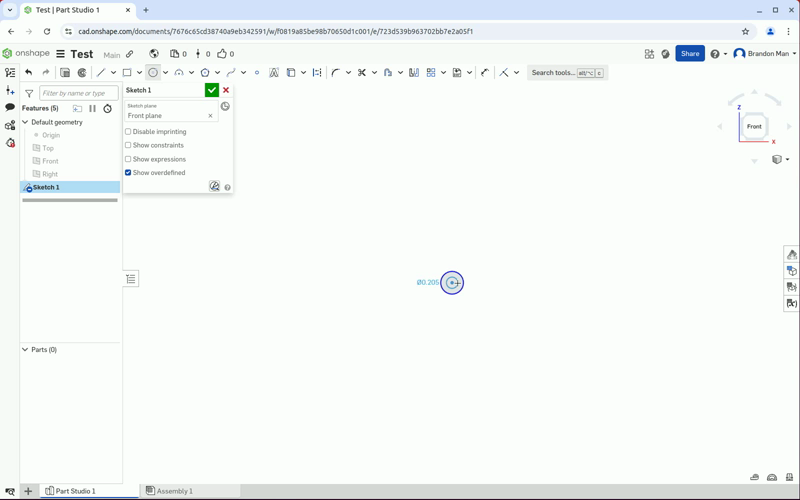
scroll(-6)
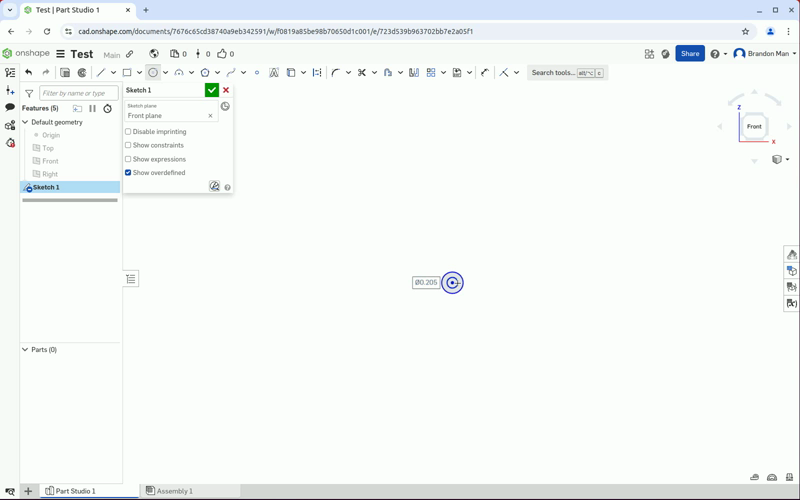
scroll(-6)
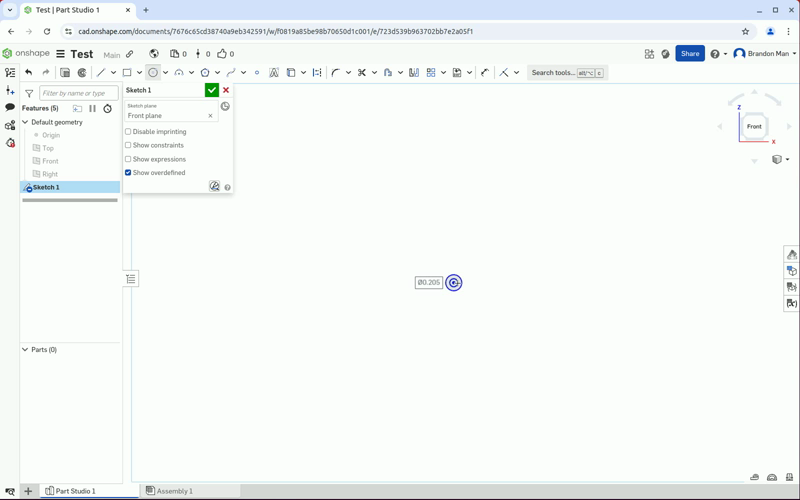
scroll(-6)
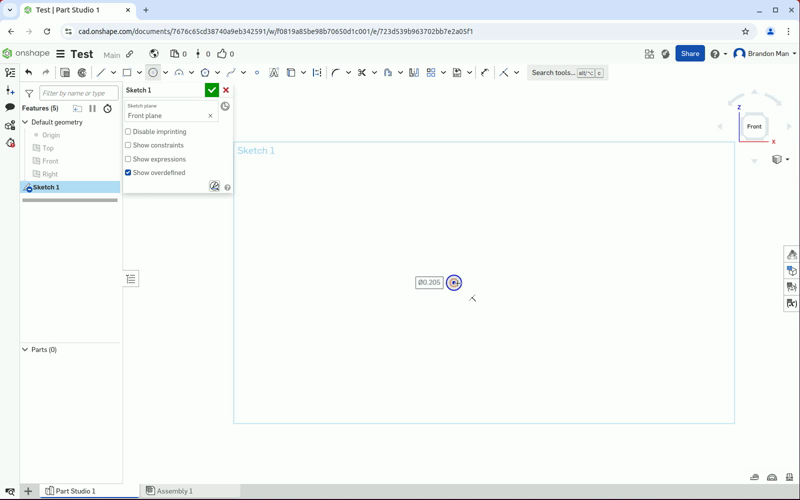
scroll(-6)
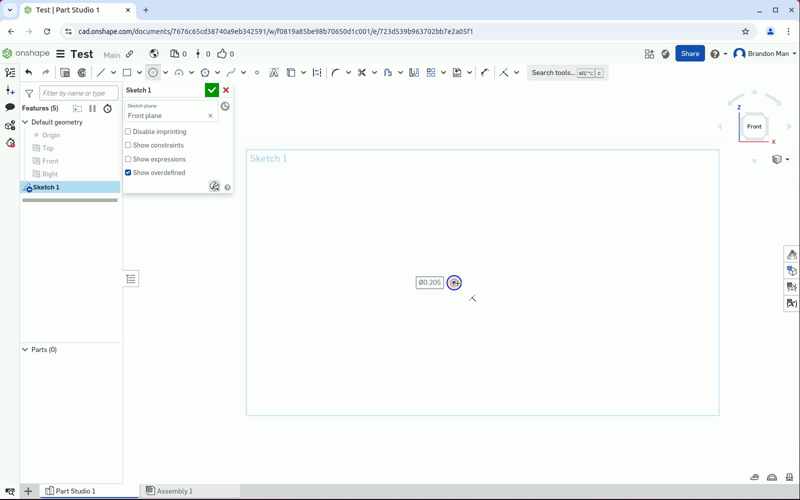
scroll(-6)
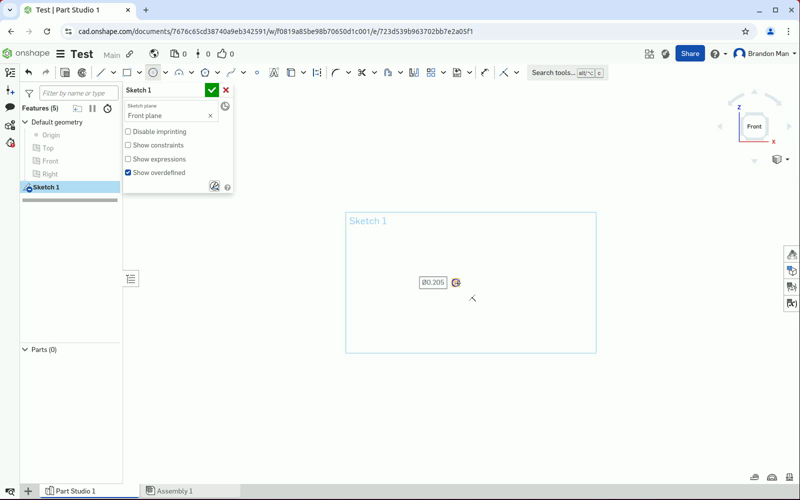
scroll(-6)
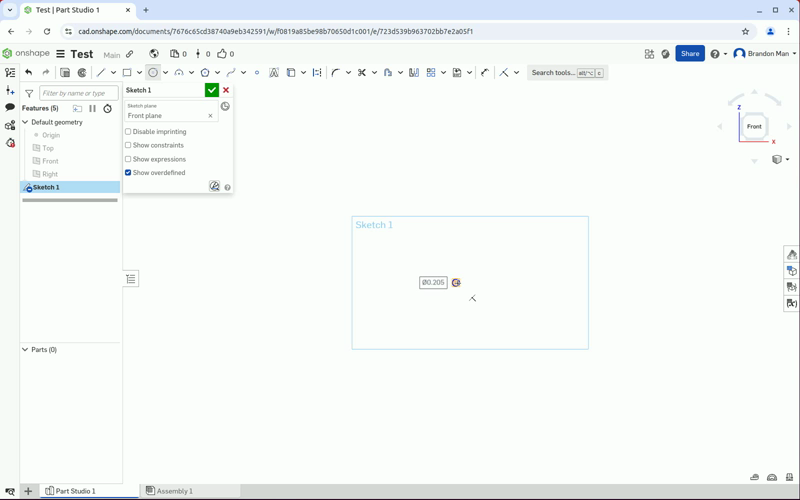
scroll(-6)
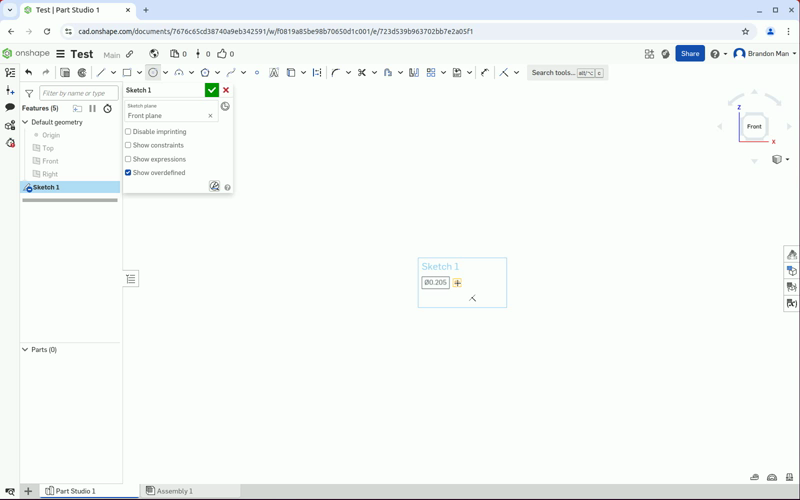
key(esc)
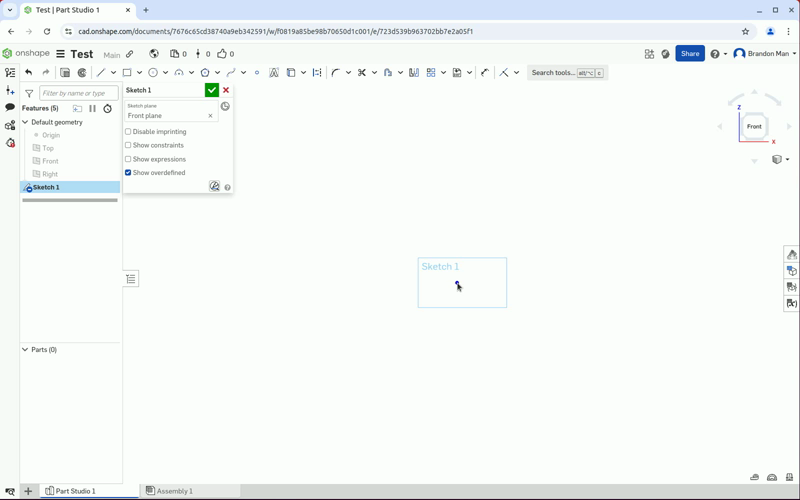
mouse_move(457, 283)
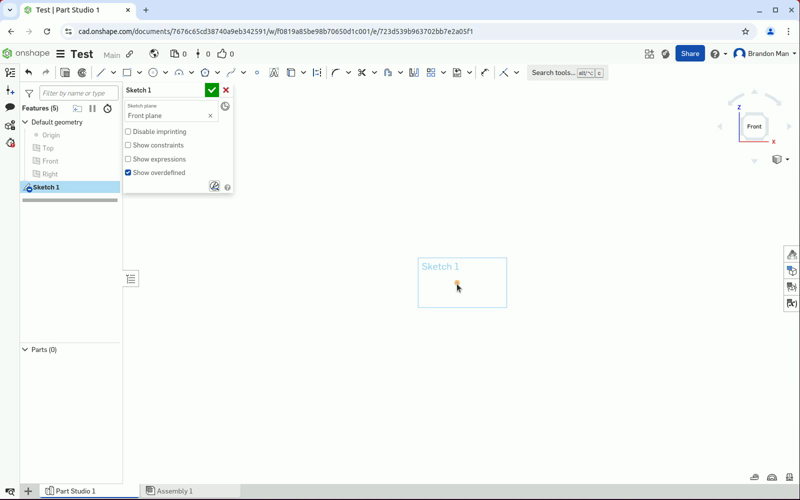
scroll(6)
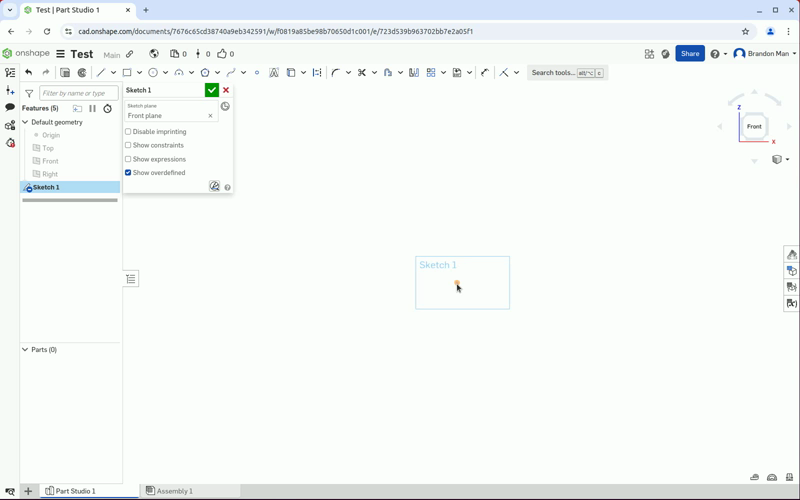
scroll(6)
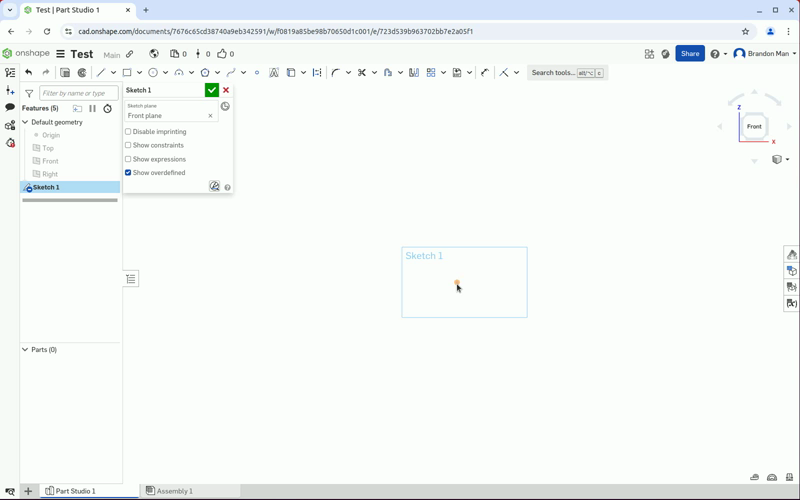
scroll(6)
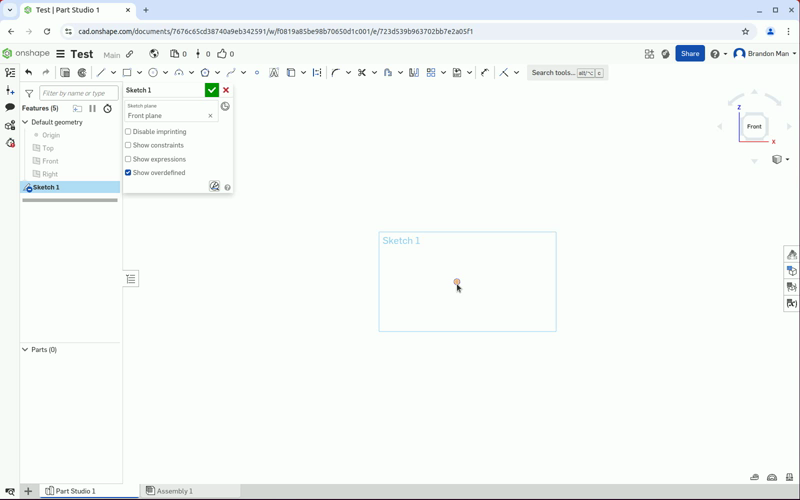
scroll(6)
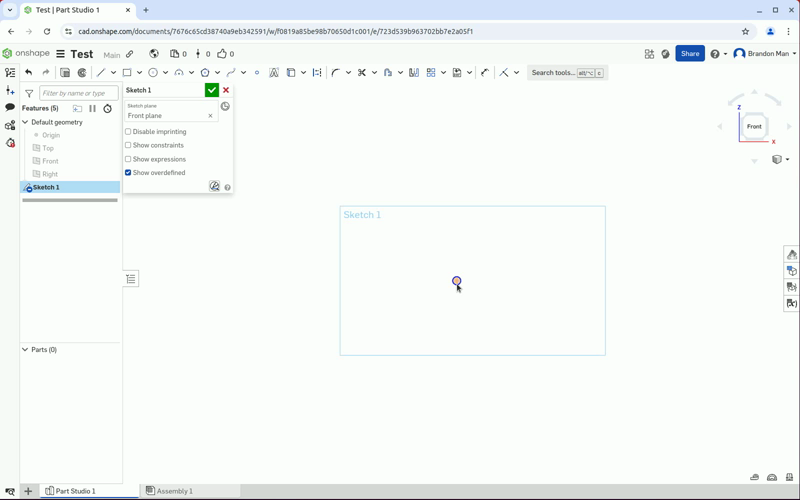
scroll(6)
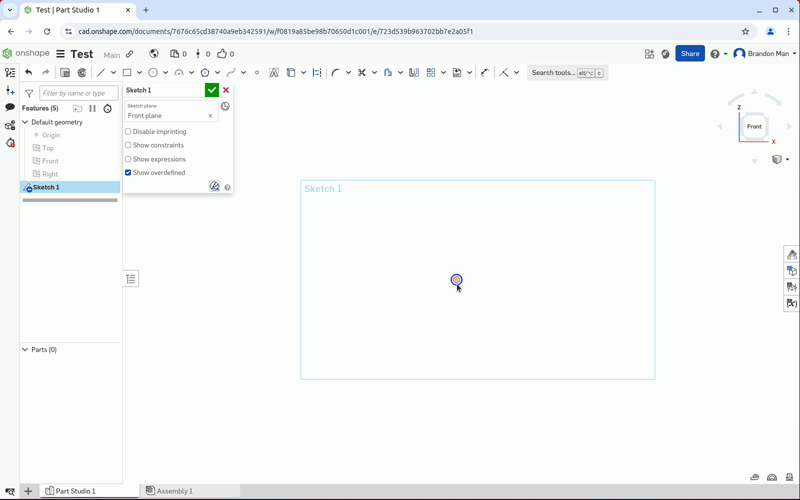
scroll(6)
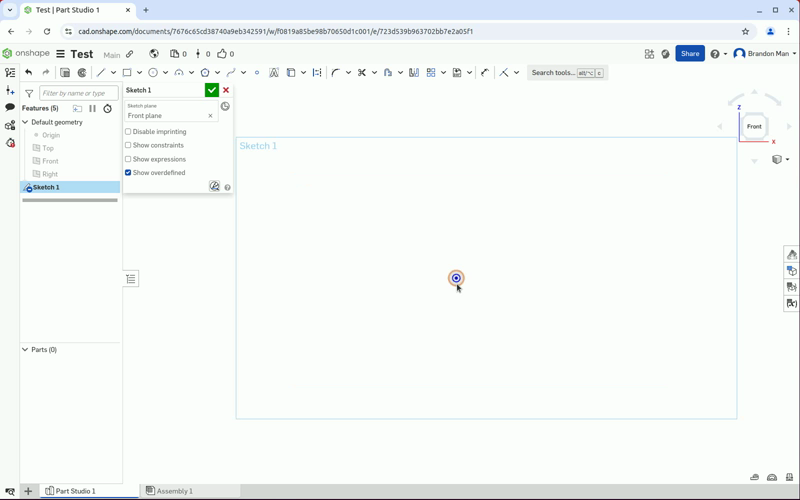
scroll(6)
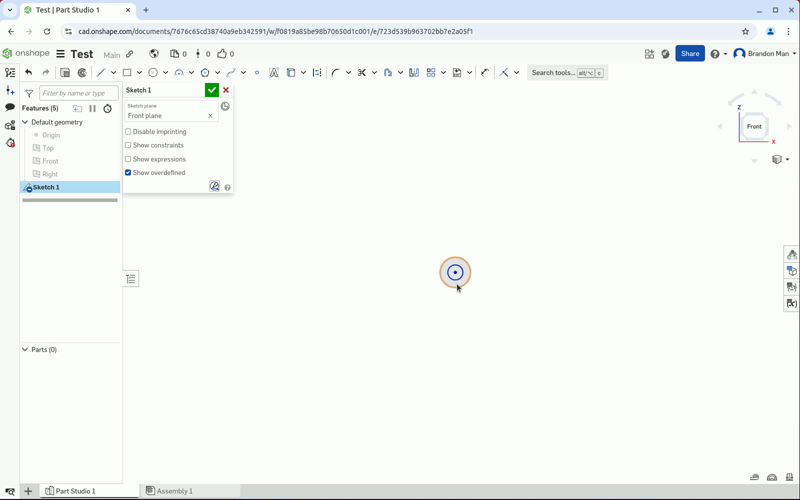
click(457, 283)
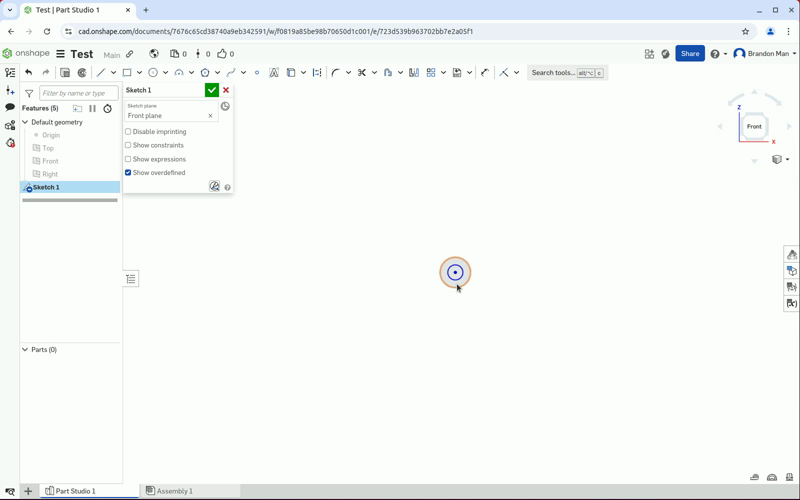
scroll(-6)
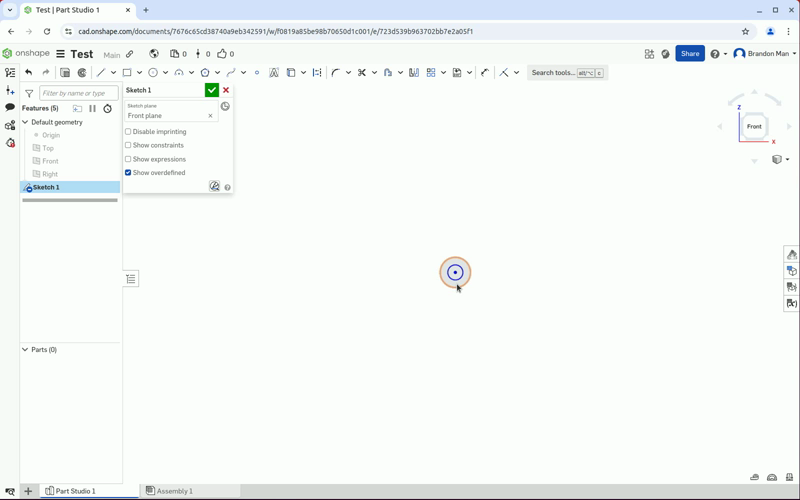
scroll(-6)
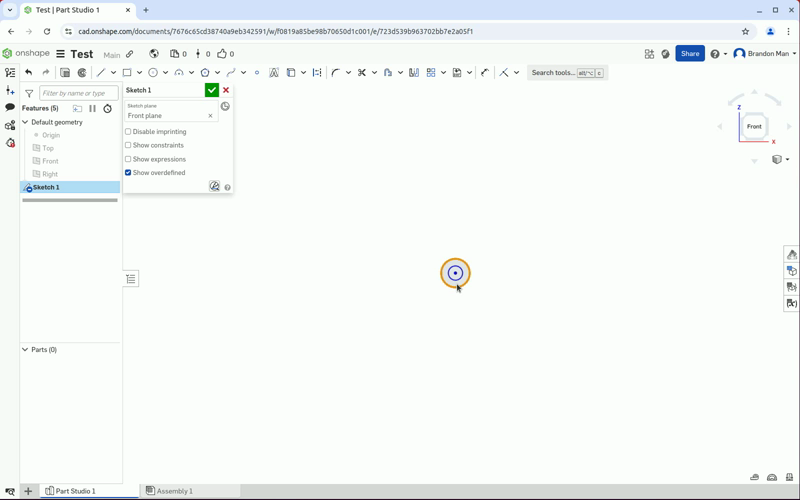
scroll(-6)
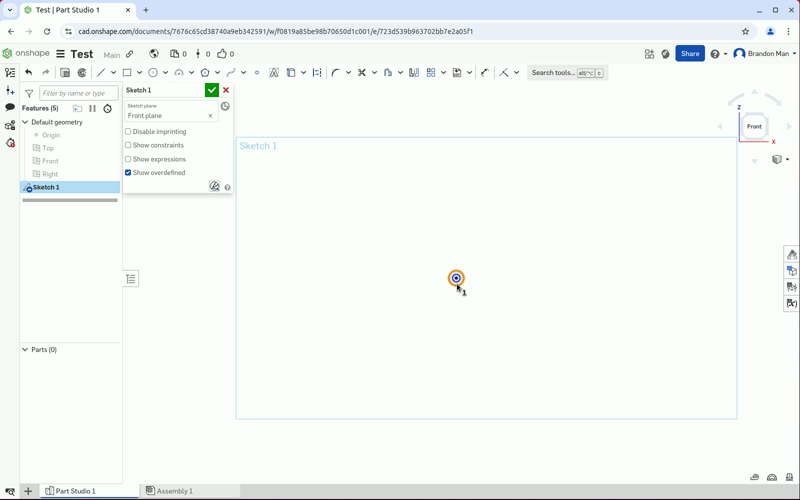
scroll(-6)
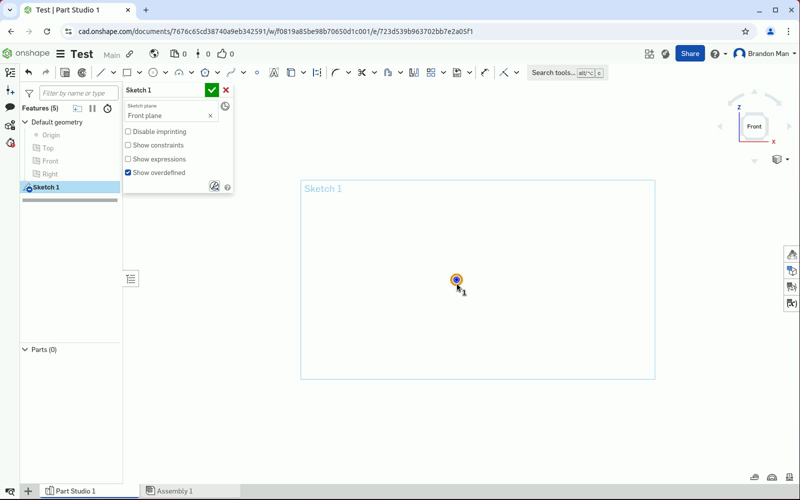
scroll(-6)
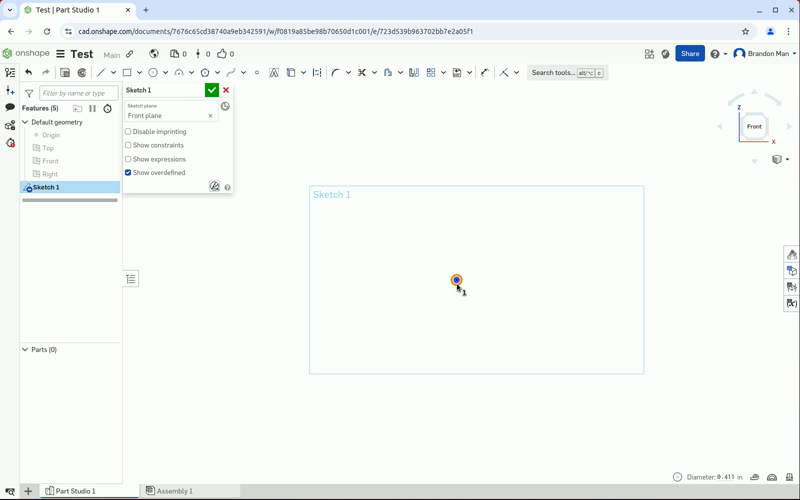
scroll(-6)
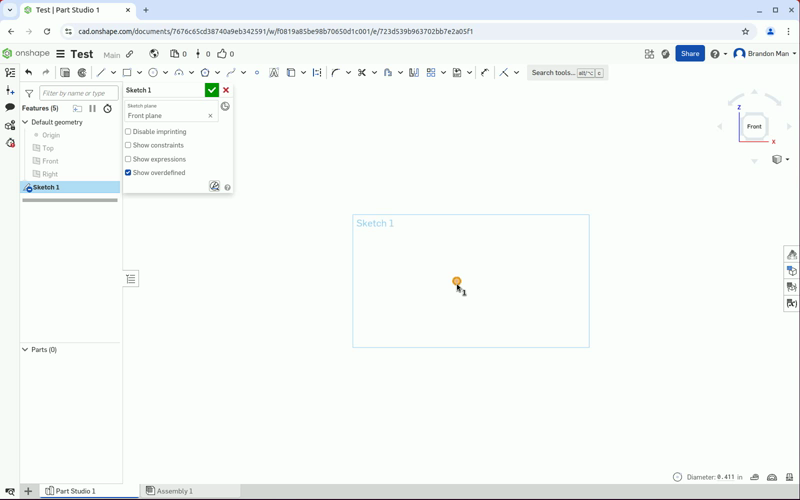
scroll(-6)
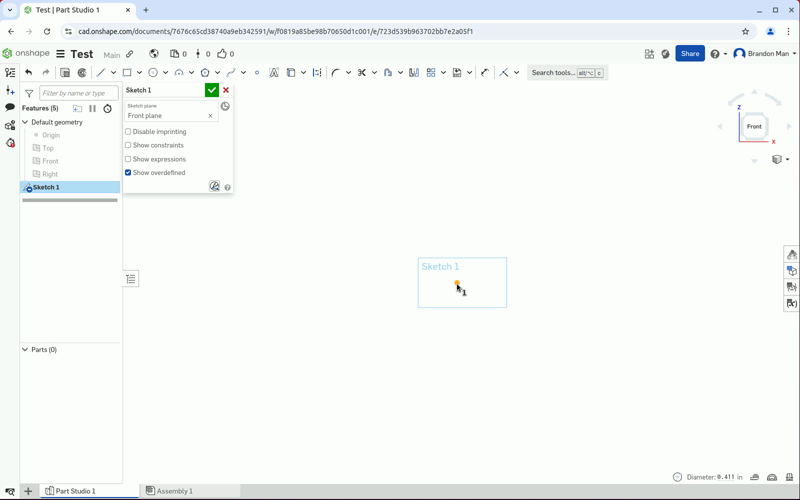
mouse_move(73, 352)
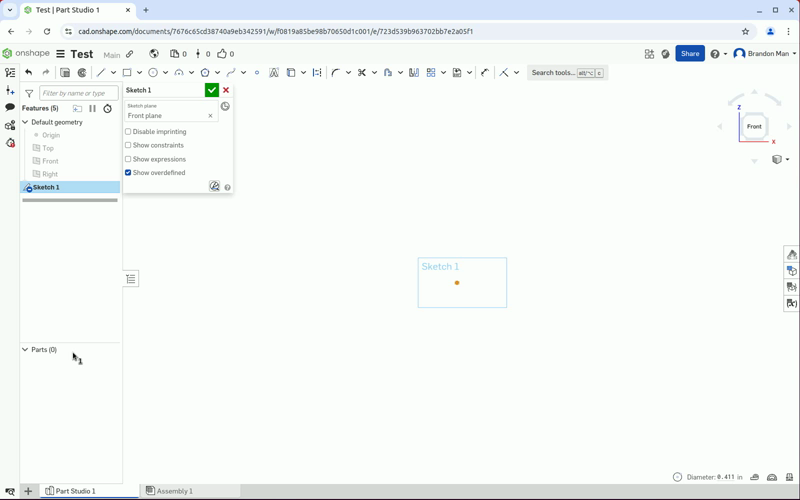
key(shift+y)
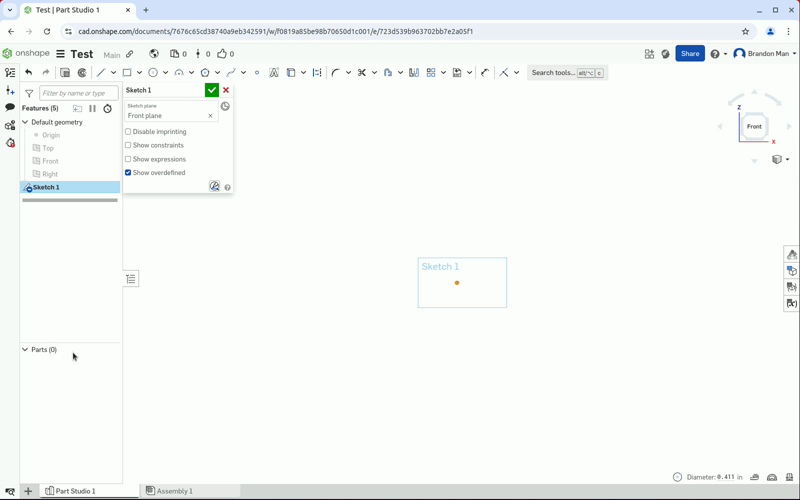
key(shift+e)
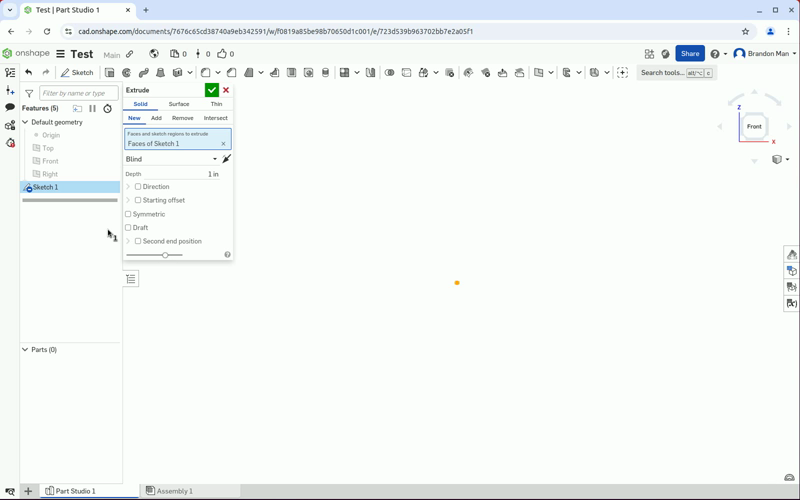
mouse_move(143, 106)
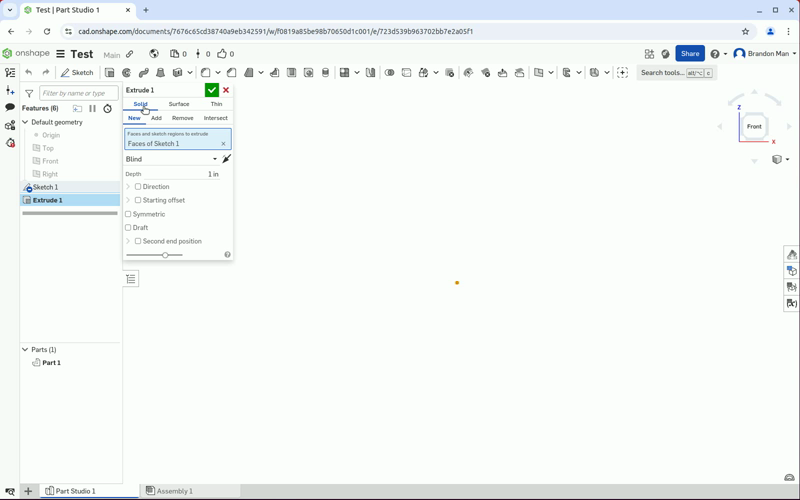
click(143, 106)
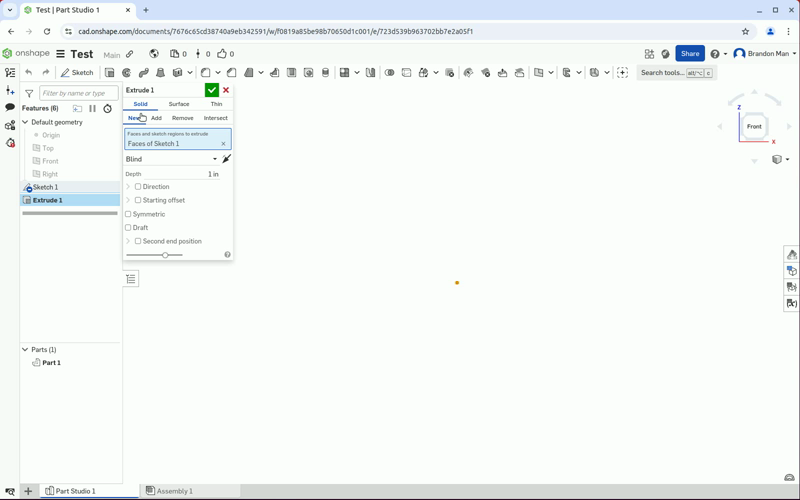
mouse_move(137, 120)
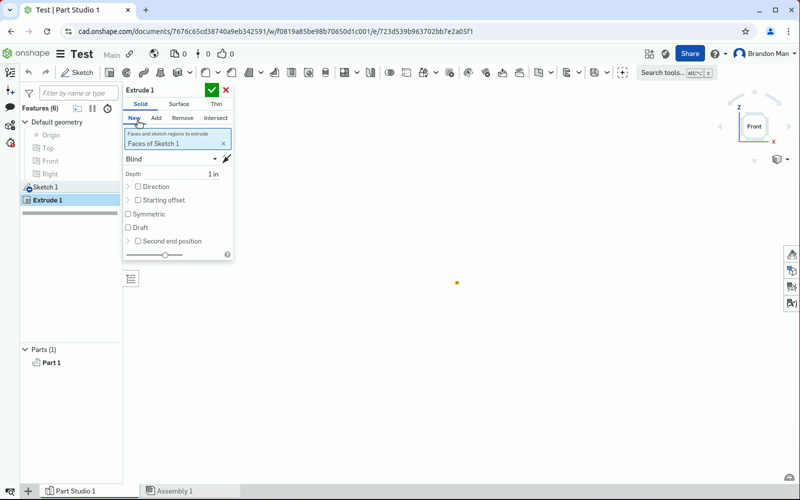
click(137, 120)
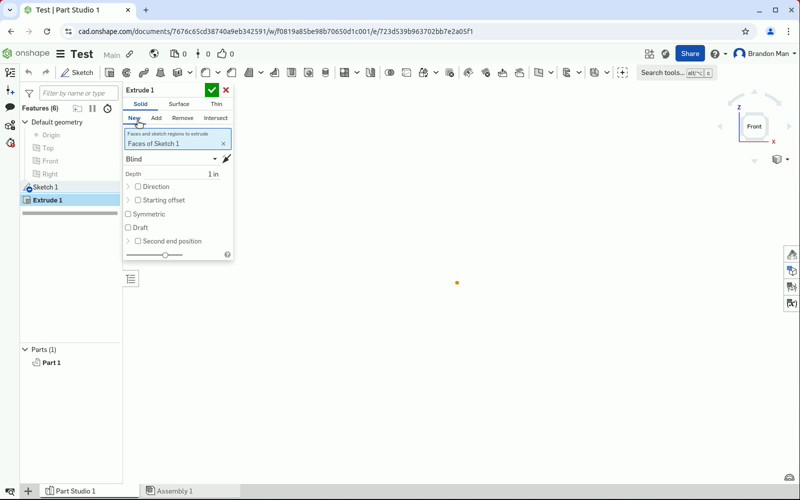
key(tab, 4)
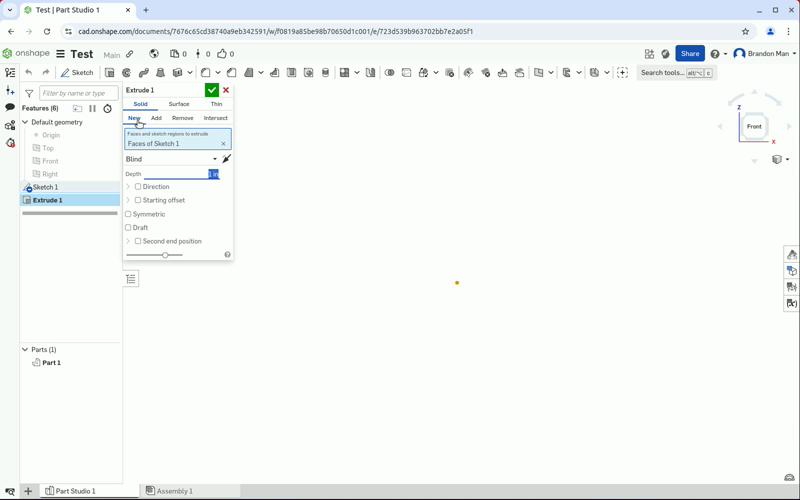
text(21.905)
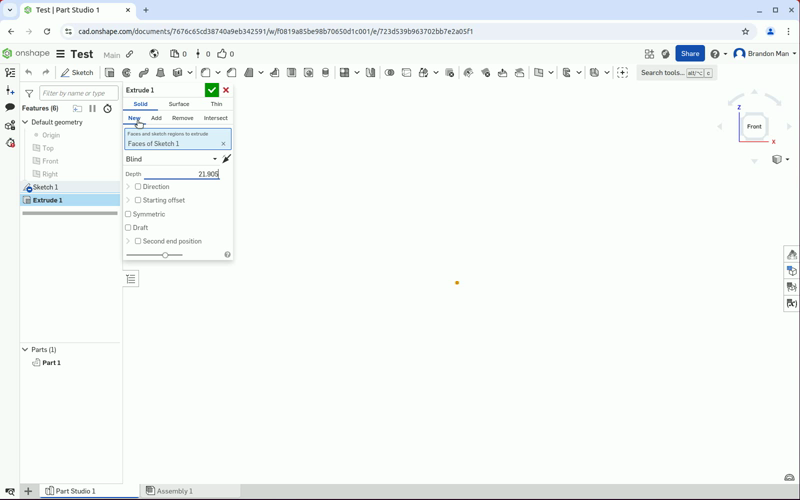
key(enter)
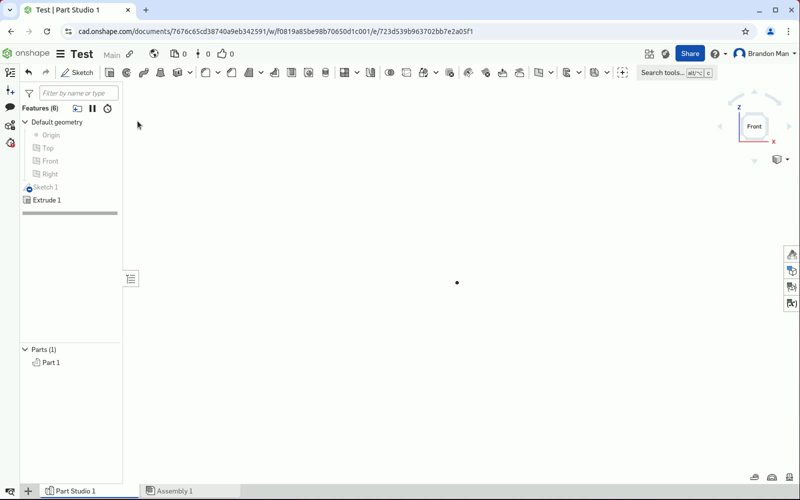
key(shift+h)
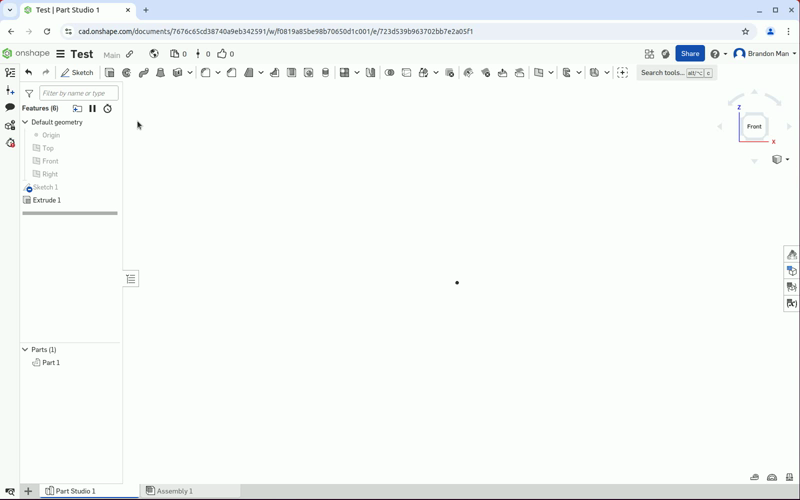
key(shift+h)
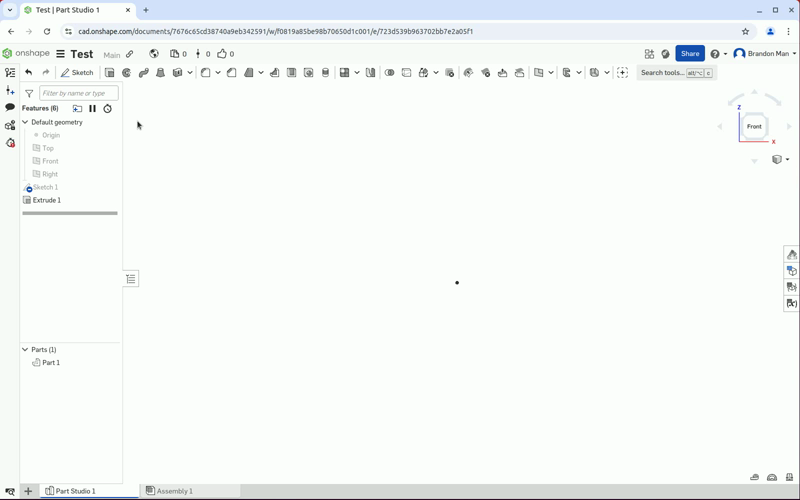
mouse_move(73, 189)
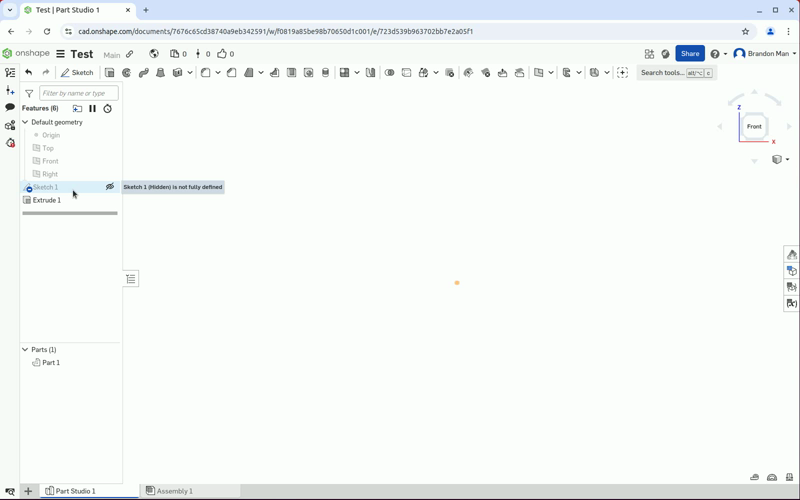
click(73, 189)
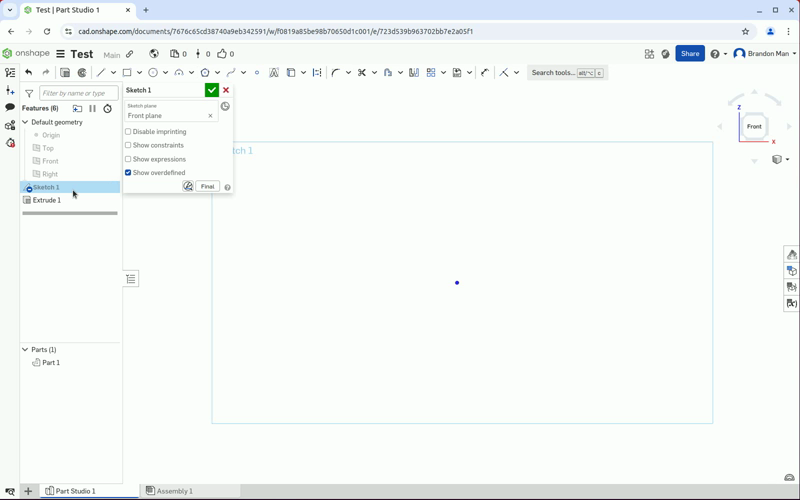
mouse_move(229, 92)
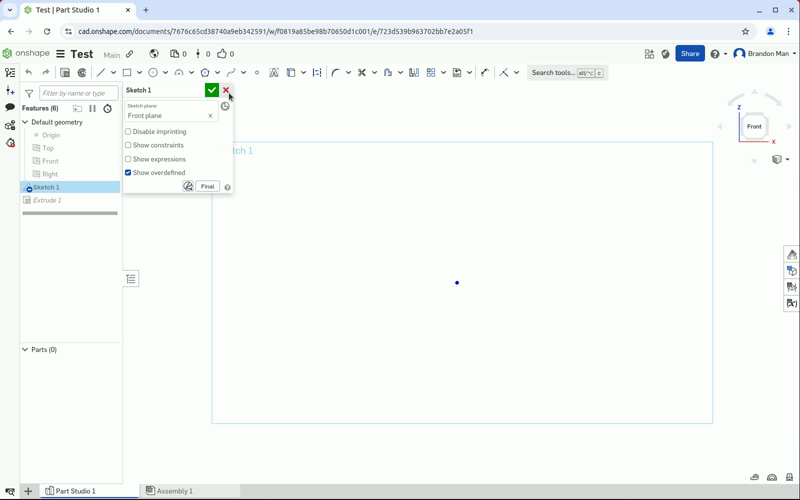
click(229, 92)
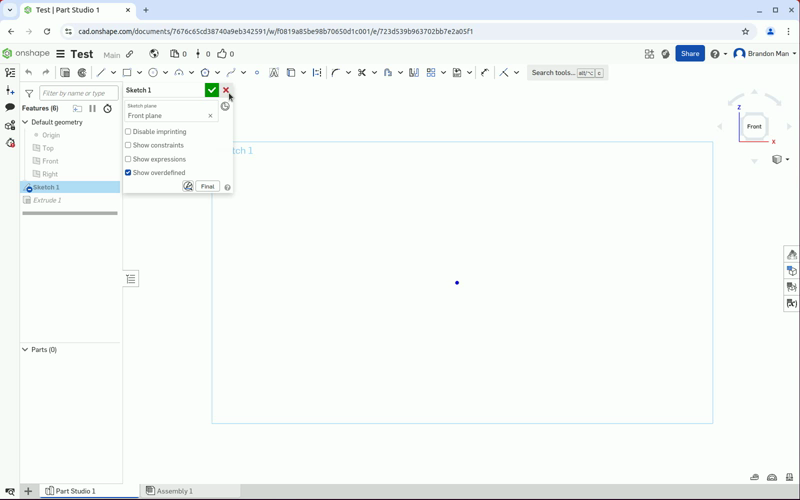
key(shift+s)
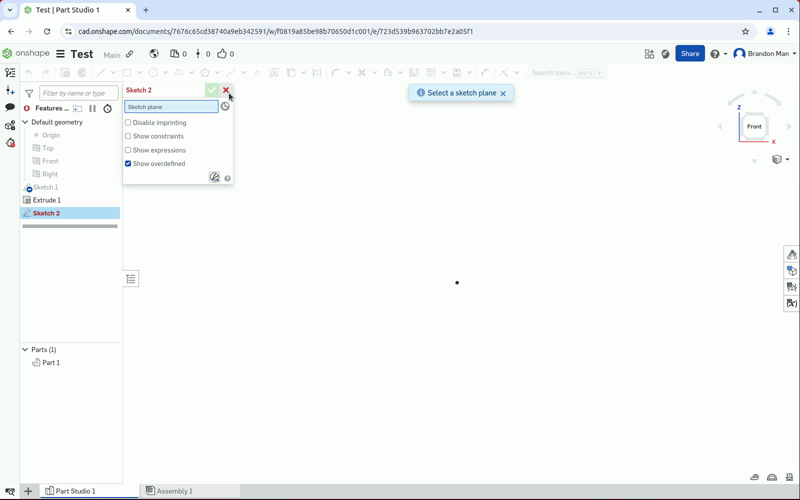
mouse_move(73, 163)
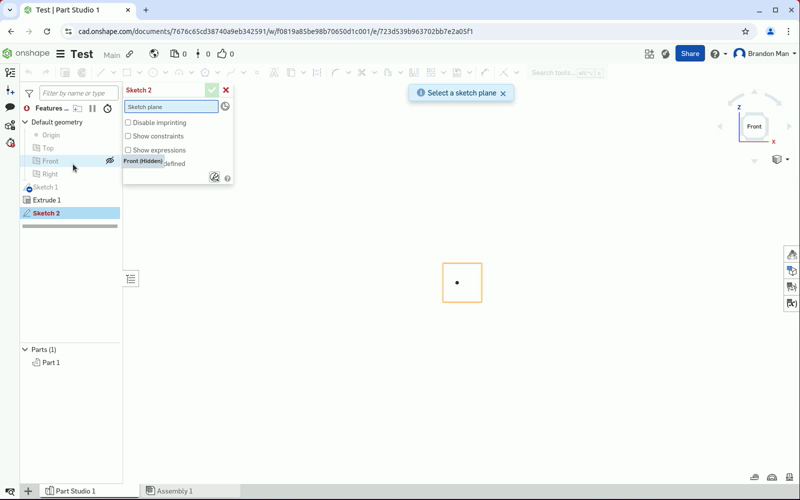
click(73, 163)
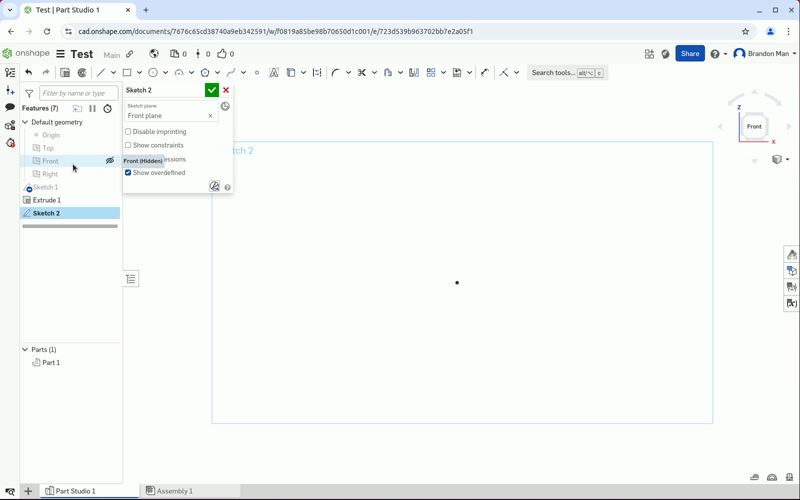
mouse_move(73, 352)
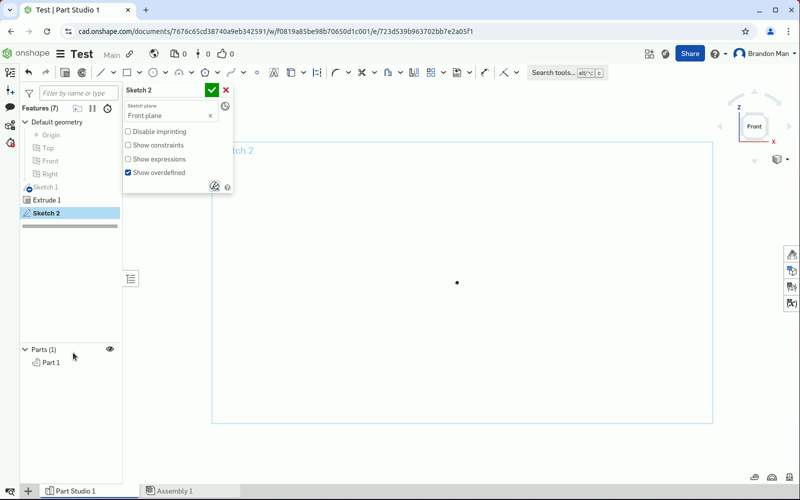
key(y)
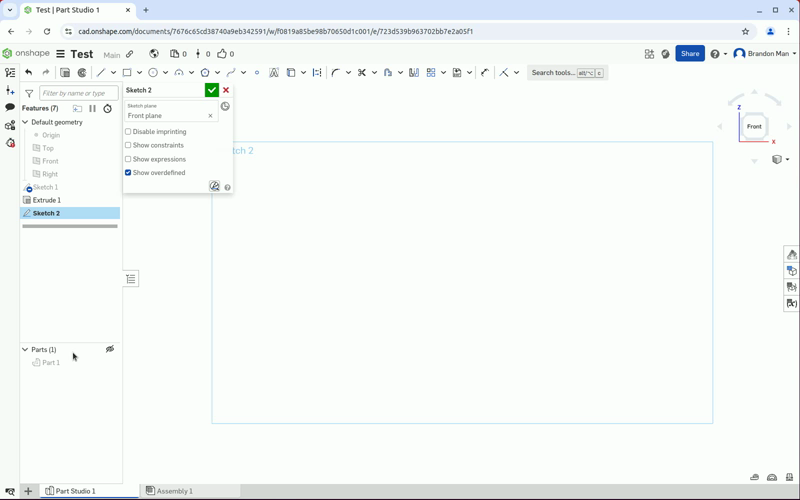
key(c)
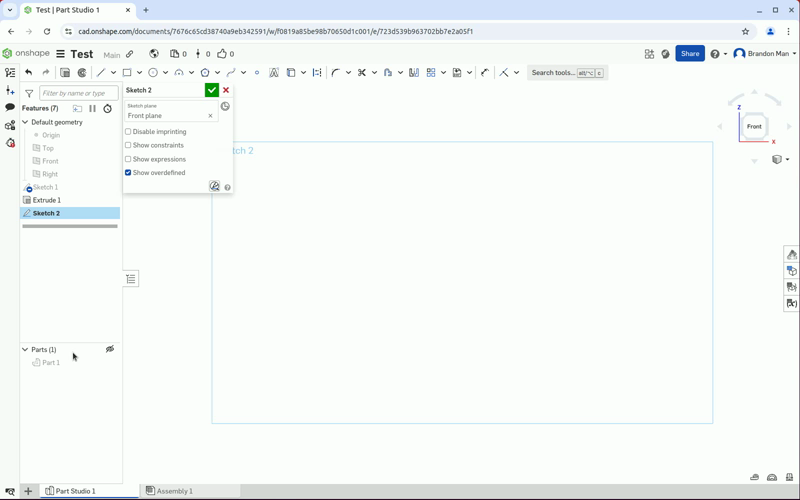
key_down(shift)
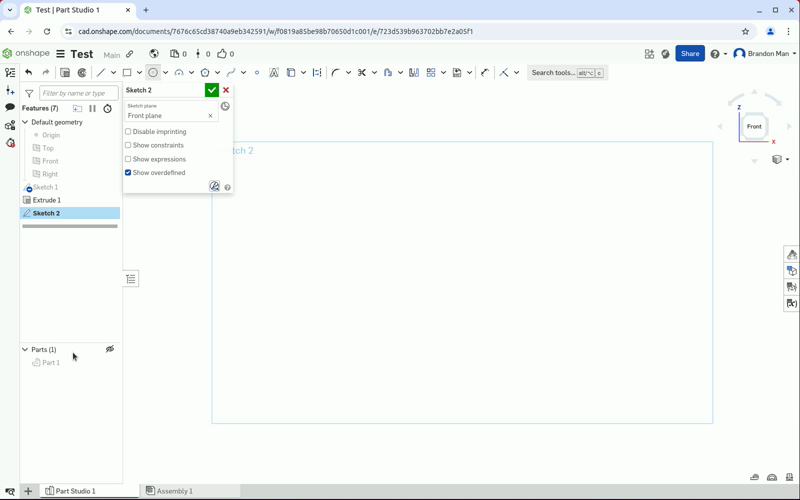
mouse_move(459, 282)
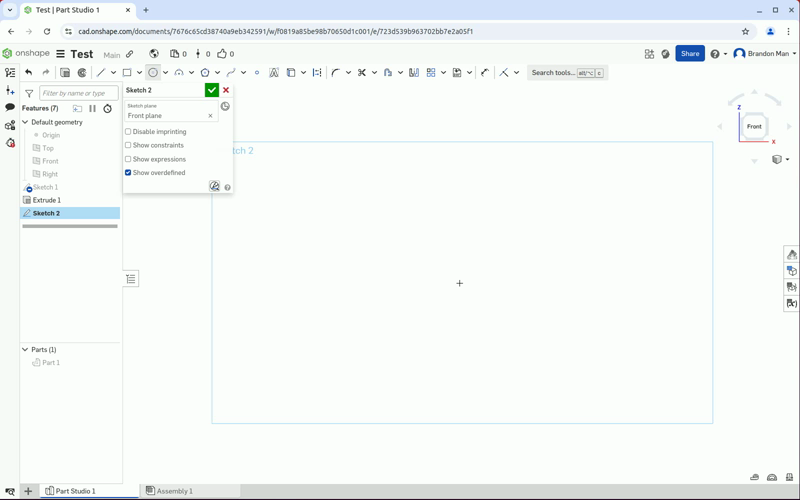
click(459, 282)
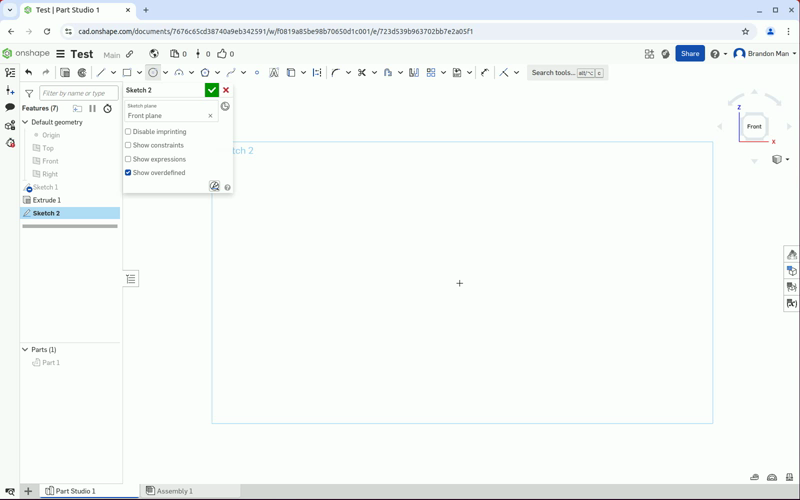
key_up(shift)
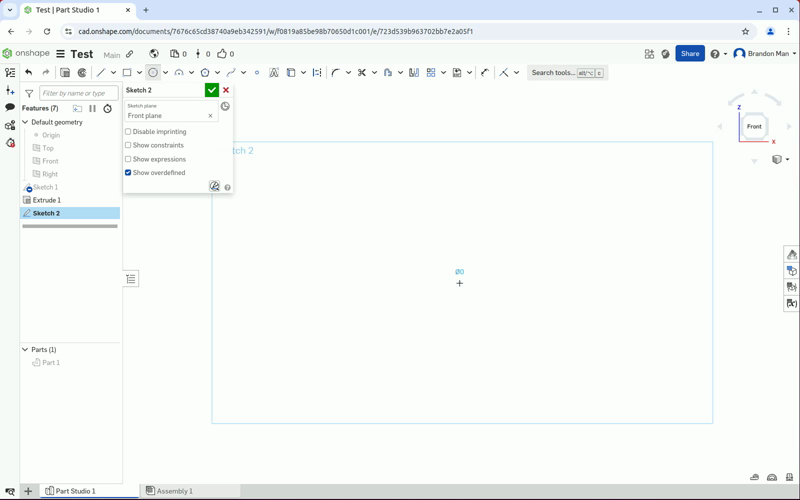
mouse_move(460, 282)
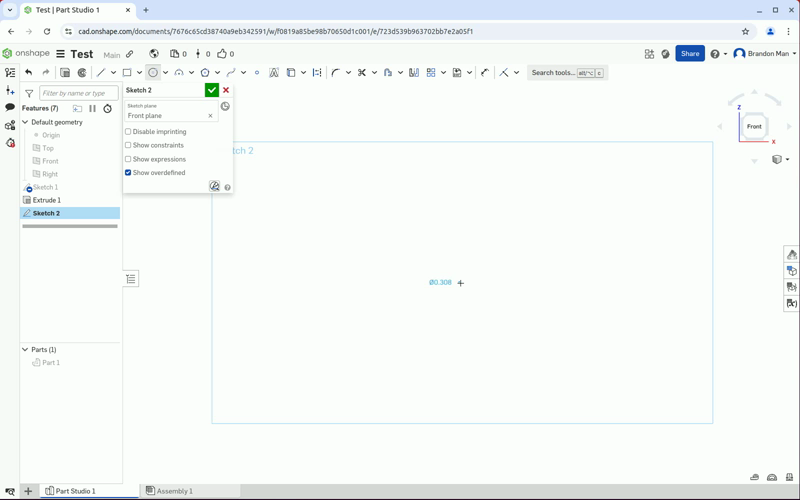
scroll(6)
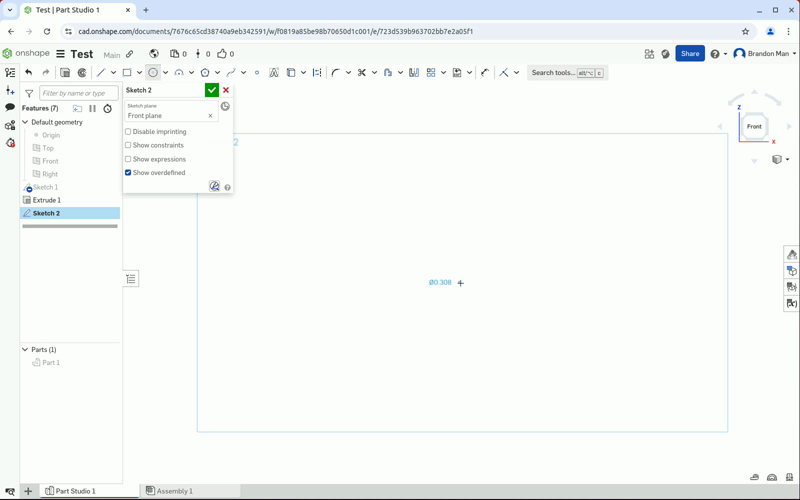
scroll(6)
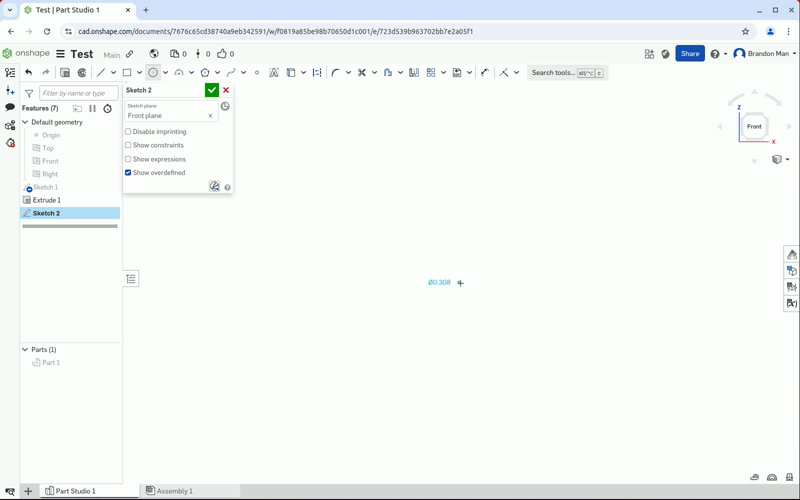
scroll(6)
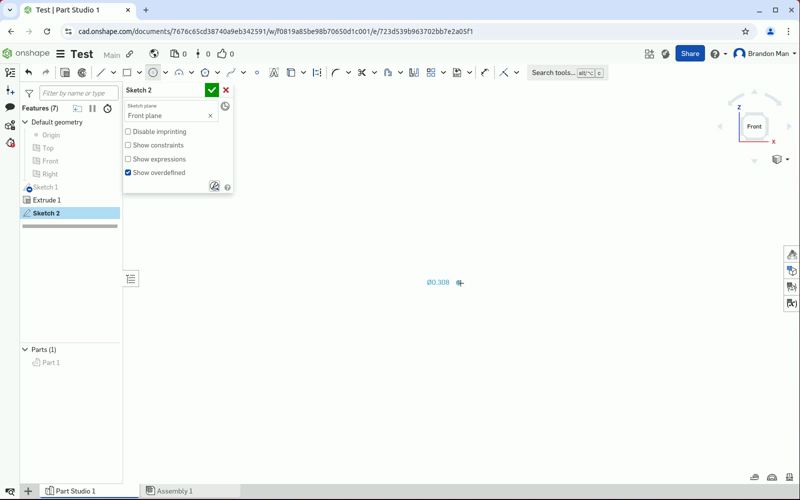
scroll(6)
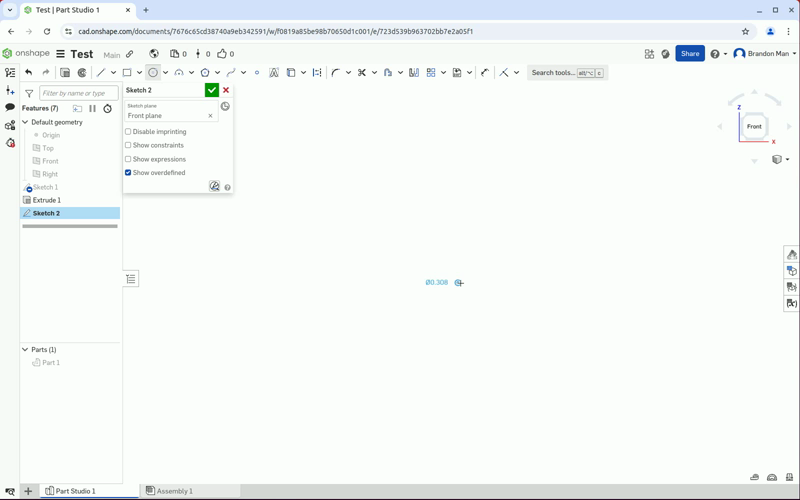
scroll(6)
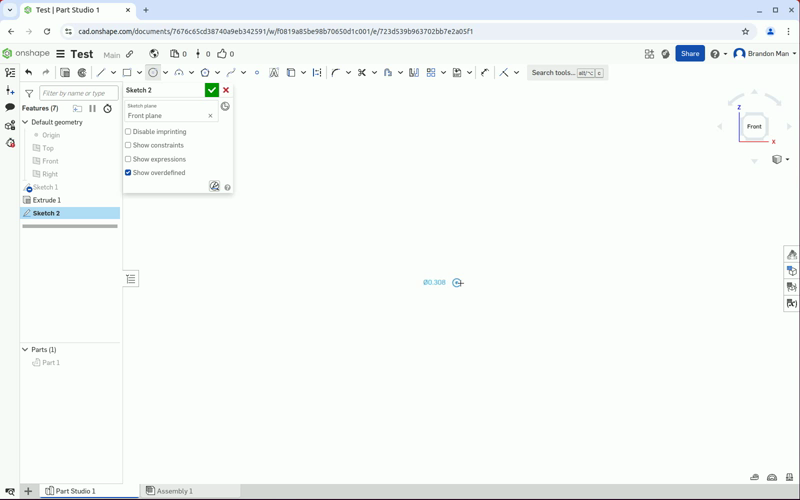
scroll(6)
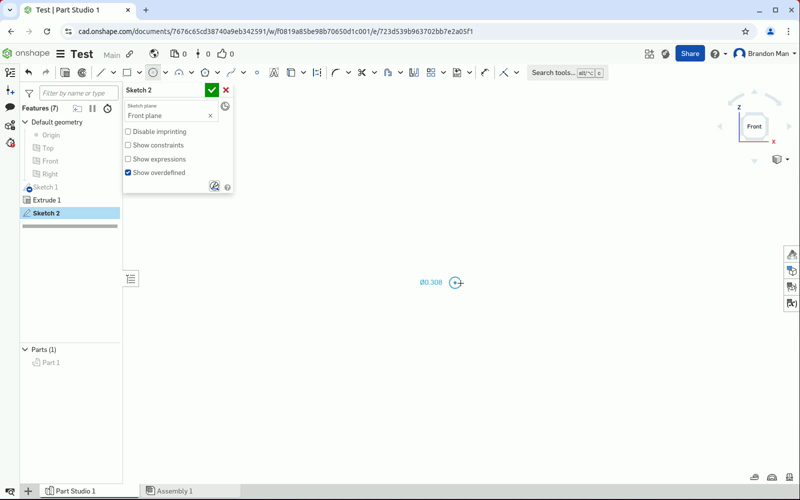
scroll(6)
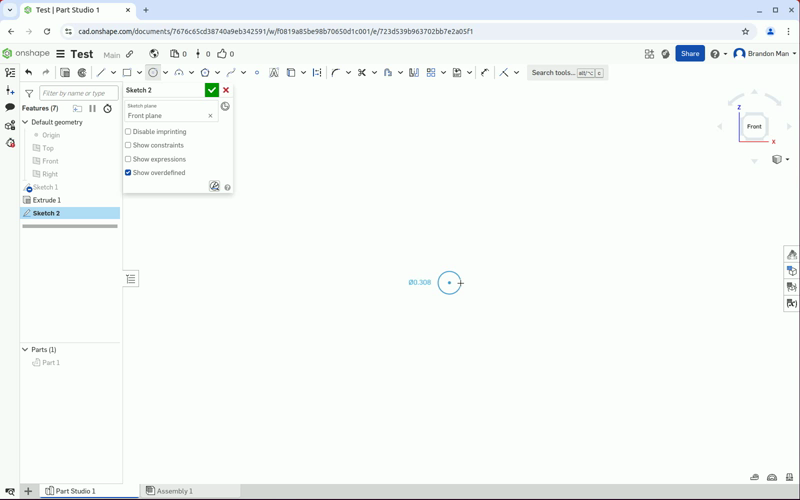
click(460, 282)
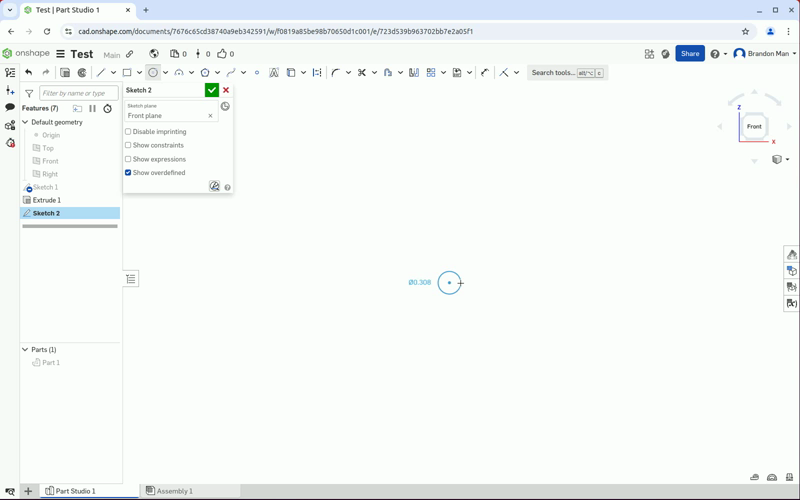
scroll(-6)
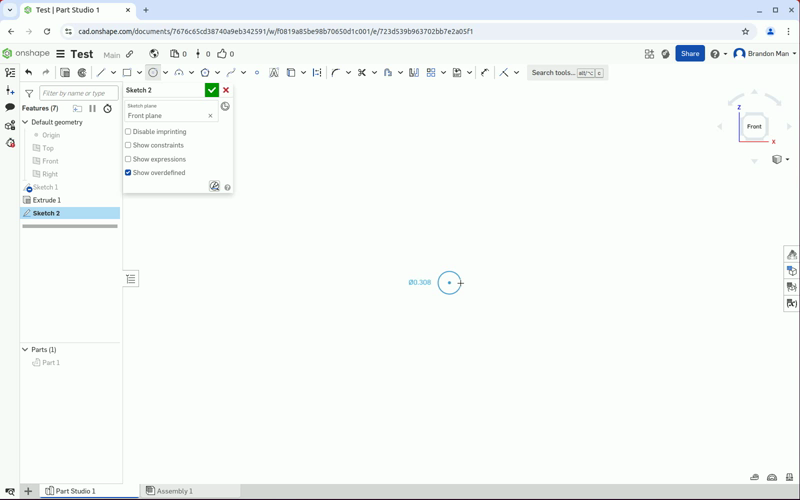
scroll(-6)
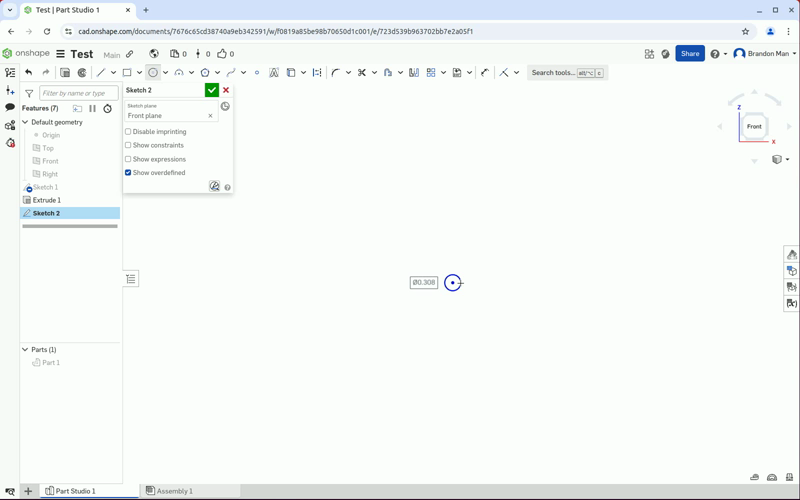
scroll(-6)
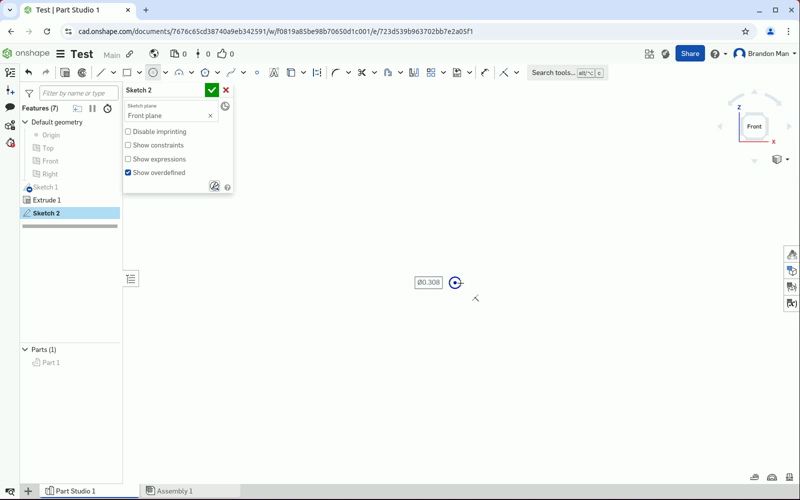
scroll(-6)
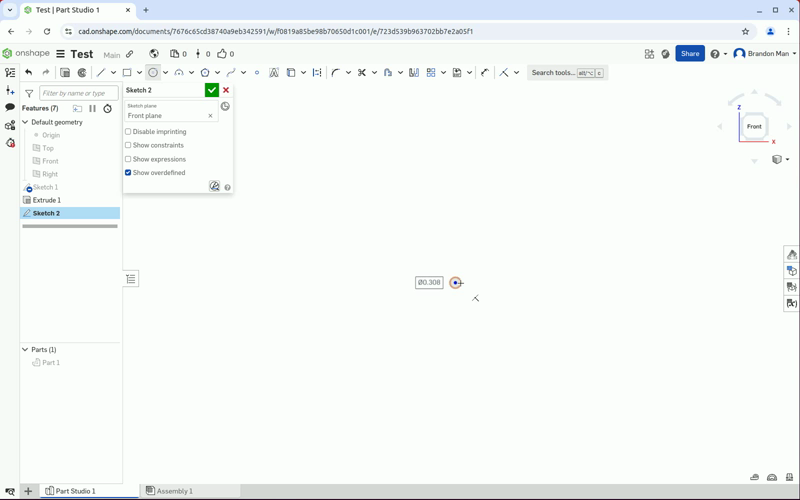
scroll(-6)
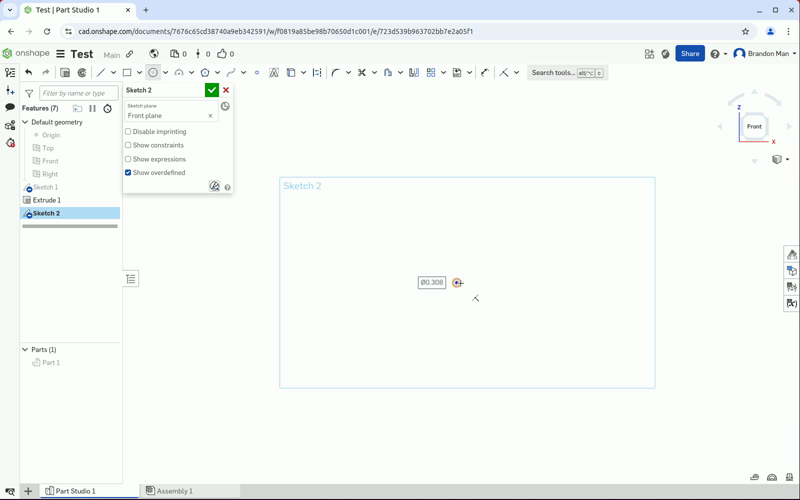
scroll(-6)
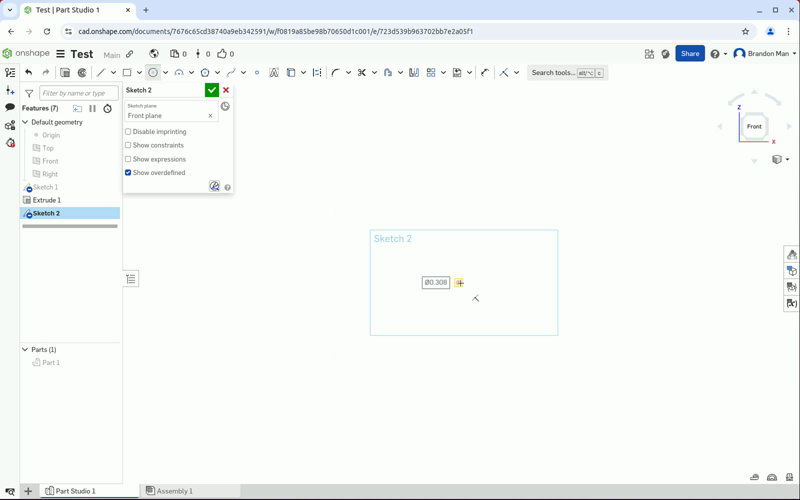
scroll(-6)
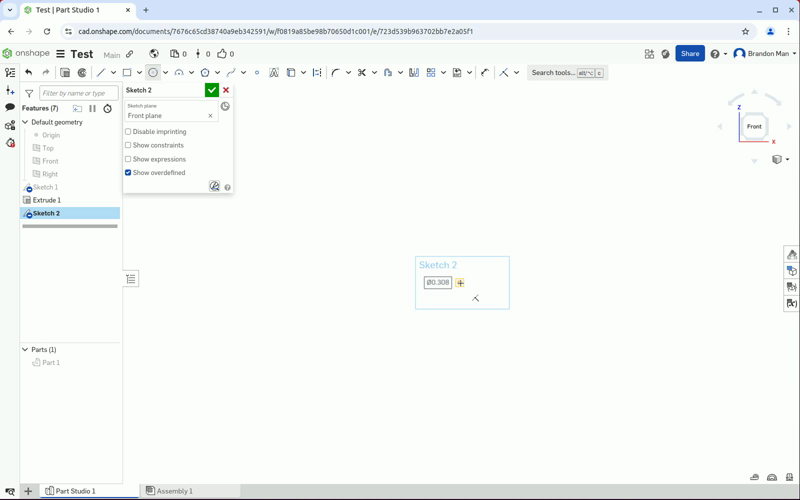
key(esc)
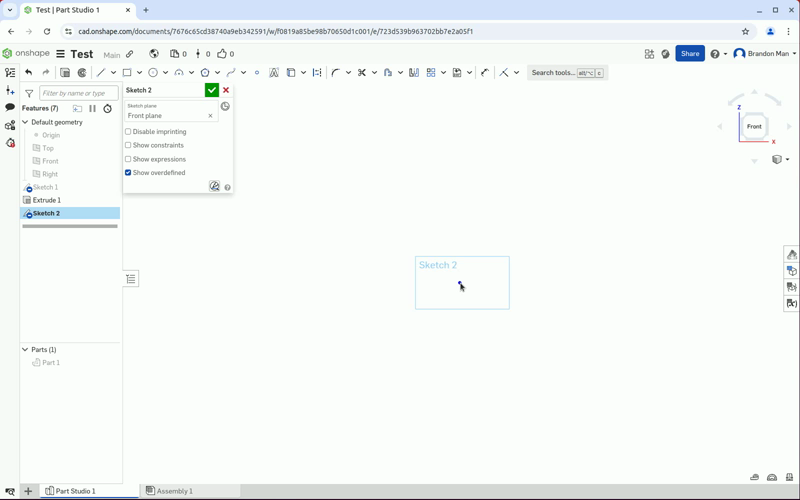
key(c)
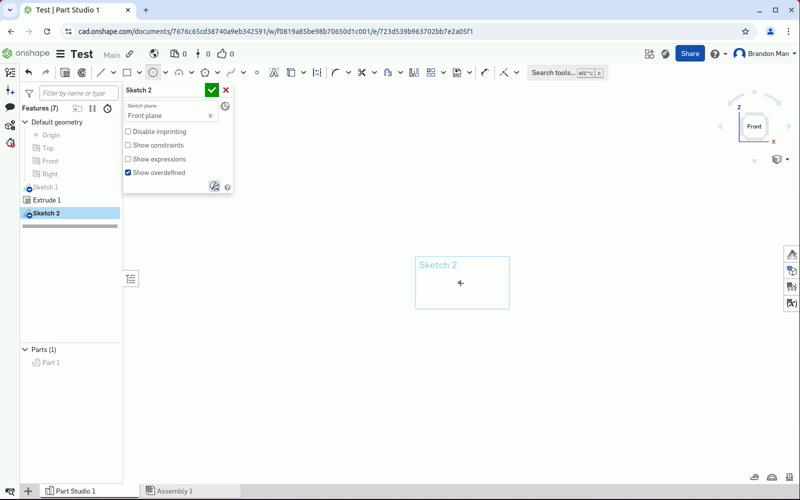
key_down(shift)
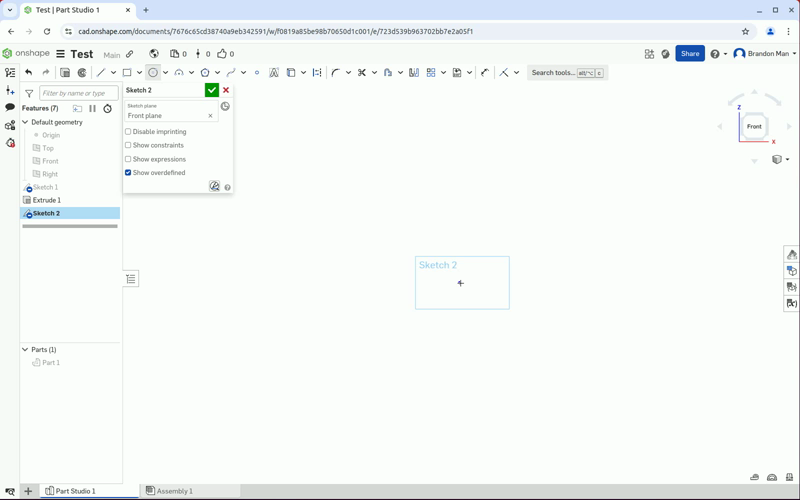
mouse_move(459, 282)
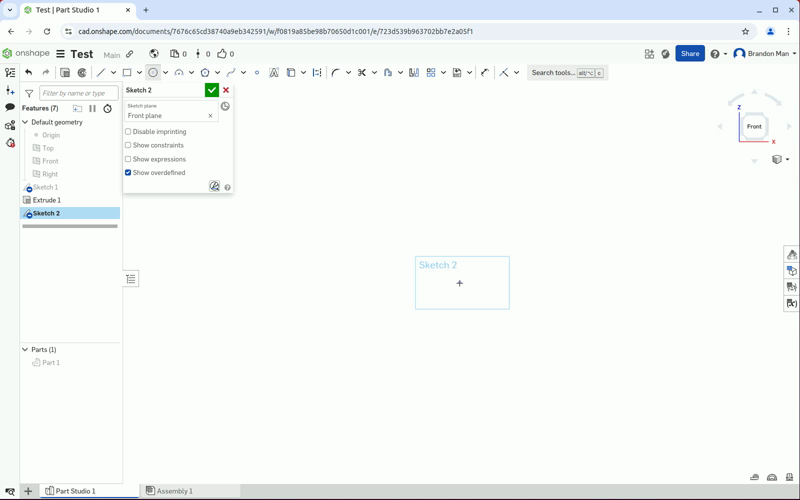
scroll(6)
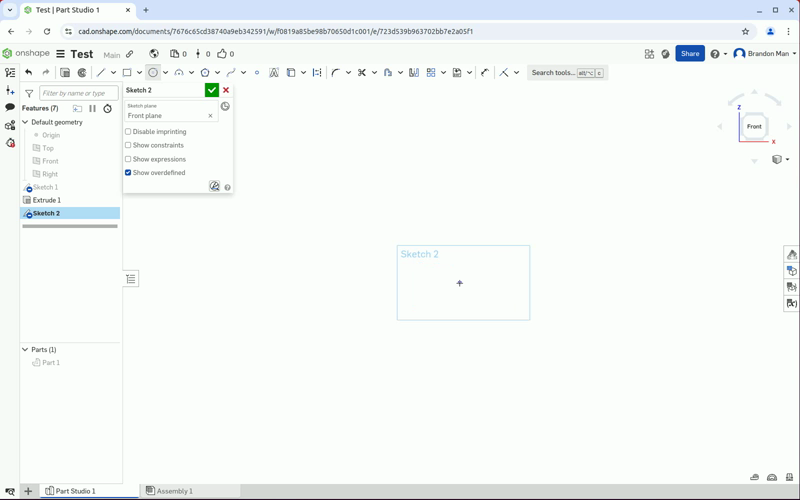
scroll(6)
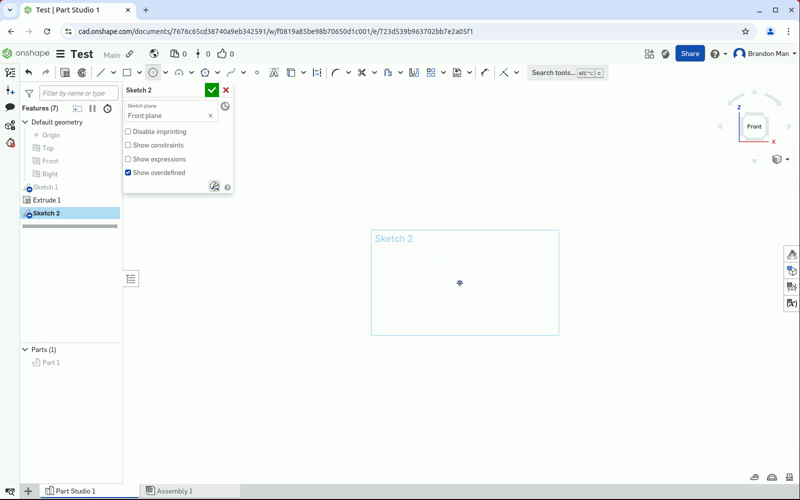
scroll(6)
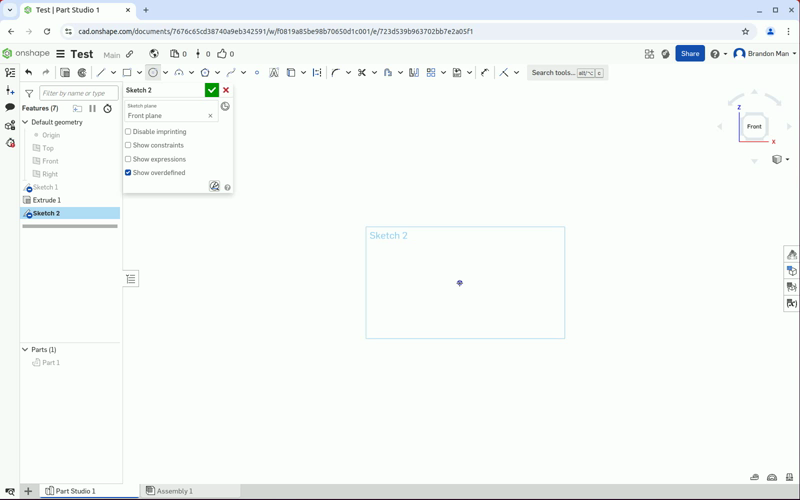
scroll(6)
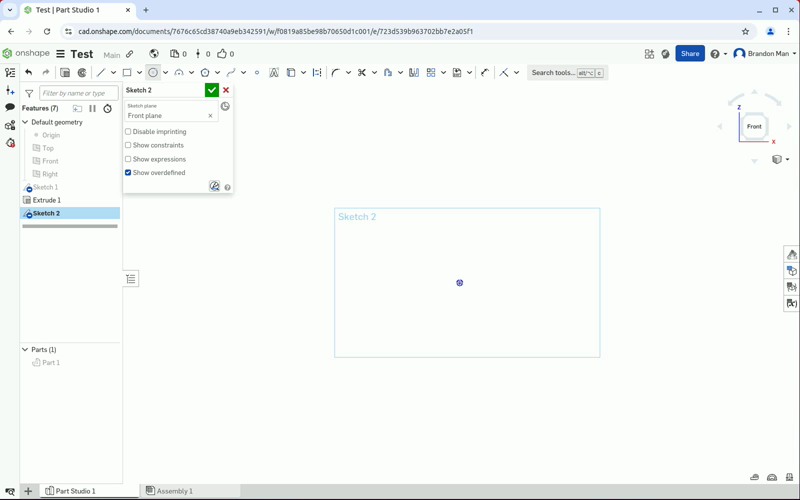
scroll(6)
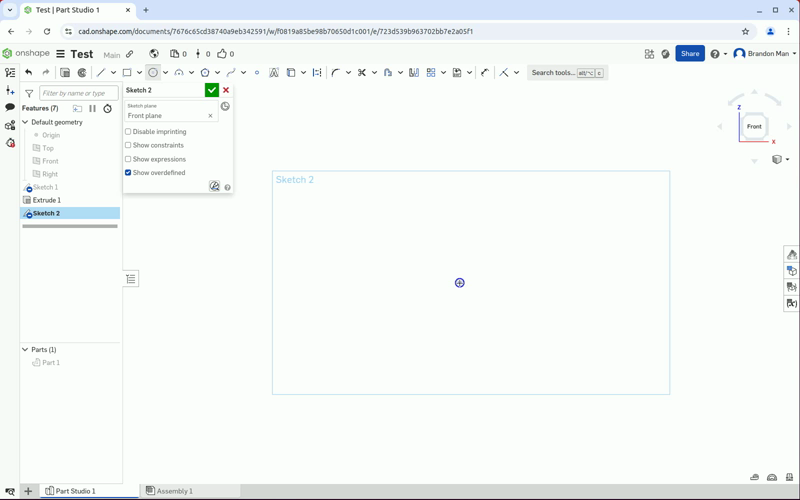
scroll(6)
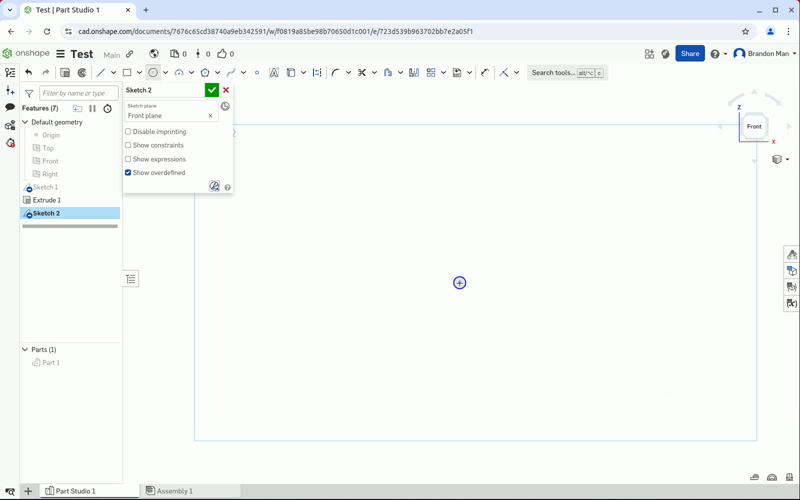
scroll(6)
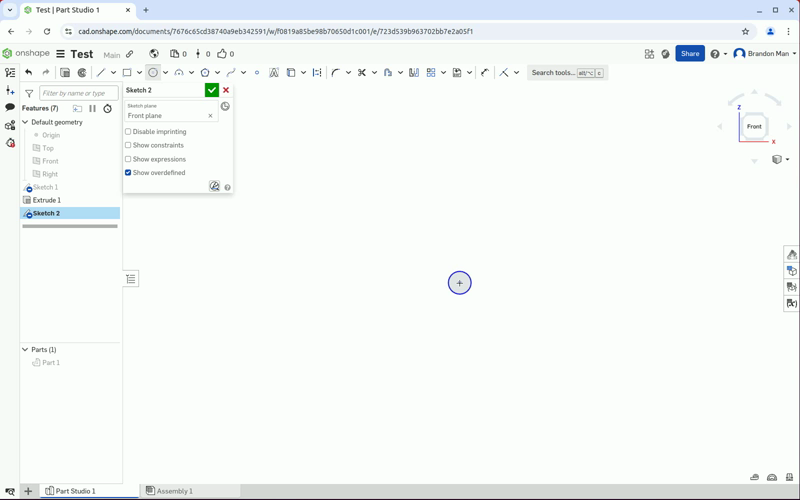
click(459, 282)
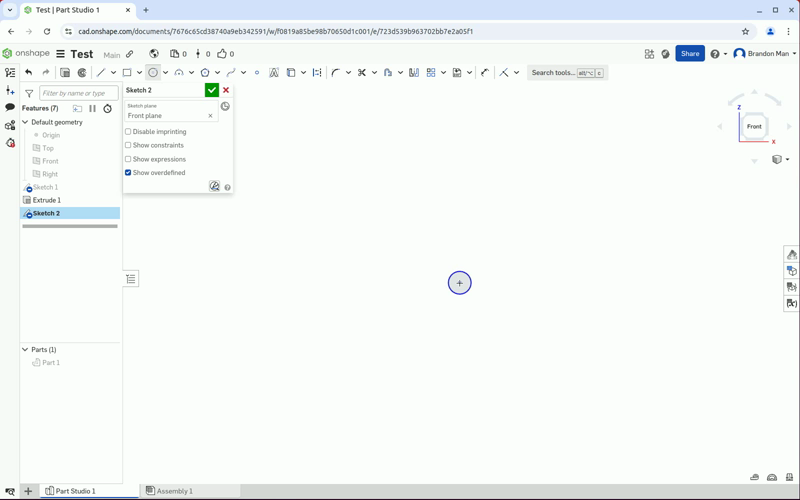
scroll(-6)
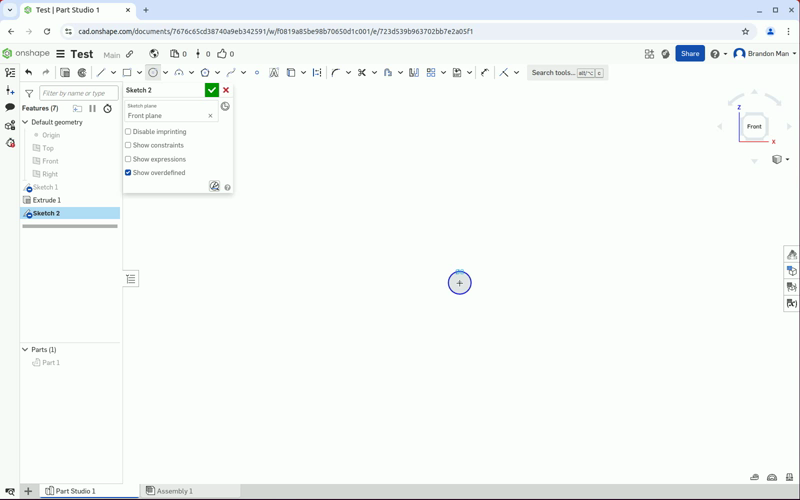
scroll(-6)
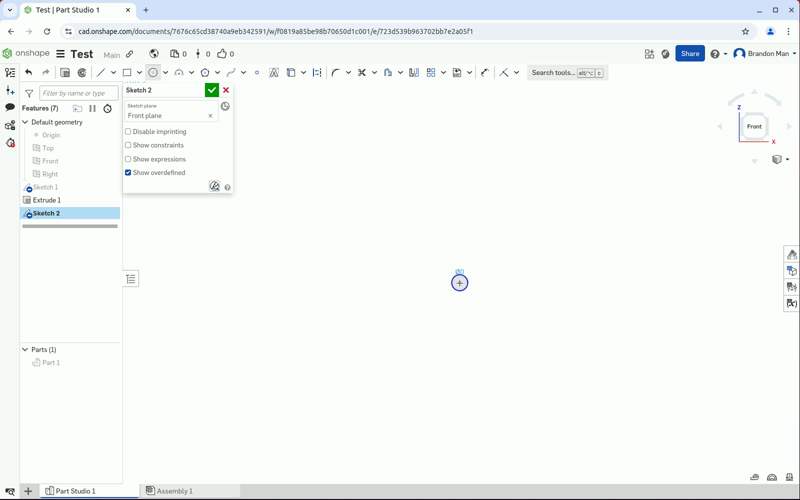
scroll(-6)
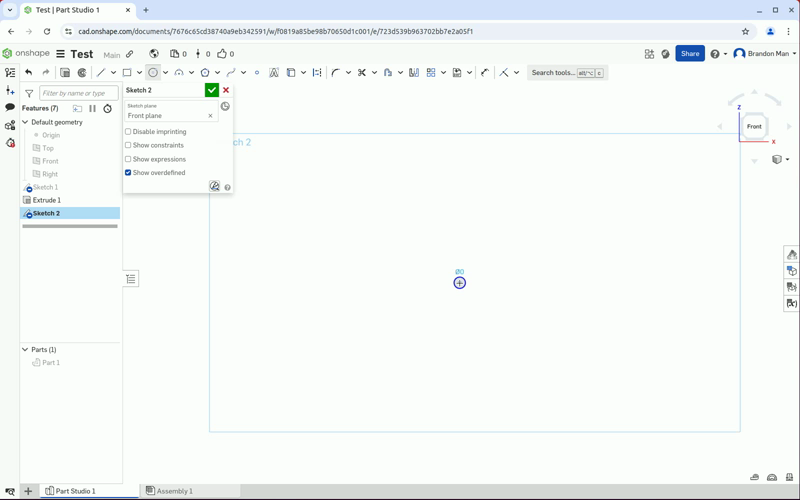
scroll(-6)
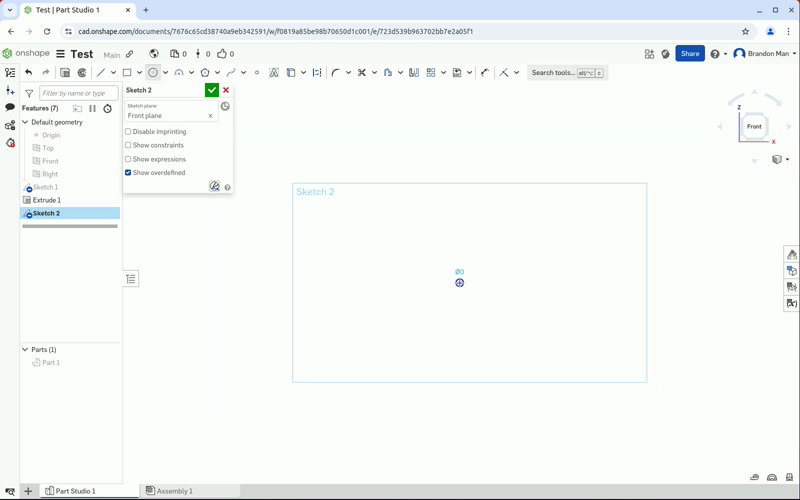
scroll(-6)
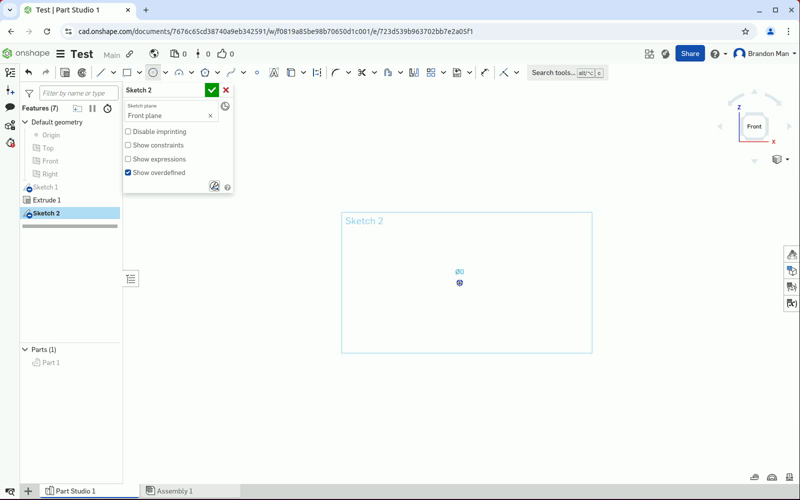
scroll(-6)
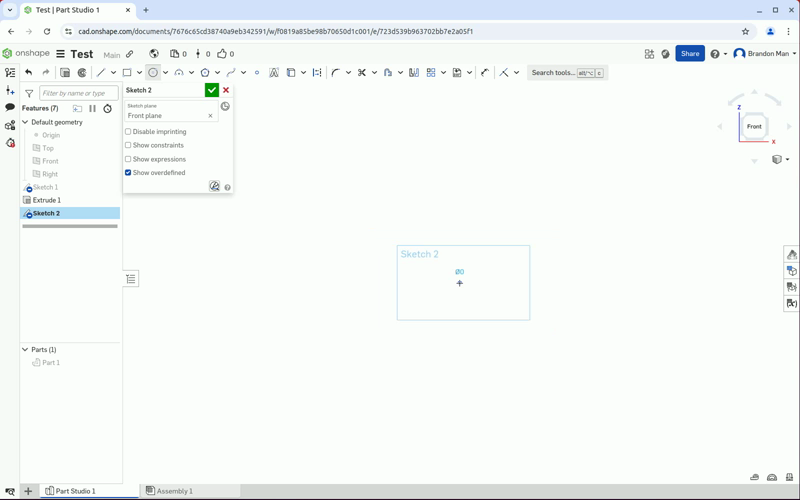
scroll(-6)
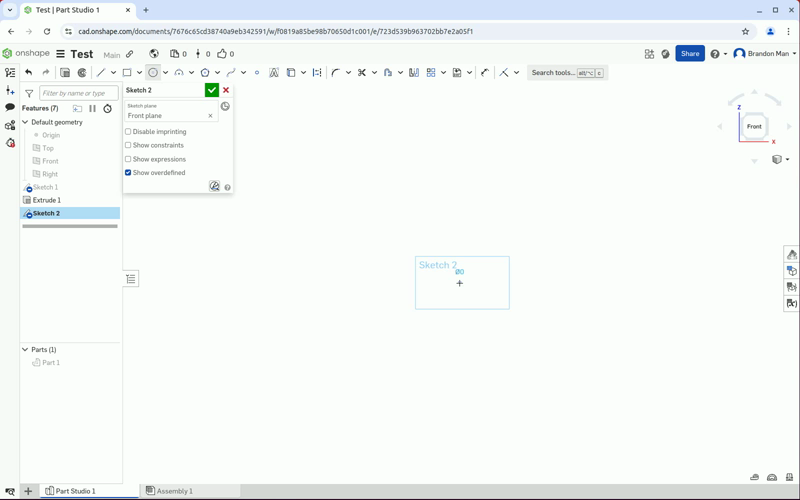
key_up(shift)
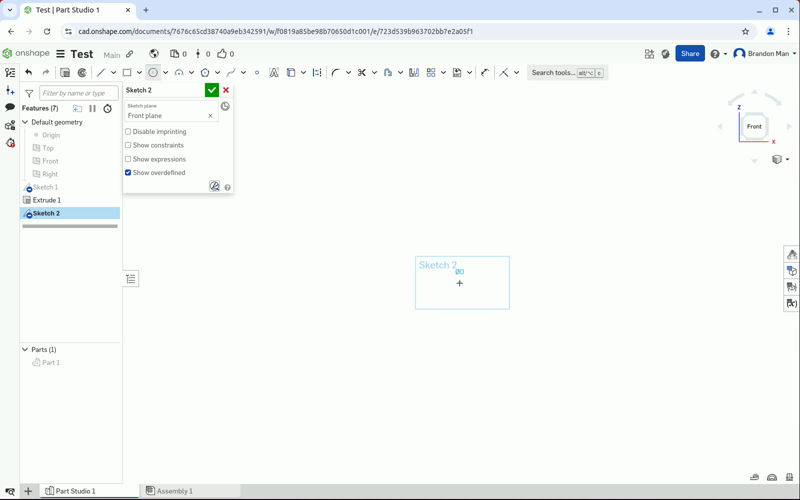
mouse_move(459, 282)
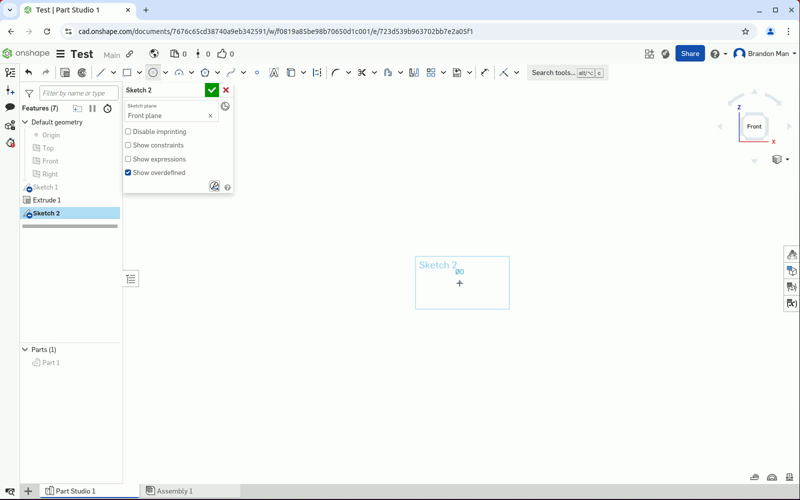
scroll(6)
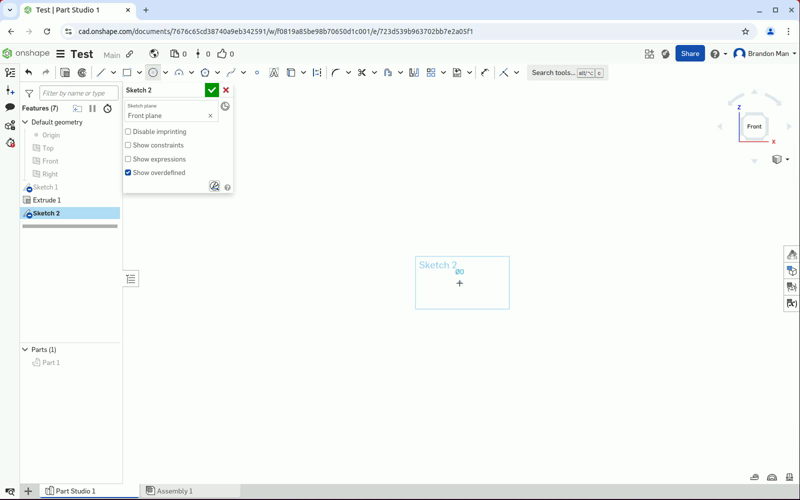
scroll(6)
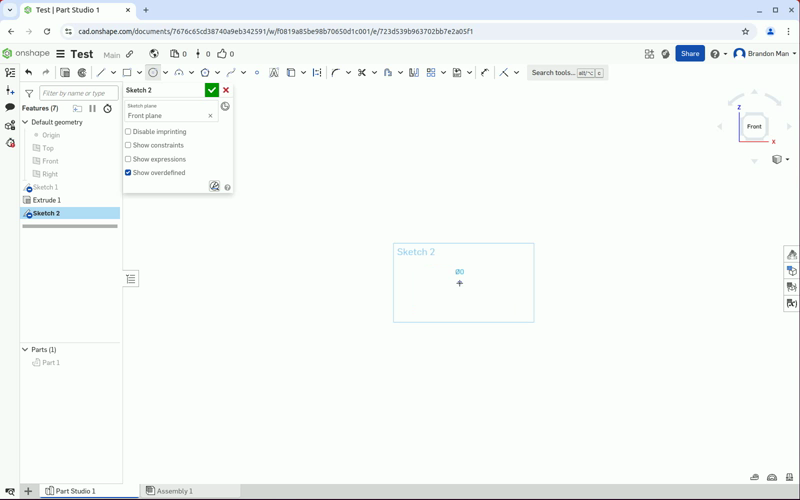
scroll(6)
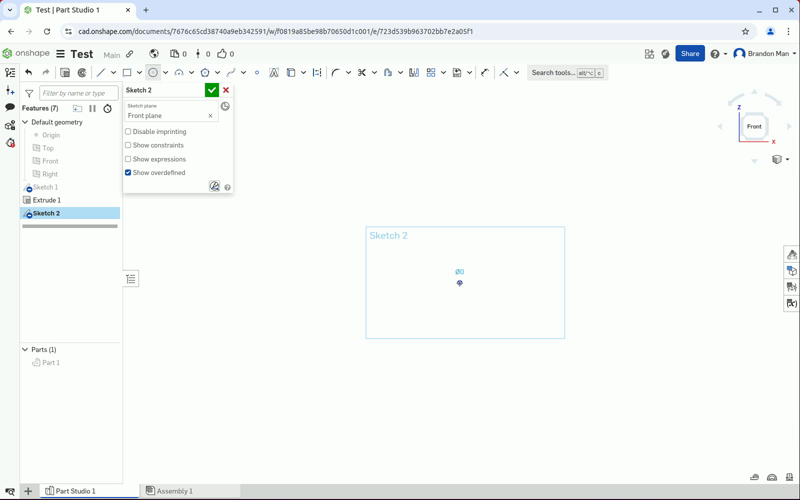
scroll(6)
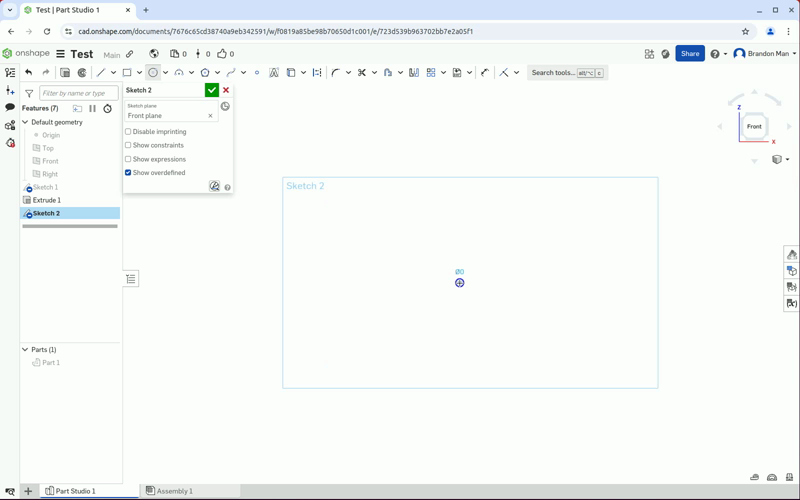
scroll(6)
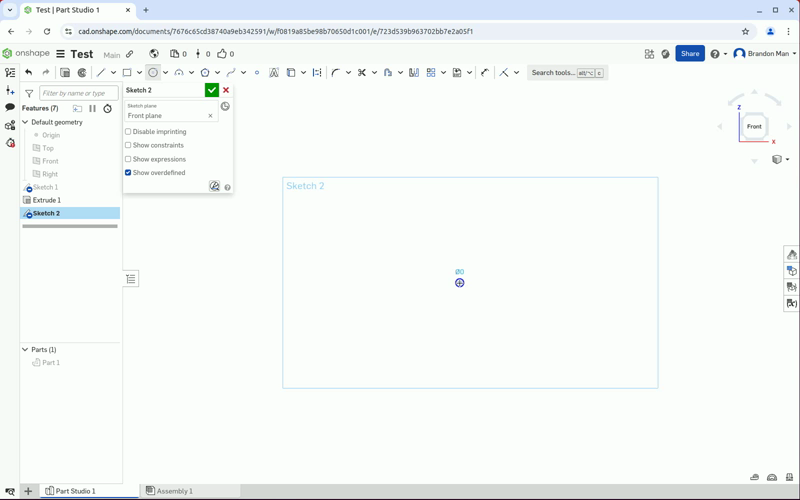
scroll(6)
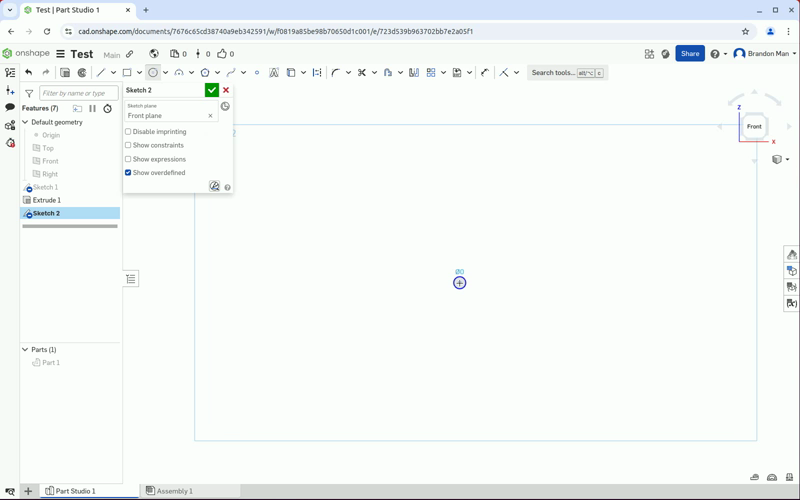
scroll(6)
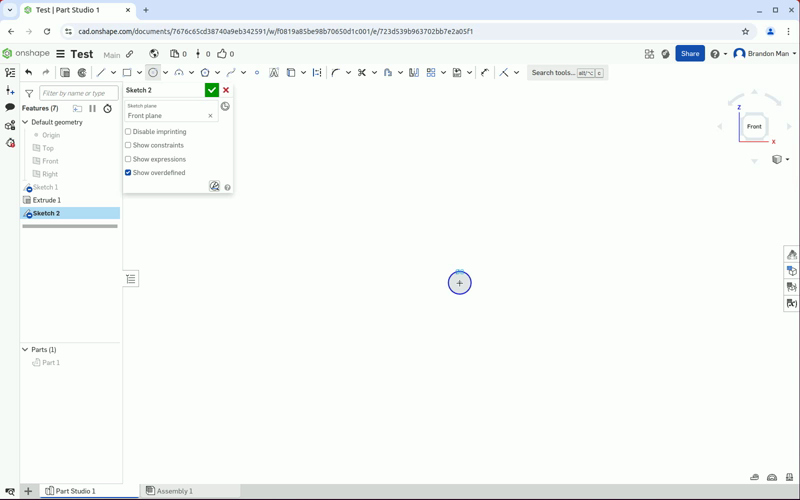
click(459, 282)
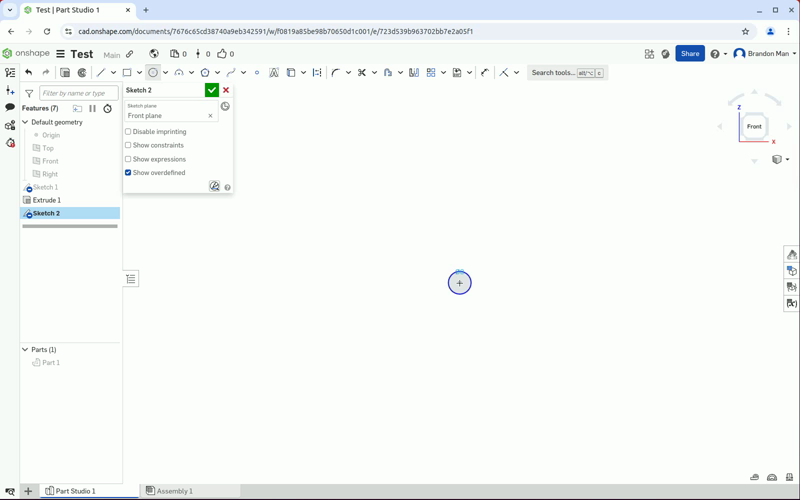
scroll(-6)
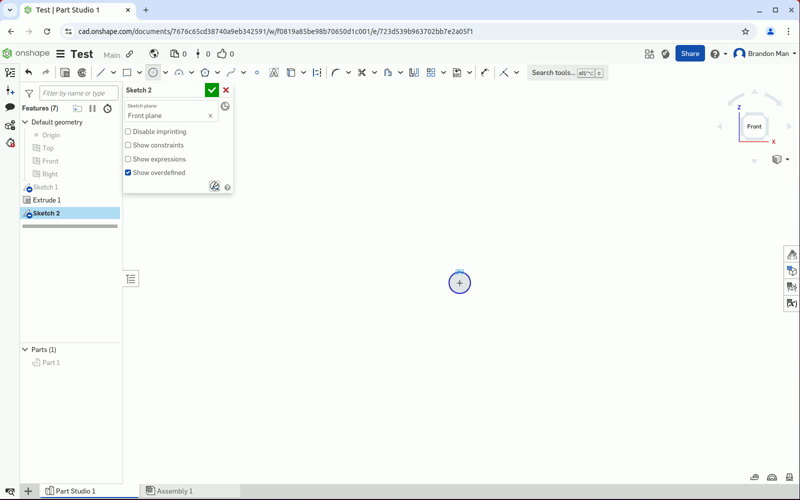
scroll(-6)
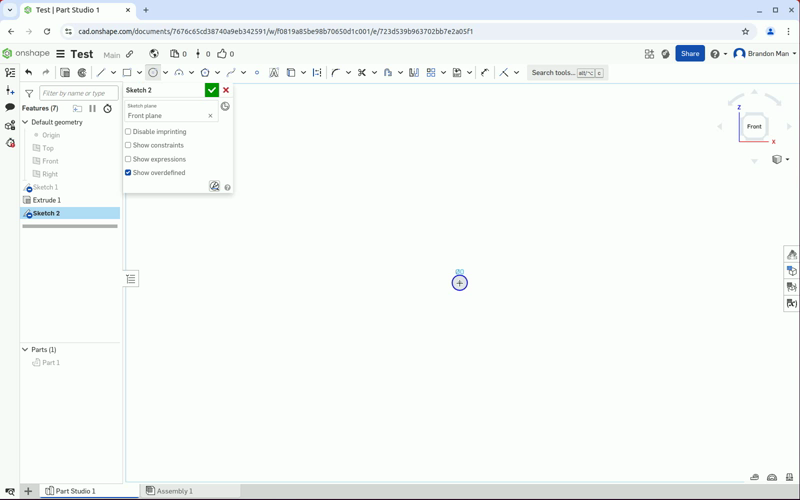
scroll(-6)
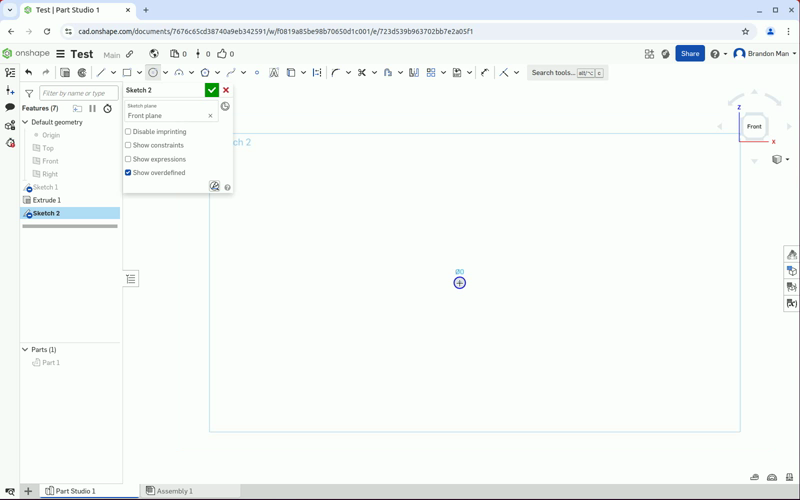
scroll(-6)
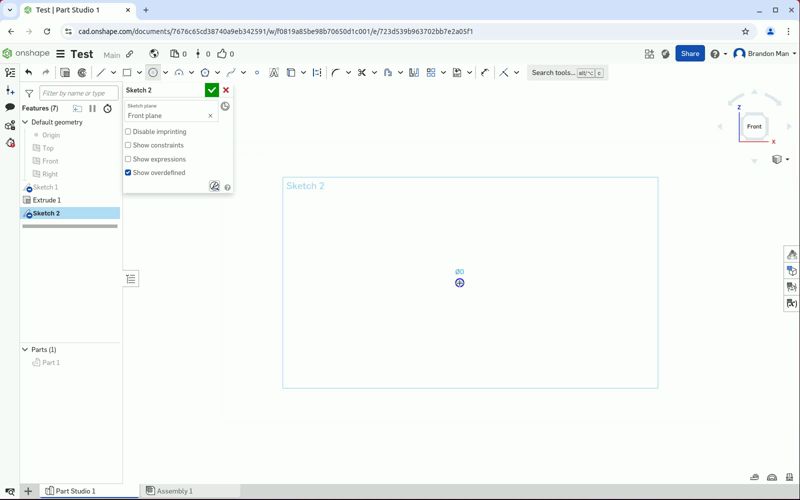
scroll(-6)
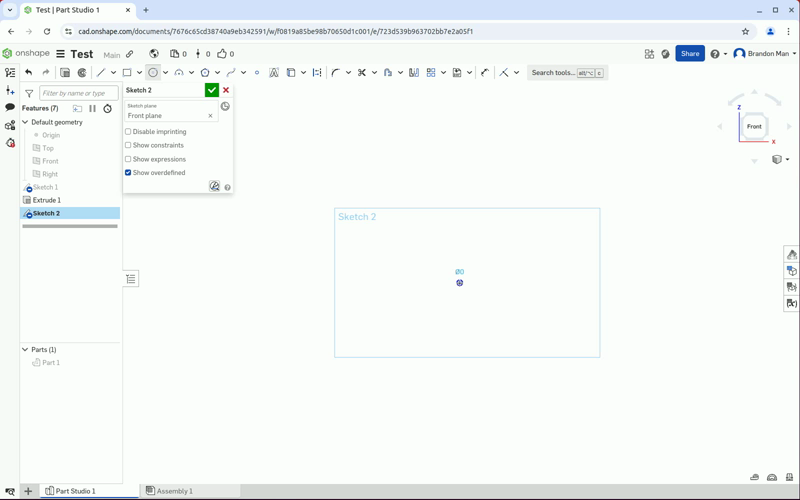
scroll(-6)
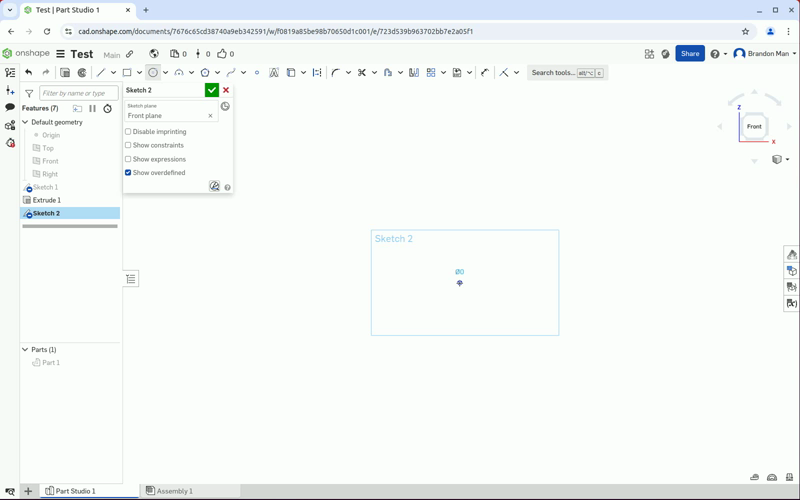
scroll(-6)
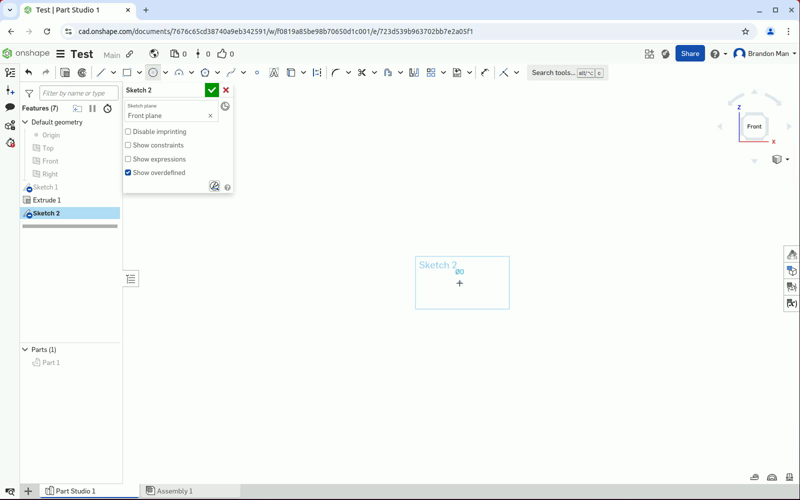
key(esc)
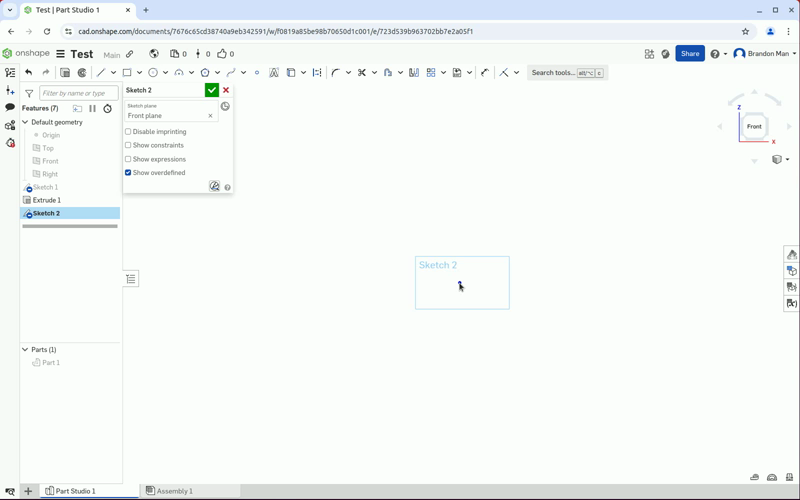
mouse_move(460, 282)
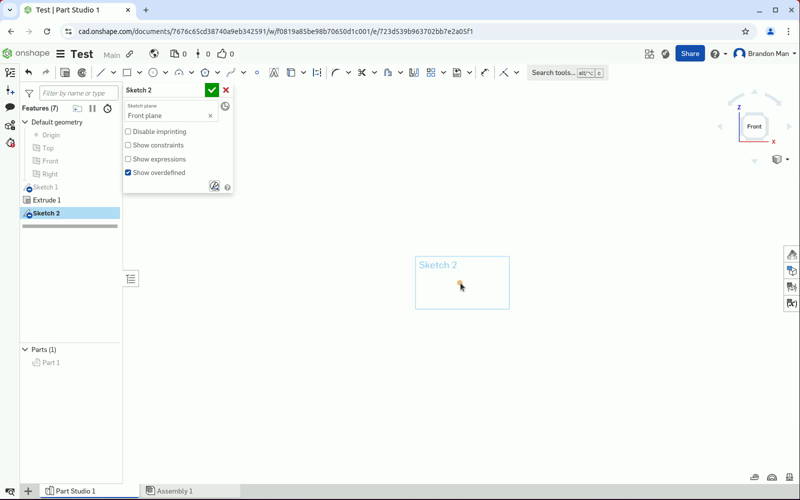
scroll(6)
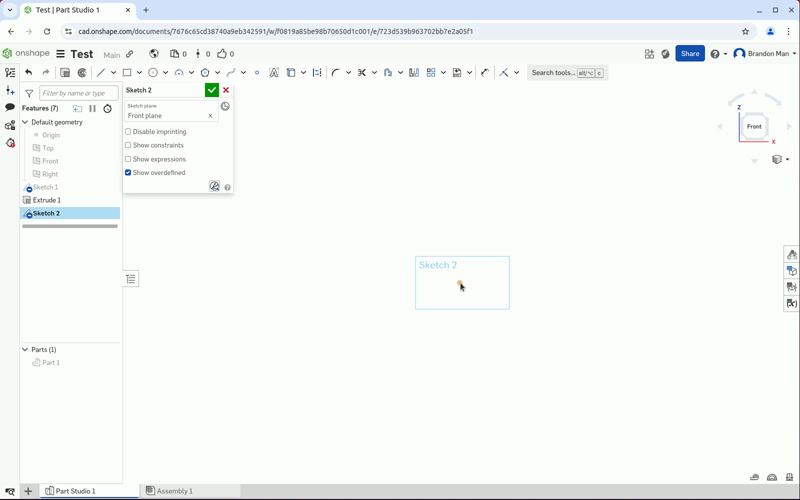
scroll(6)
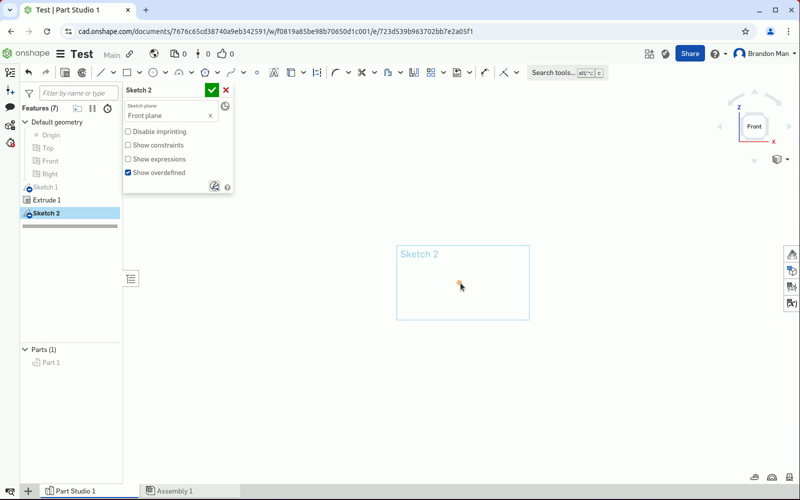
scroll(6)
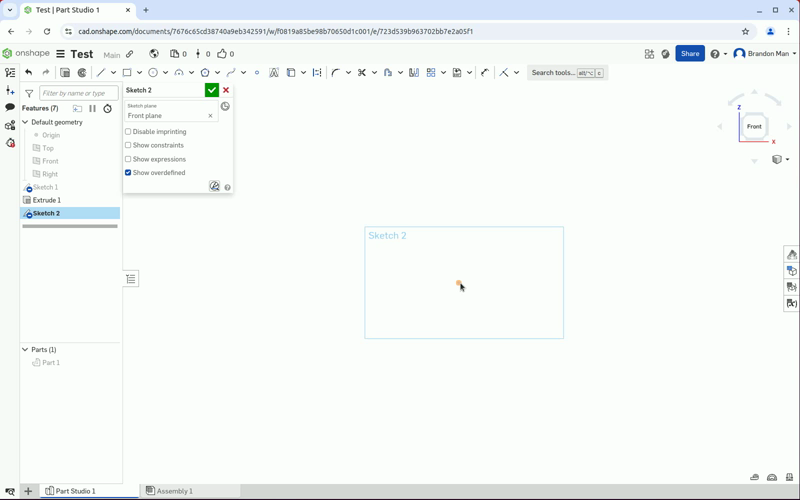
scroll(6)
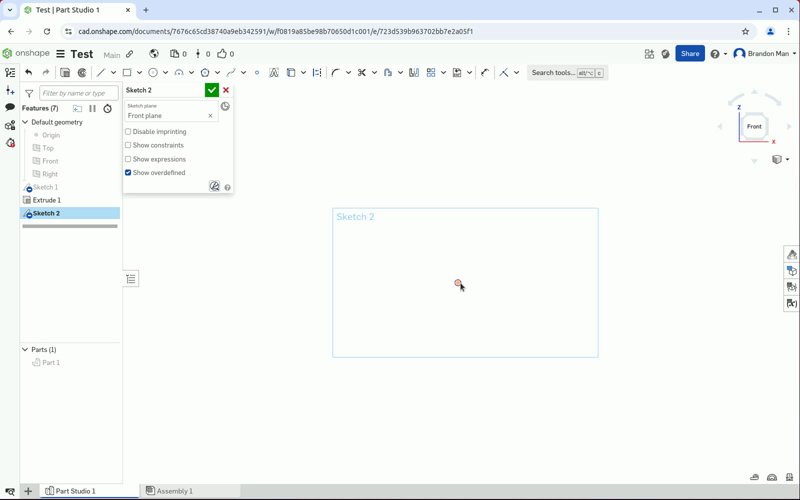
scroll(6)
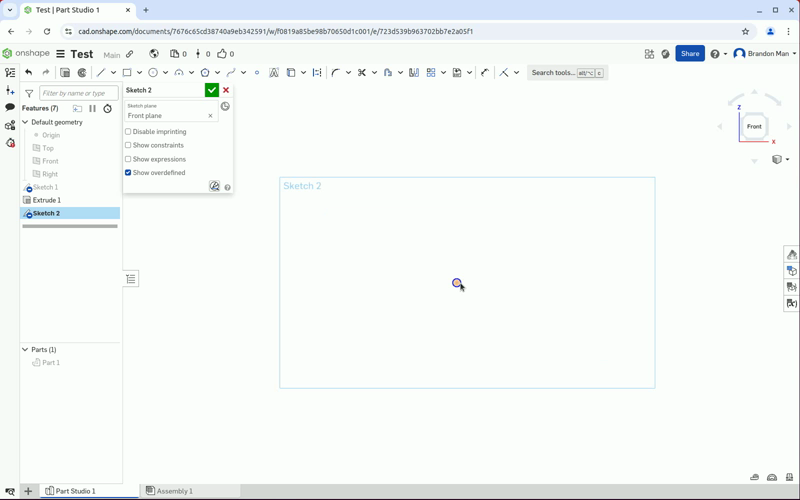
scroll(6)
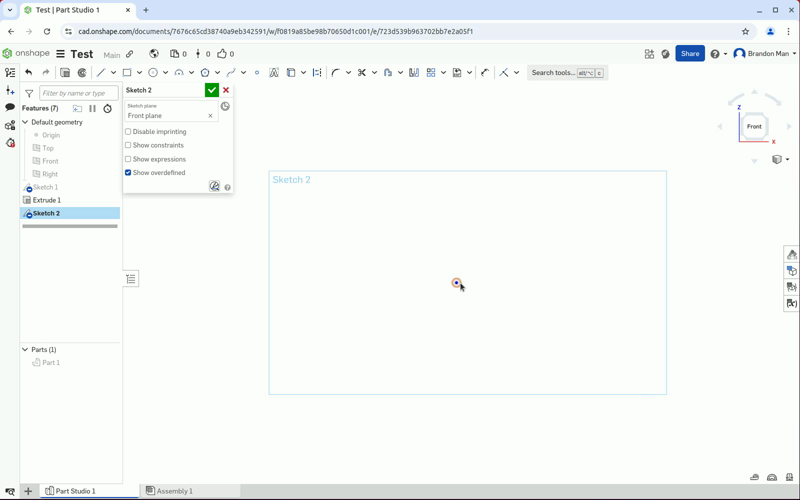
scroll(6)
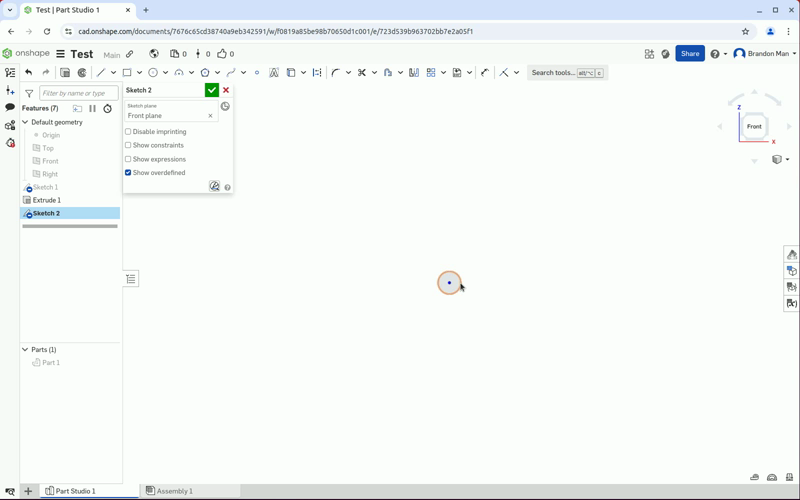
click(460, 282)
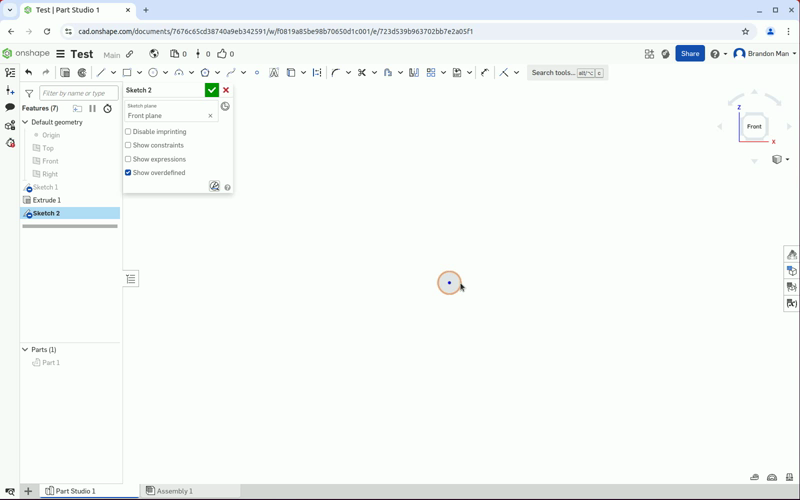
scroll(-6)
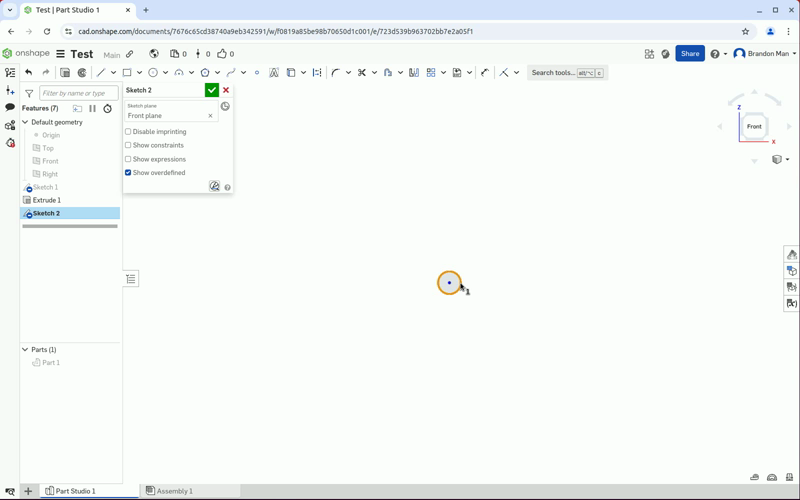
scroll(-6)
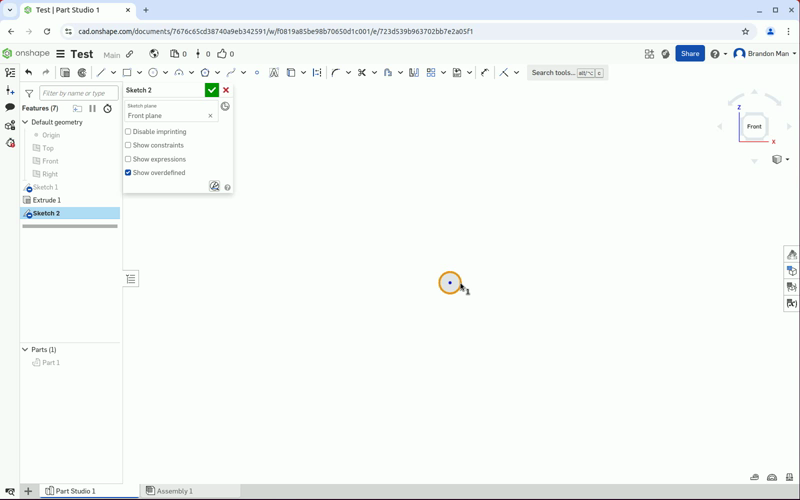
scroll(-6)
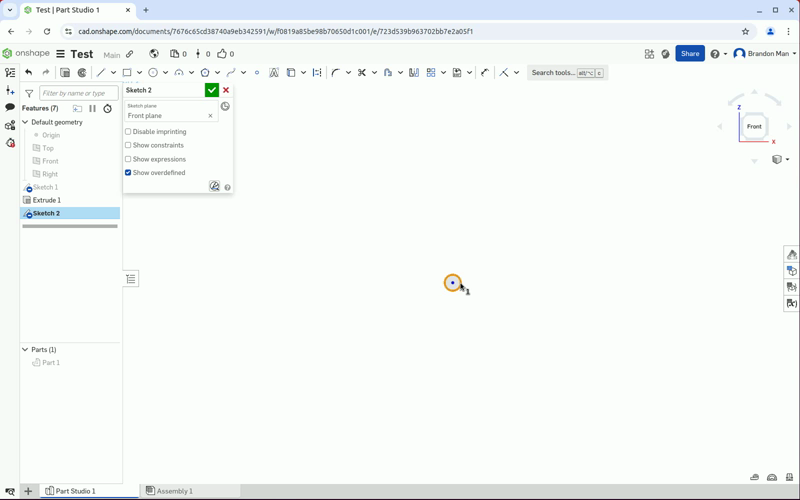
scroll(-6)
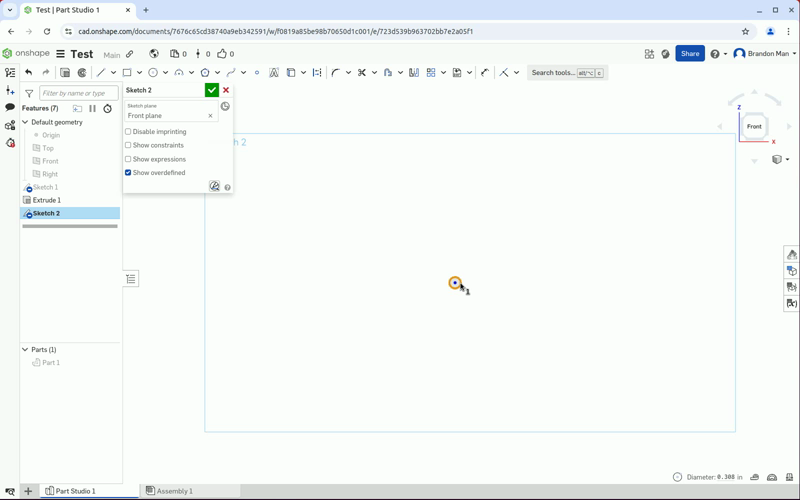
scroll(-6)
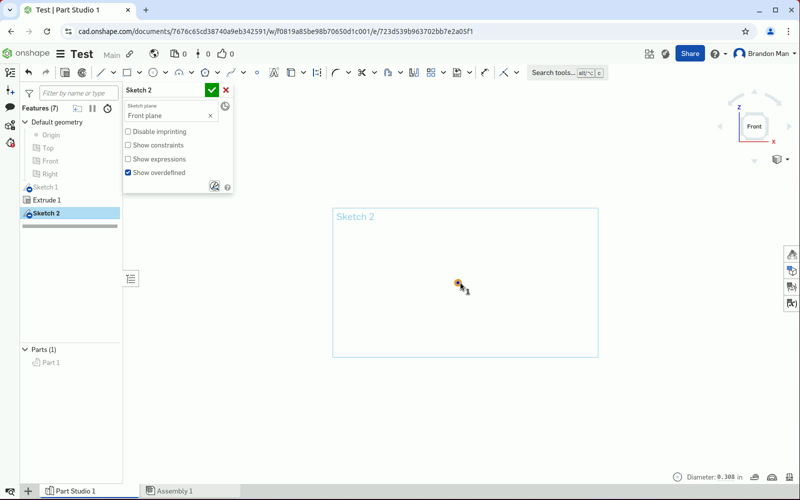
scroll(-6)
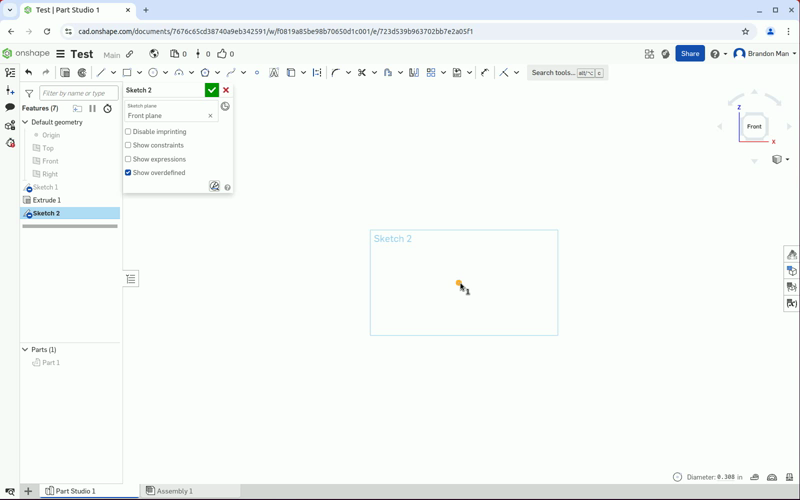
scroll(-6)
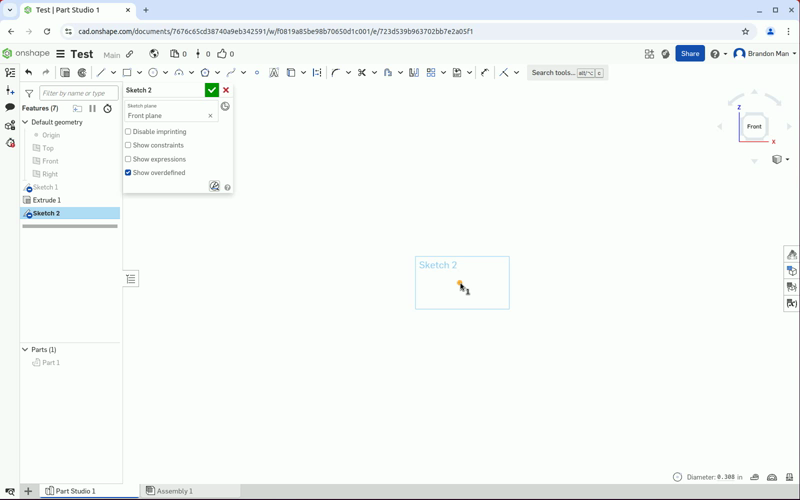
mouse_move(73, 352)
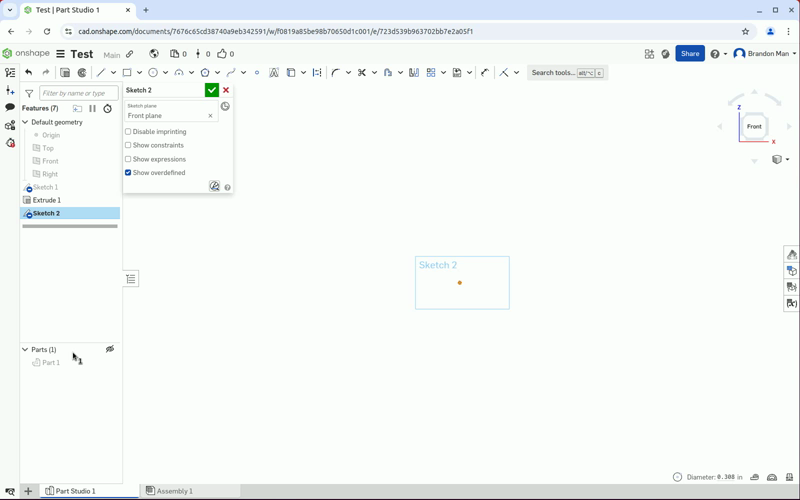
key(shift+y)
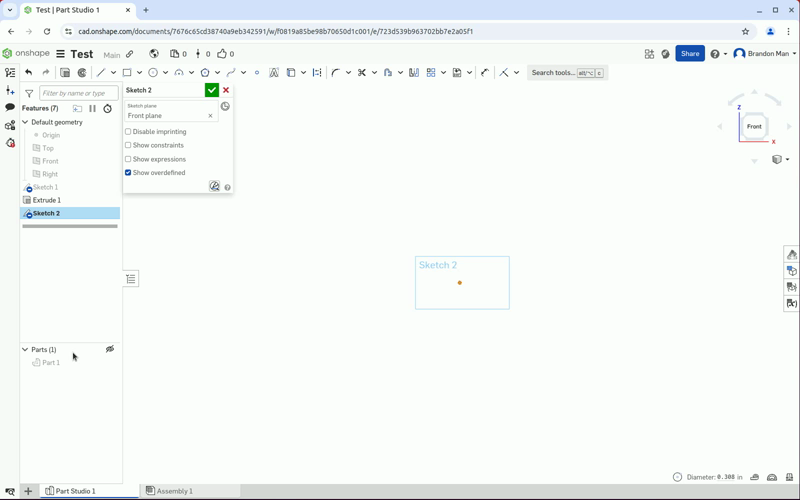
key(shift+e)
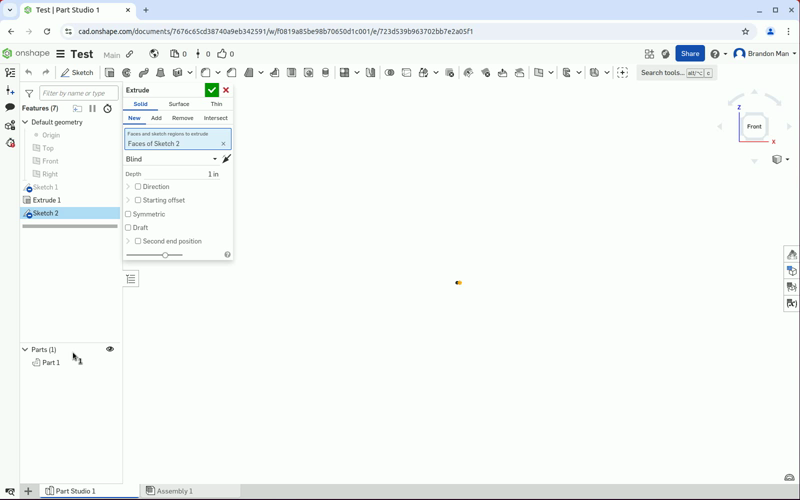
mouse_move(143, 106)
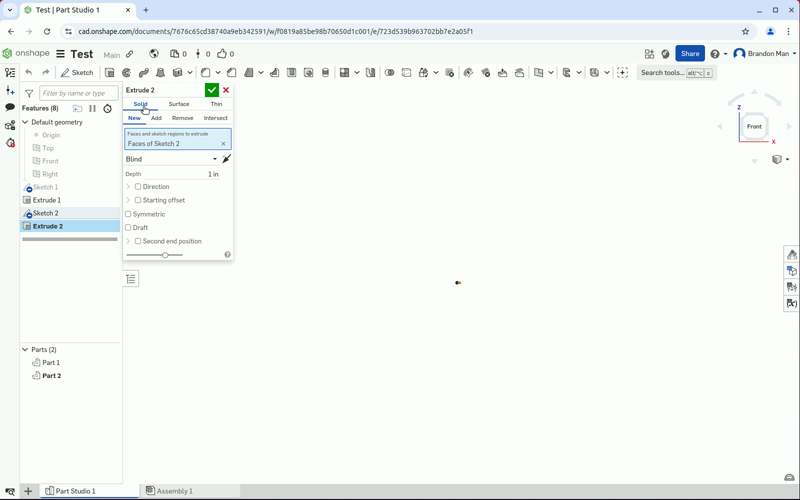
click(143, 106)
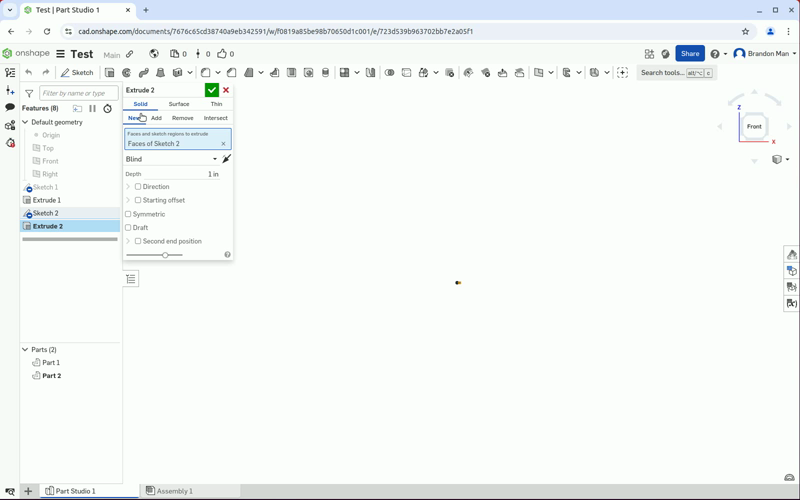
mouse_move(137, 120)
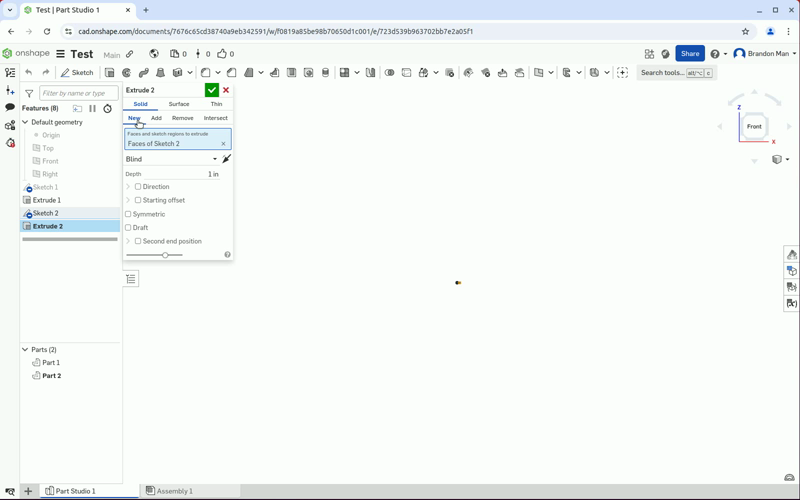
click(137, 120)
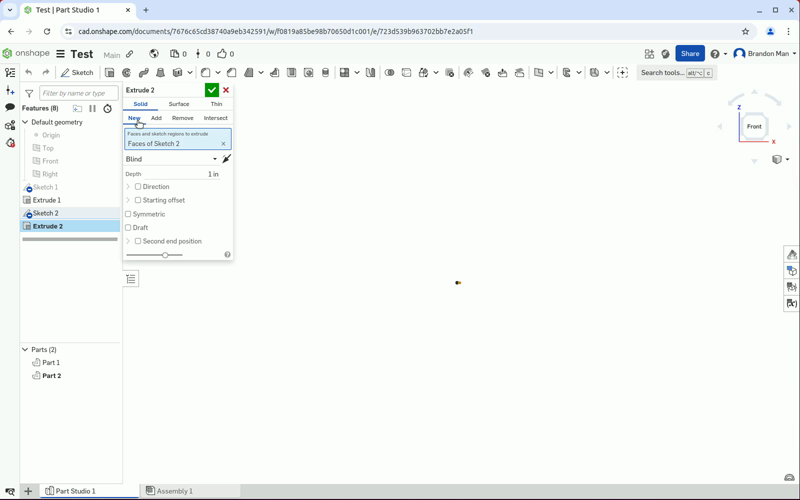
key(tab, 4)
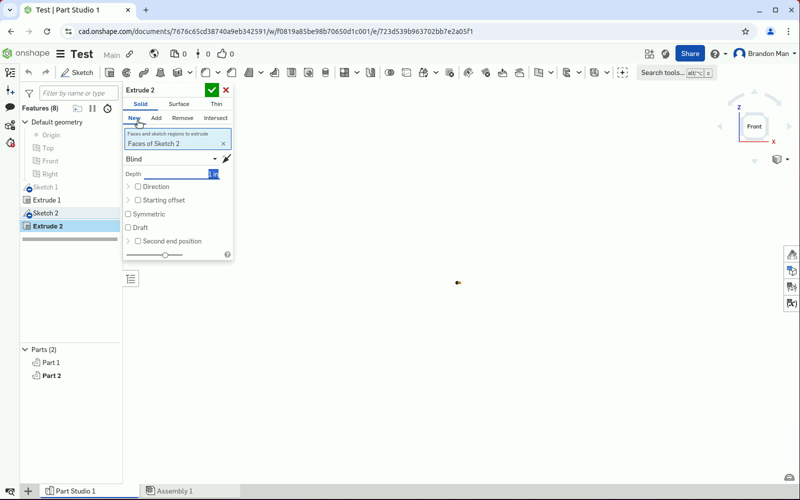
text(21.905)
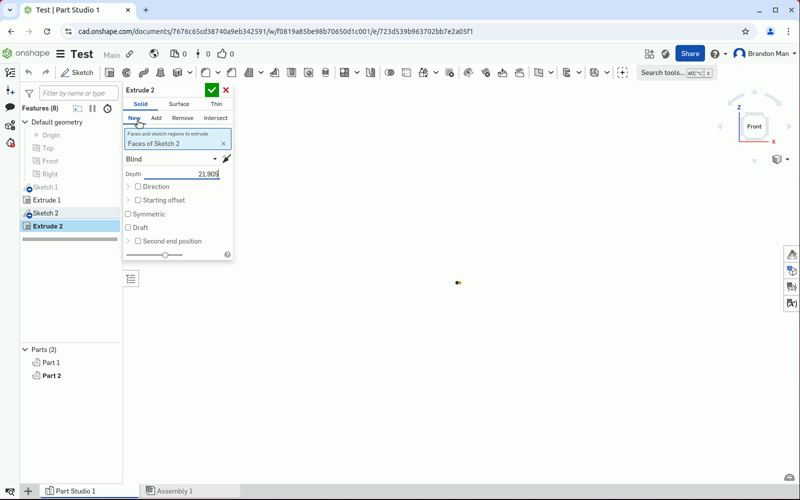
key(enter)
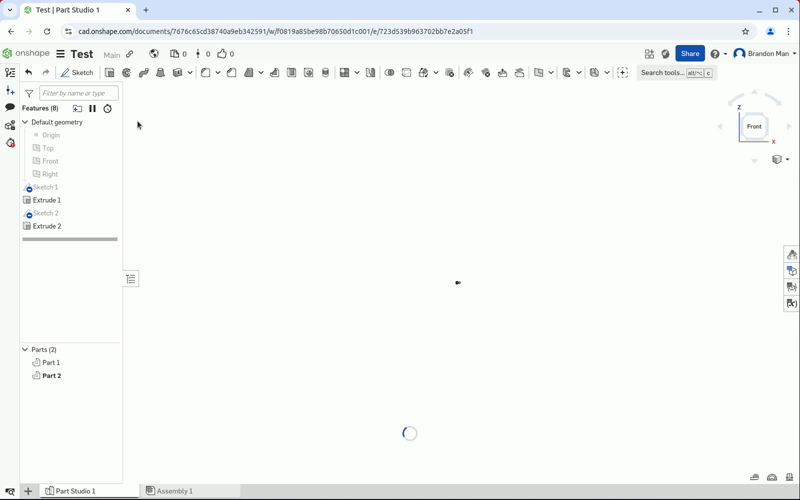
key(shift+h)
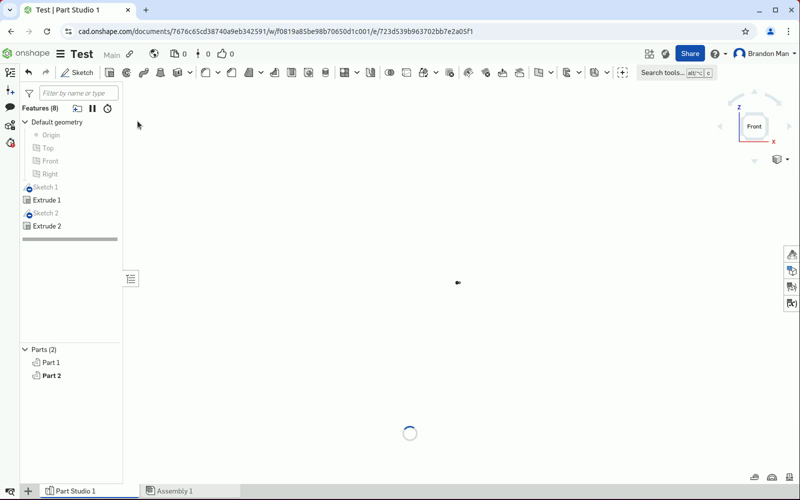
key(shift+h)
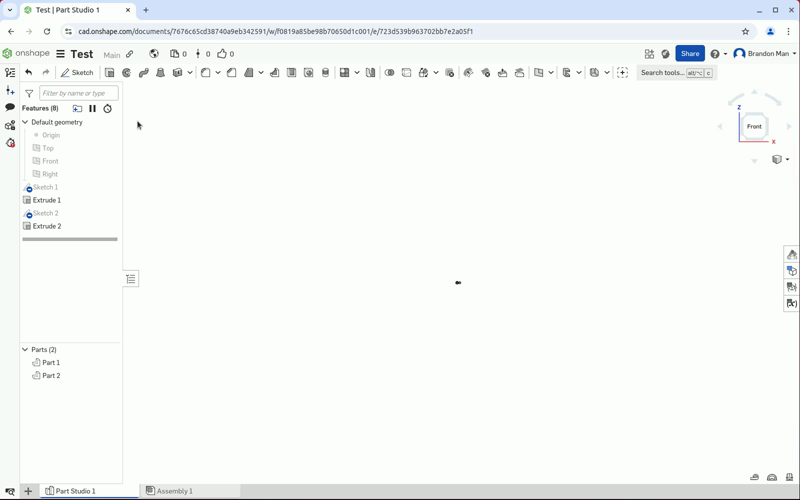
mouse_move(73, 189)
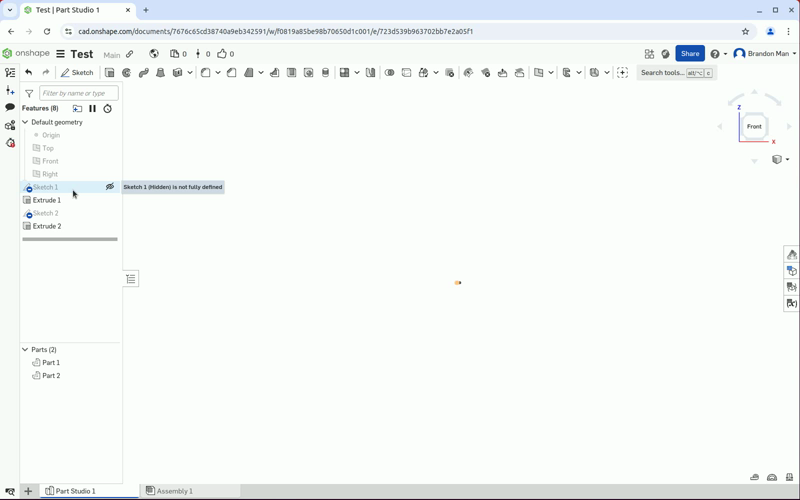
click(73, 189)
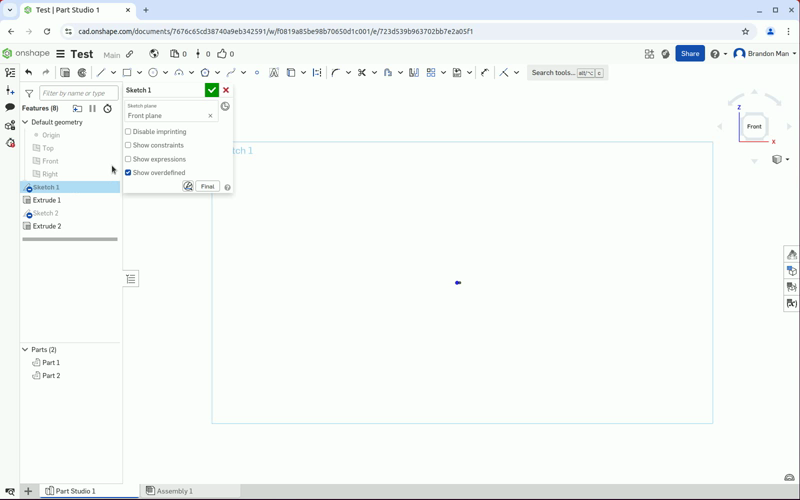
mouse_move(229, 92)
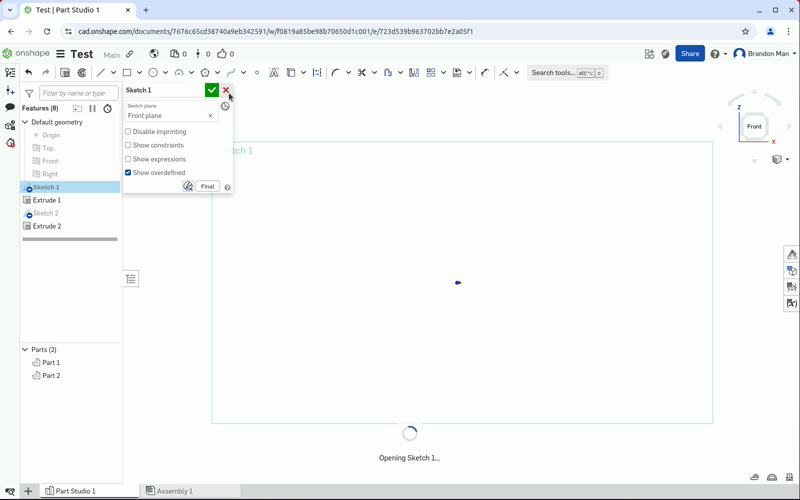
click(229, 92)
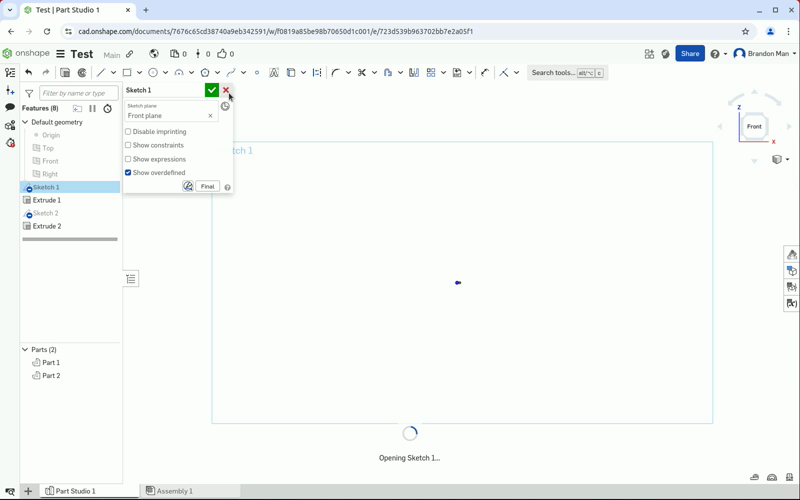
key(shift+s)
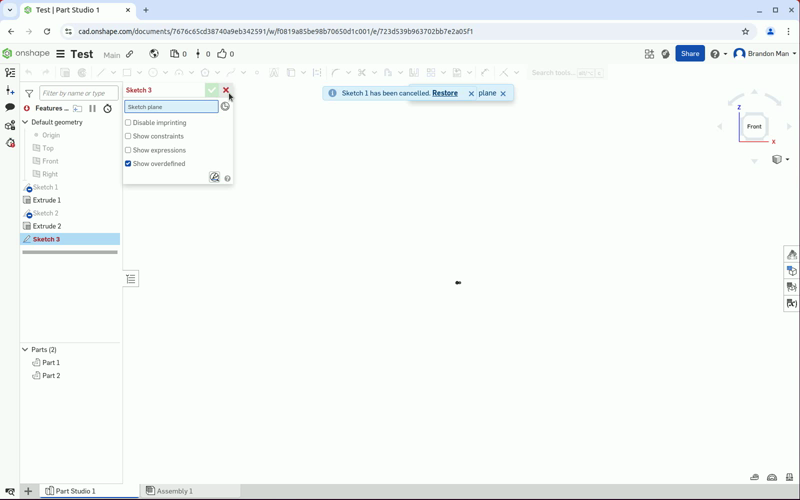
mouse_move(73, 163)
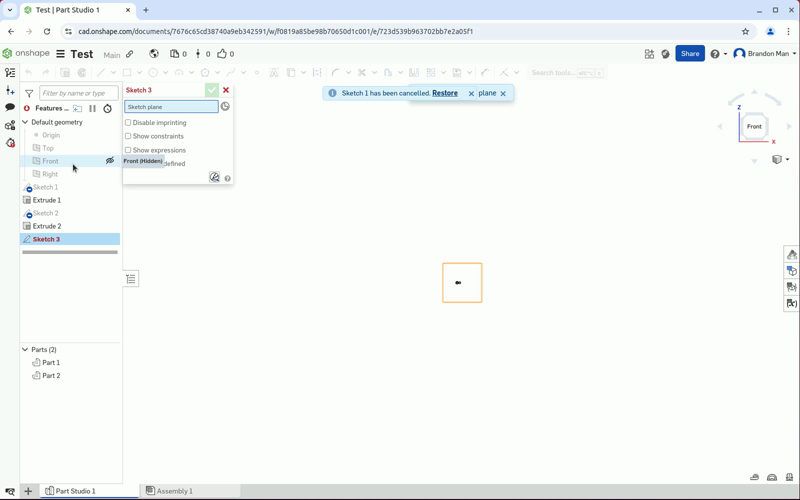
click(73, 163)
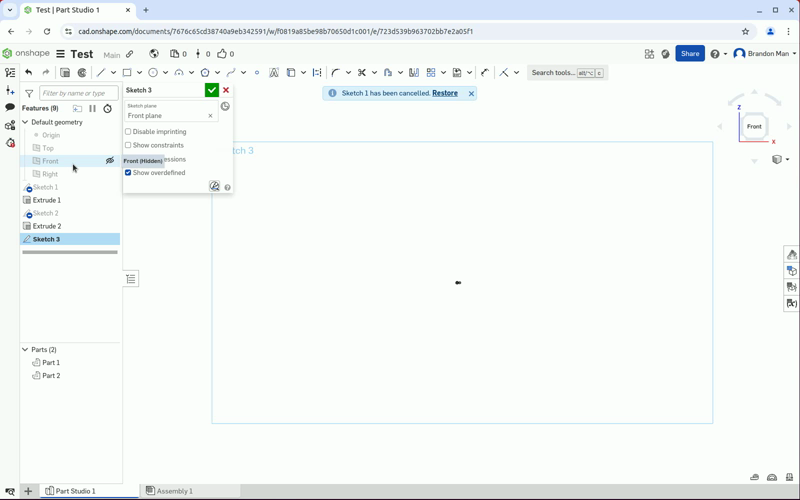
mouse_move(73, 352)
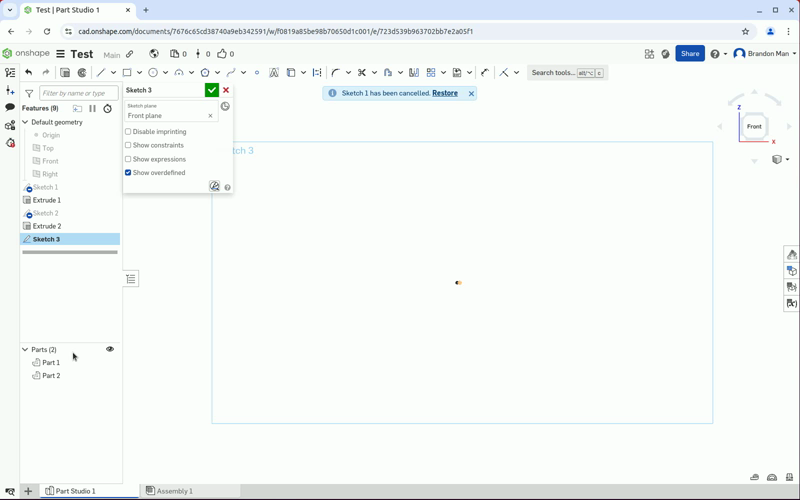
key(y)
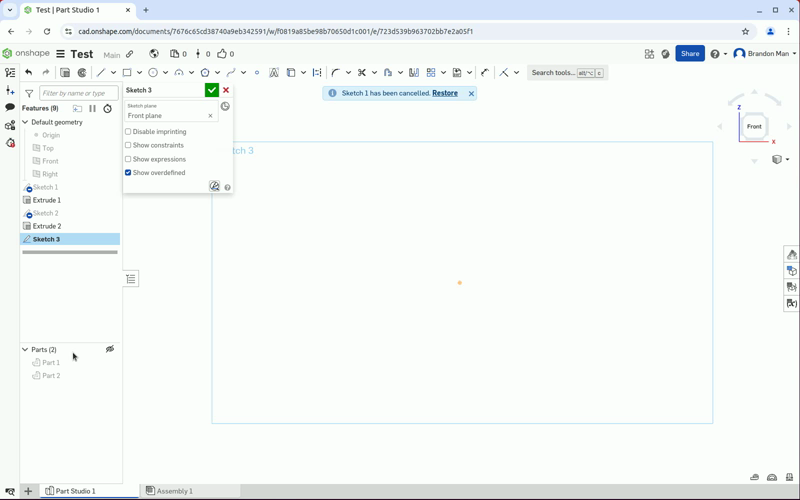
key(c)
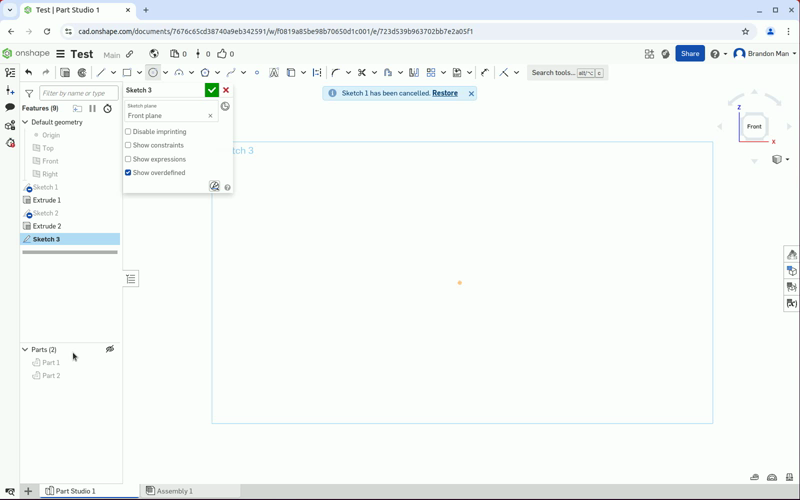
key_down(shift)
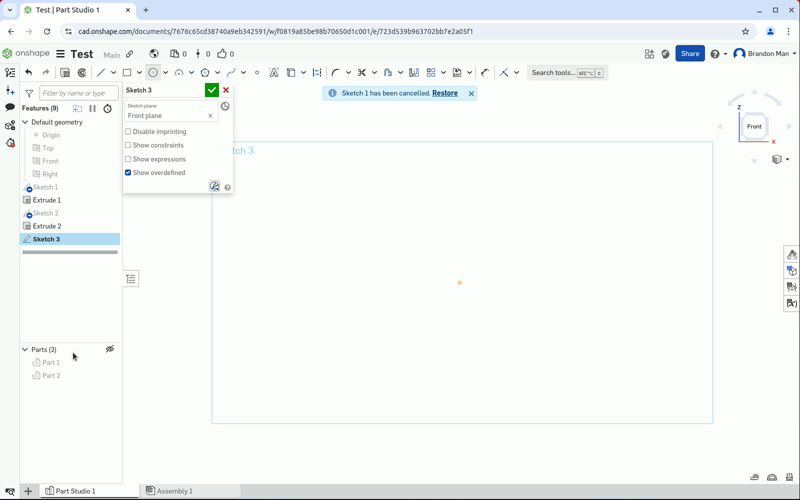
mouse_move(463, 282)
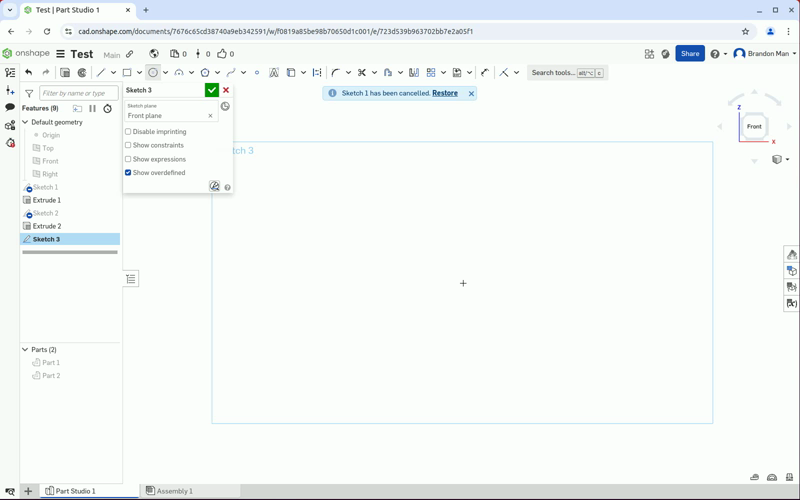
click(463, 282)
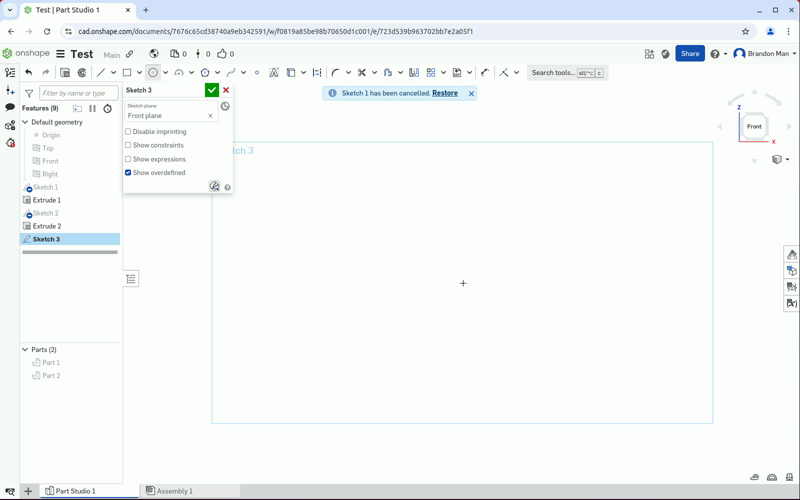
key_up(shift)
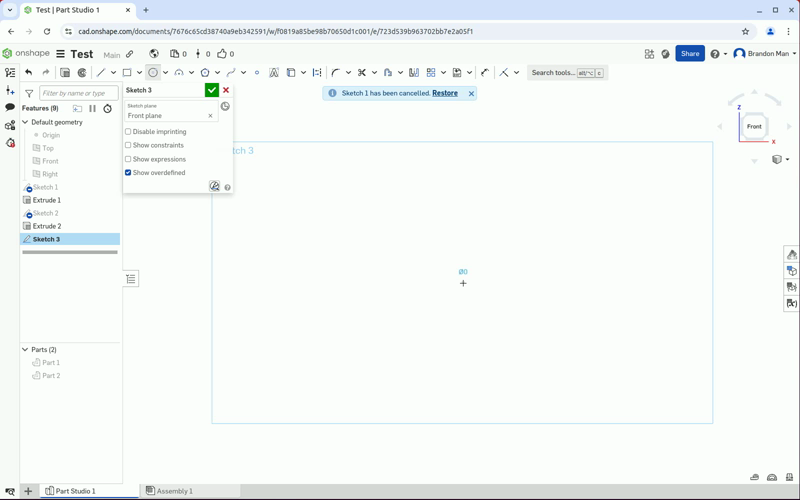
mouse_move(464, 282)
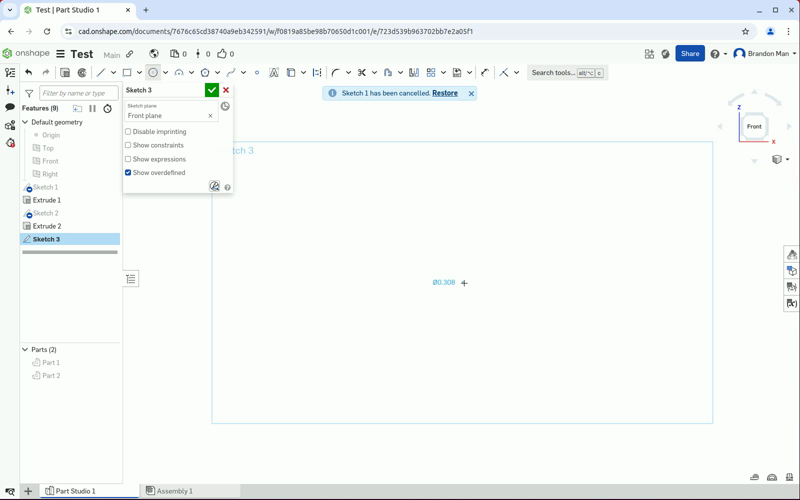
scroll(6)
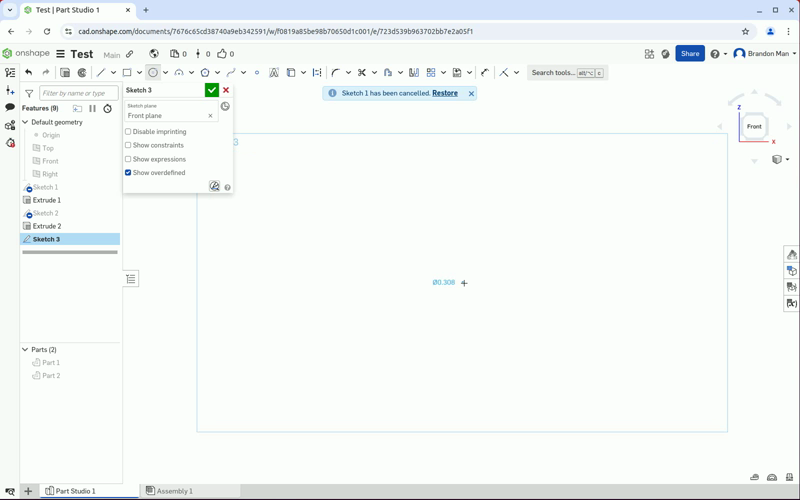
scroll(6)
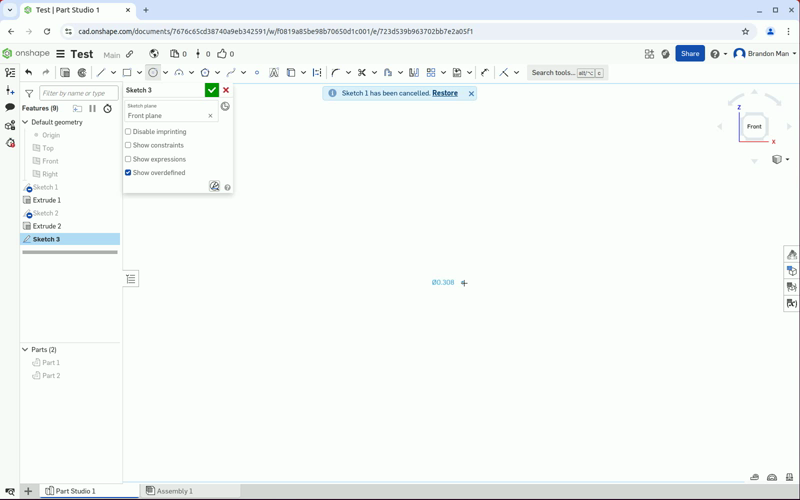
scroll(6)
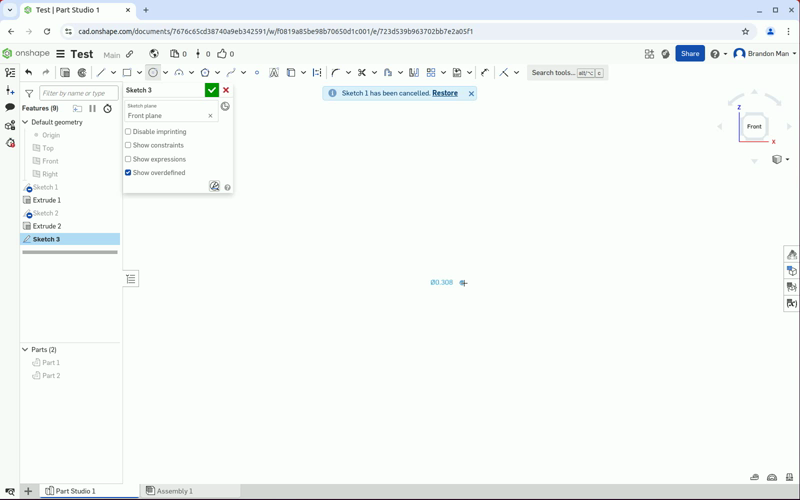
scroll(6)
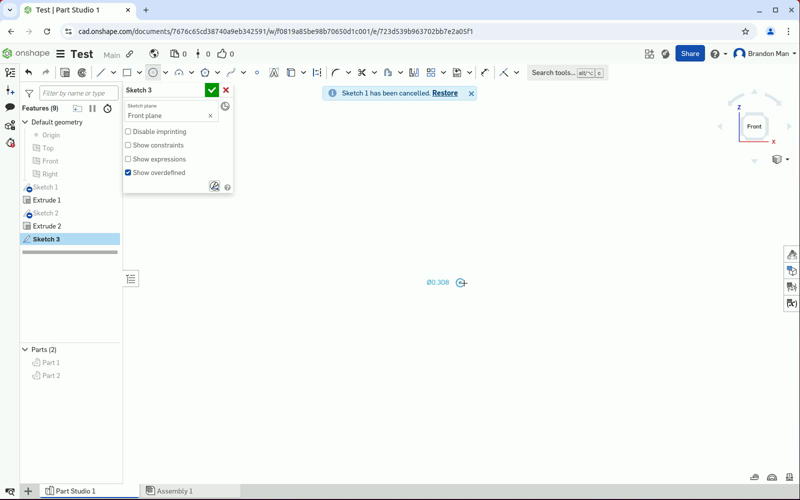
scroll(6)
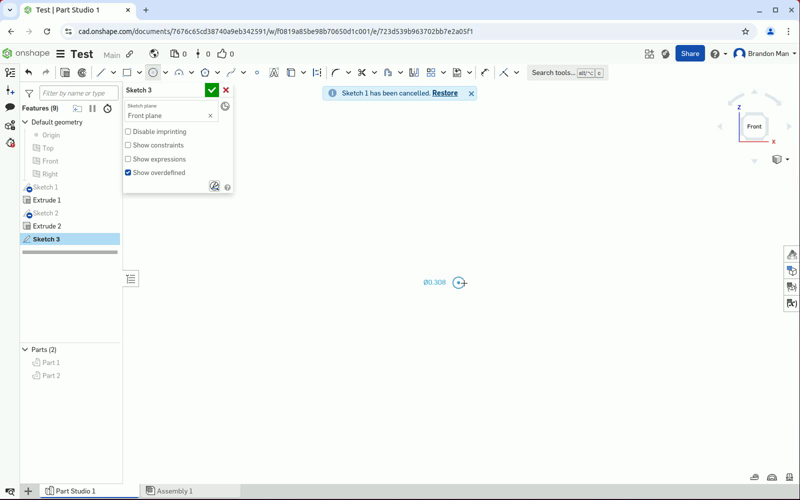
scroll(6)
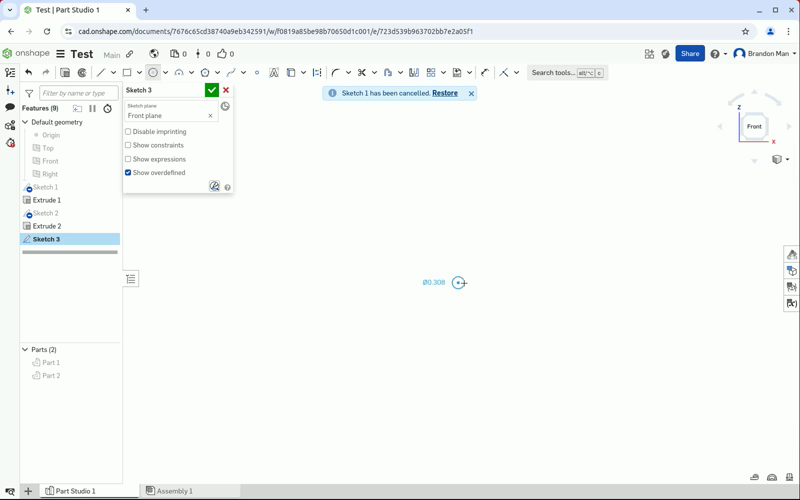
scroll(6)
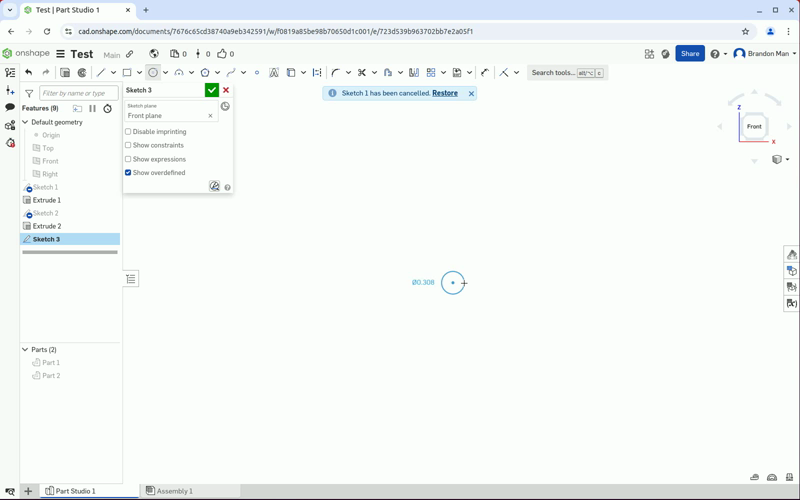
click(464, 282)
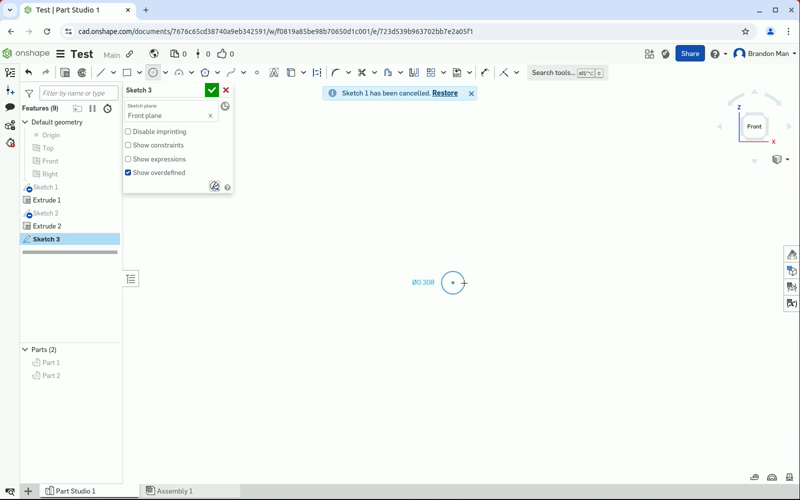
scroll(-6)
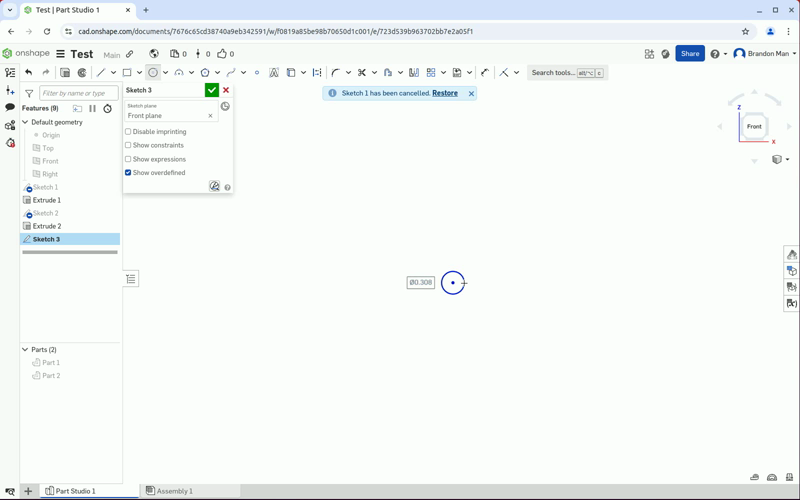
scroll(-6)
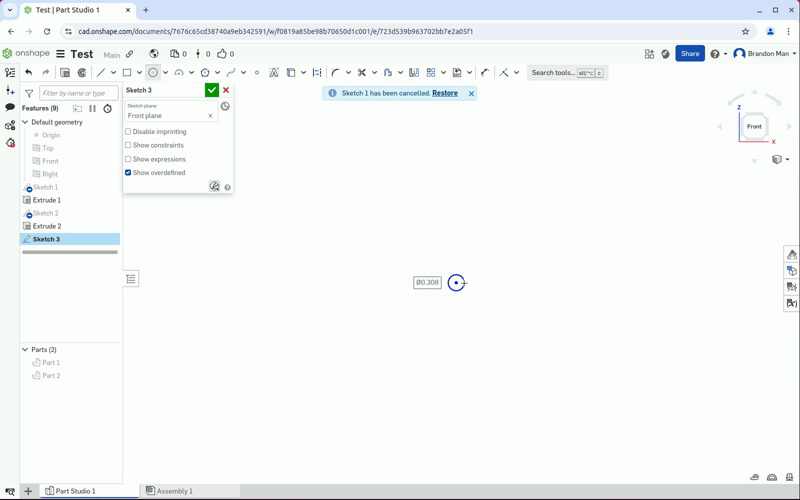
scroll(-6)
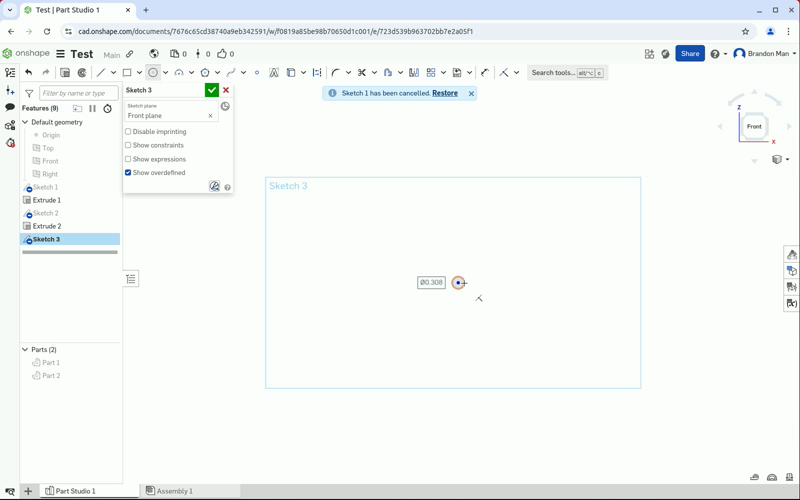
scroll(-6)
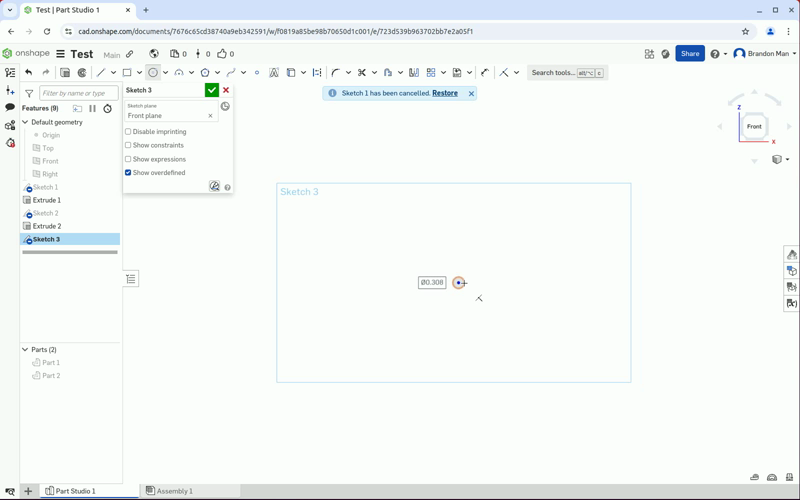
scroll(-6)
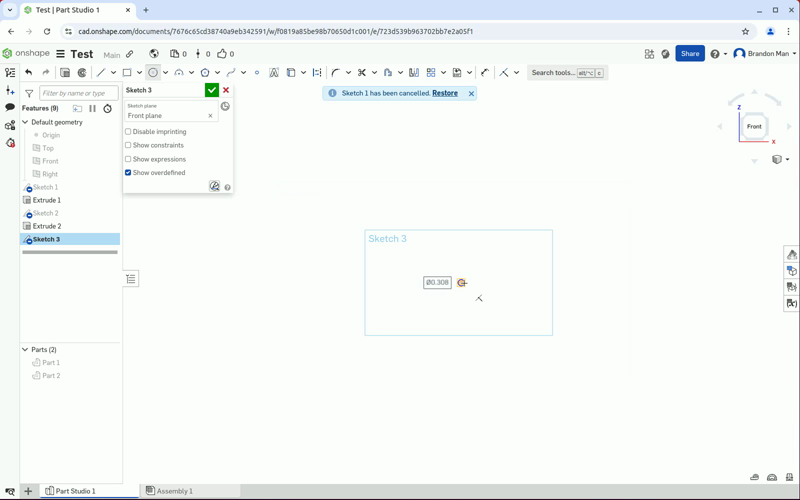
scroll(-6)
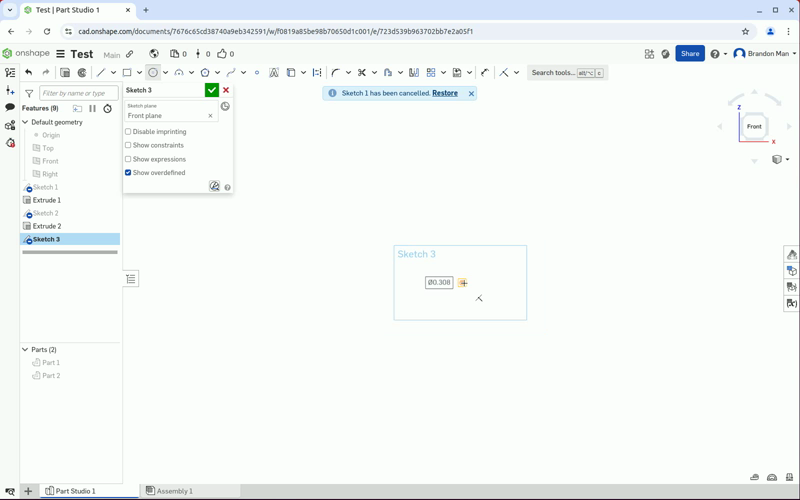
scroll(-6)
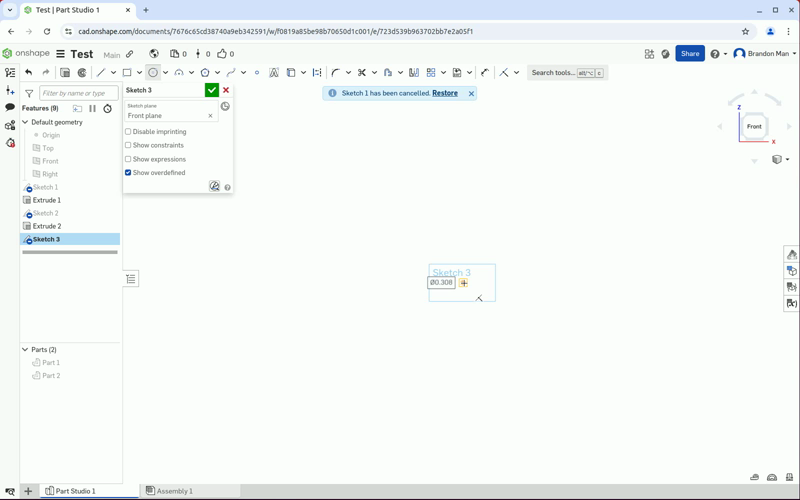
key(esc)
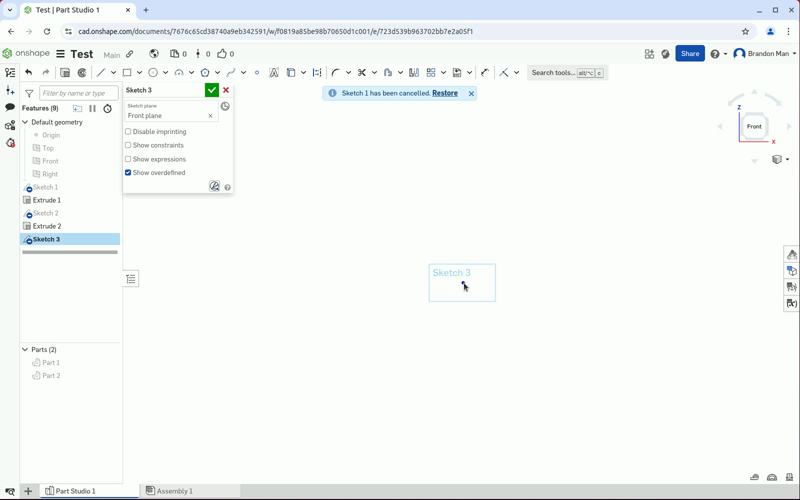
key(c)
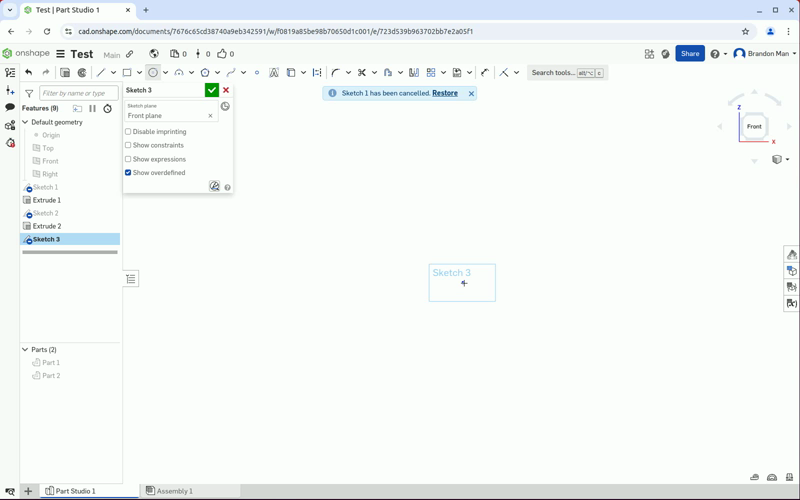
key_down(shift)
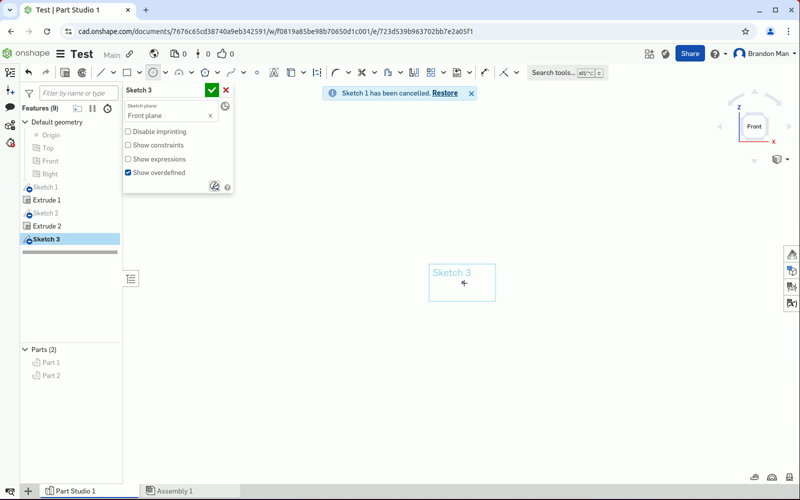
mouse_move(463, 282)
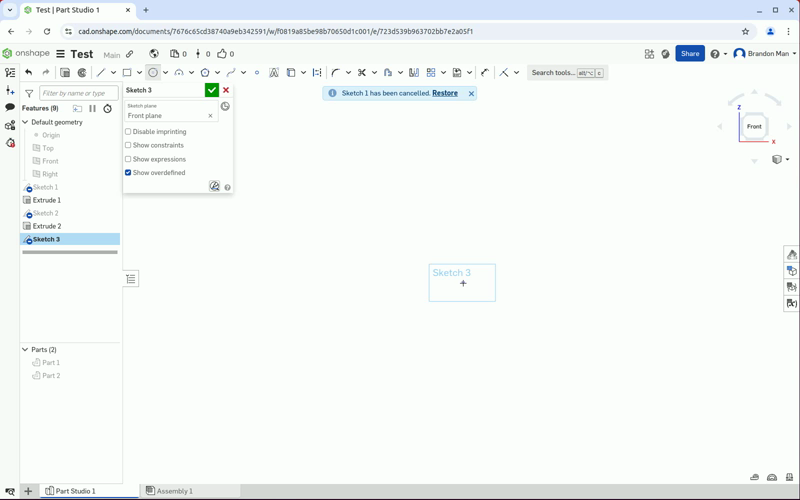
scroll(6)
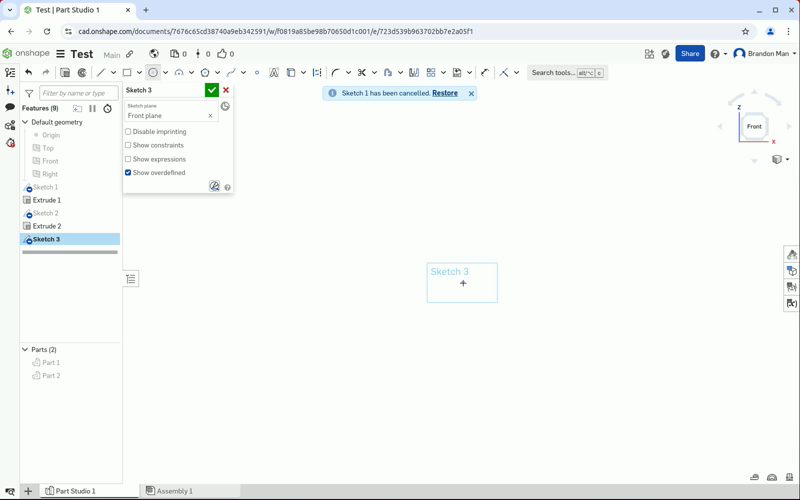
scroll(6)
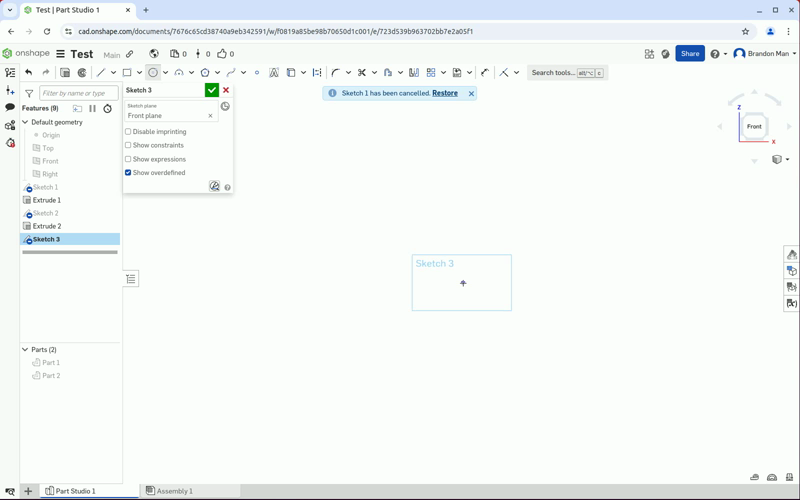
scroll(6)
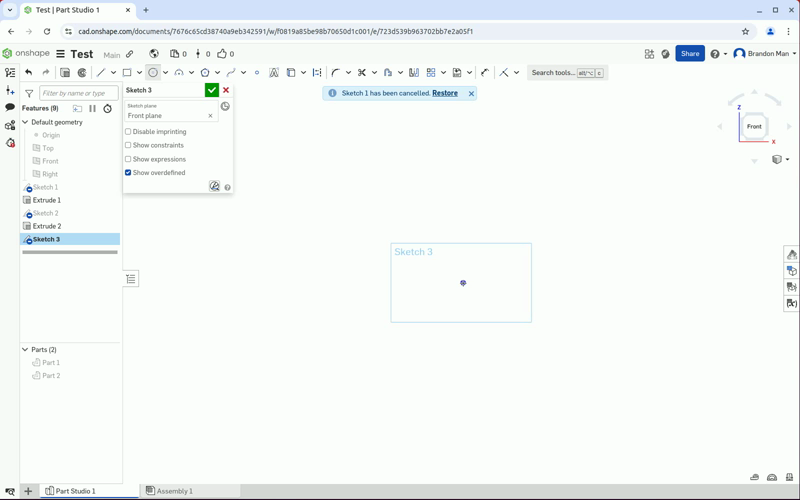
scroll(6)
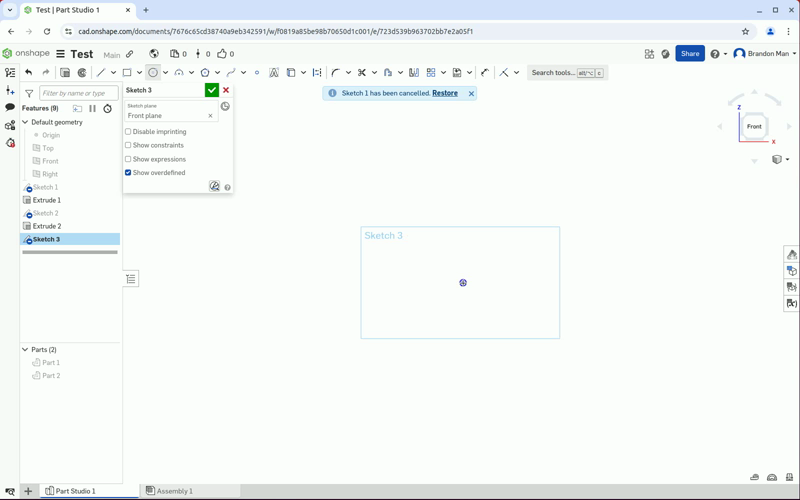
scroll(6)
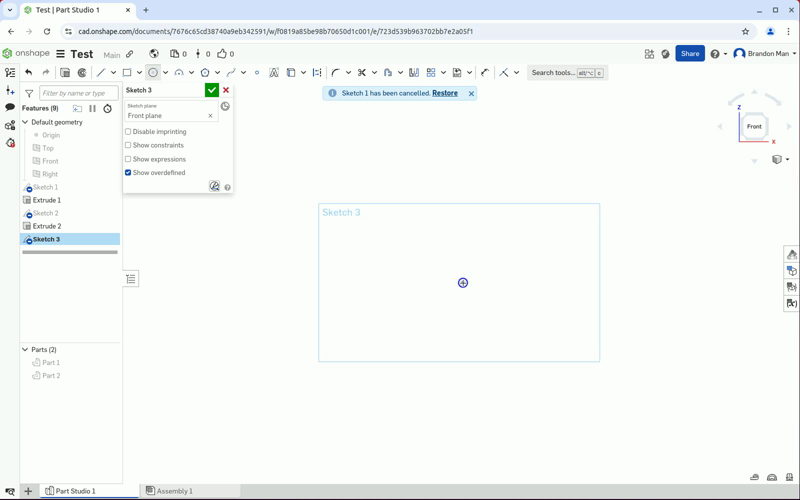
scroll(6)
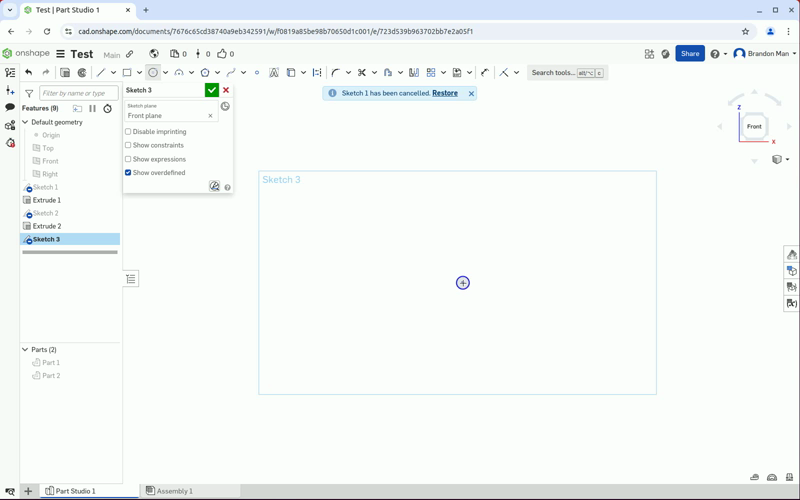
scroll(6)
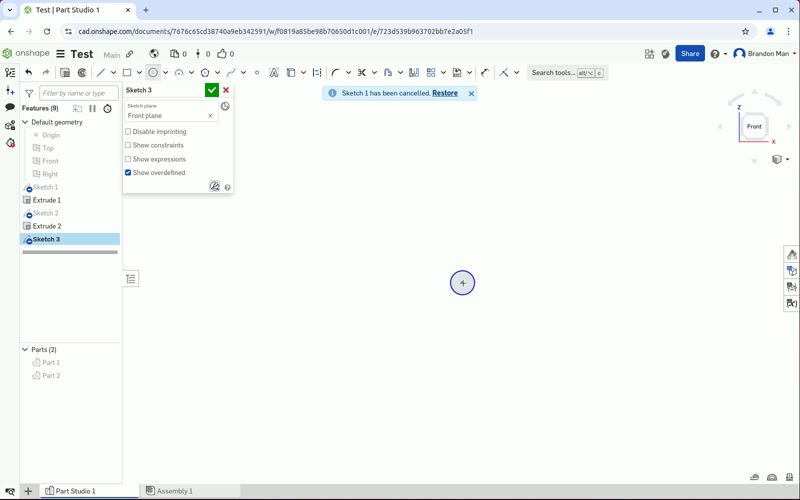
click(463, 282)
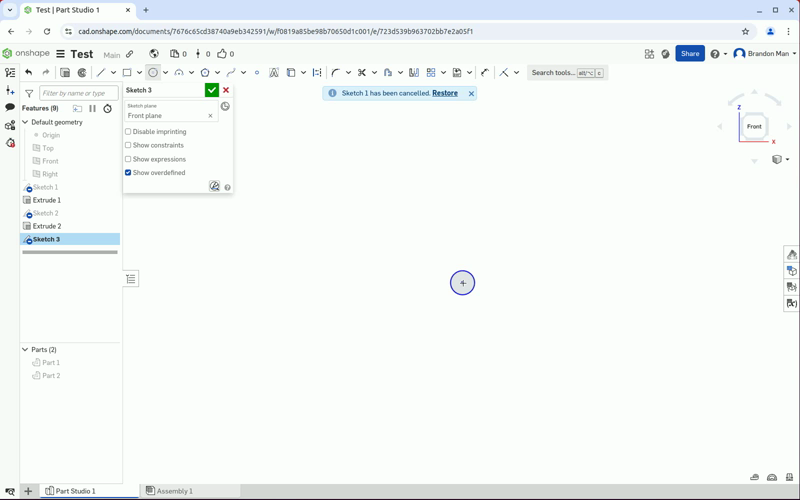
scroll(-6)
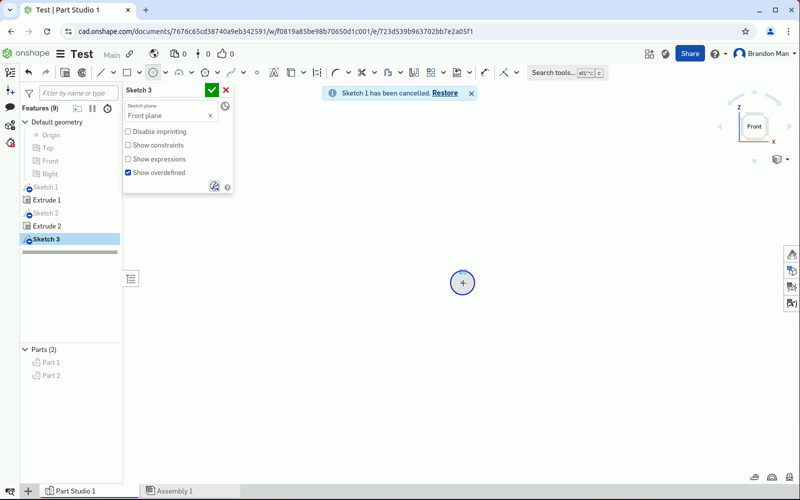
scroll(-6)
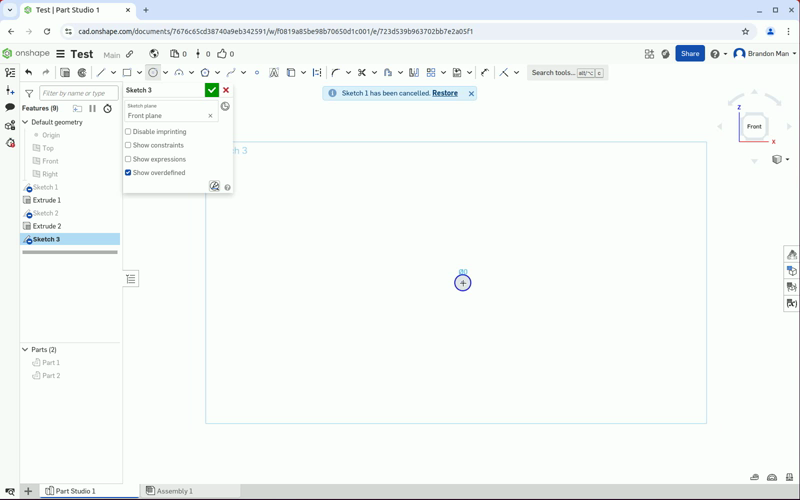
scroll(-6)
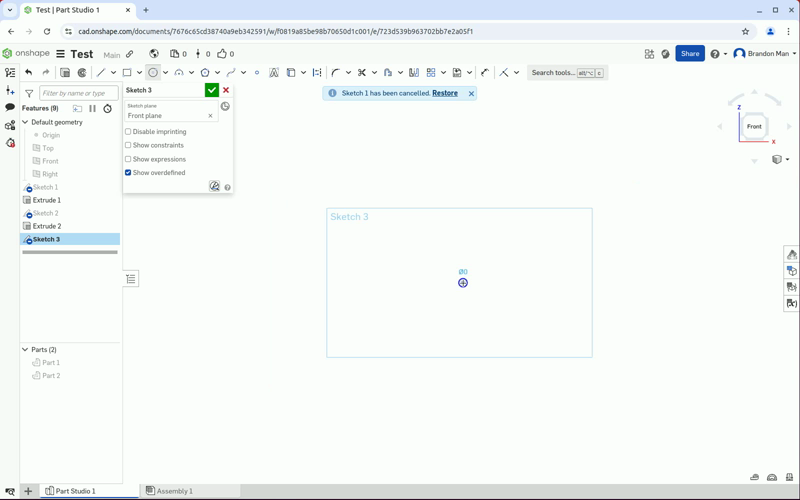
scroll(-6)
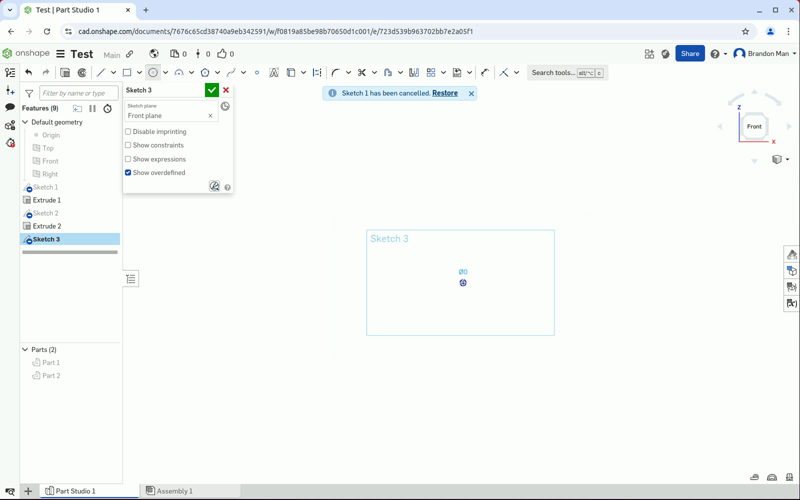
scroll(-6)
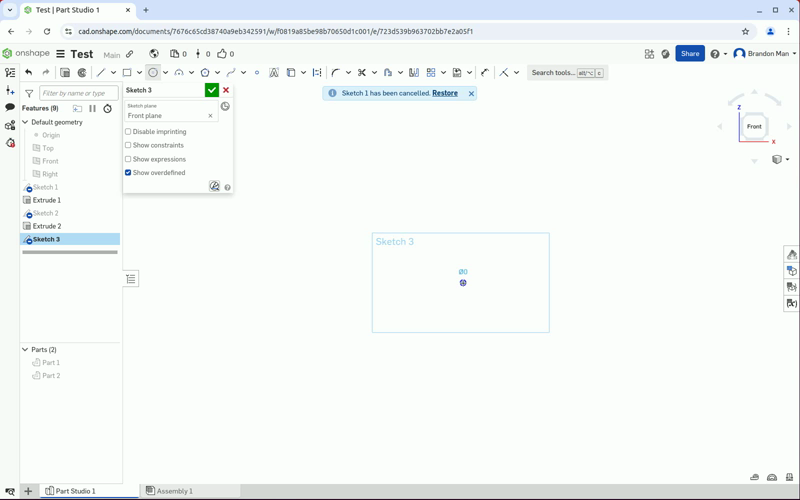
scroll(-6)
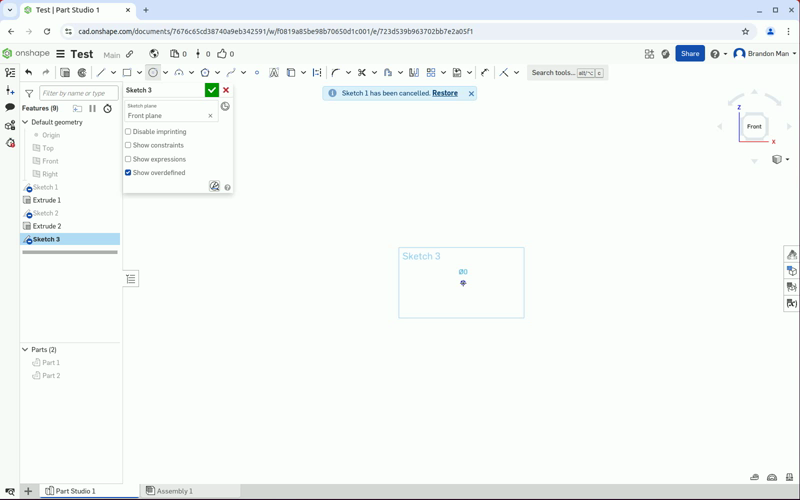
scroll(-6)
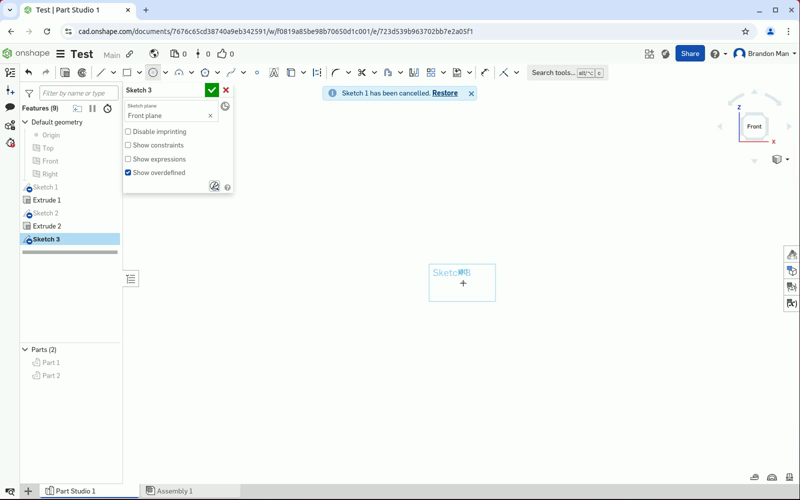
key_up(shift)
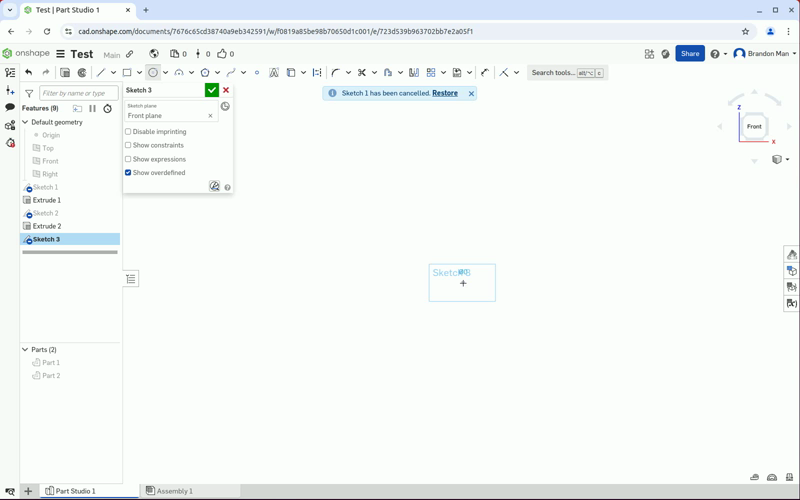
mouse_move(463, 282)
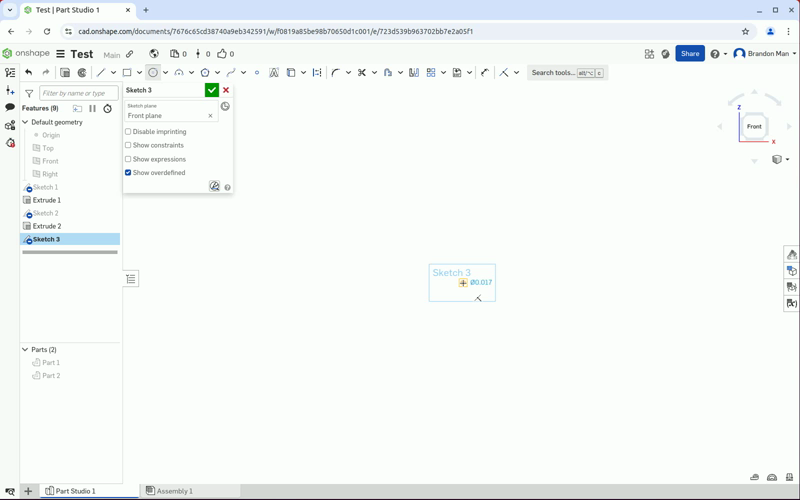
scroll(6)
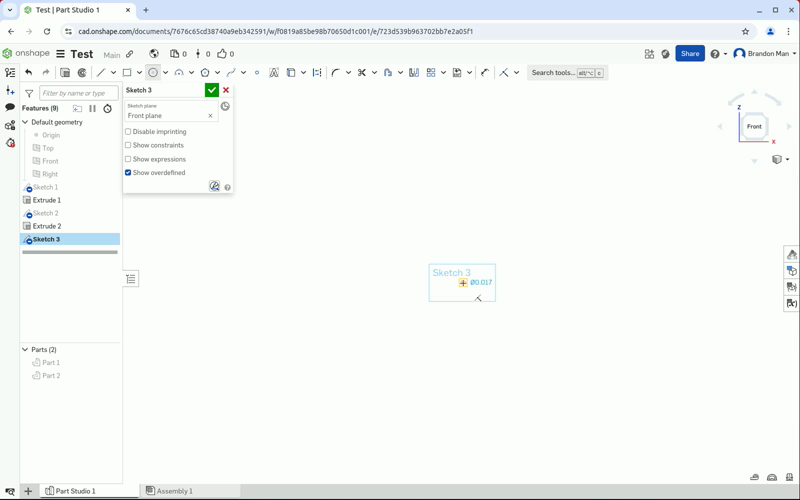
scroll(6)
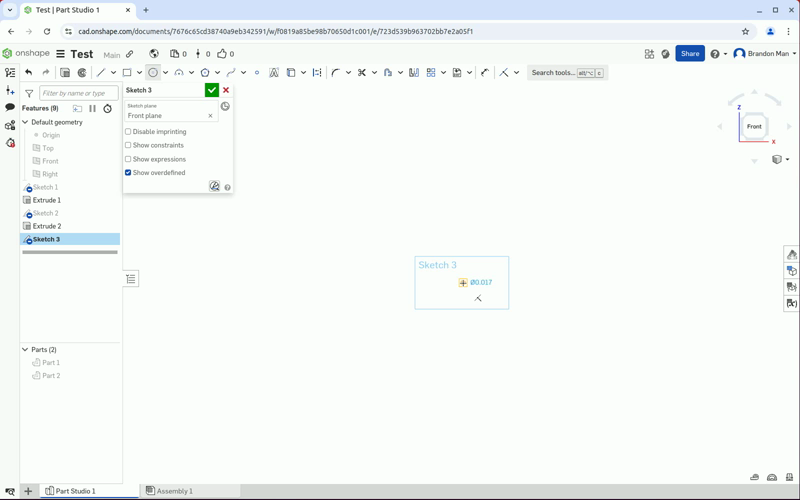
scroll(6)
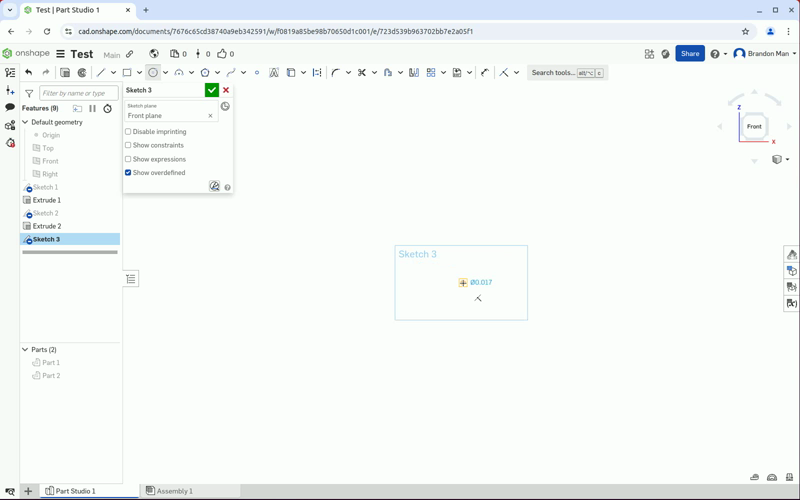
scroll(6)
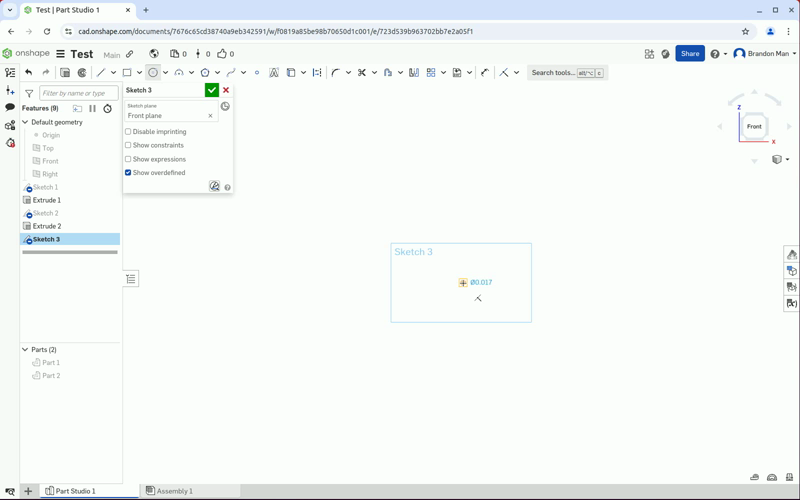
scroll(6)
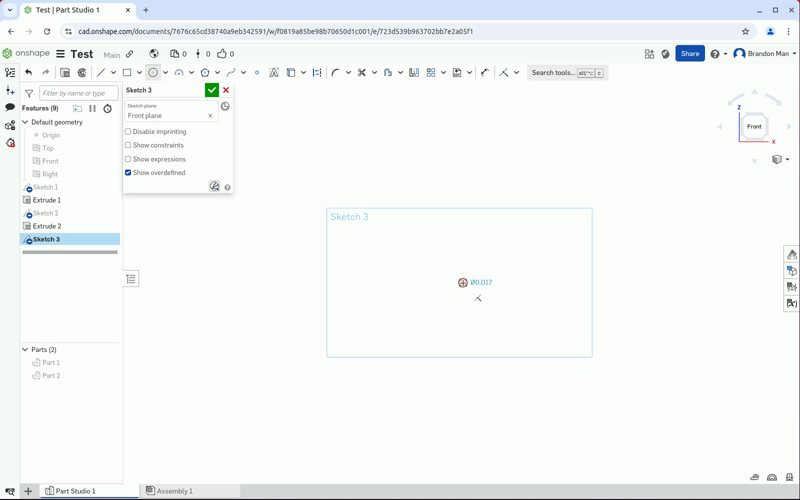
scroll(6)
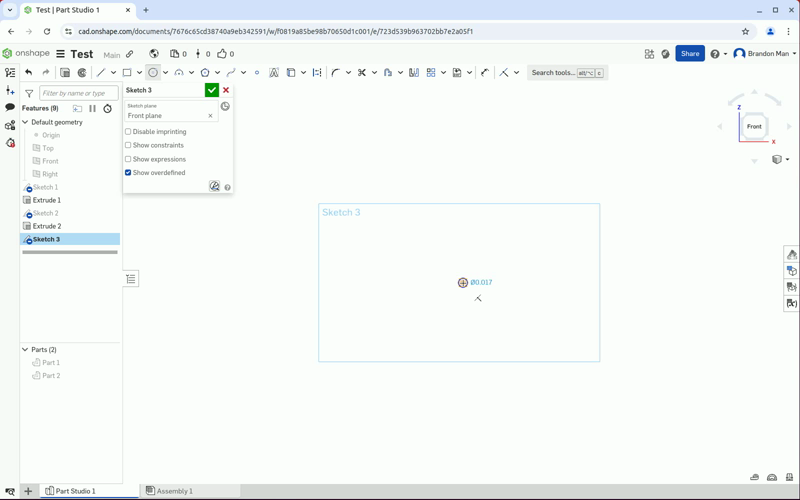
scroll(6)
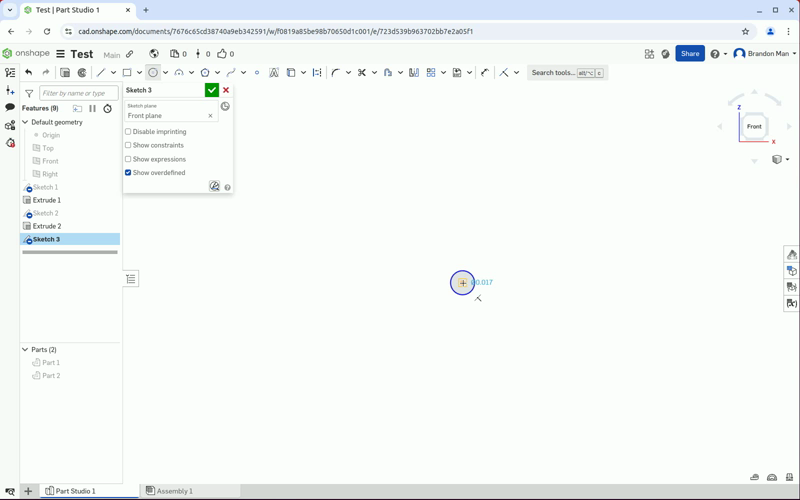
click(463, 282)
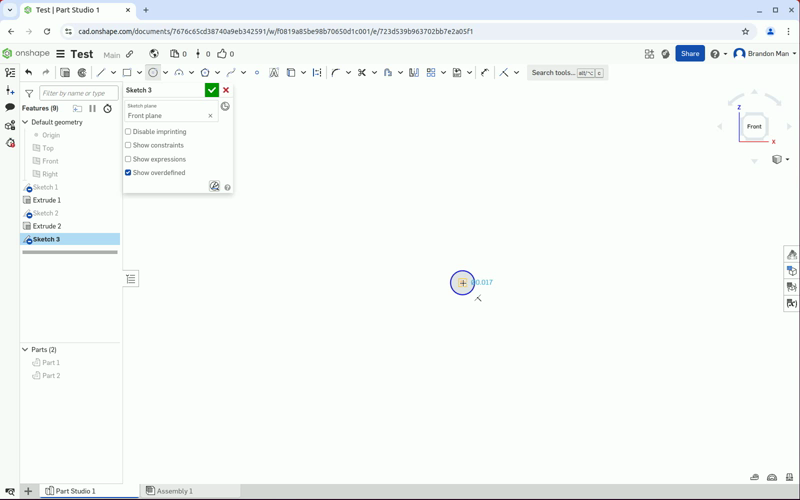
scroll(-6)
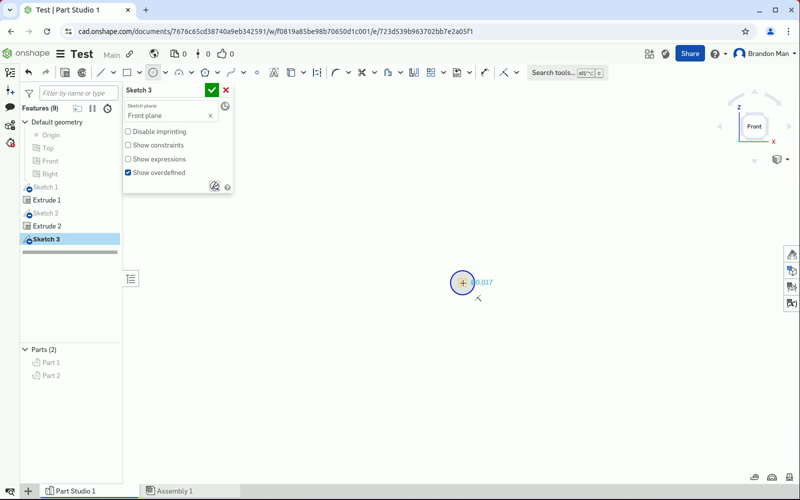
scroll(-6)
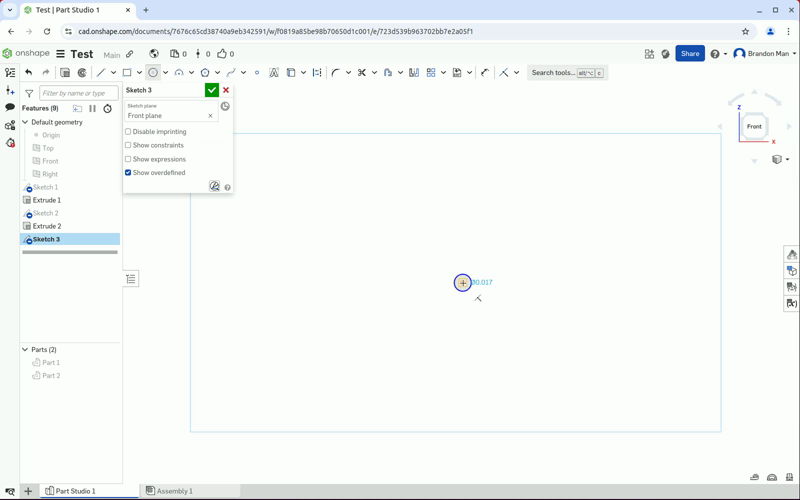
scroll(-6)
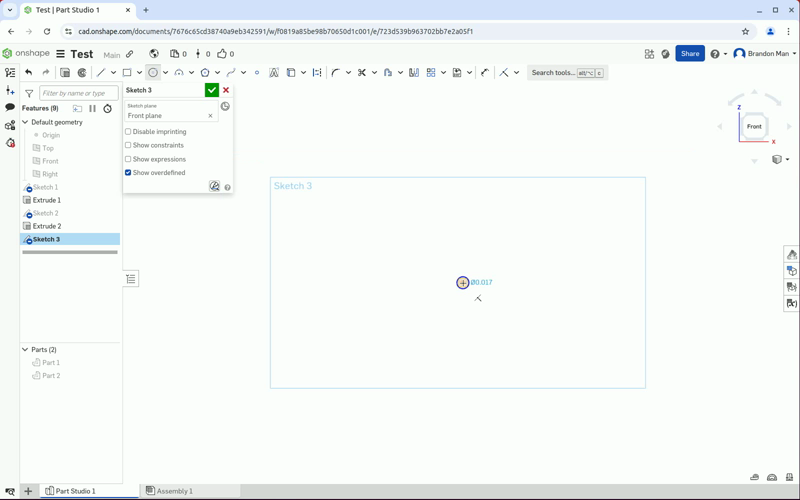
scroll(-6)
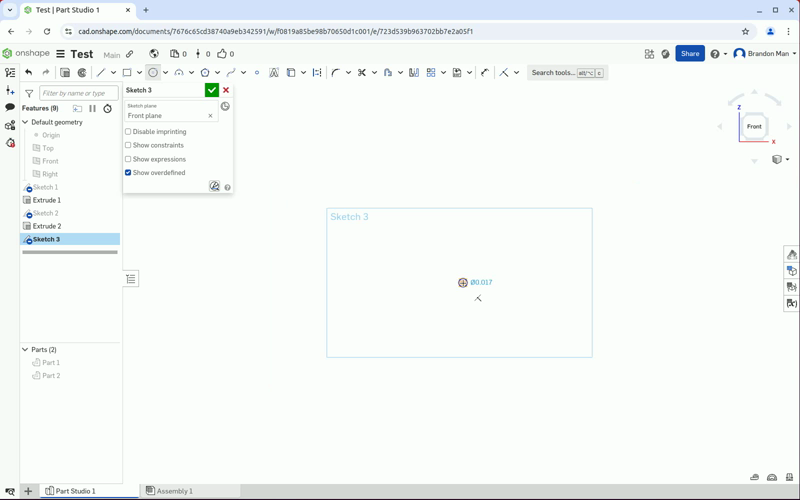
scroll(-6)
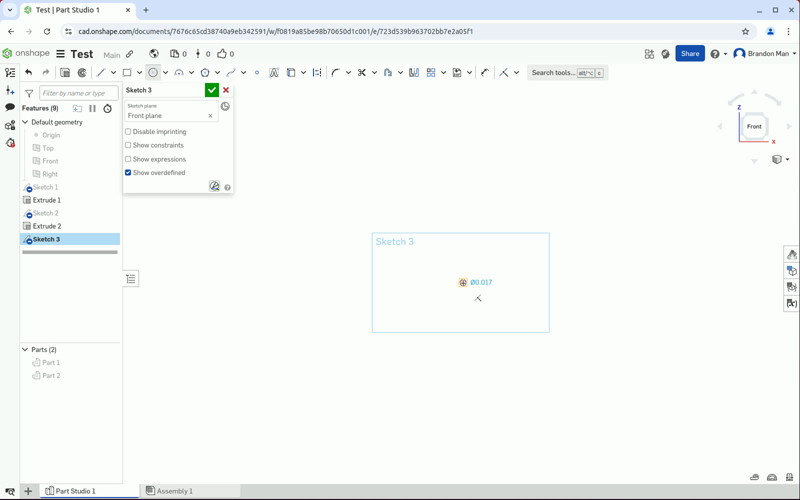
scroll(-6)
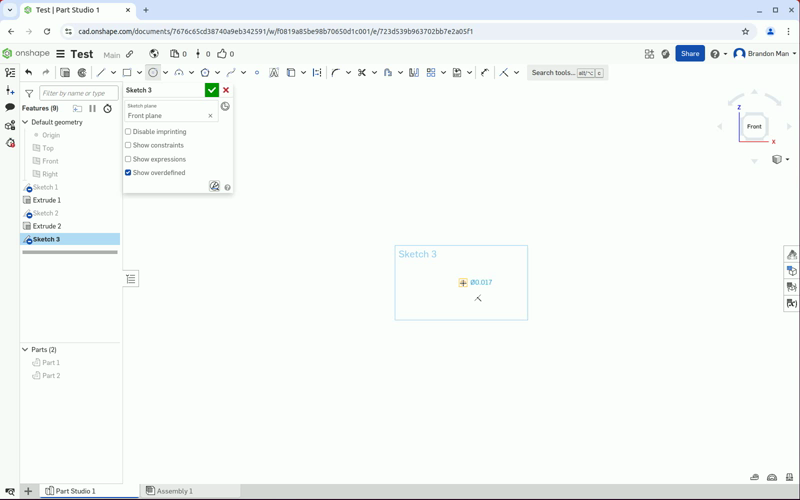
scroll(-6)
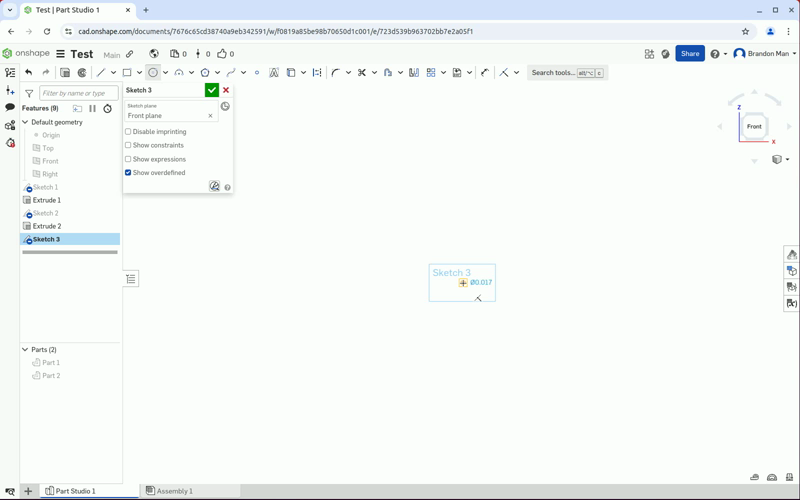
key(esc)
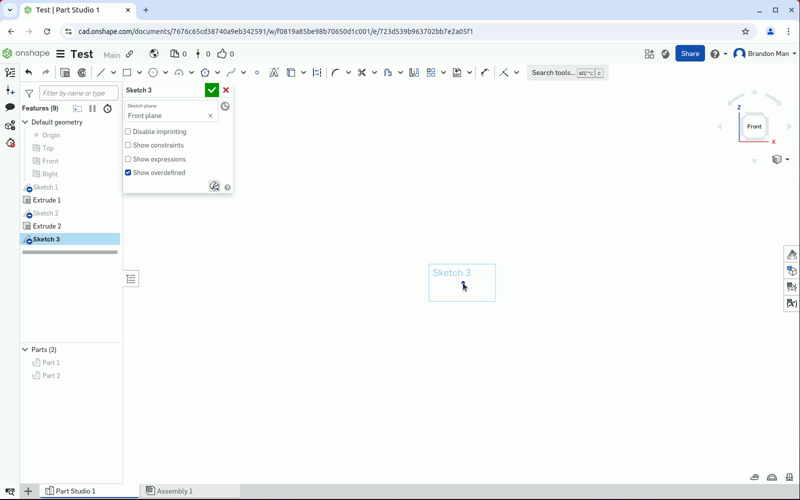
mouse_move(463, 283)
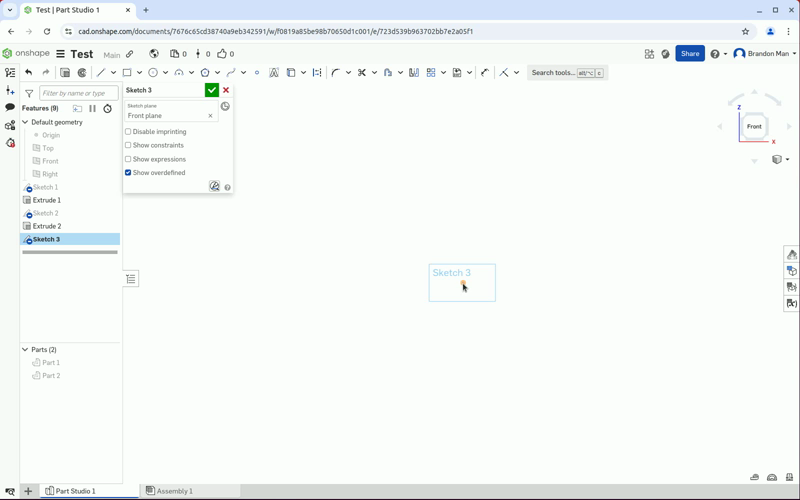
scroll(6)
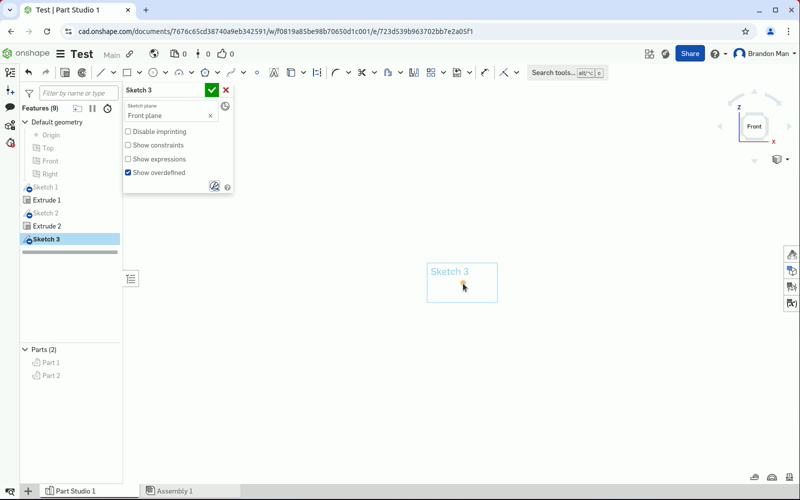
scroll(6)
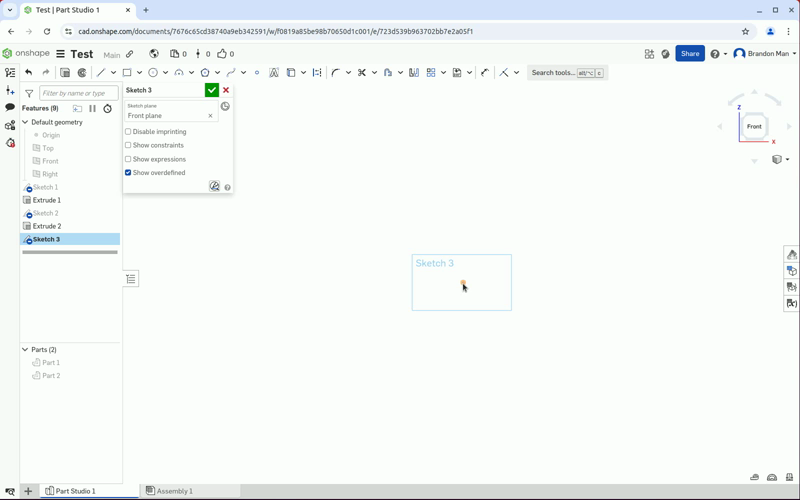
scroll(6)
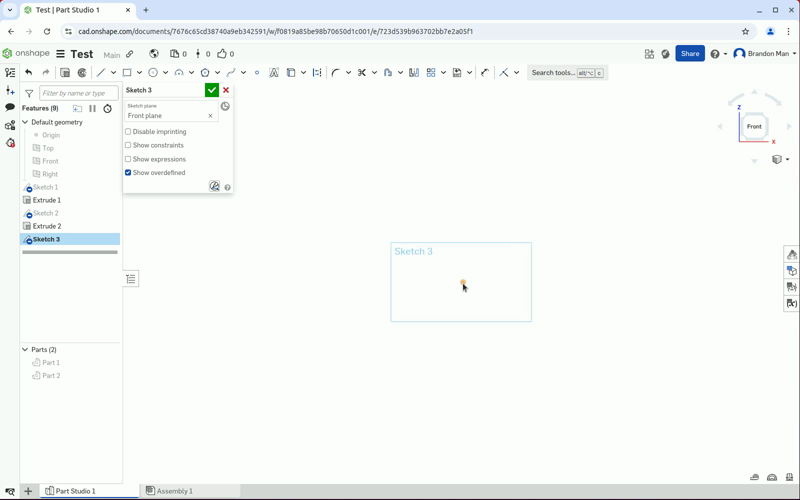
scroll(6)
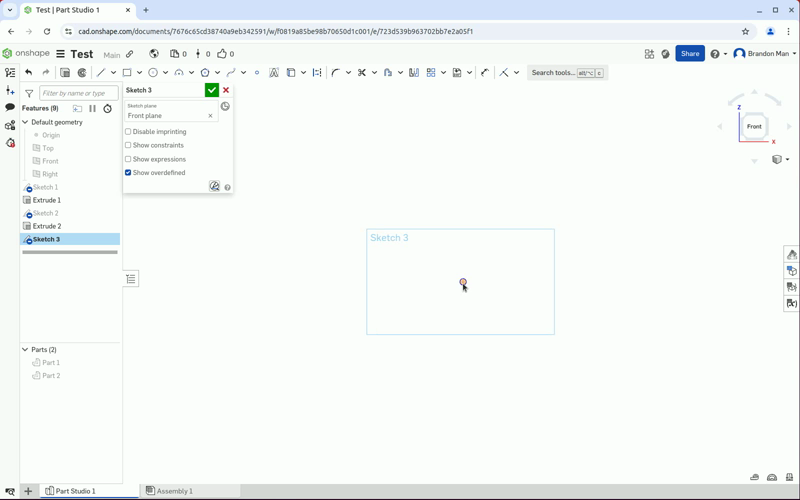
scroll(6)
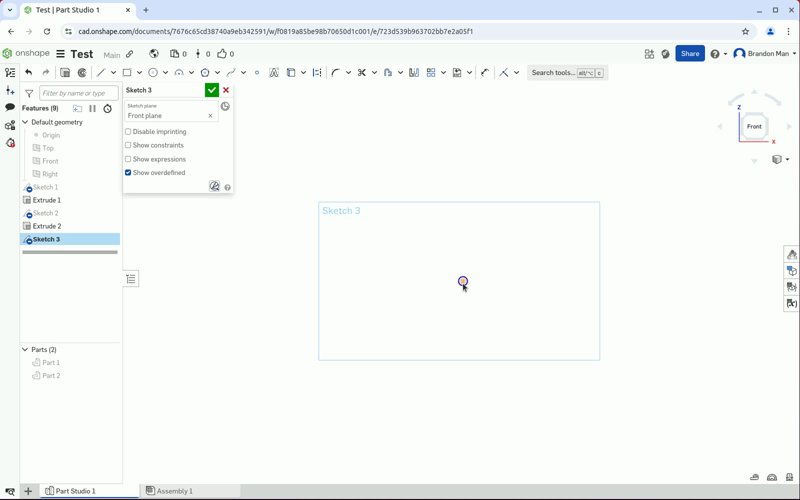
scroll(6)
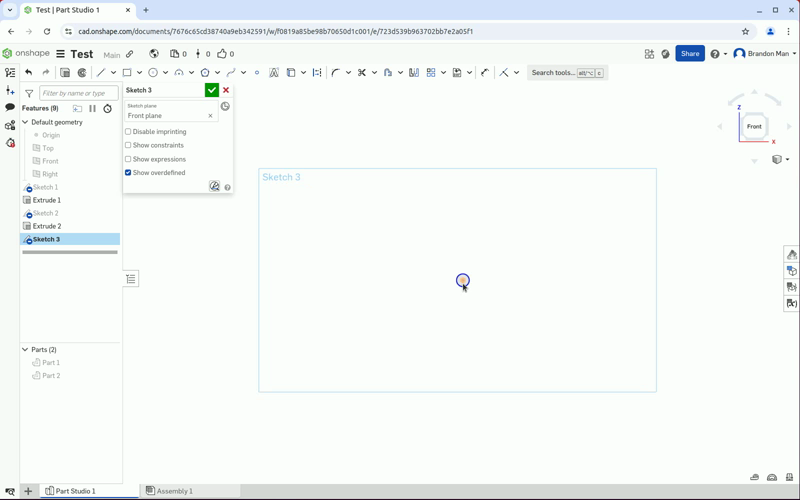
scroll(6)
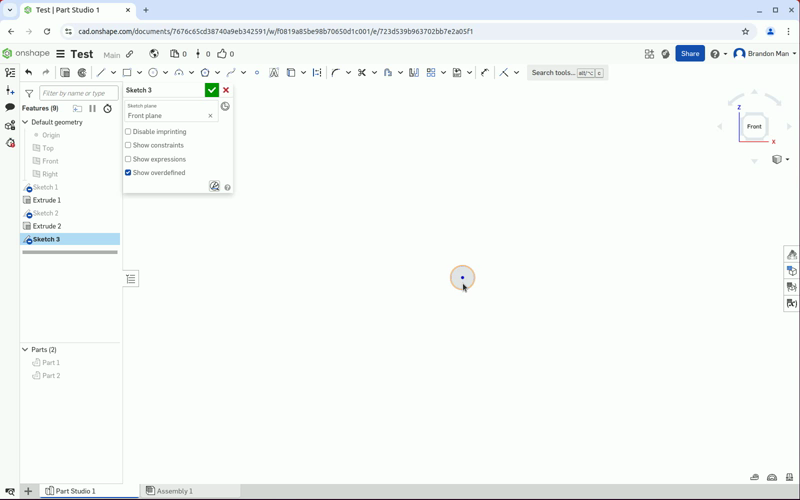
click(463, 283)
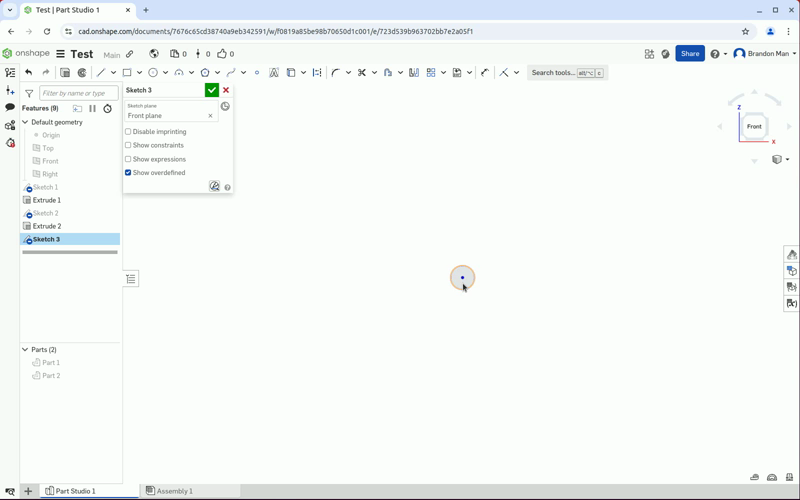
scroll(-6)
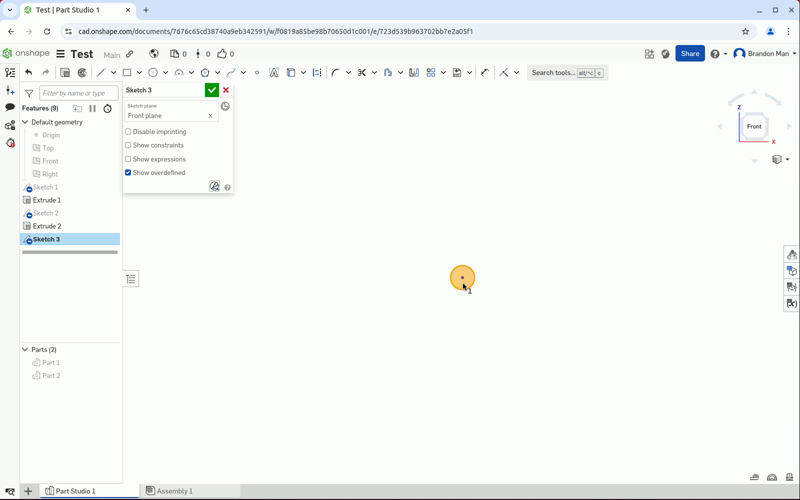
scroll(-6)
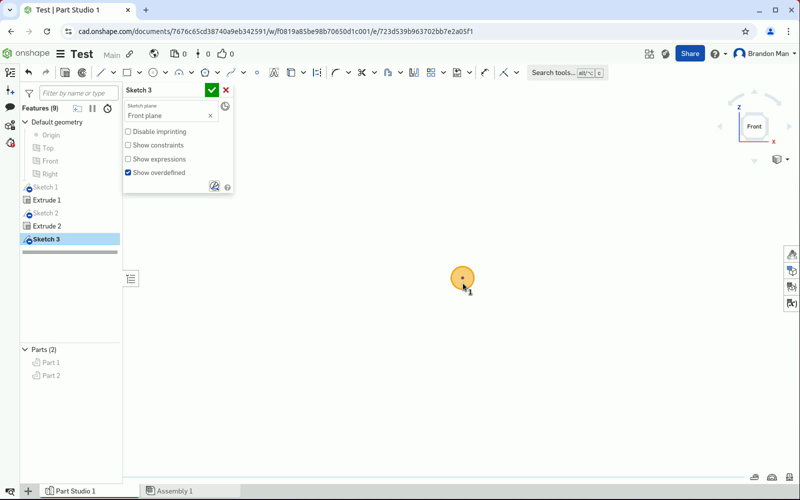
scroll(-6)
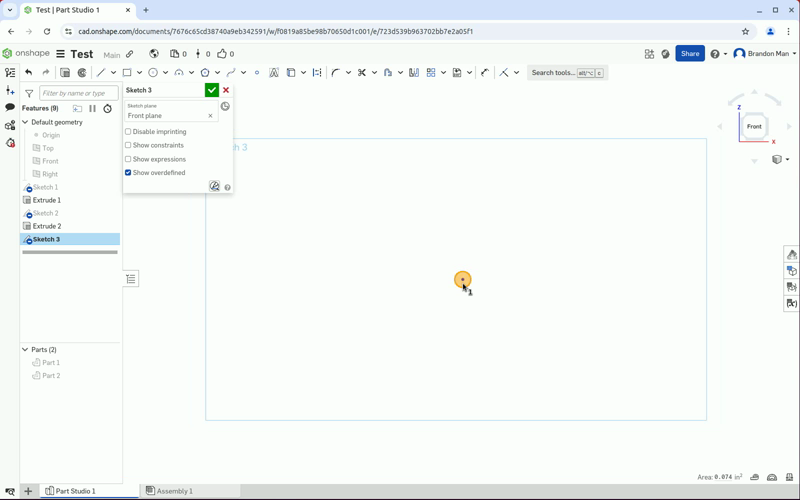
scroll(-6)
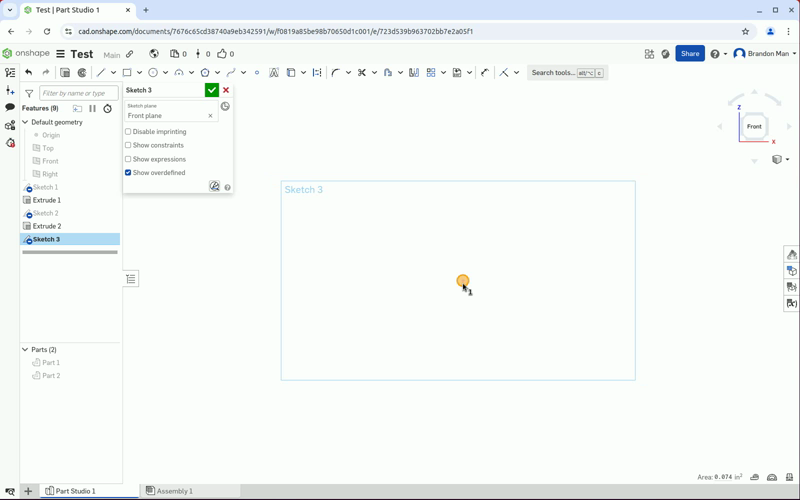
scroll(-6)
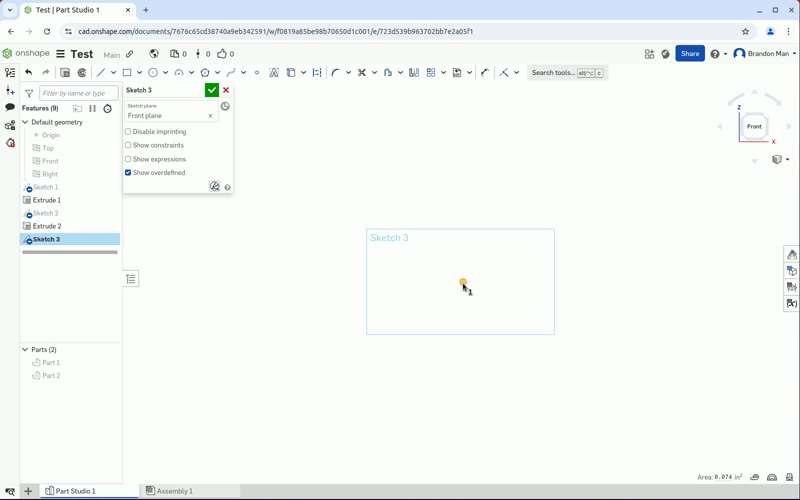
scroll(-6)
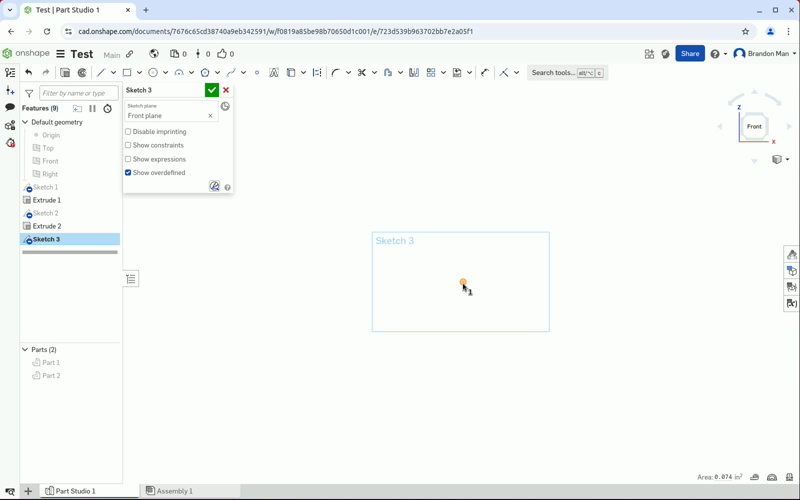
scroll(-6)
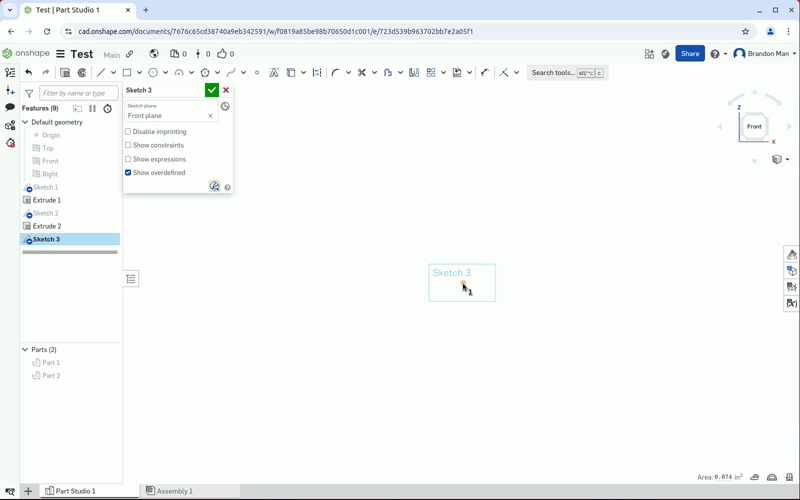
mouse_move(73, 352)
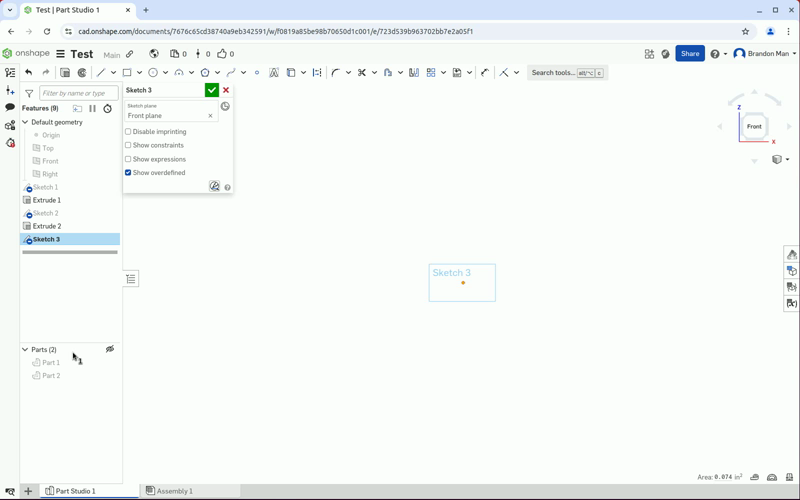
key(shift+y)
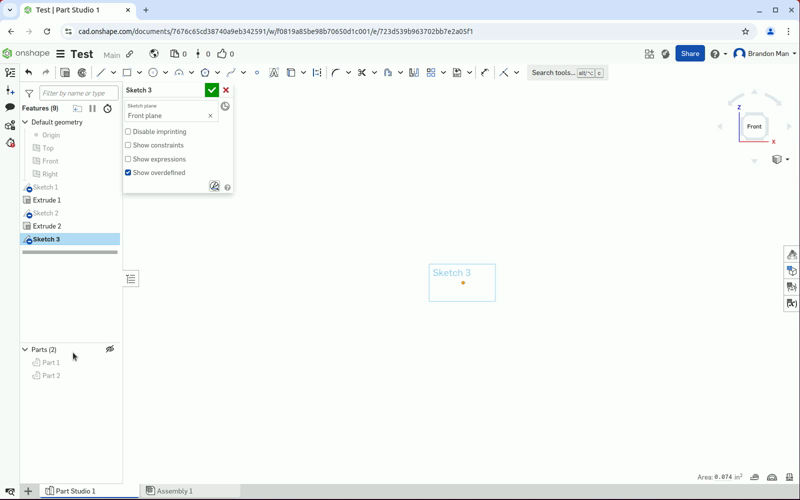
key(shift+e)
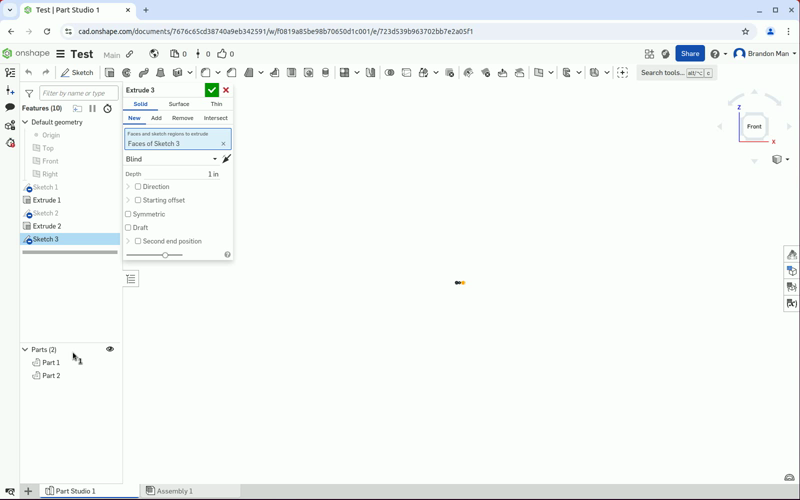
mouse_move(143, 106)
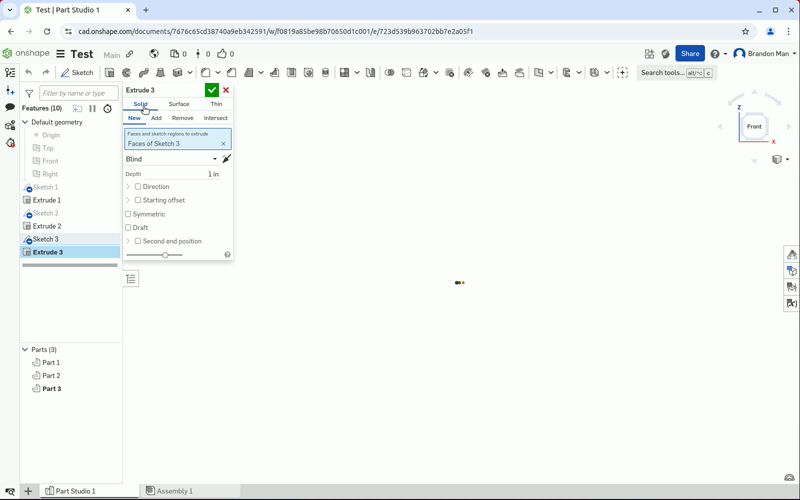
click(143, 106)
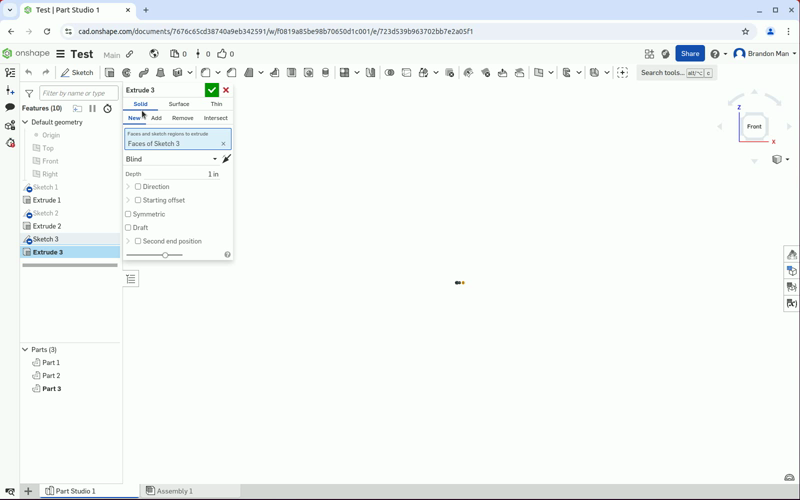
mouse_move(137, 120)
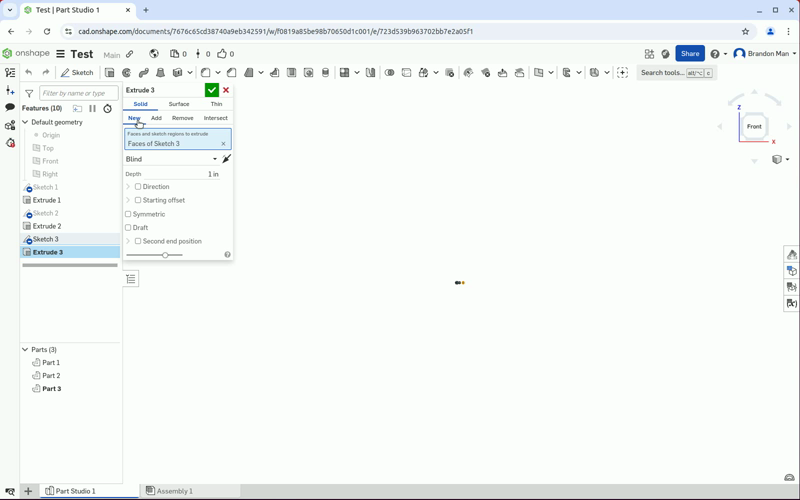
click(137, 120)
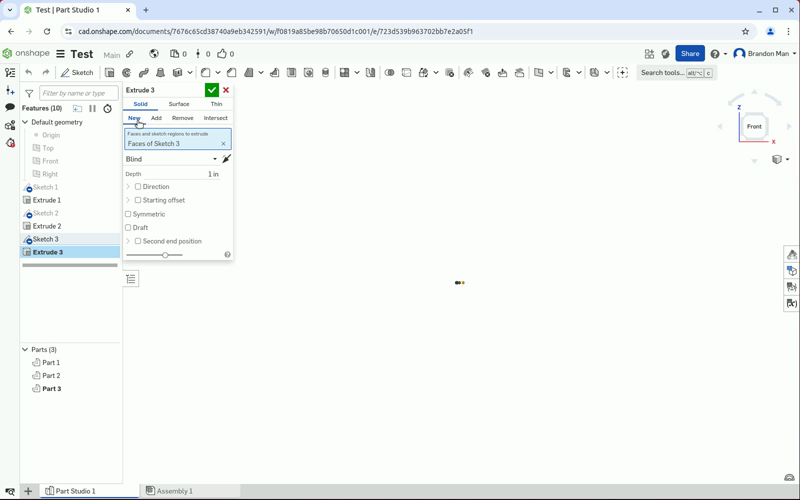
key(tab, 4)
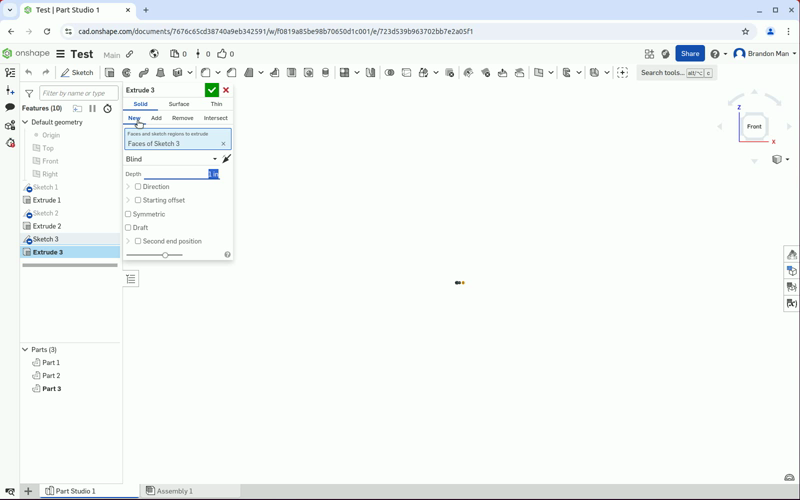
text(21.905)
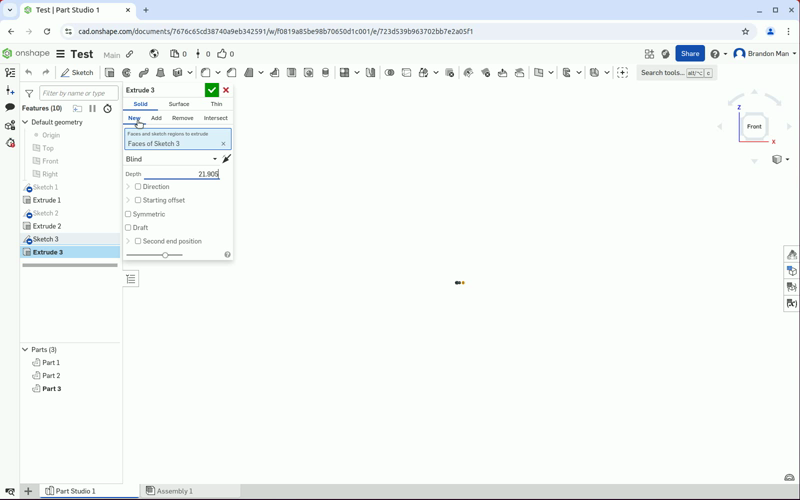
key(enter)
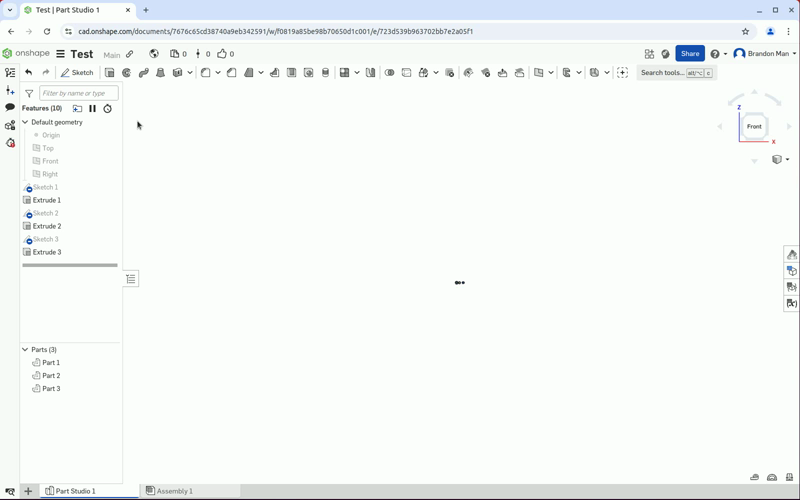
key(shift+h)
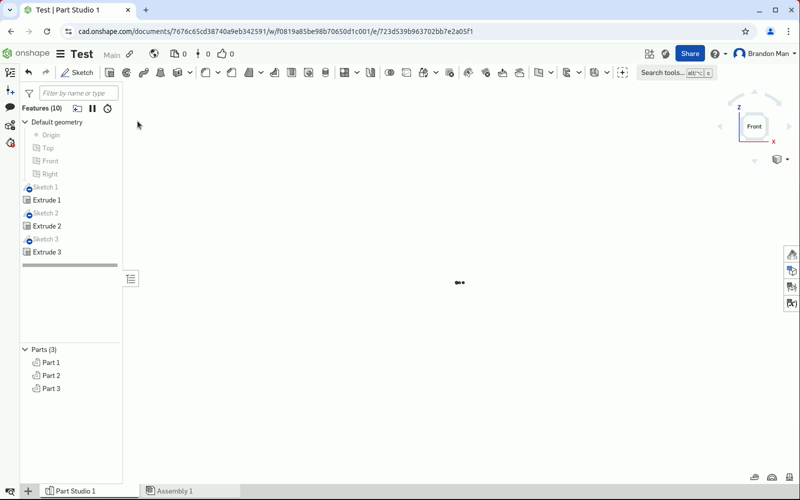
key(shift+h)
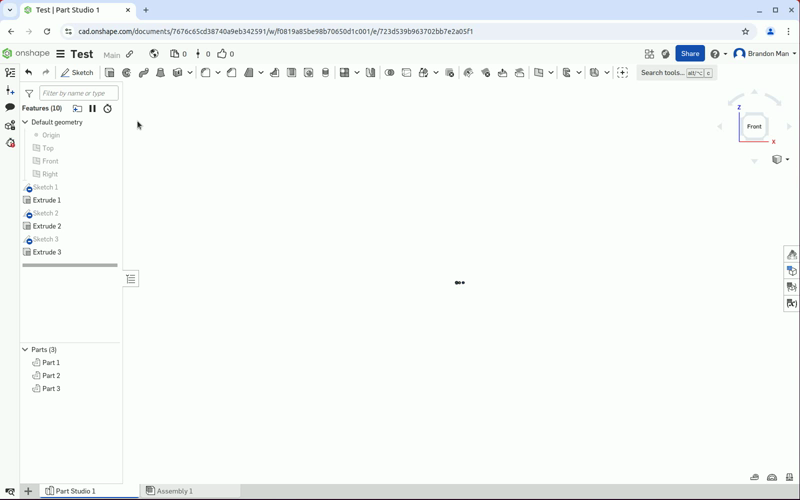
mouse_move(73, 189)
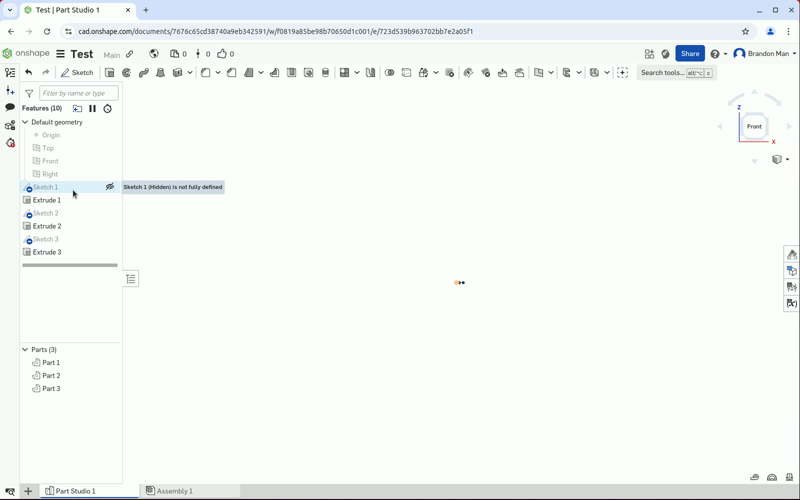
click(73, 189)
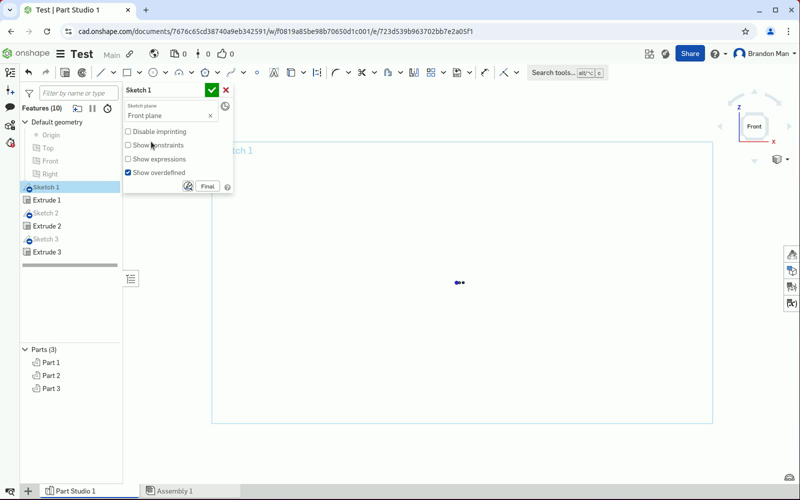
mouse_move(229, 92)
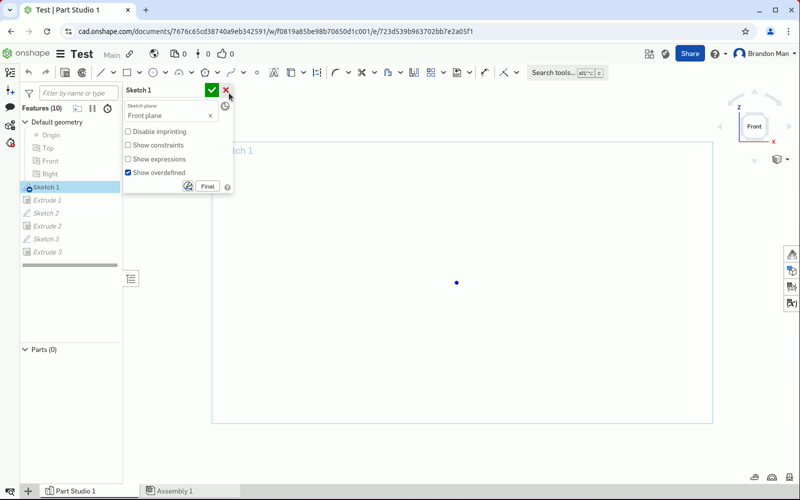
click(229, 92)
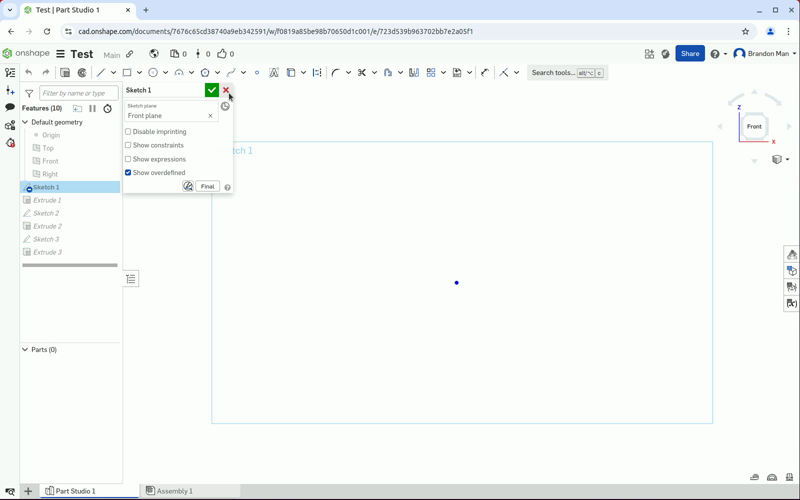
key(shift+s)
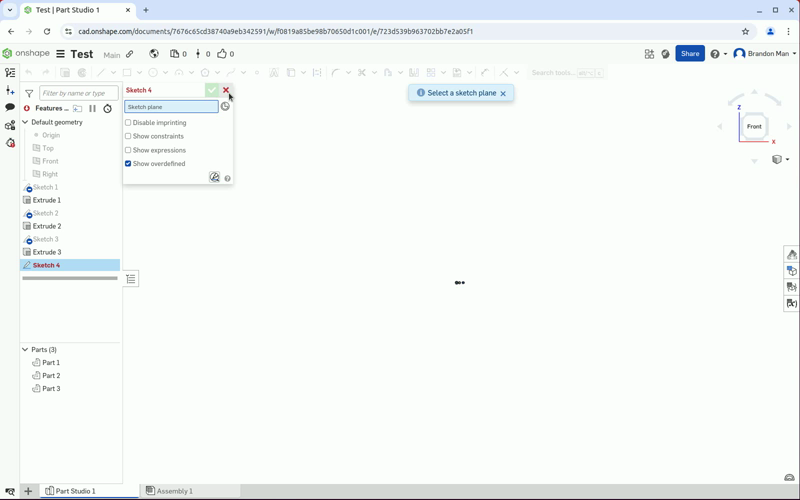
mouse_move(73, 163)
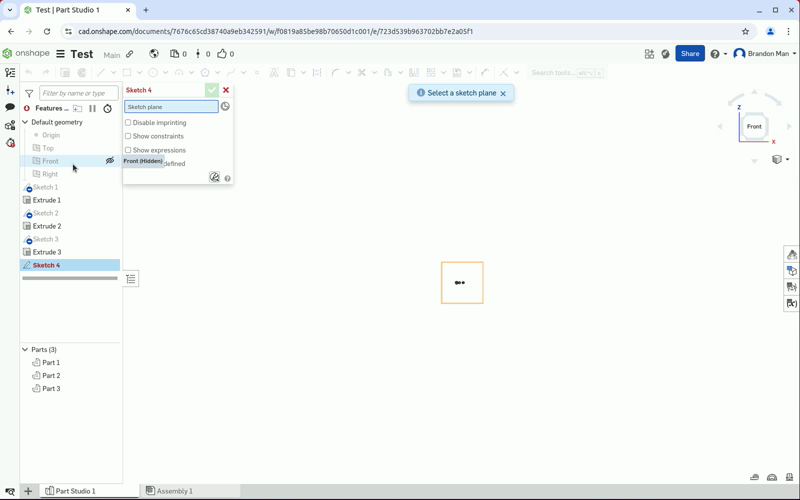
click(73, 163)
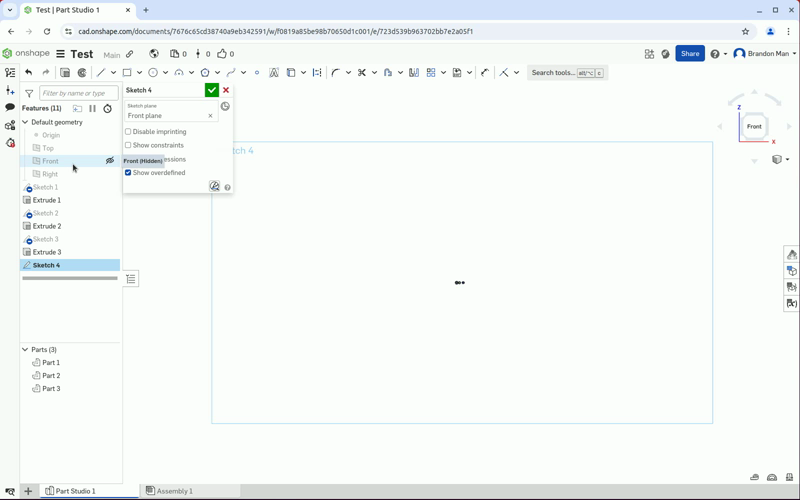
mouse_move(73, 352)
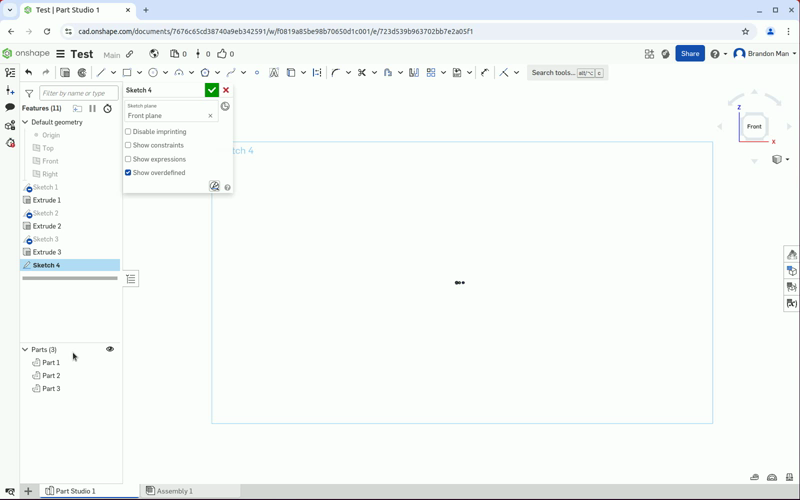
key(y)
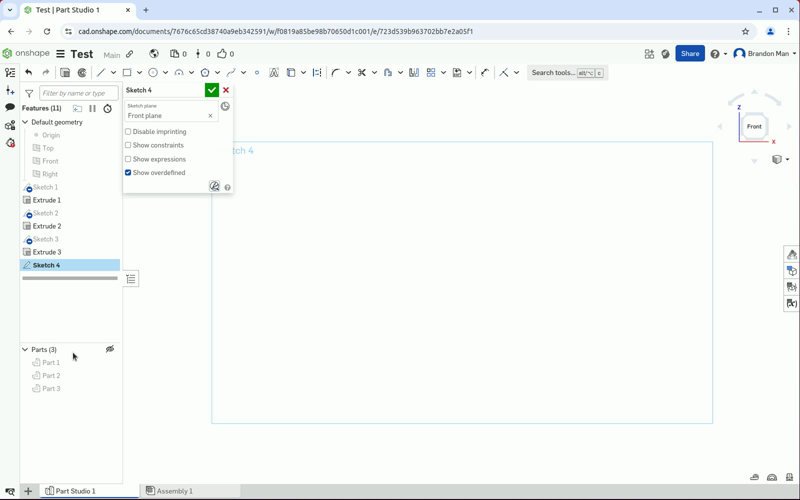
key(c)
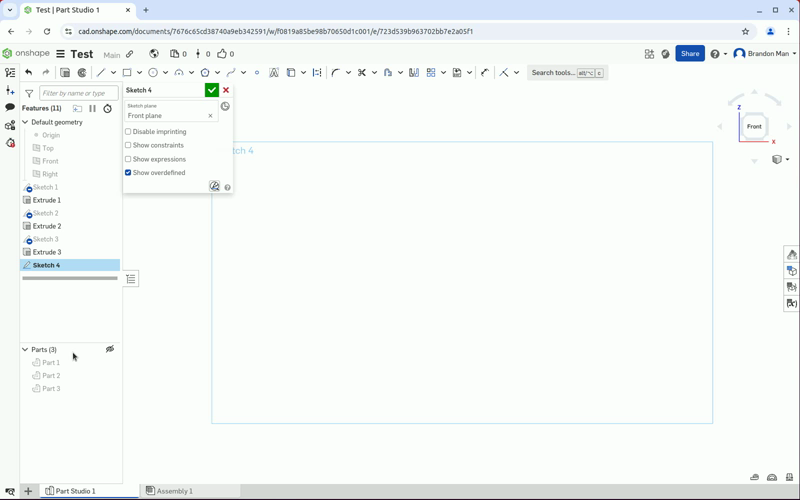
key_down(shift)
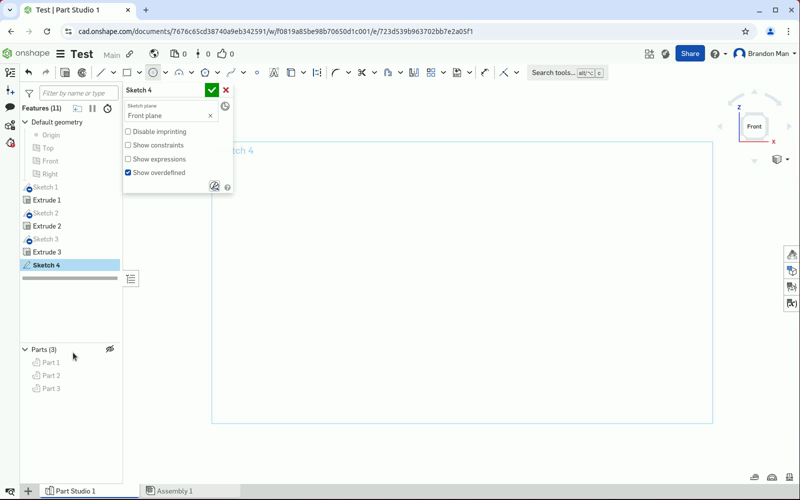
mouse_move(465, 282)
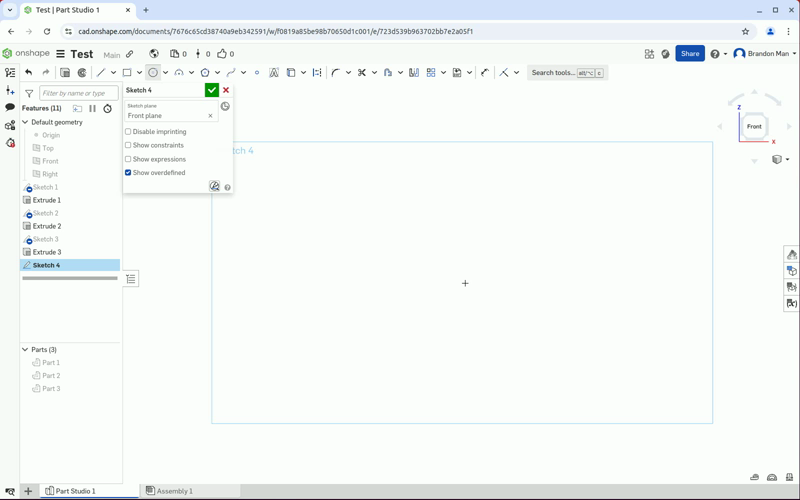
click(465, 282)
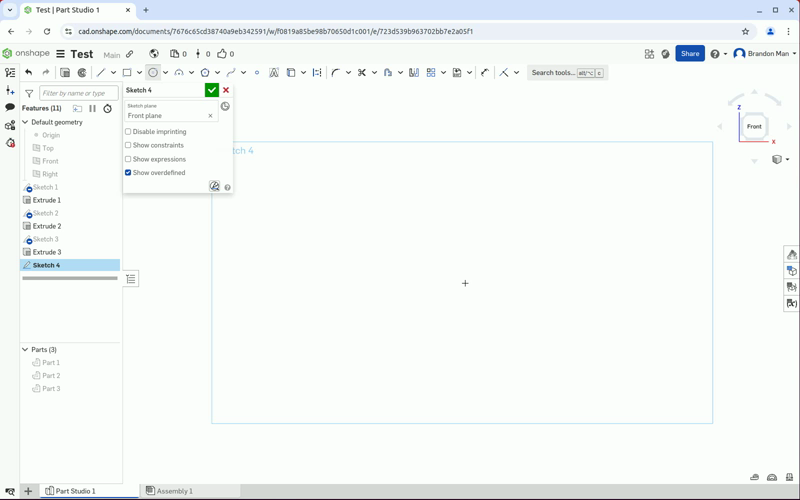
key_up(shift)
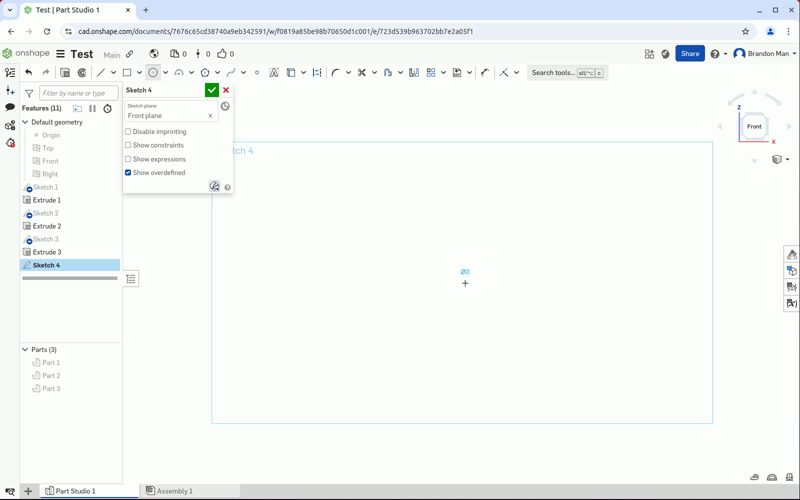
mouse_move(466, 282)
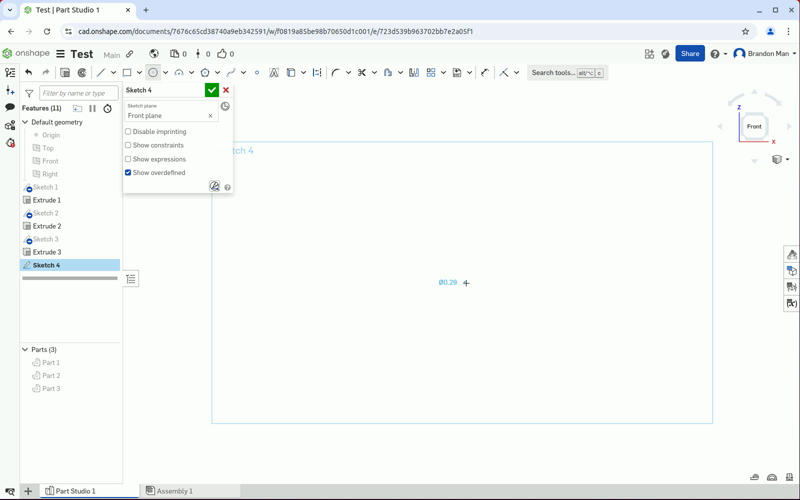
scroll(6)
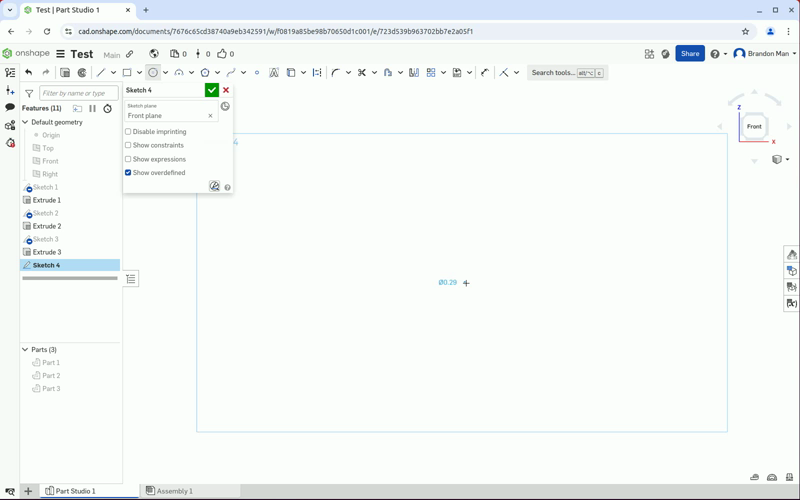
scroll(6)
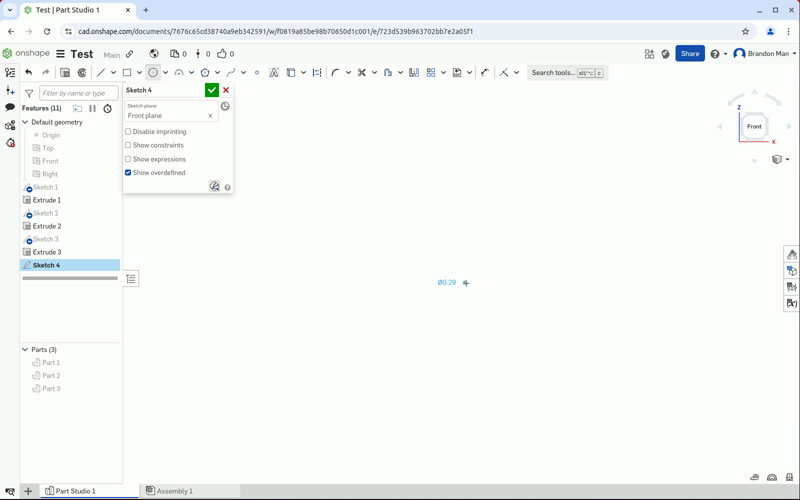
scroll(6)
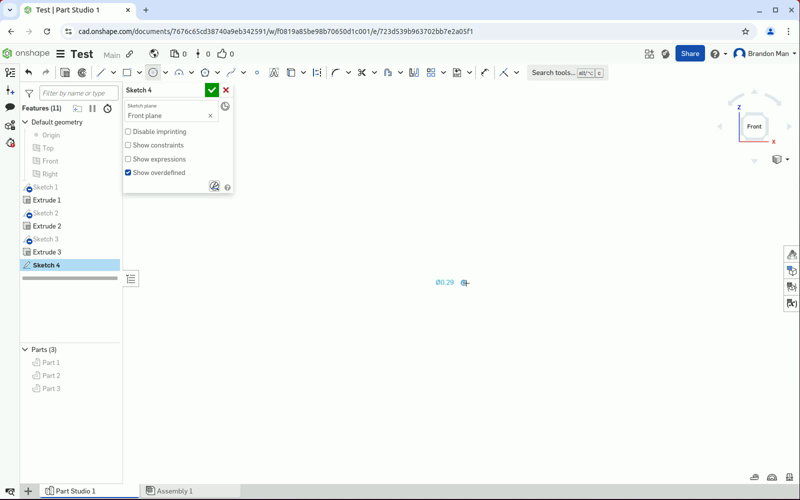
scroll(6)
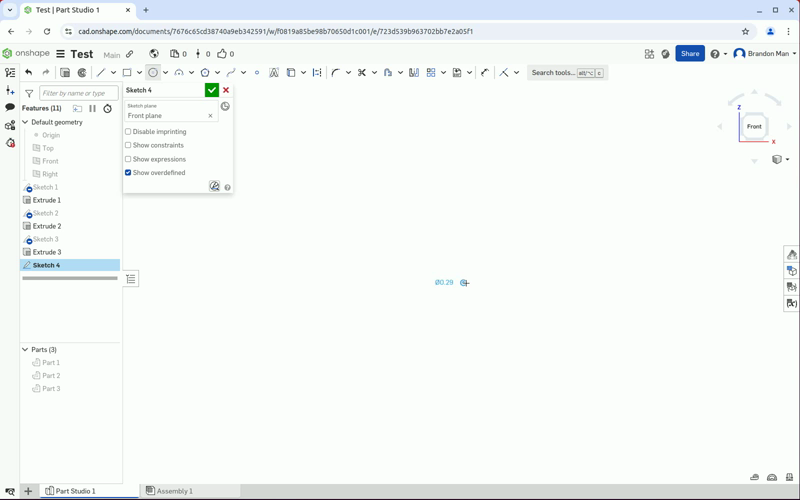
scroll(6)
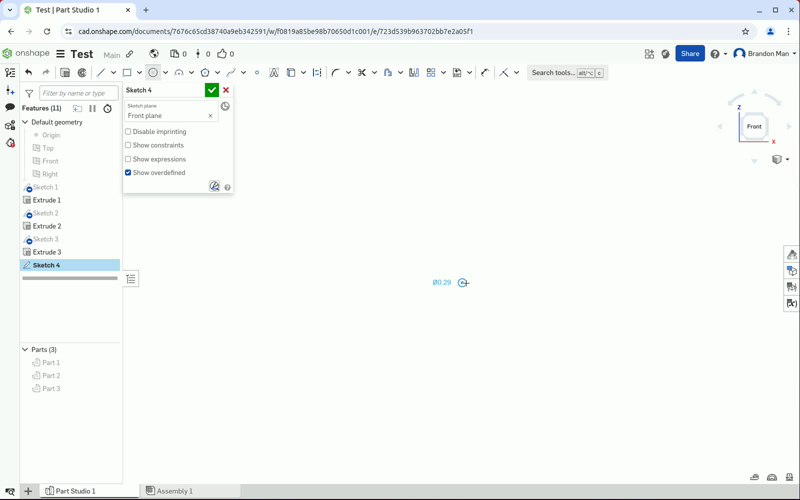
scroll(6)
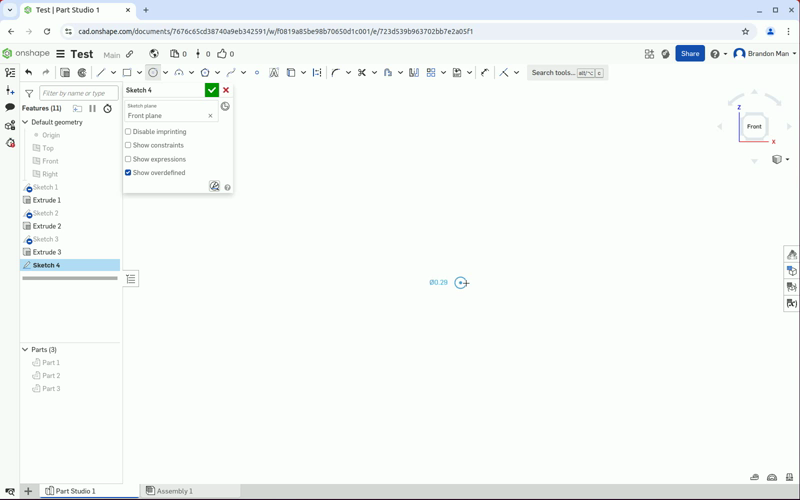
scroll(6)
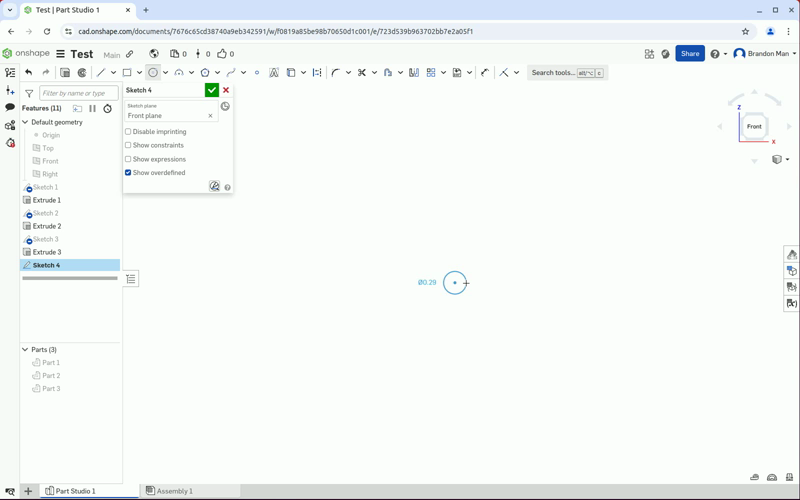
click(466, 282)
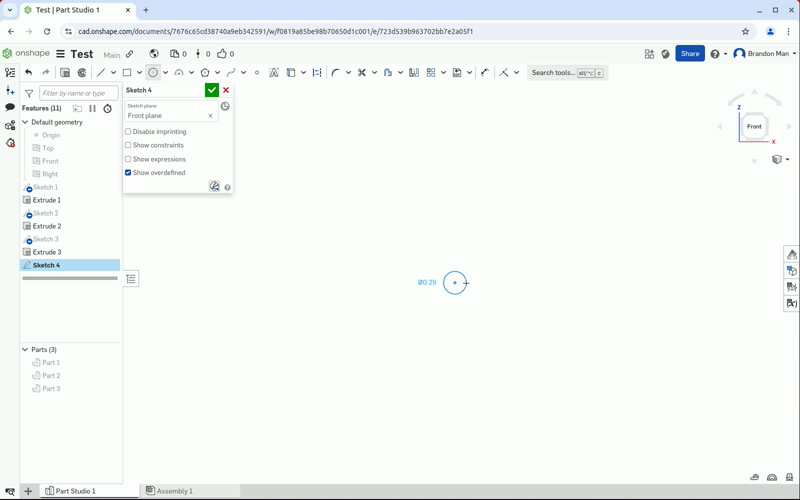
scroll(-6)
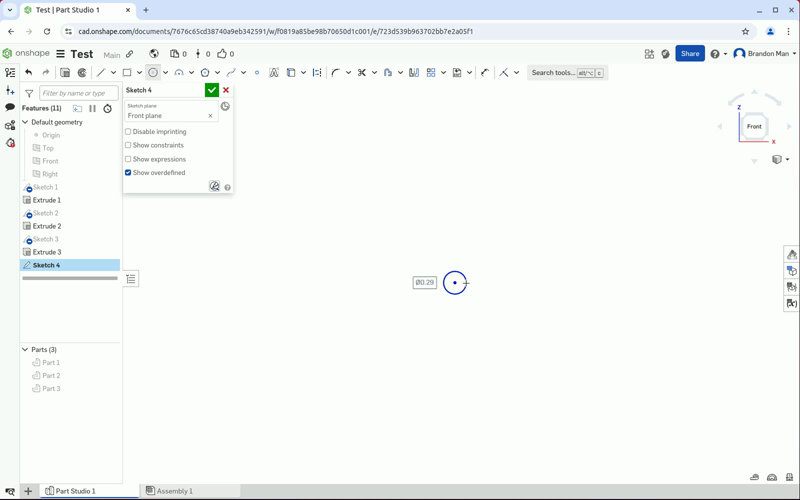
scroll(-6)
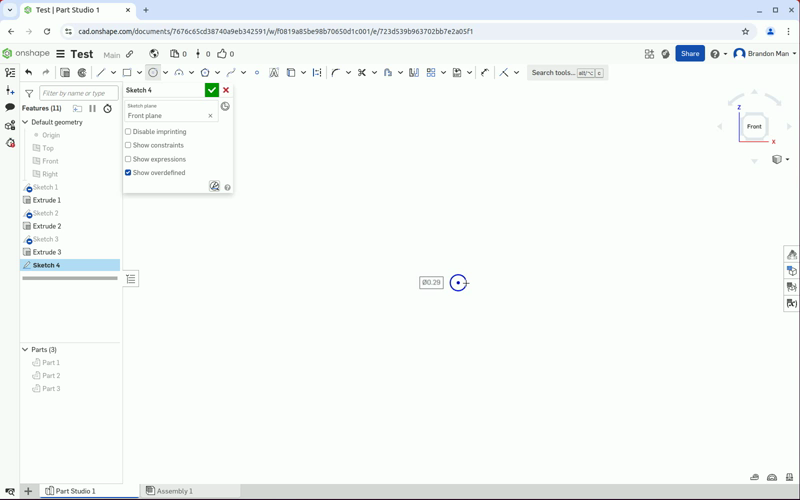
scroll(-6)
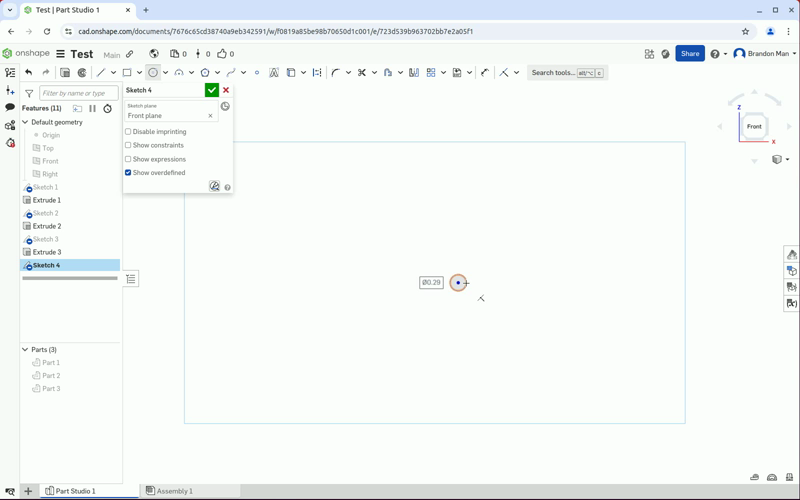
scroll(-6)
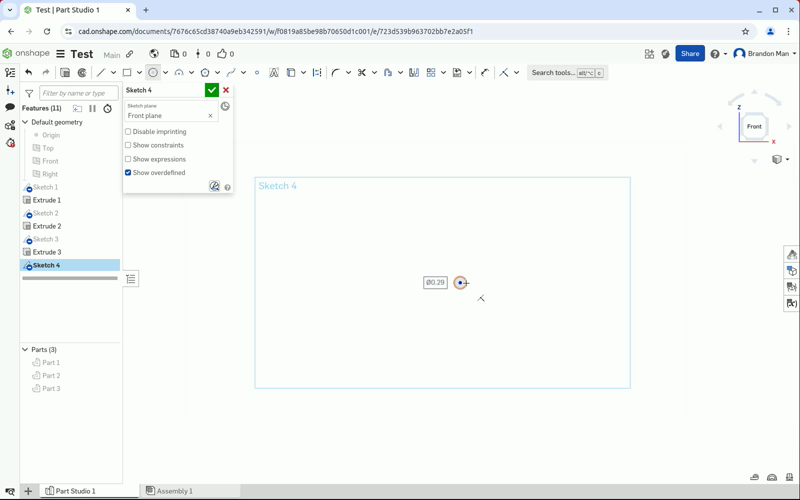
scroll(-6)
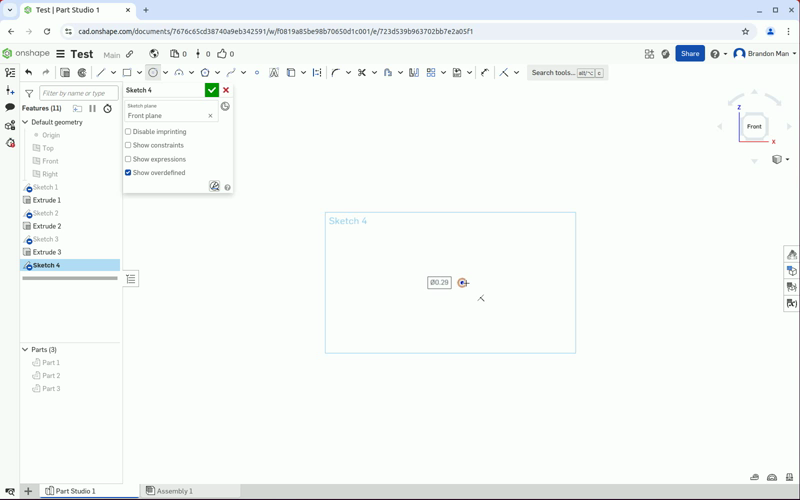
scroll(-6)
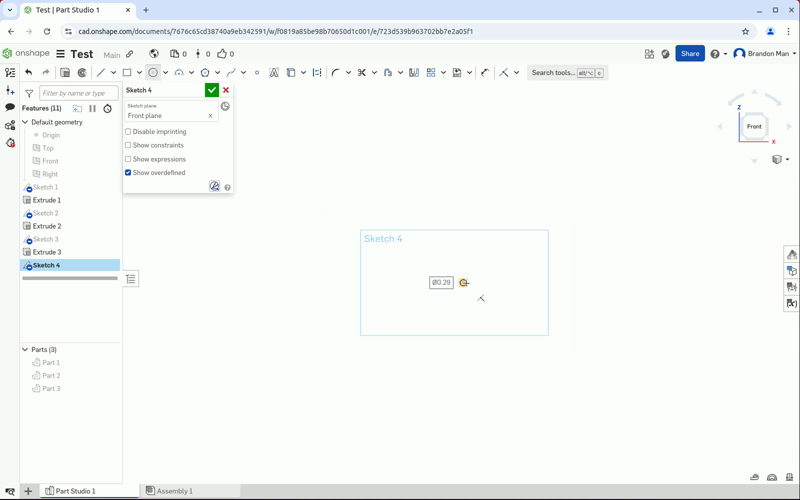
scroll(-6)
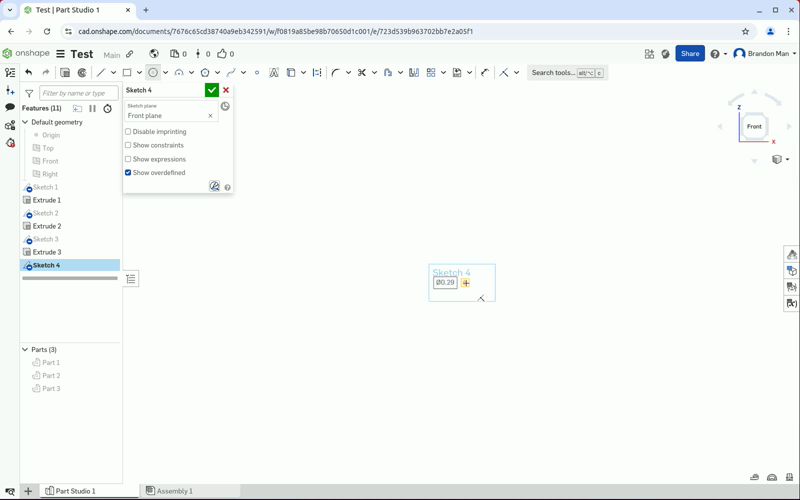
key(esc)
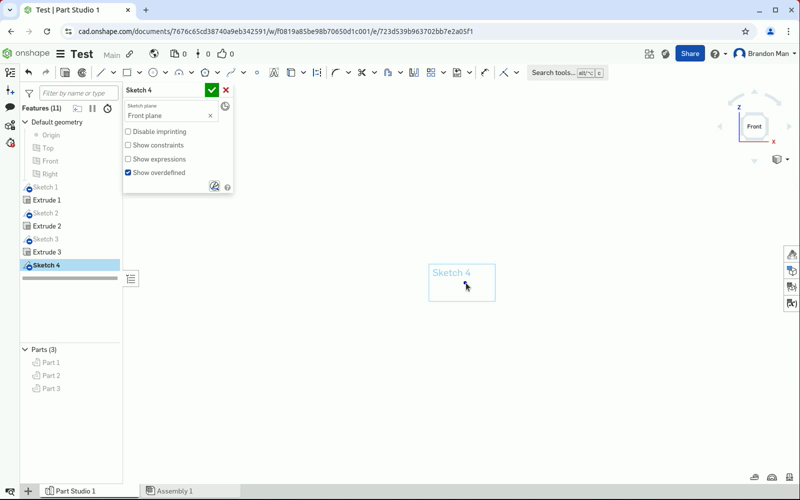
key(c)
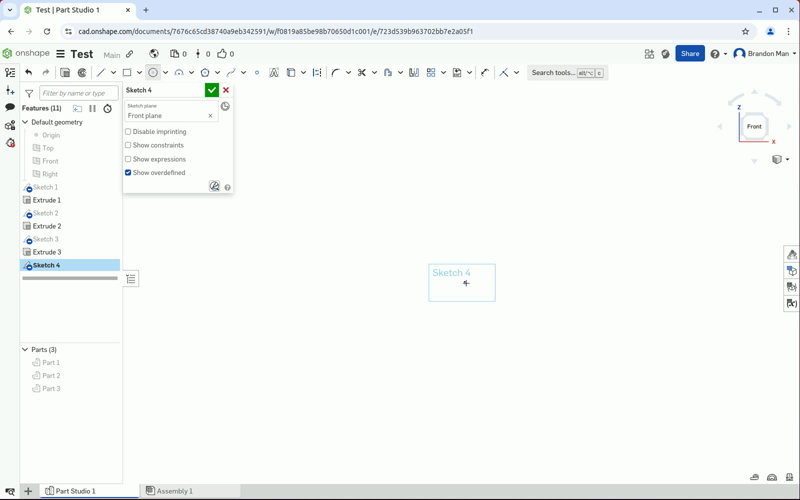
key_down(shift)
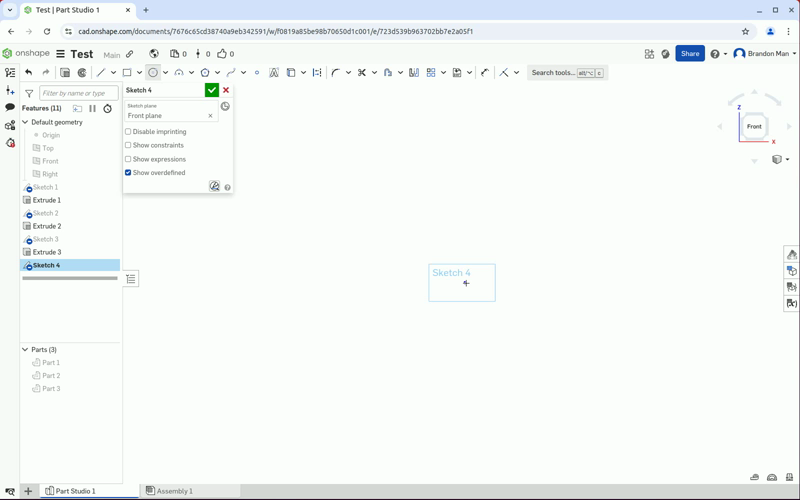
mouse_move(465, 282)
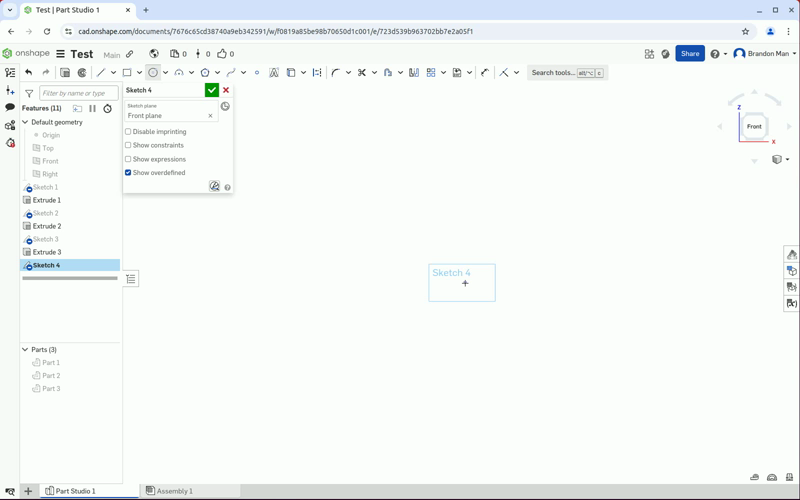
scroll(6)
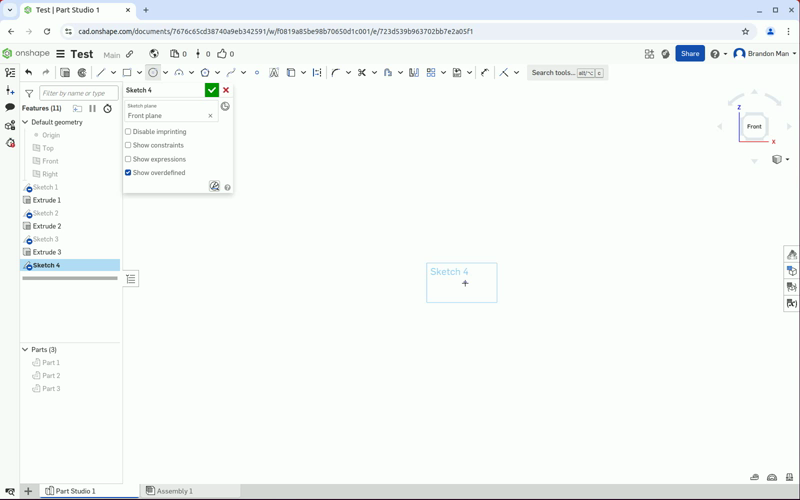
scroll(6)
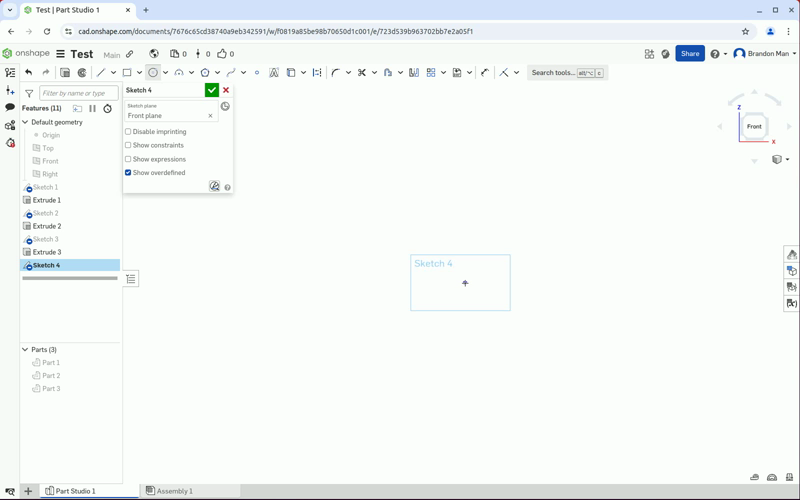
scroll(6)
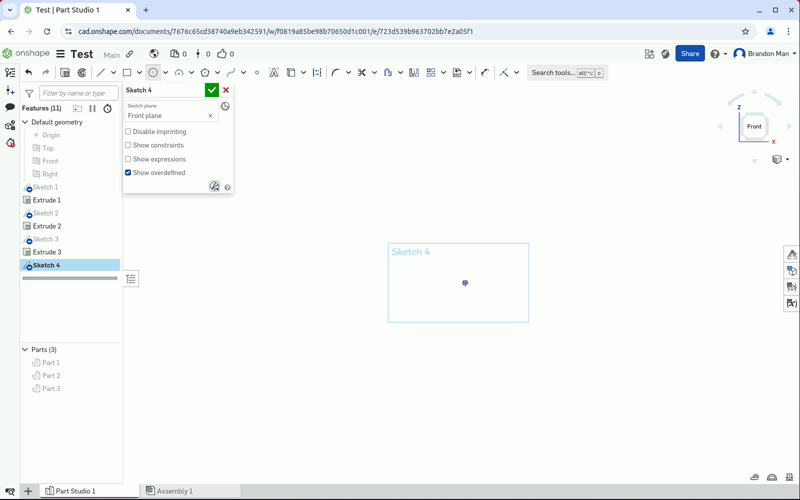
scroll(6)
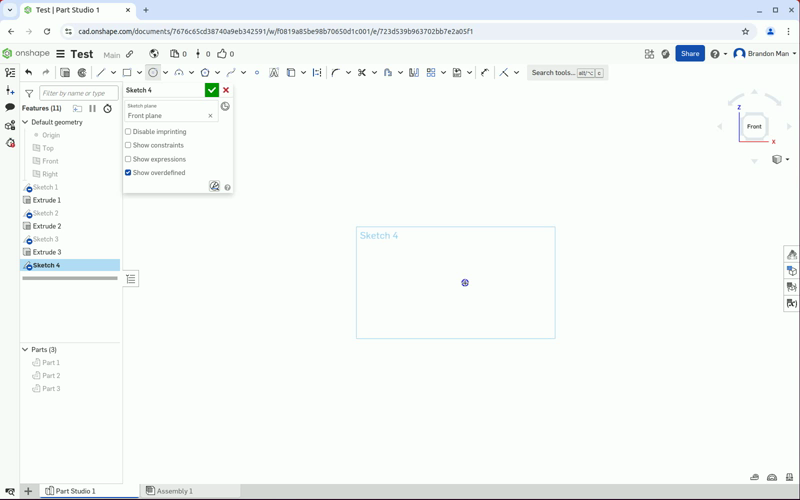
scroll(6)
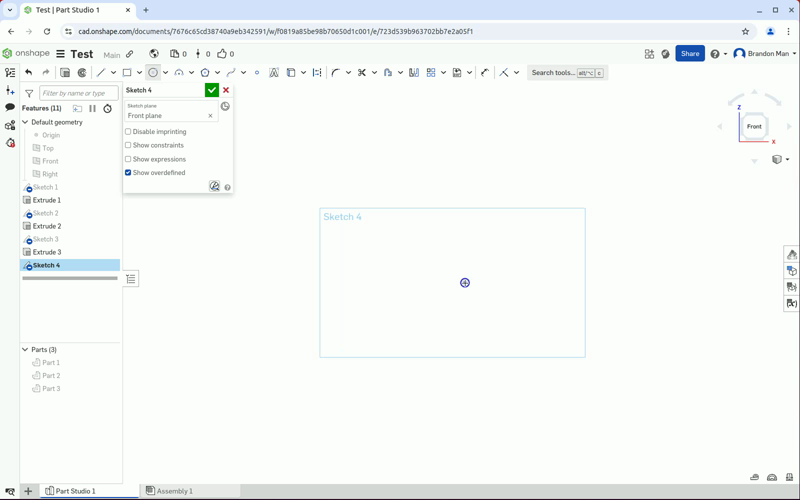
scroll(6)
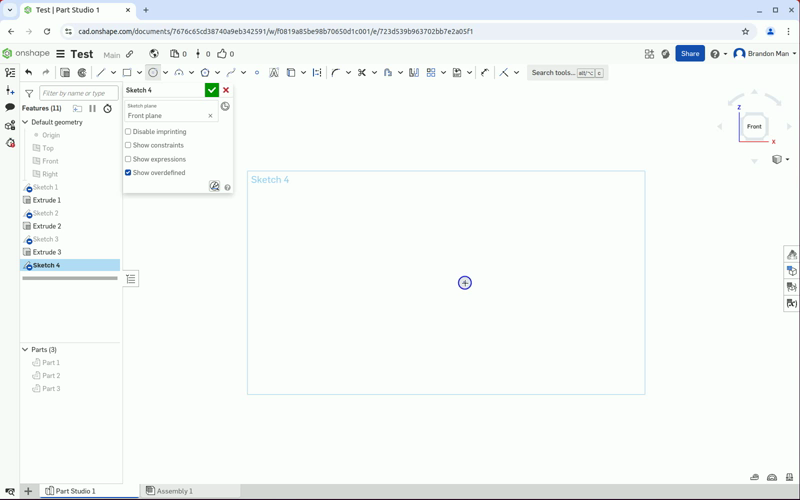
scroll(6)
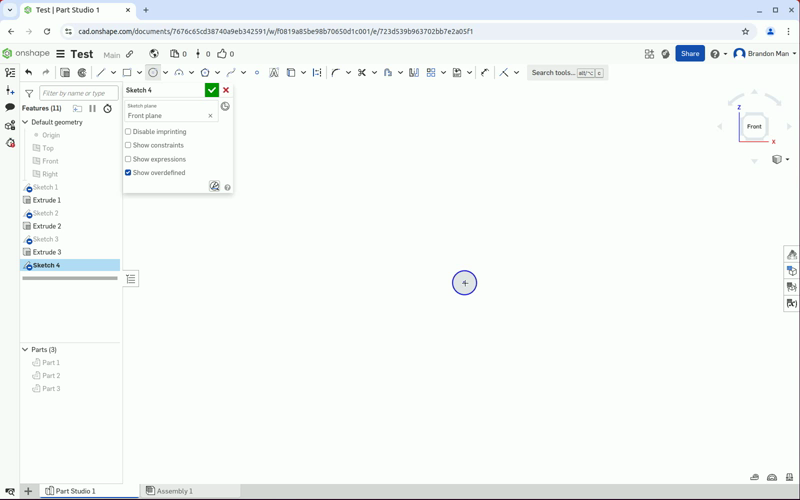
click(465, 282)
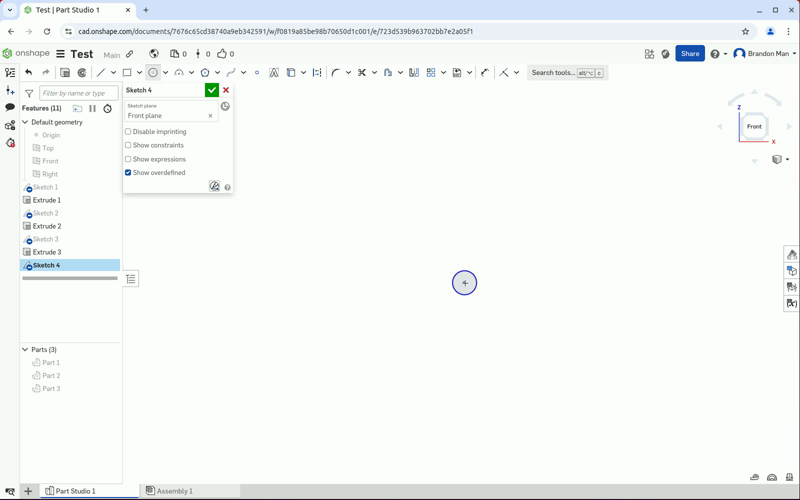
scroll(-6)
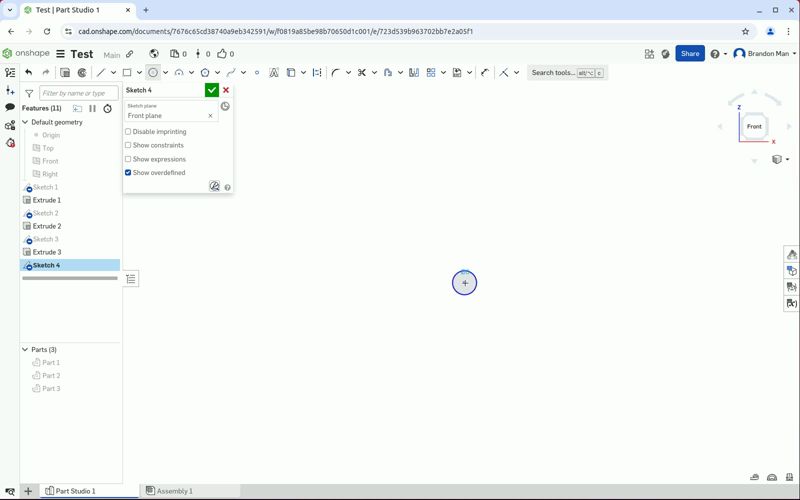
scroll(-6)
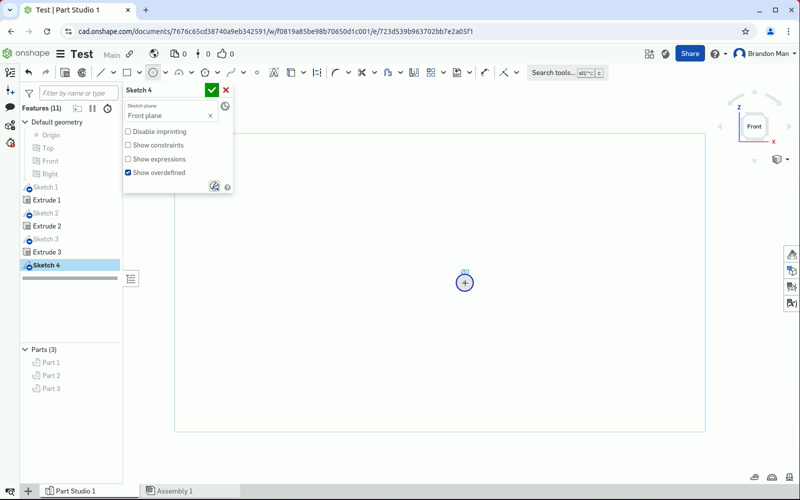
scroll(-6)
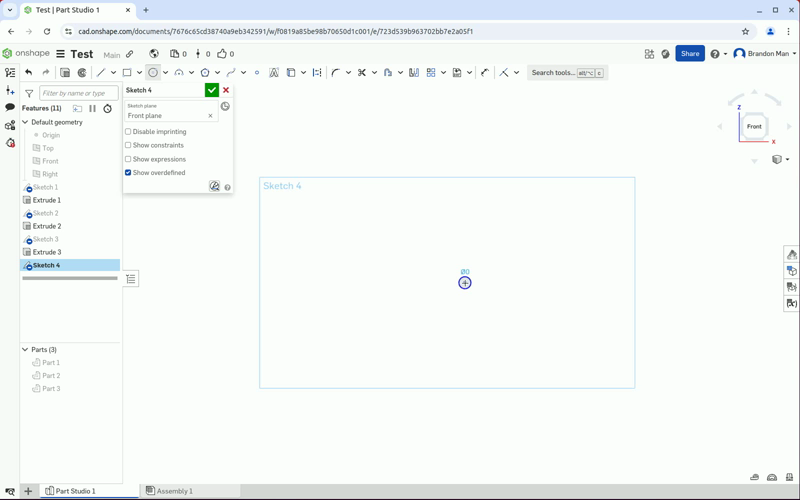
scroll(-6)
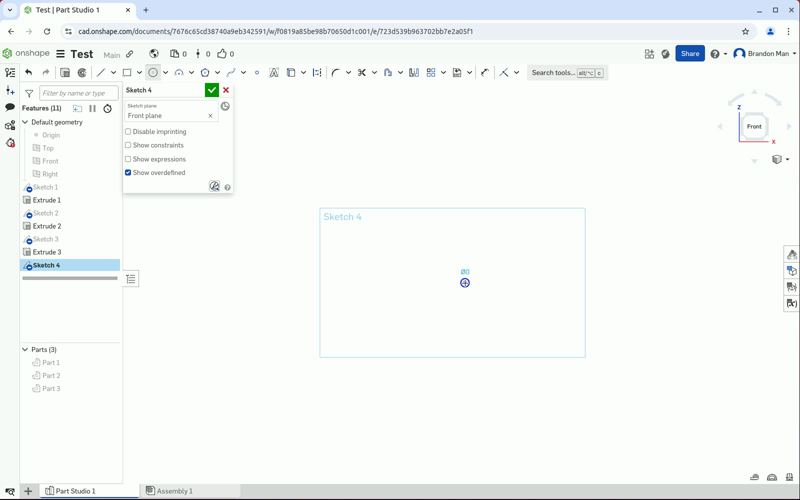
scroll(-6)
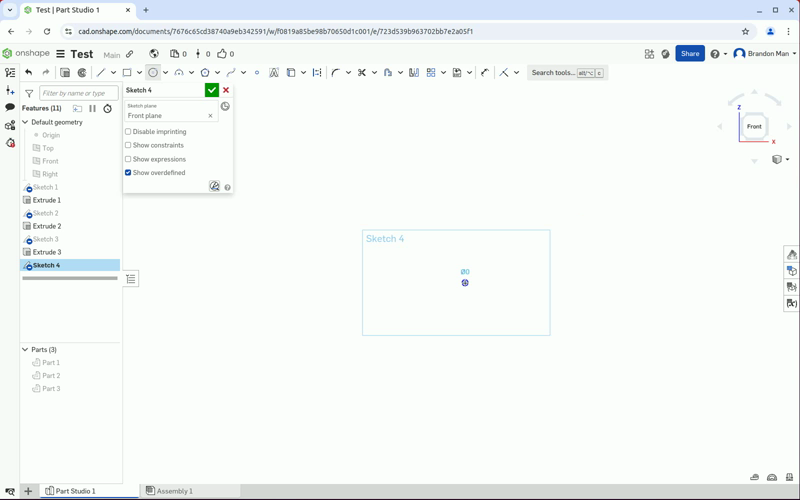
scroll(-6)
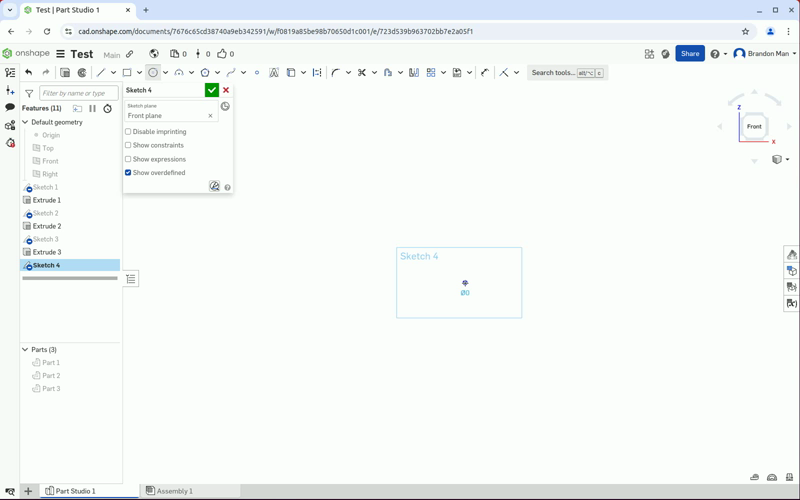
scroll(-6)
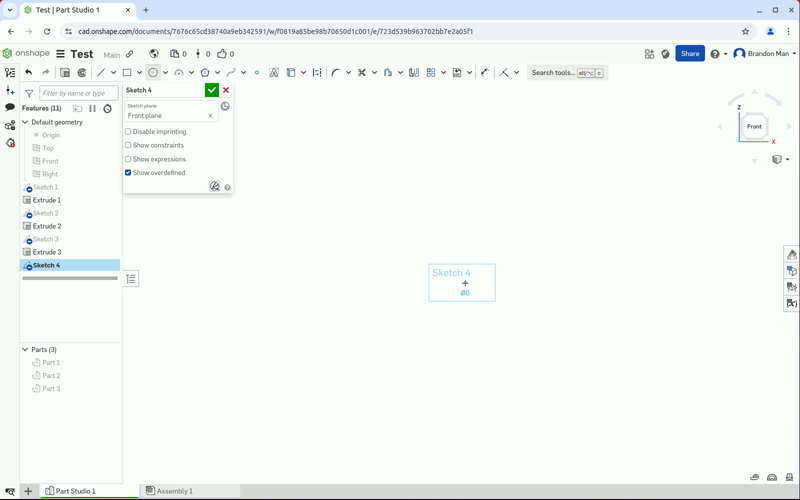
key_up(shift)
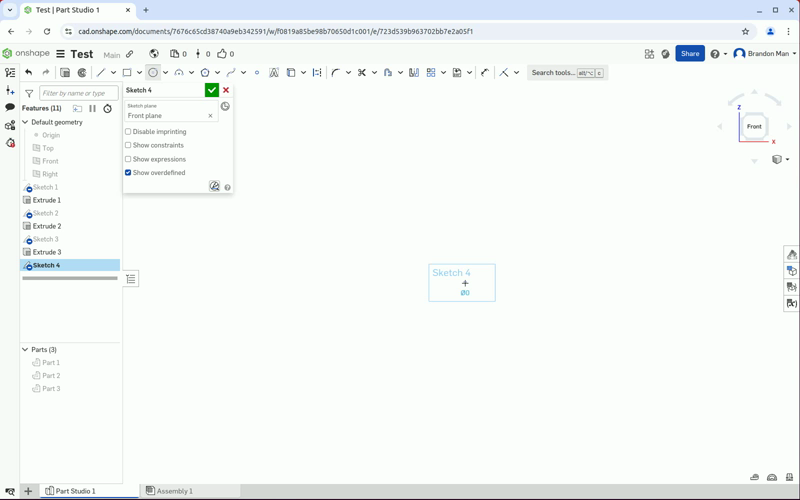
mouse_move(465, 282)
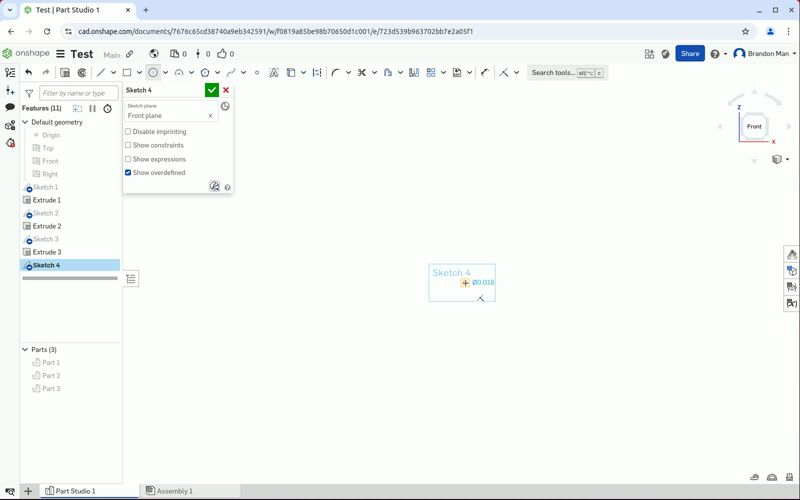
scroll(6)
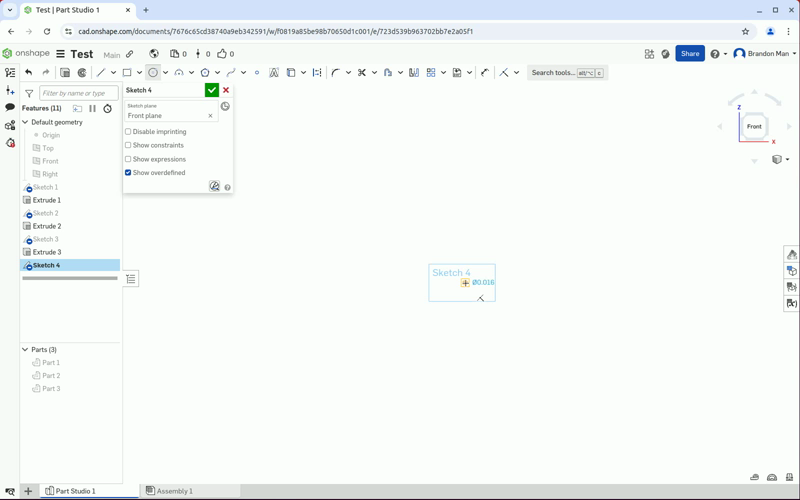
scroll(6)
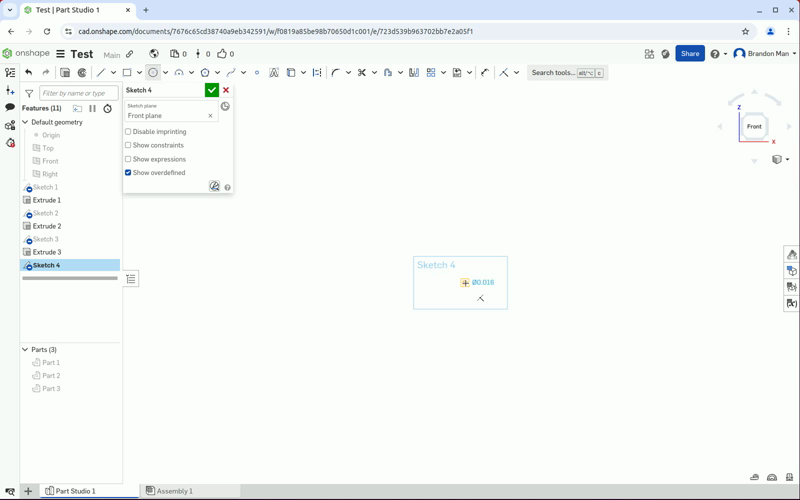
scroll(6)
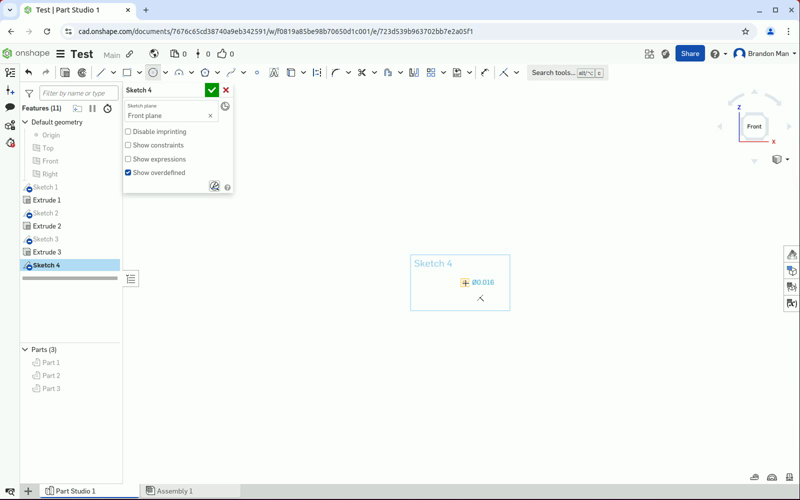
scroll(6)
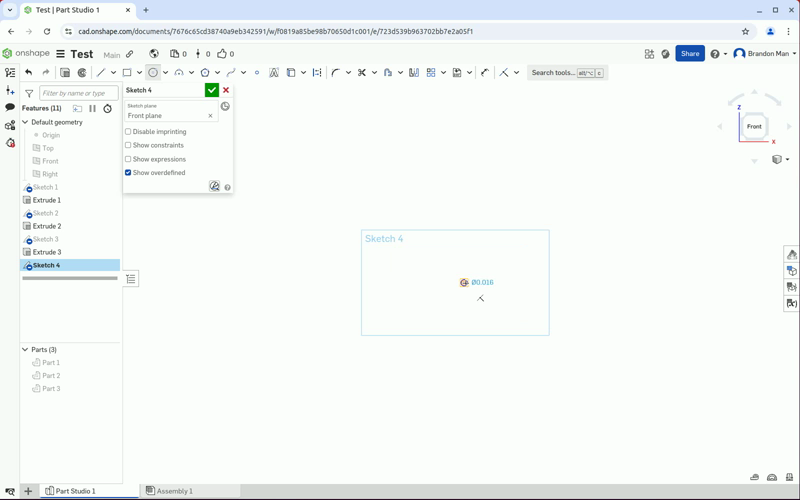
scroll(6)
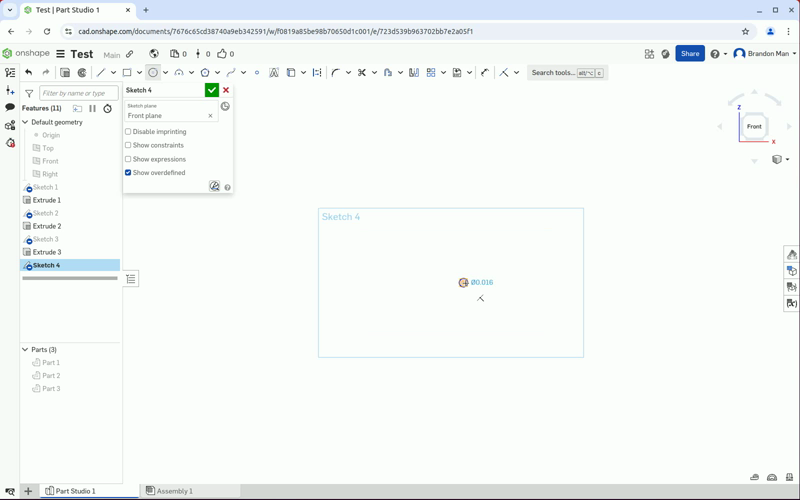
scroll(6)
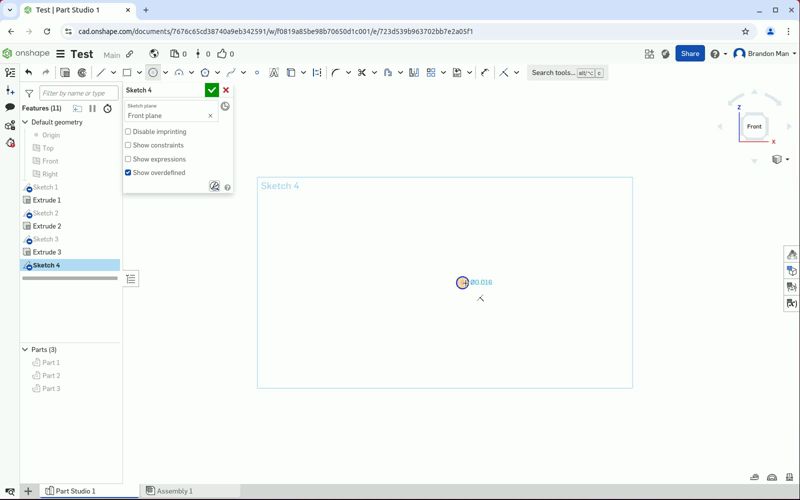
scroll(6)
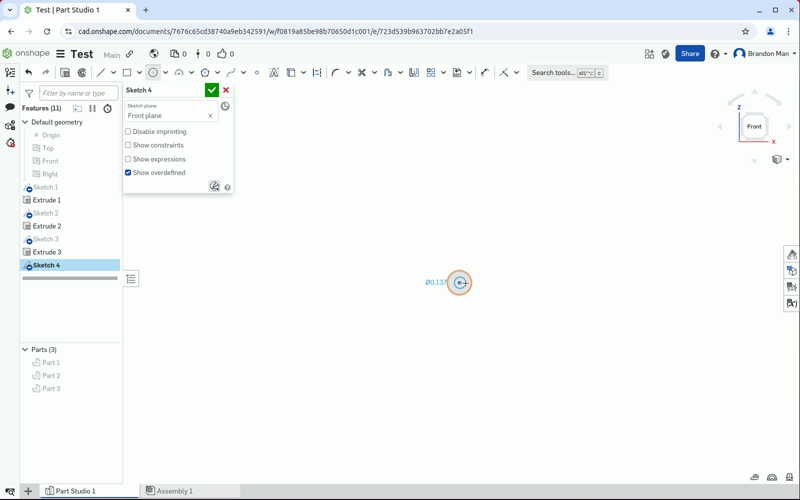
click(465, 282)
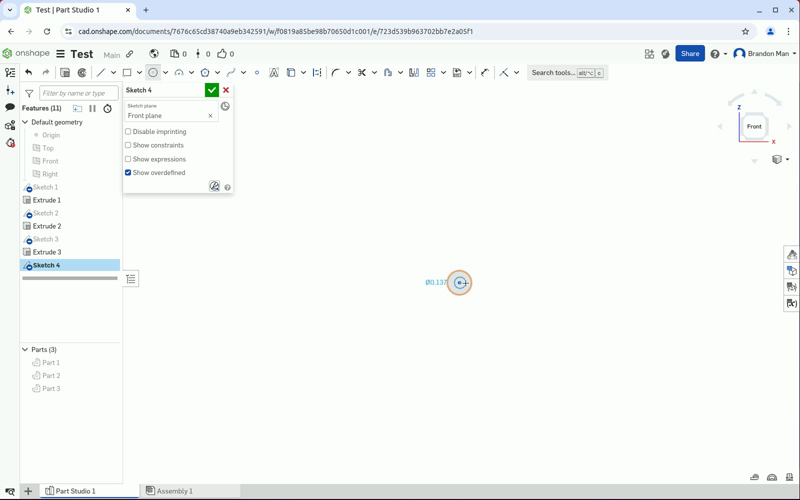
scroll(-6)
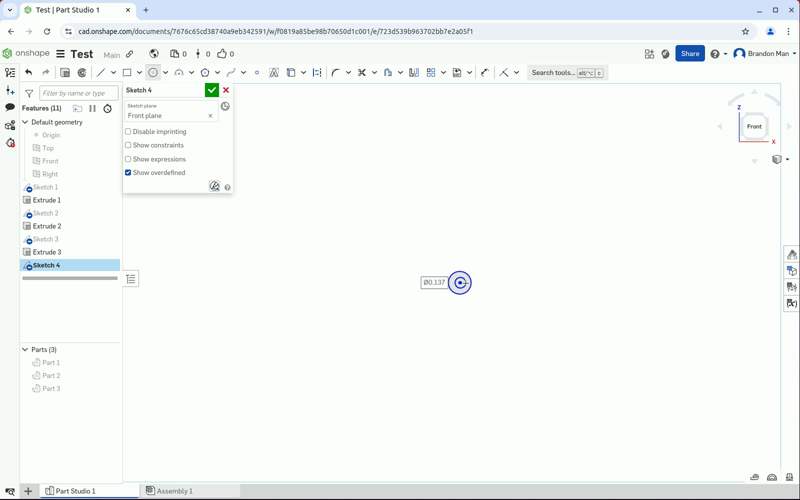
scroll(-6)
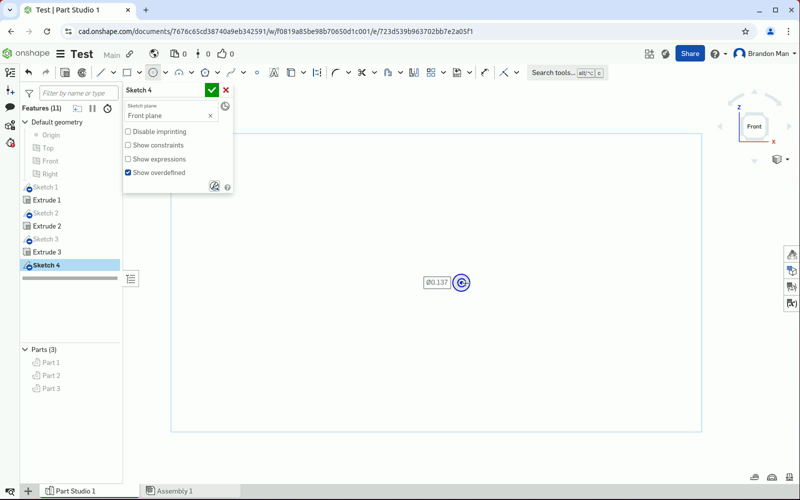
scroll(-6)
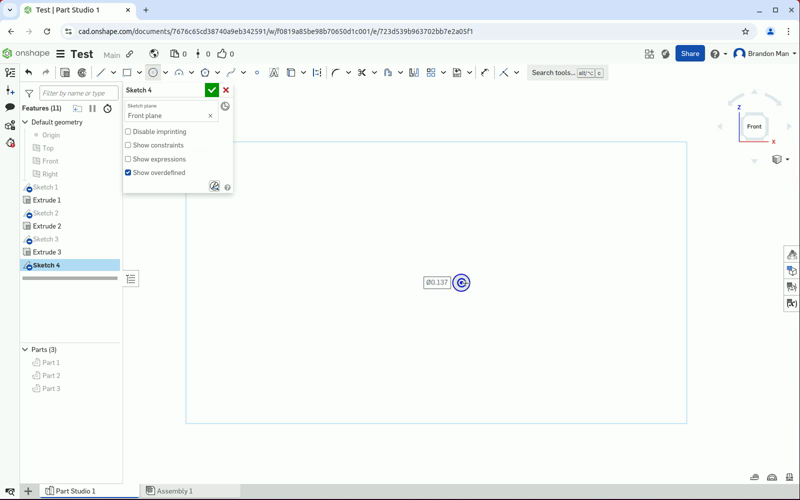
scroll(-6)
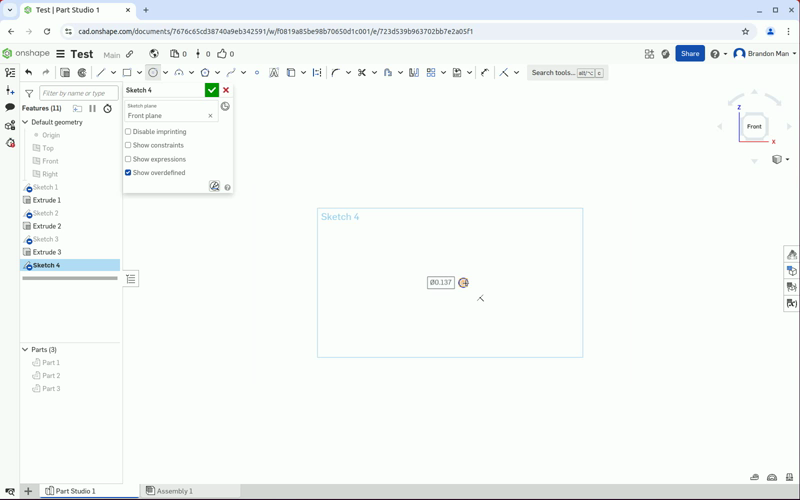
scroll(-6)
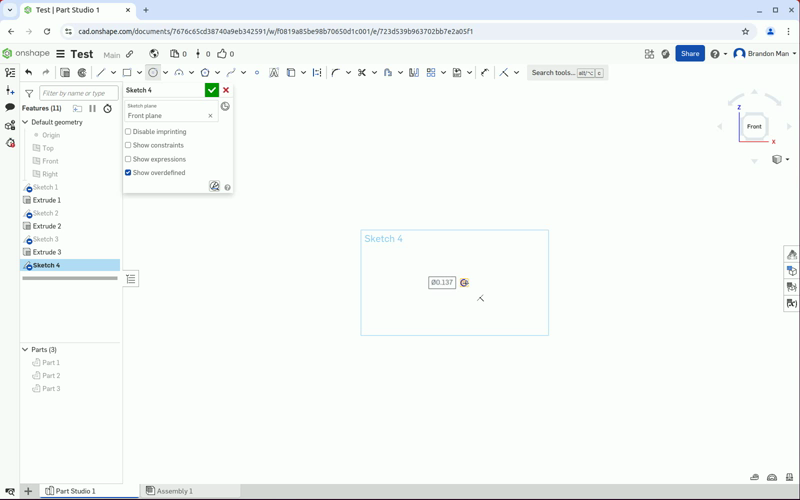
scroll(-6)
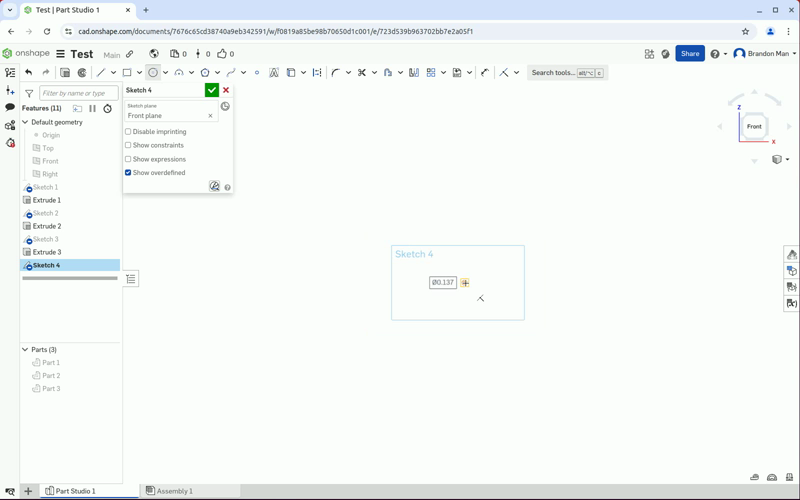
scroll(-6)
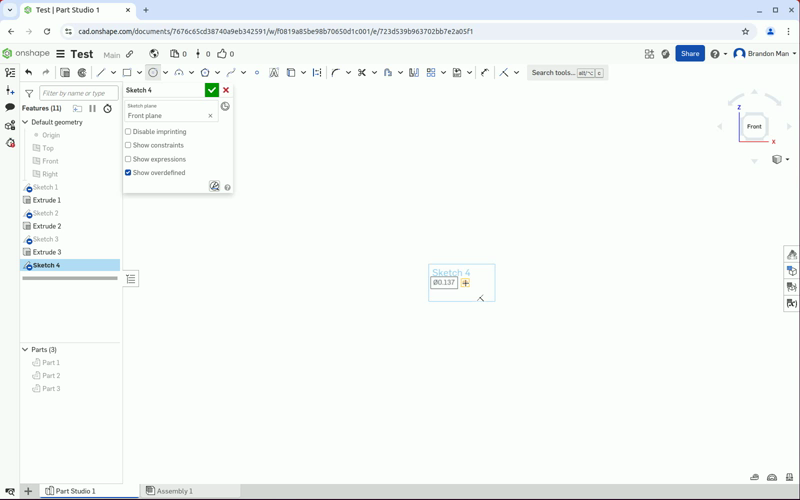
key(esc)
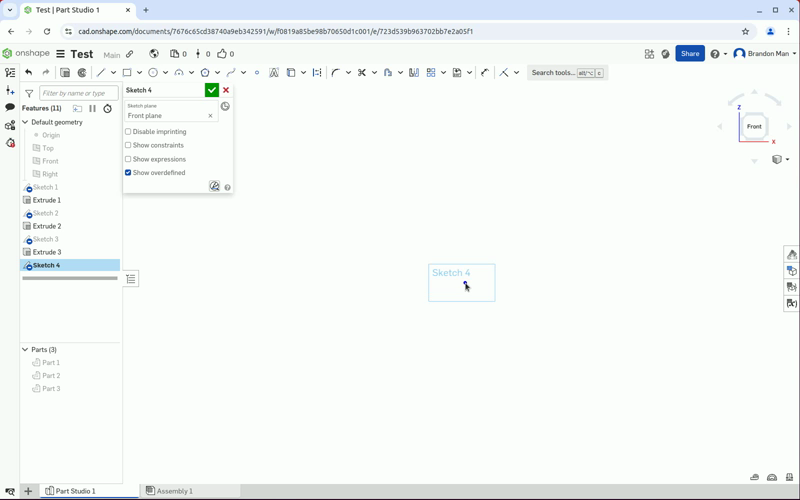
mouse_move(465, 283)
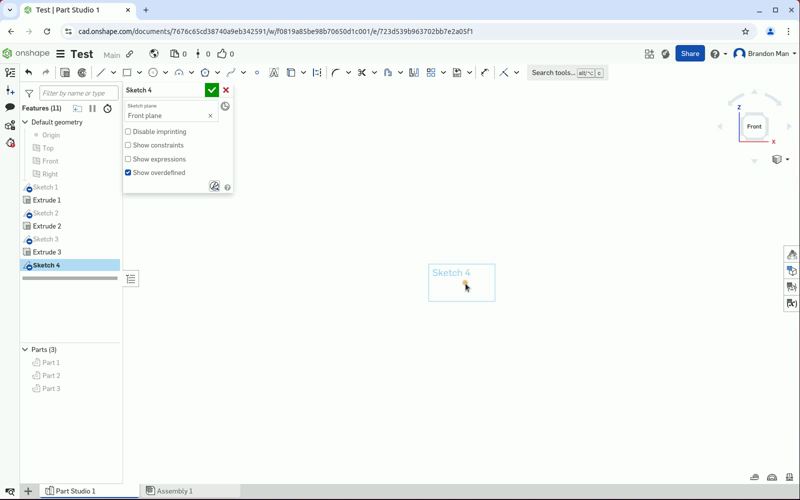
scroll(6)
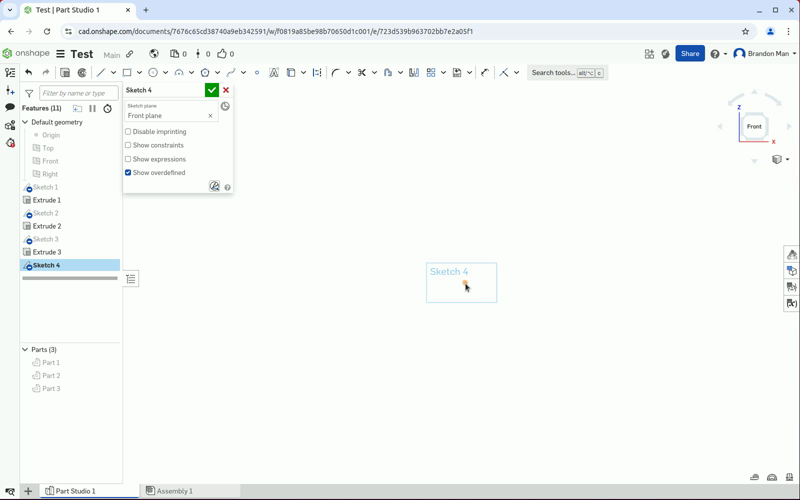
scroll(6)
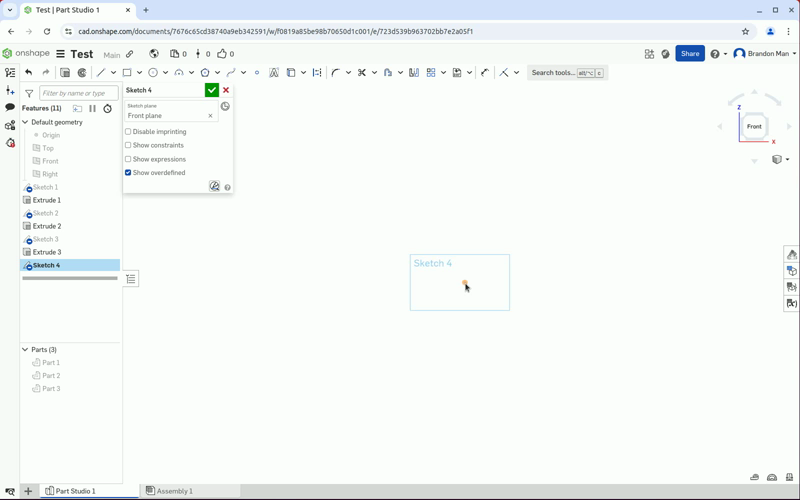
scroll(6)
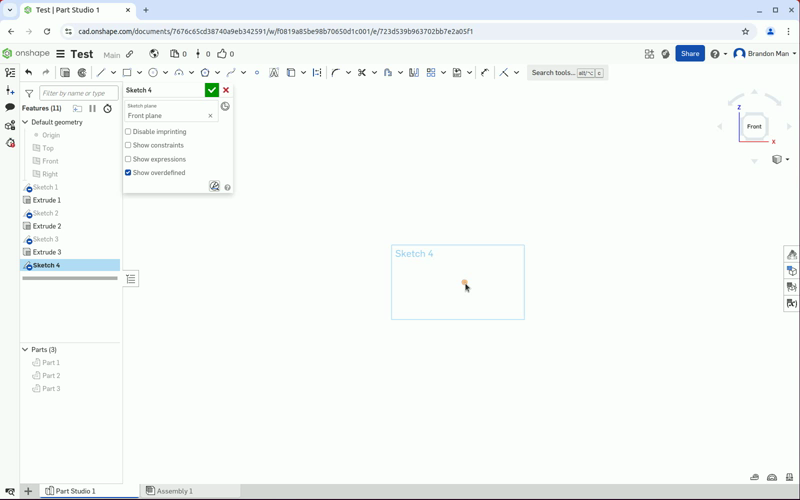
scroll(6)
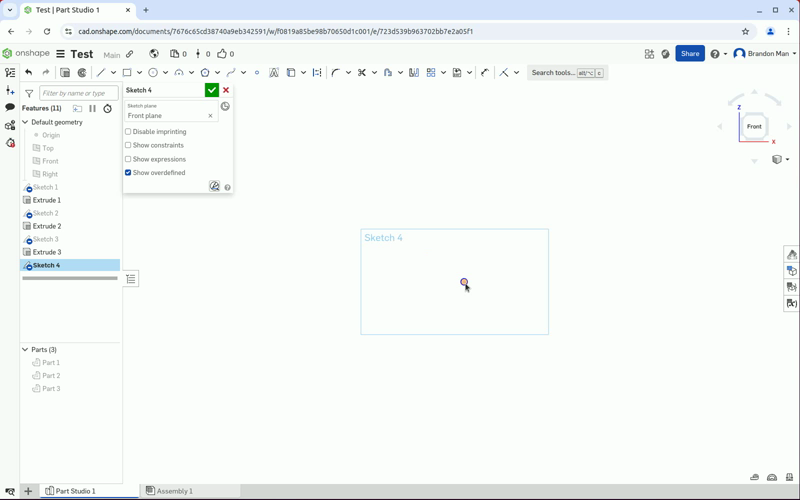
scroll(6)
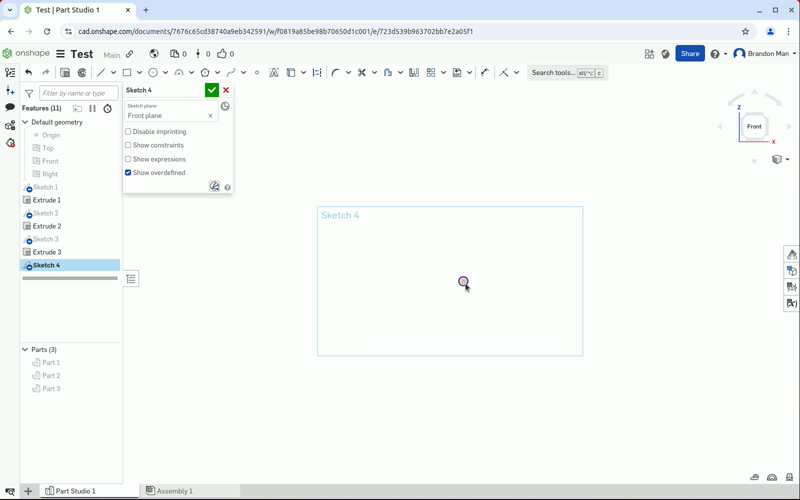
scroll(6)
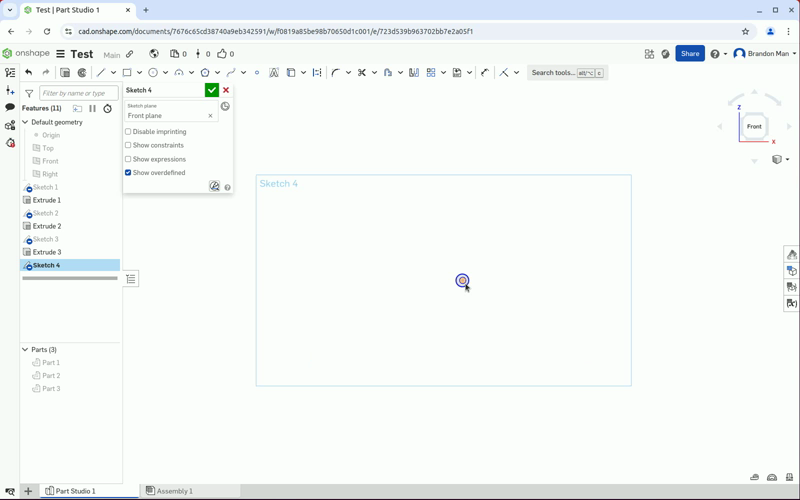
scroll(6)
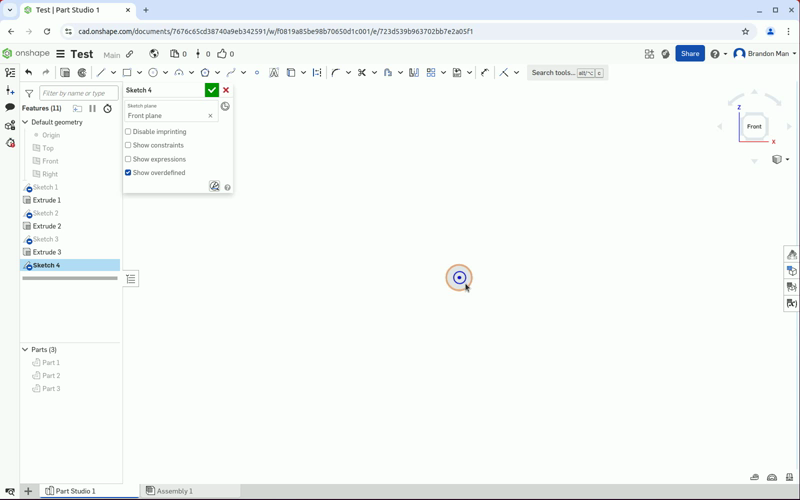
click(465, 283)
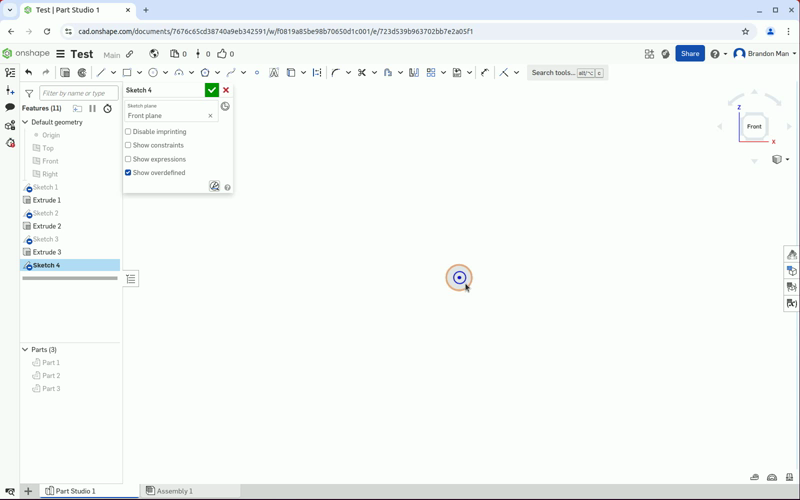
scroll(-6)
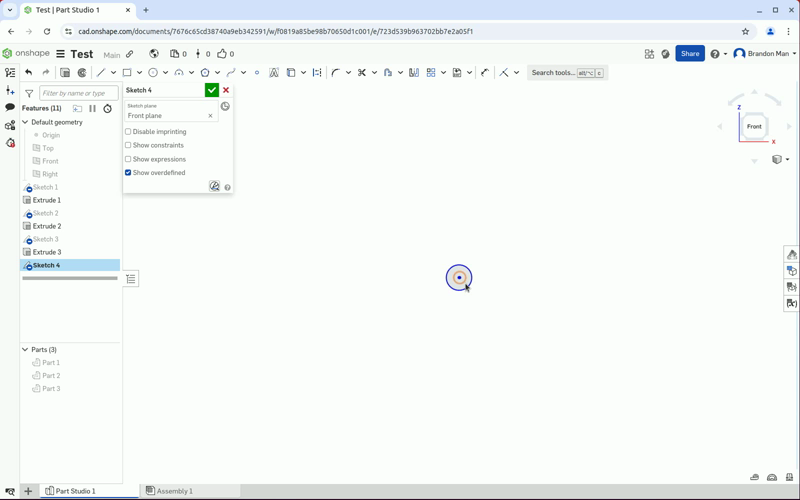
scroll(-6)
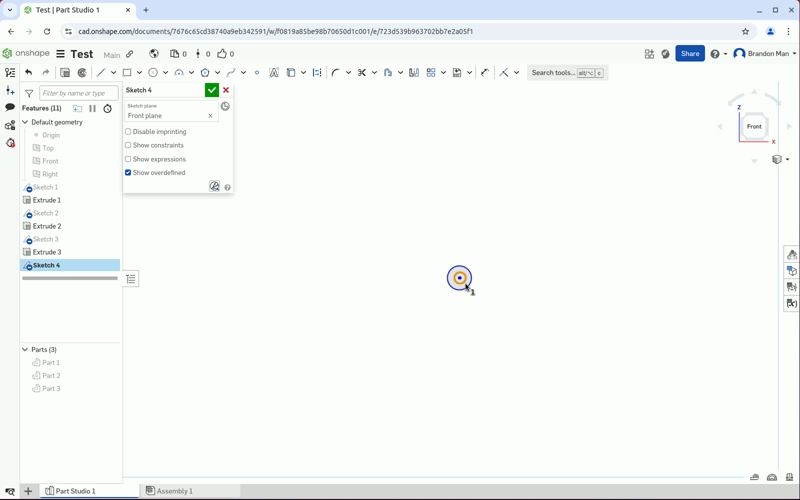
scroll(-6)
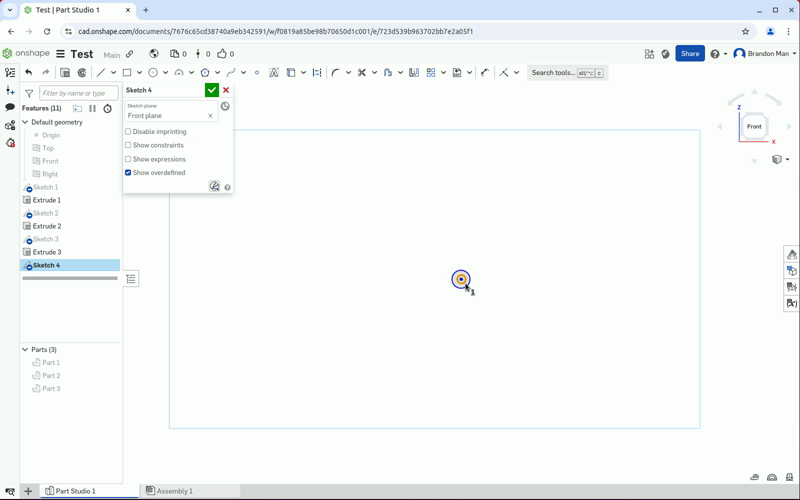
scroll(-6)
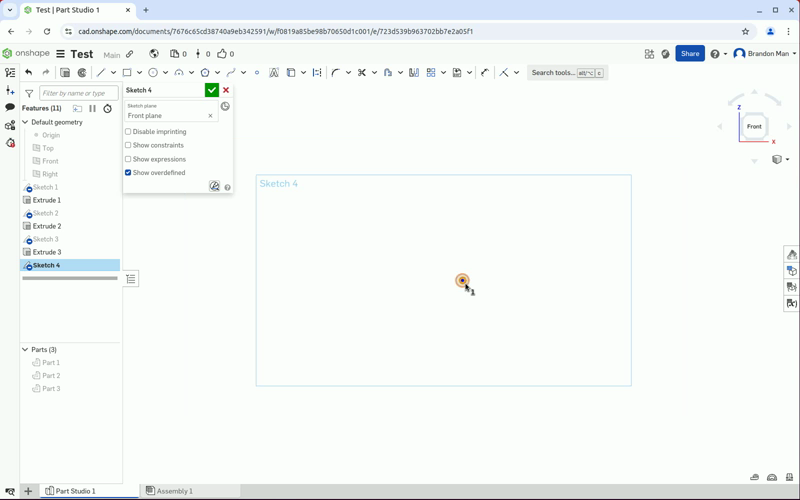
scroll(-6)
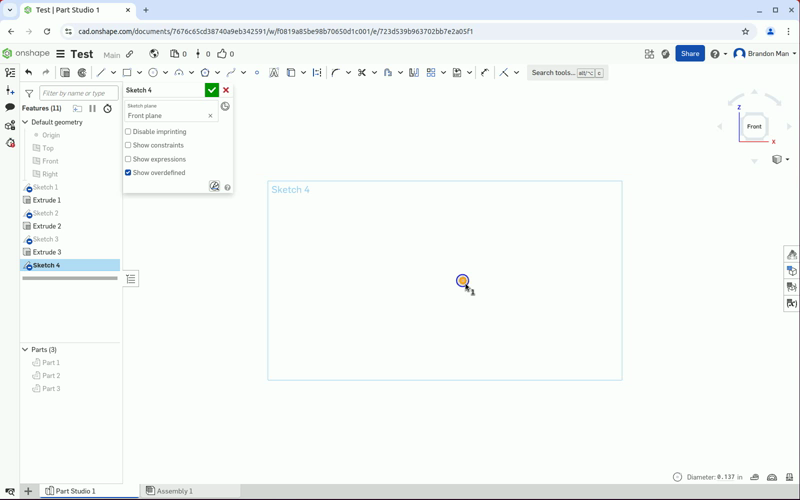
scroll(-6)
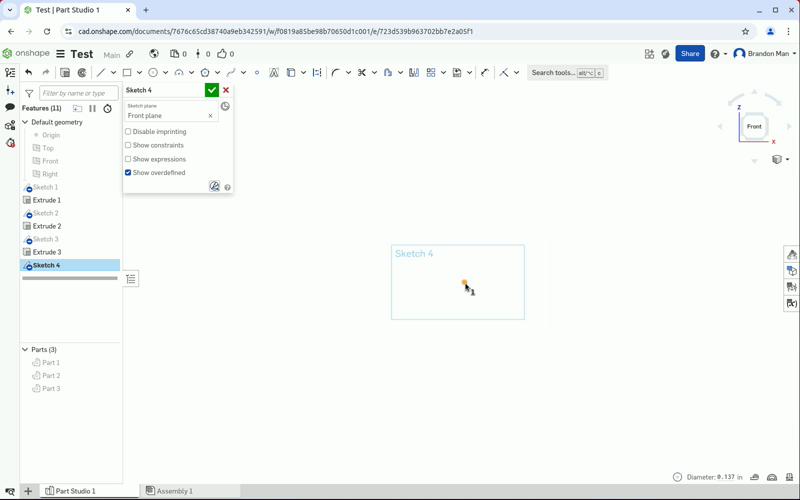
scroll(-6)
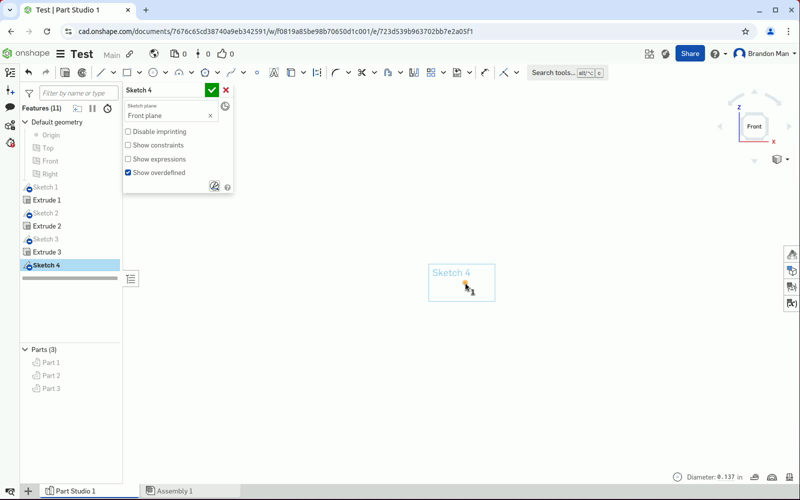
mouse_move(73, 352)
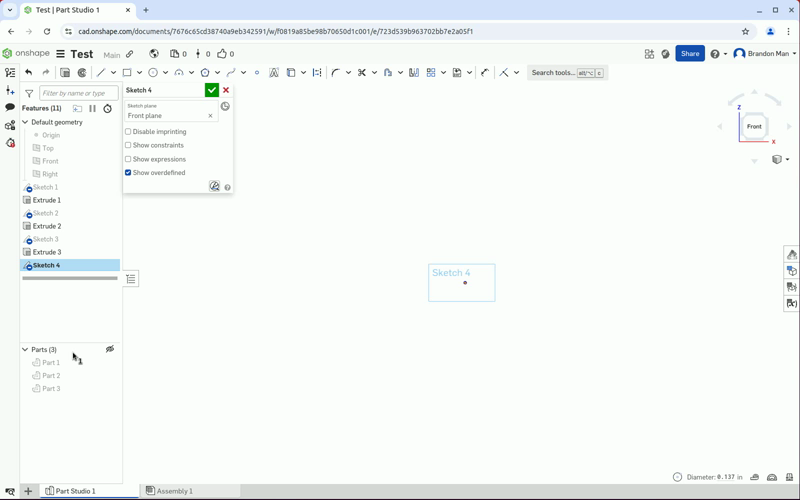
key(shift+y)
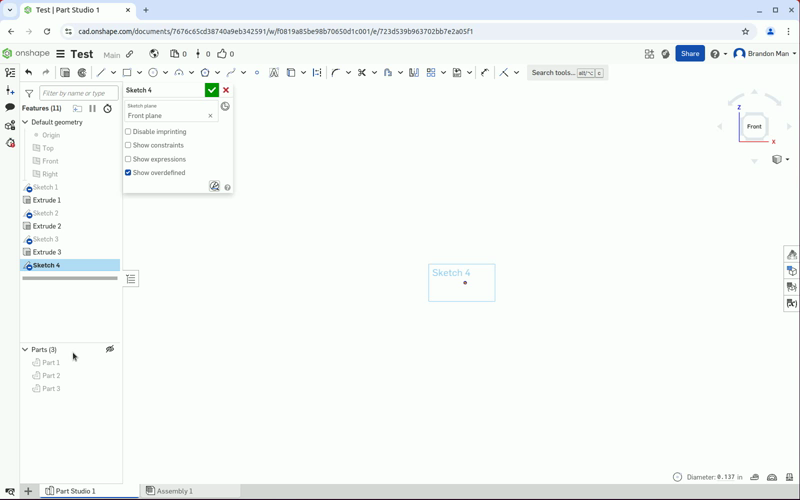
key(shift+e)
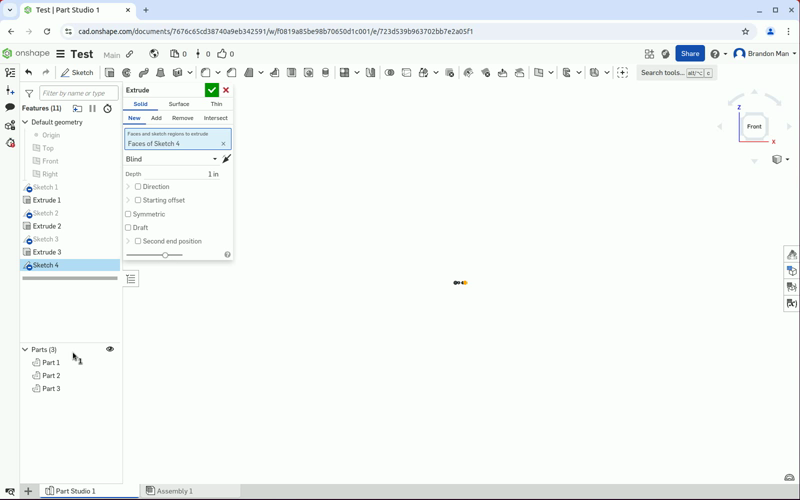
mouse_move(143, 106)
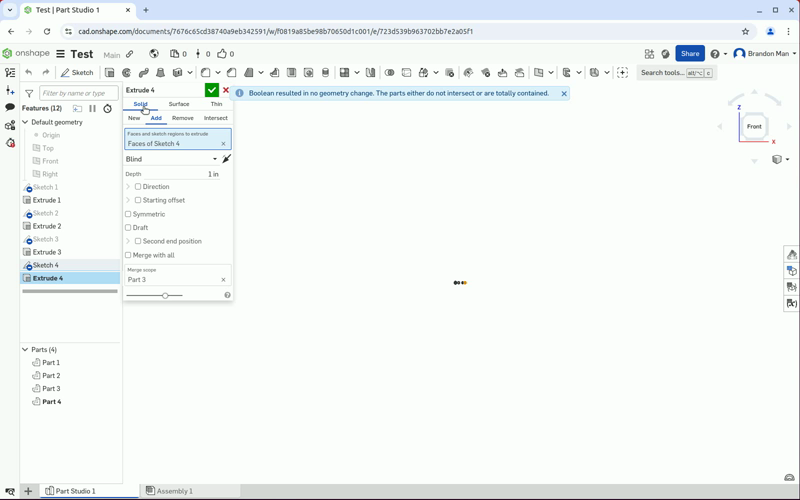
click(143, 106)
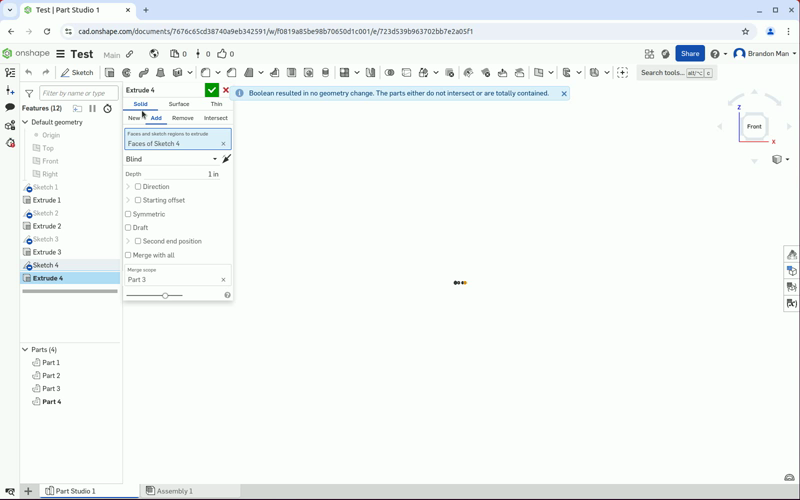
mouse_move(137, 120)
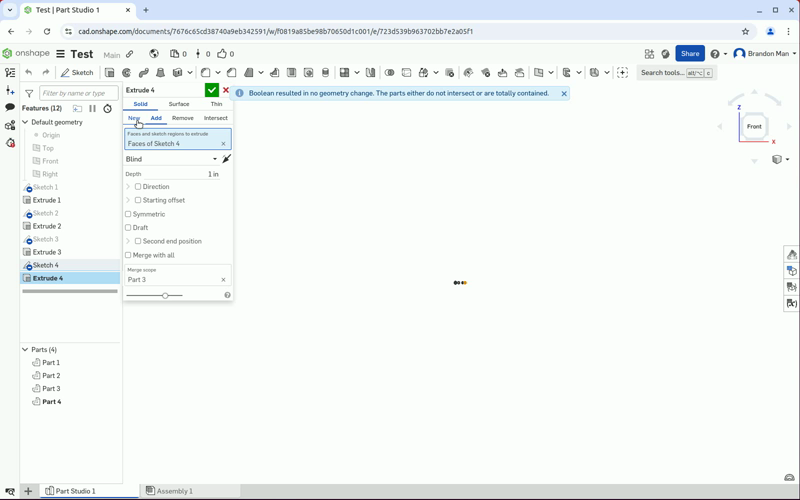
click(137, 120)
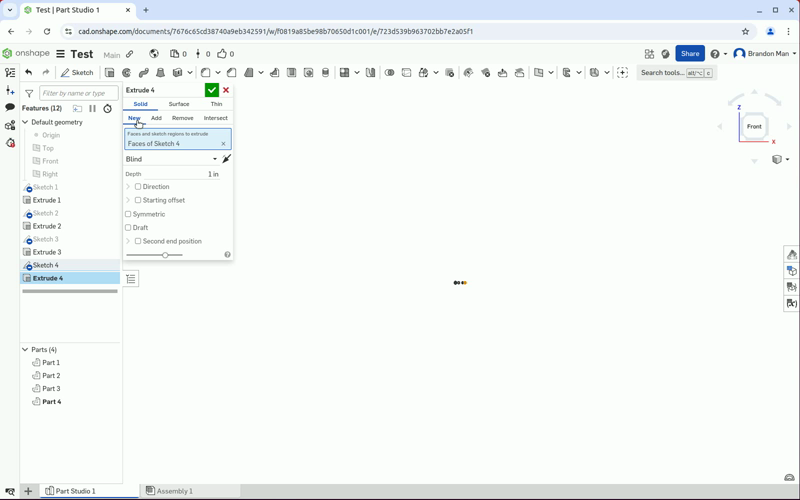
key(tab, 4)
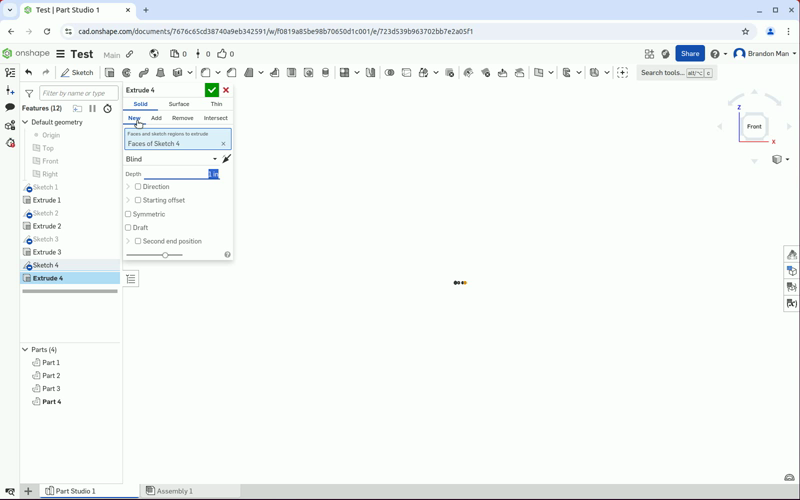
text(21.905)
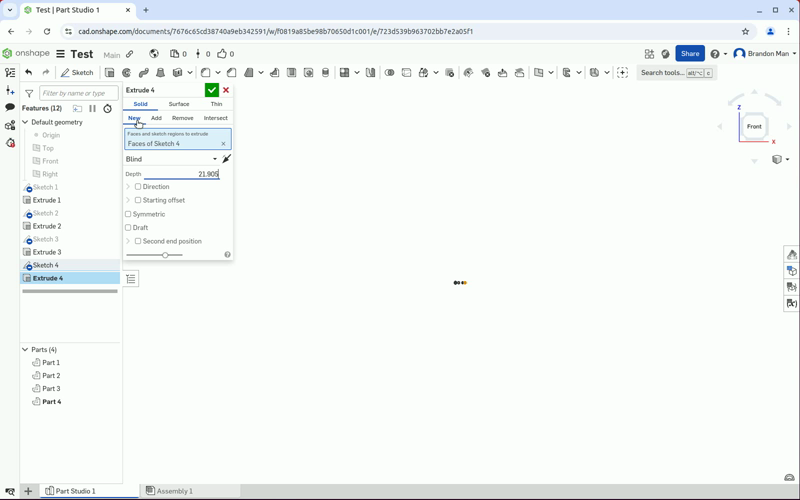
key(enter)
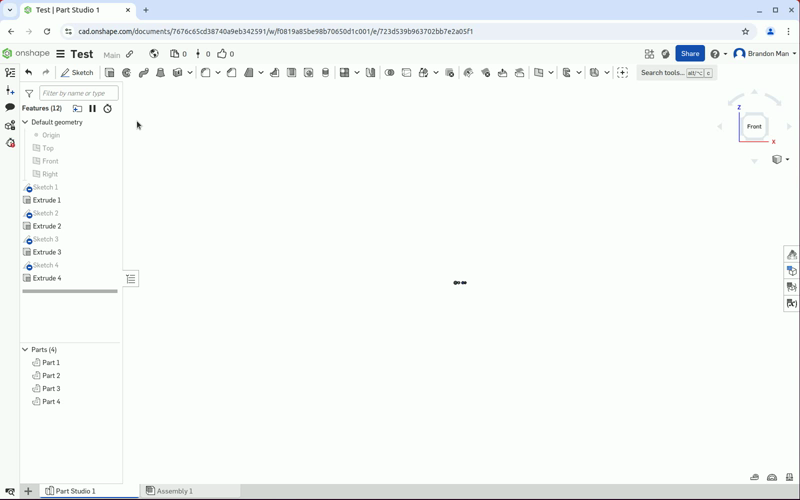
key(shift+h)
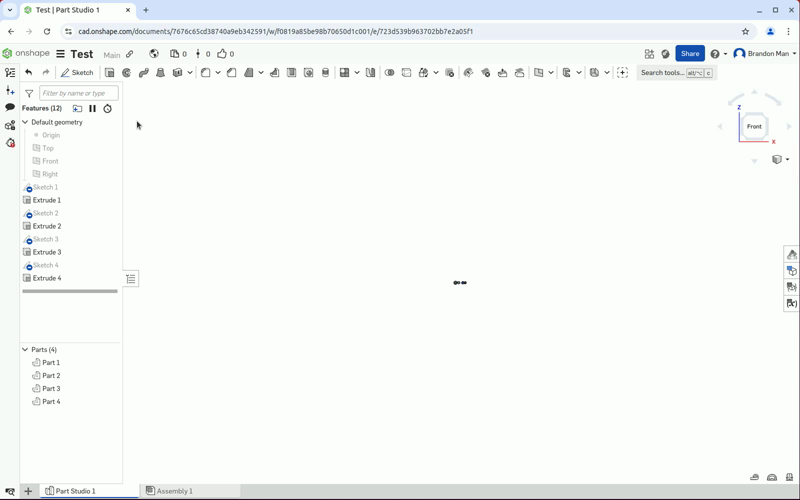
key(shift+h)
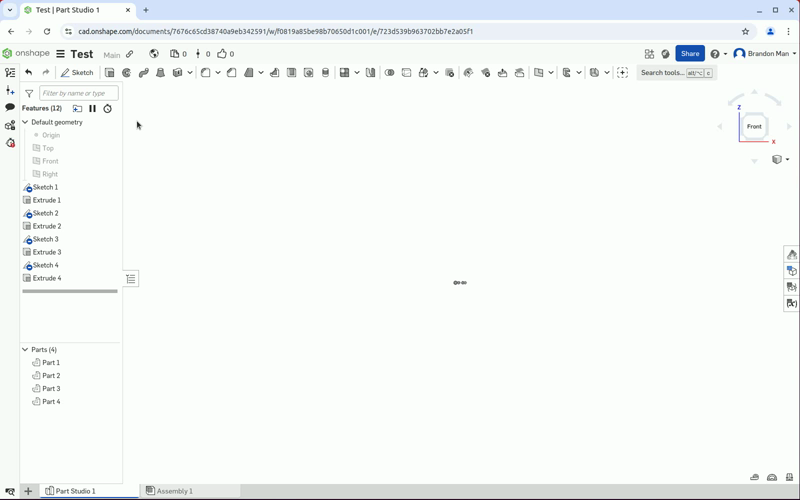
key(shift+7)
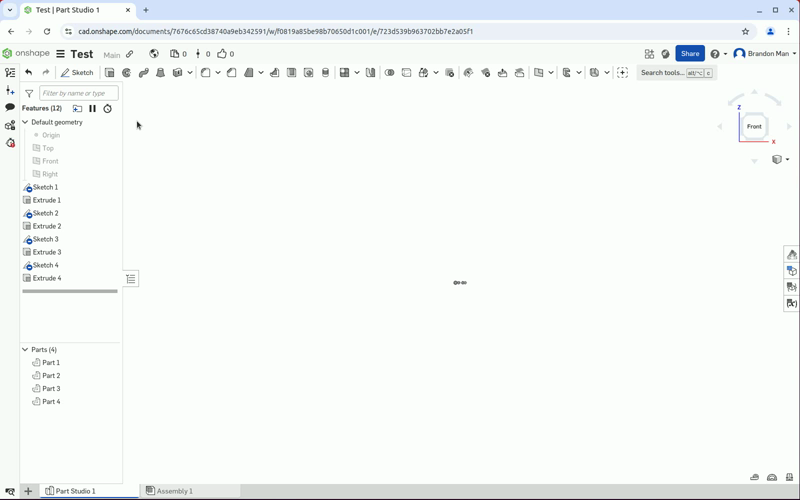
key(left, 2)
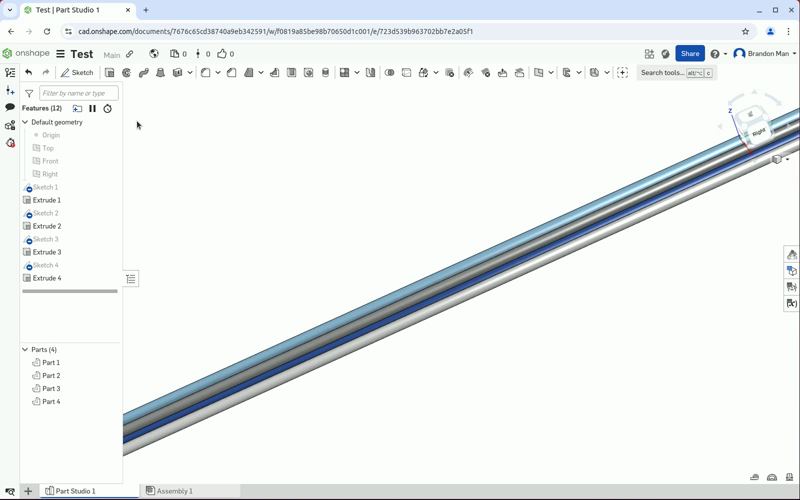
key(down, 2)
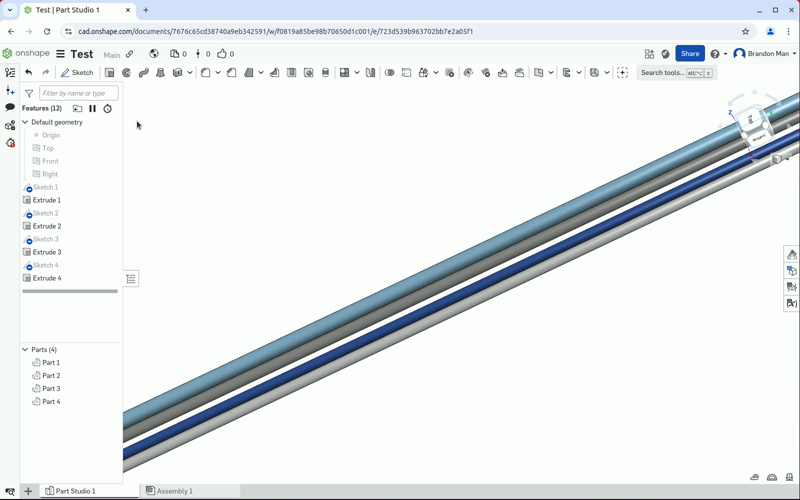
key(up, 2)
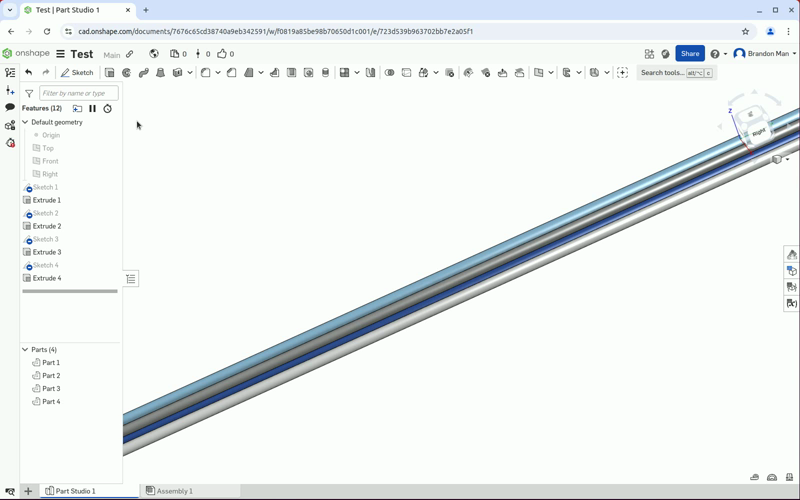
key(right, 2)
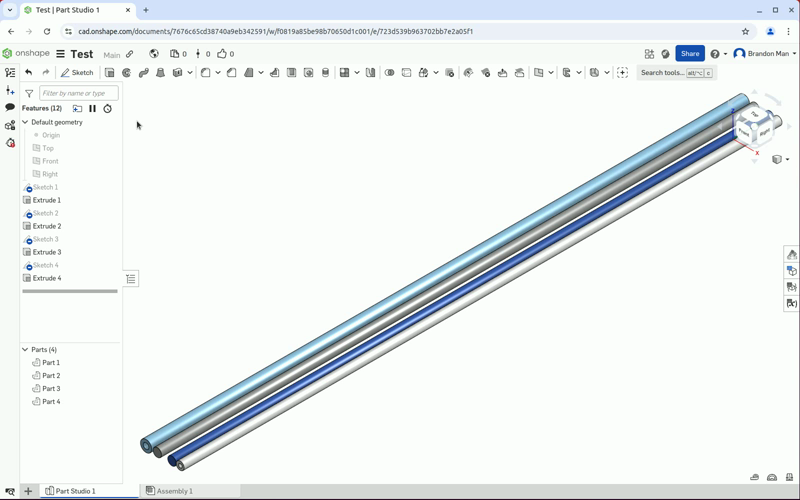
mouse_move(73, 189)
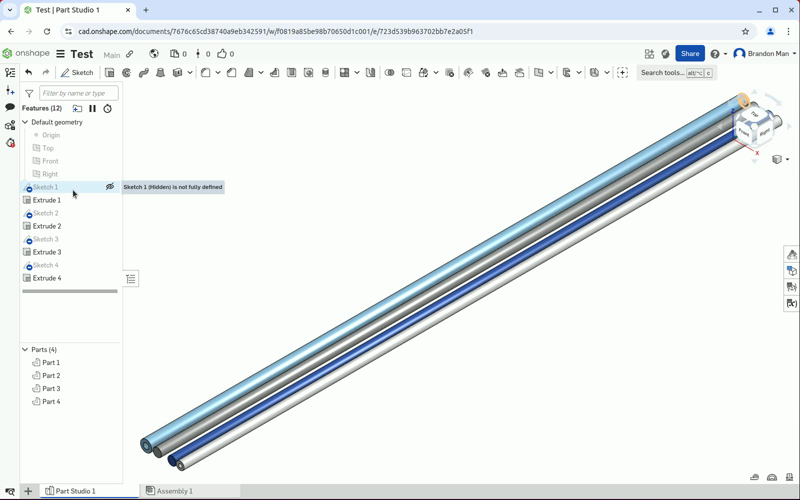
click(73, 189)